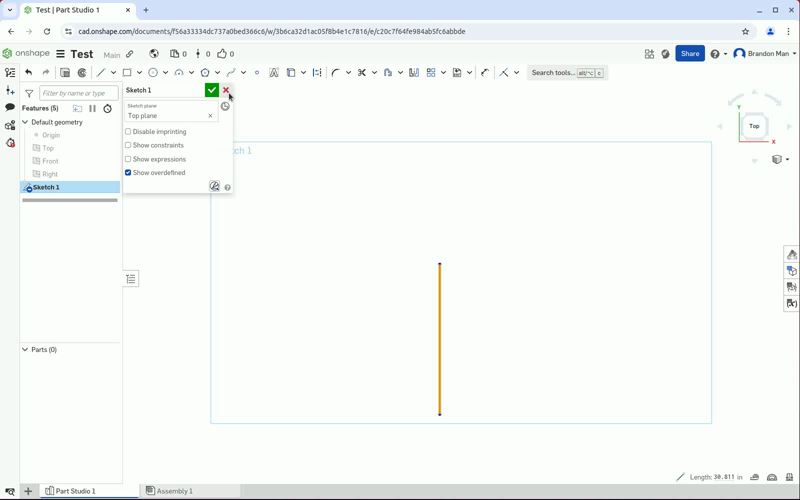
key(shift+h)
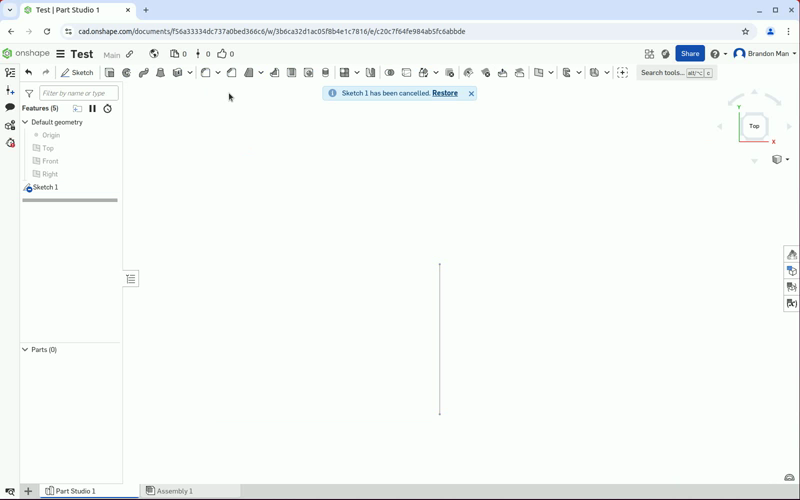
key(shift+s)
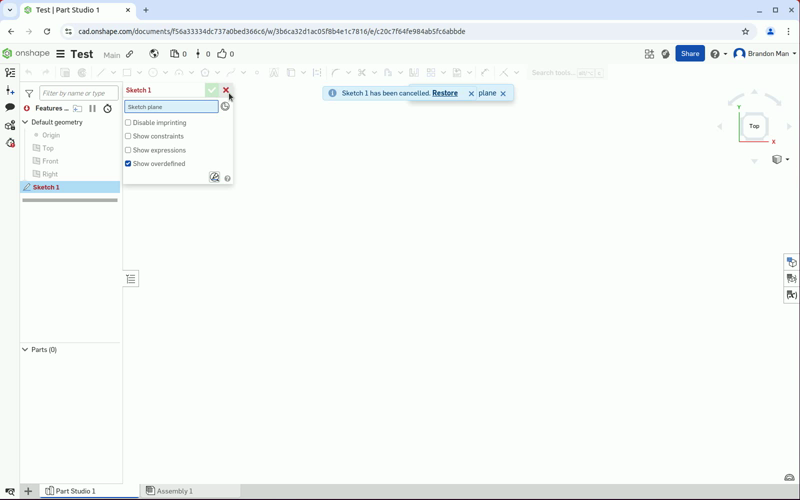
mouse_move(73, 150)
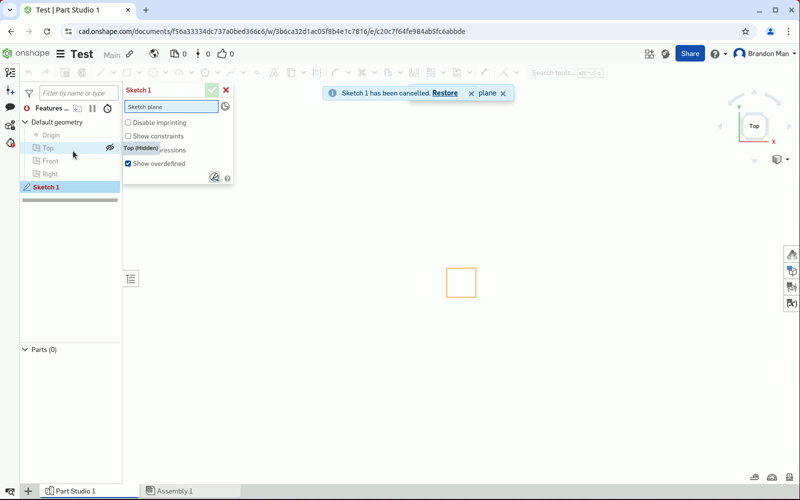
click(73, 150)
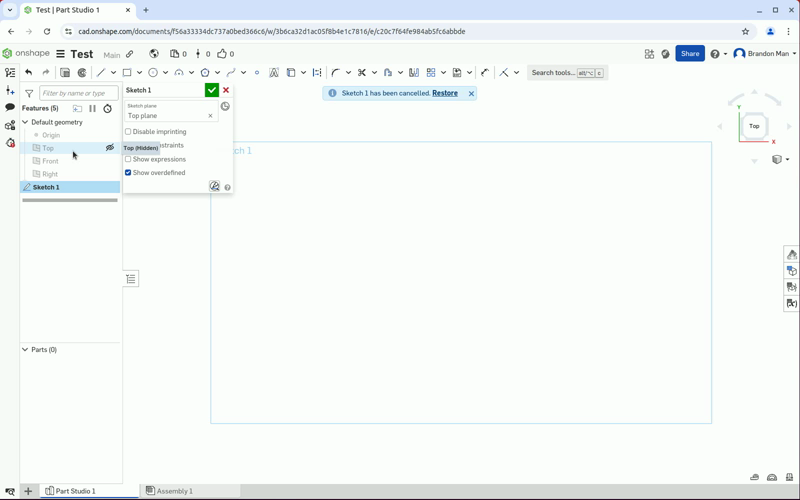
mouse_move(73, 352)
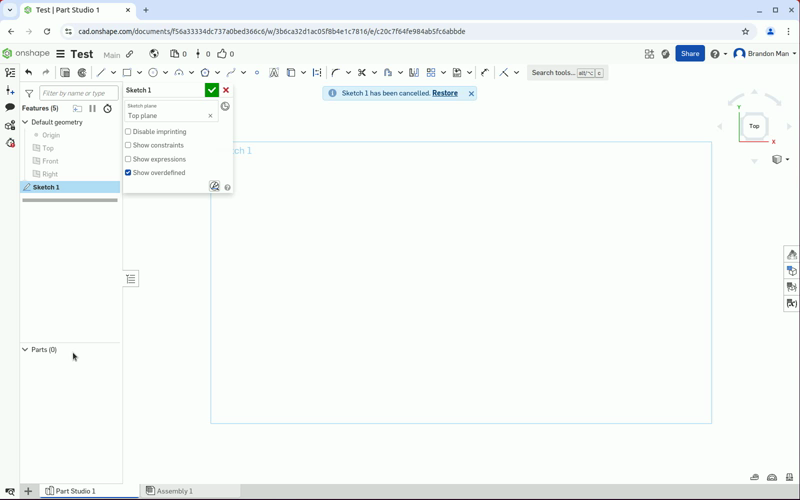
key(y)
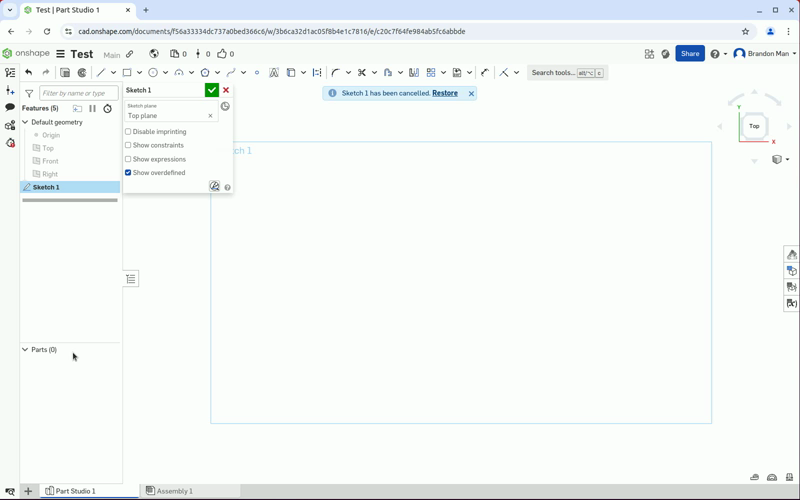
key(l)
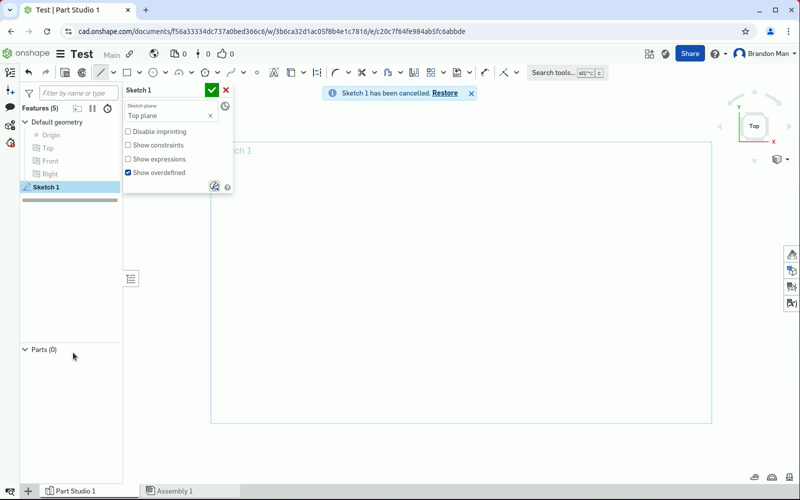
key_down(shift)
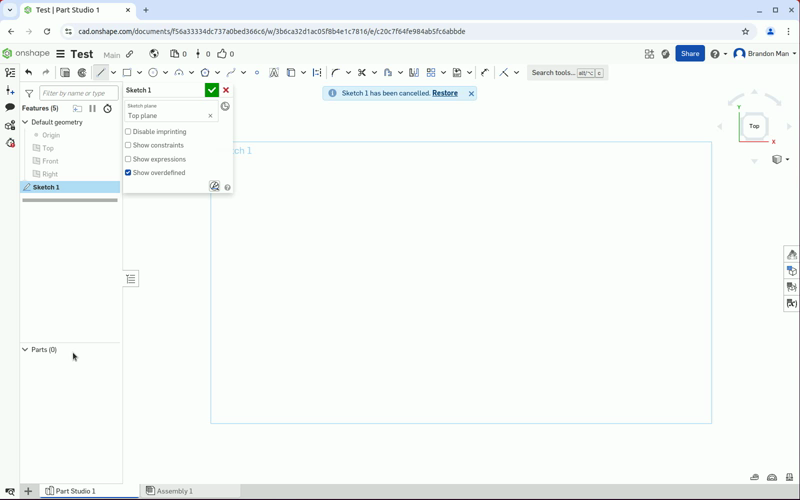
mouse_move(399, 336)
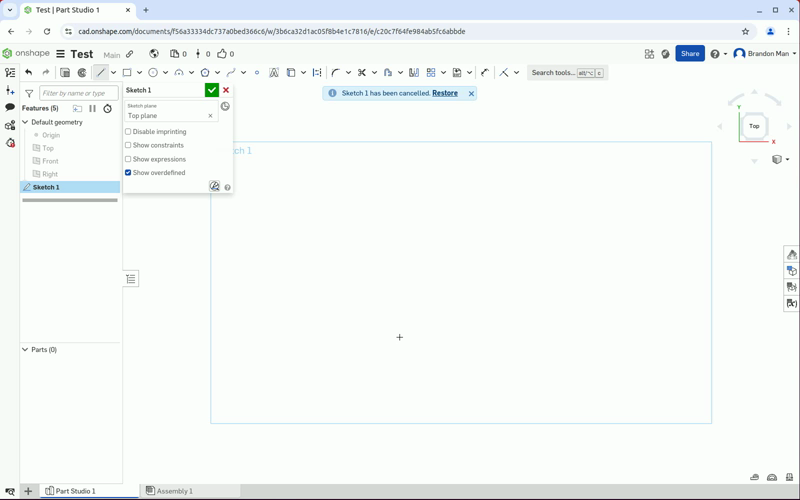
click(399, 336)
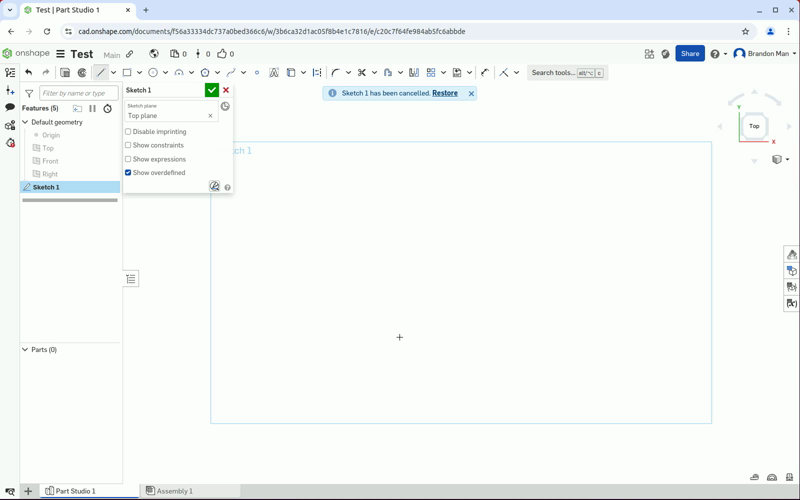
key_up(shift)
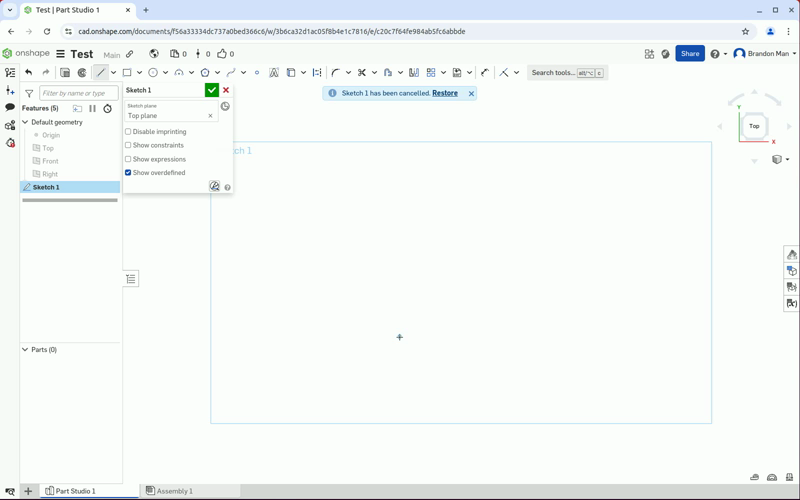
key_down(shift)
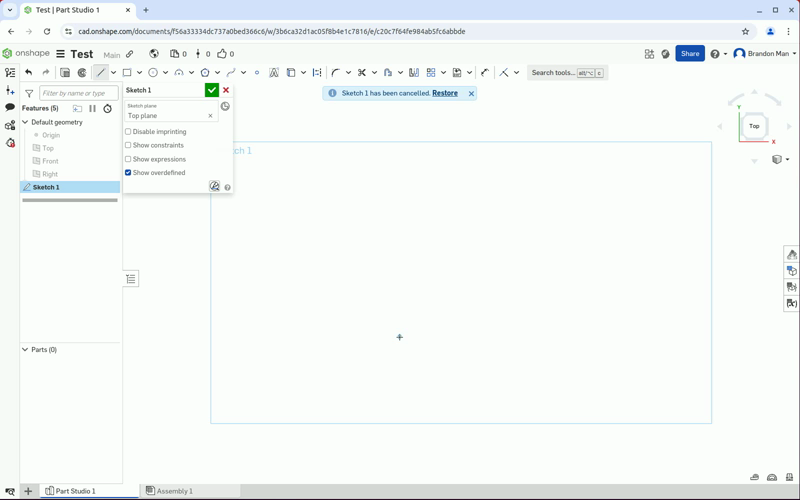
mouse_move(512, 336)
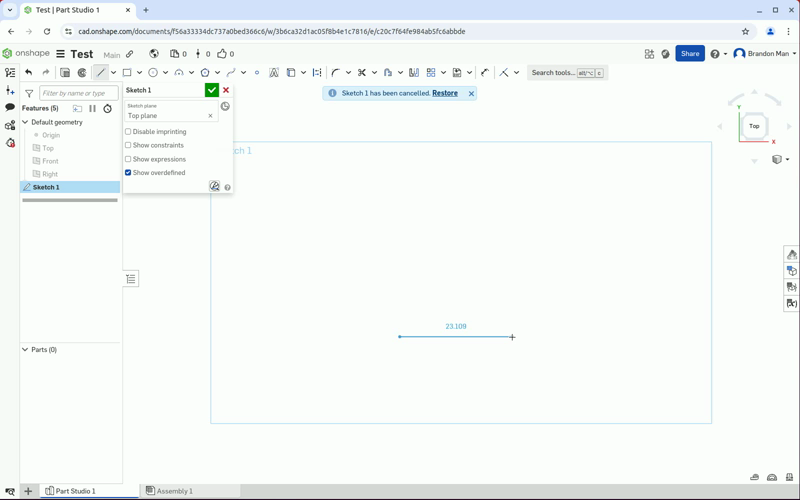
click(512, 336)
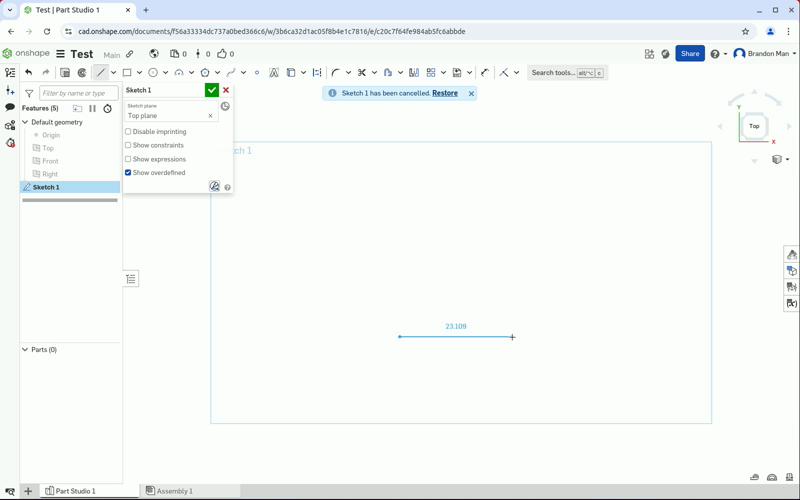
key_up(shift)
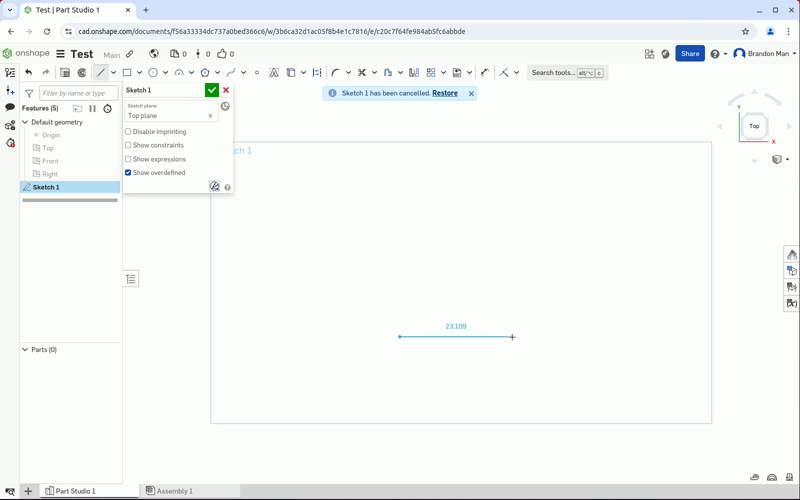
key_down(shift)
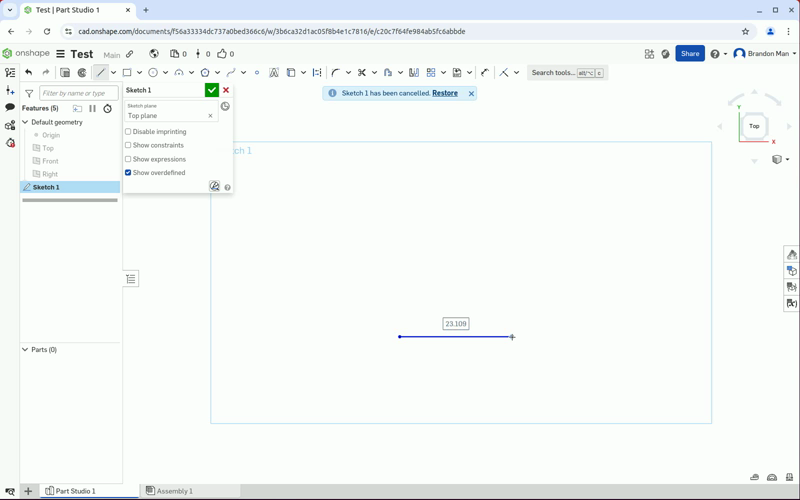
mouse_move(542, 336)
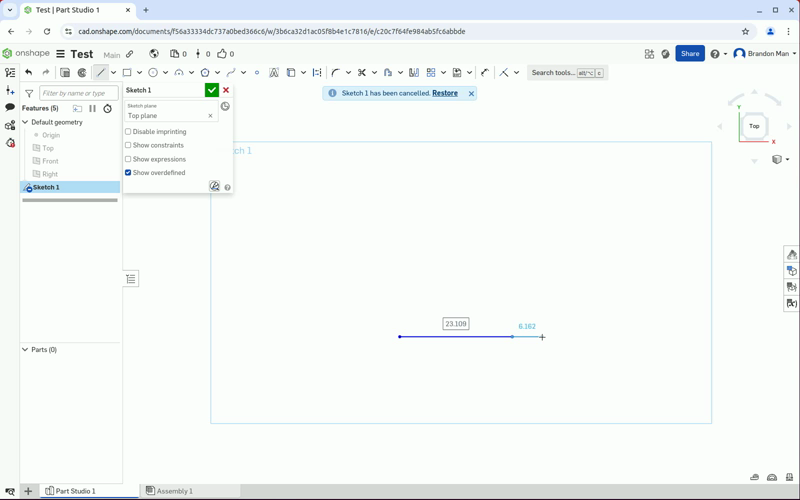
mouse_move(512, 285)
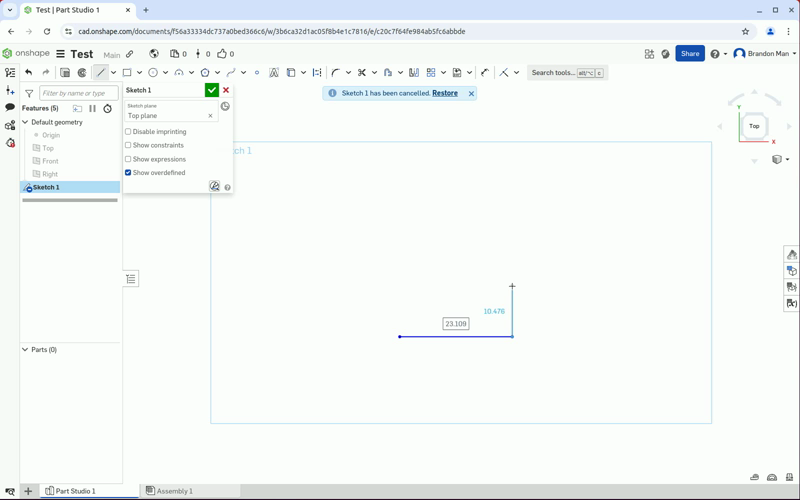
click(512, 285)
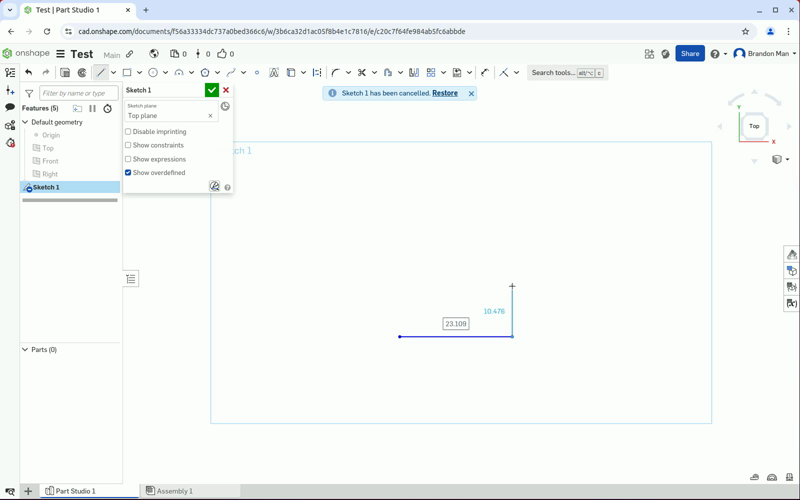
key_up(shift)
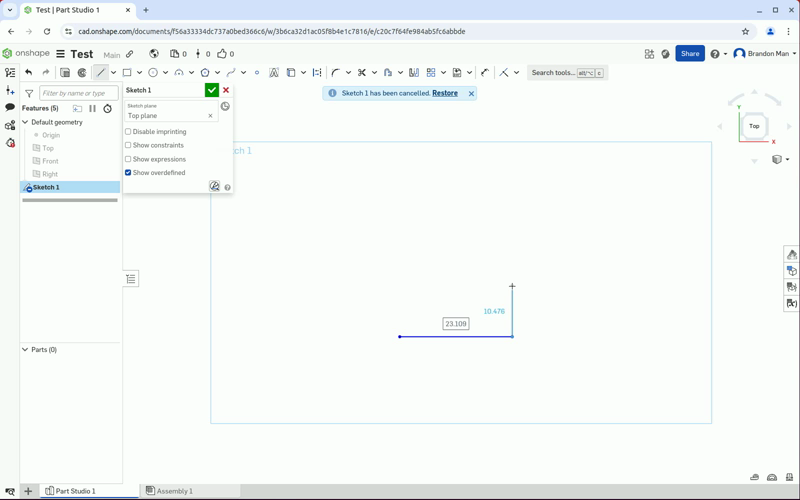
key_down(shift)
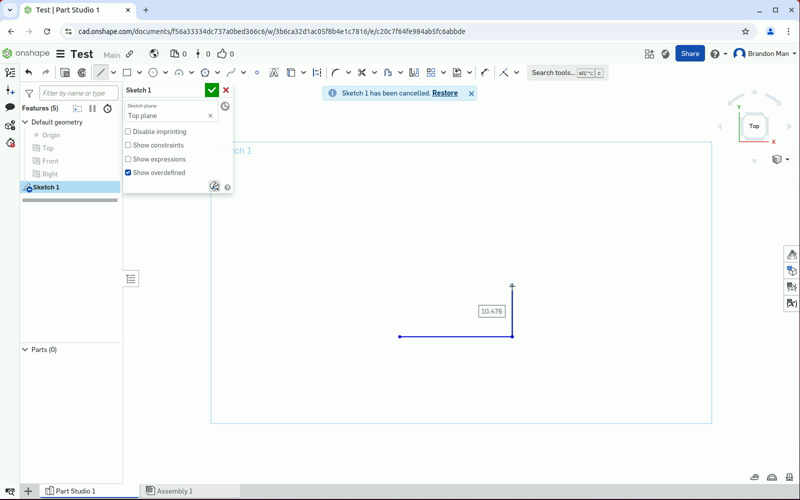
mouse_move(399, 285)
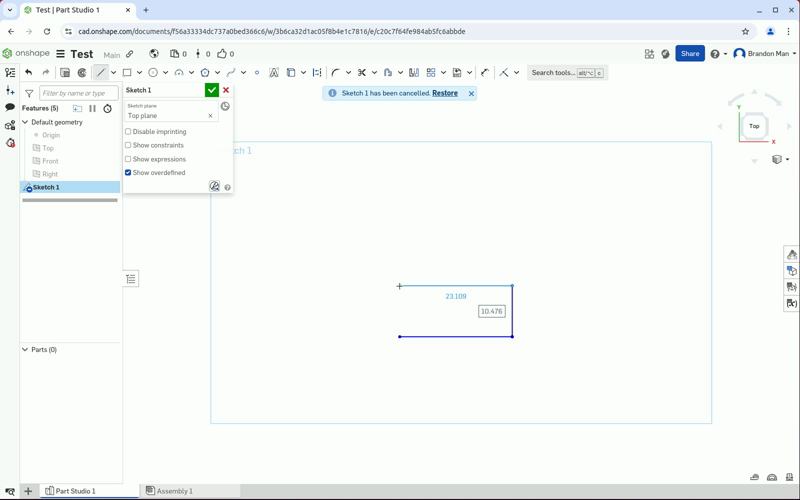
click(399, 285)
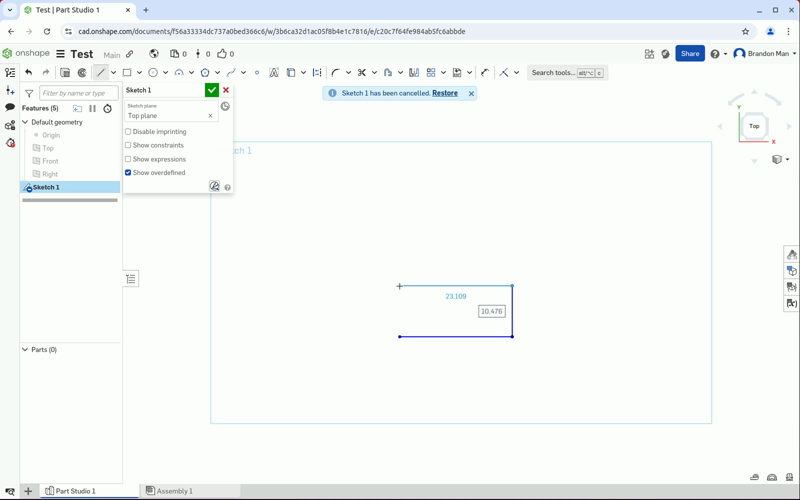
key_up(shift)
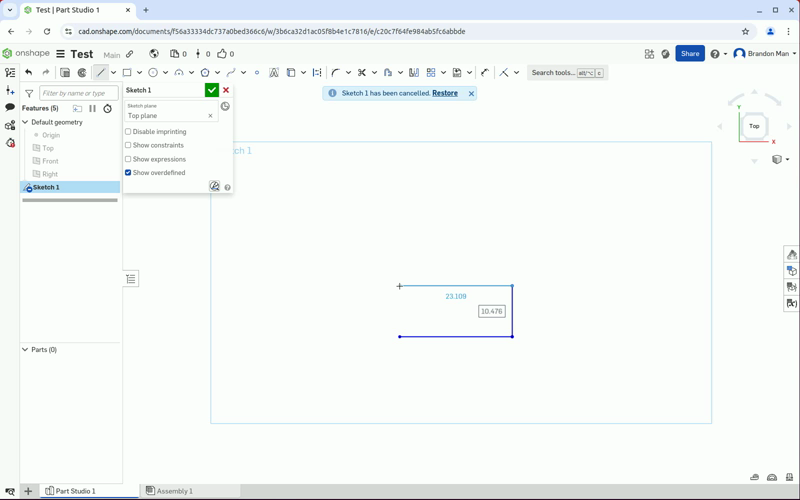
mouse_move(429, 285)
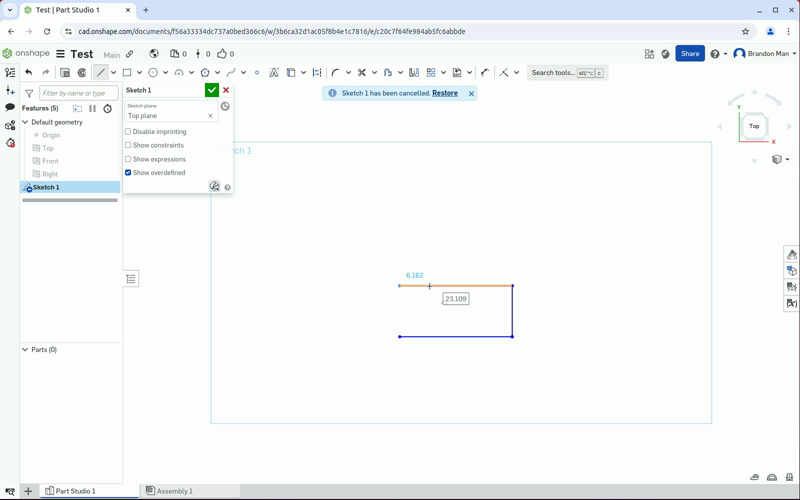
key_down(shift)
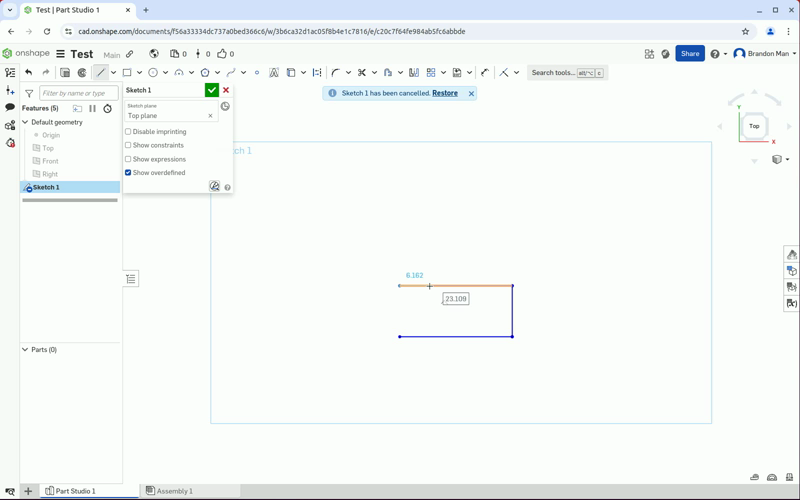
mouse_move(399, 336)
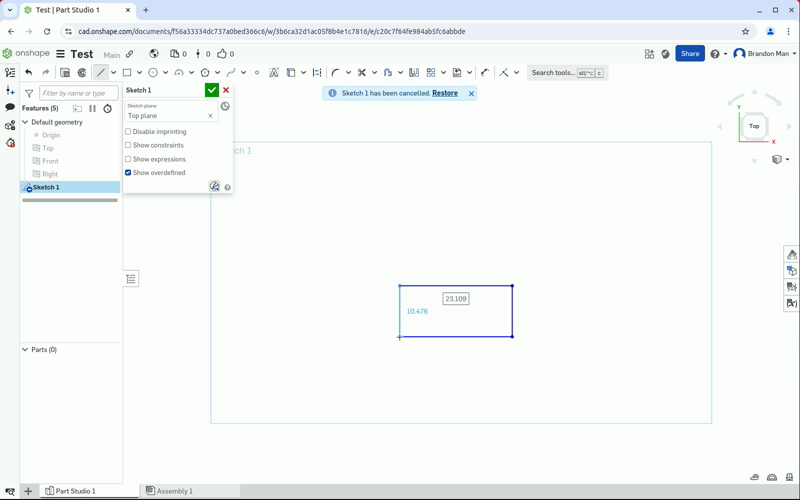
key_up(shift)
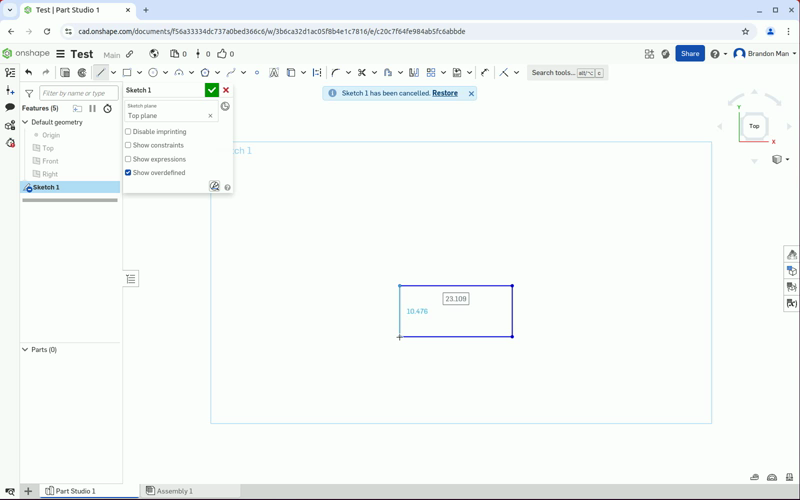
click(399, 336)
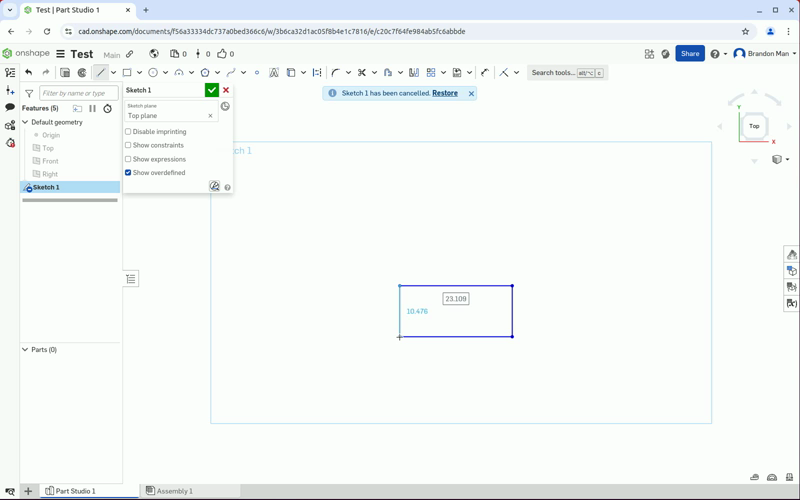
key(esc)
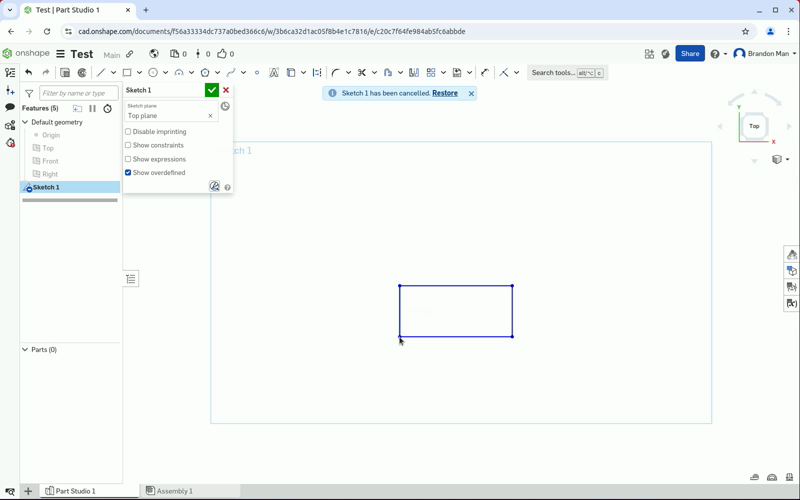
mouse_move(484, 299)
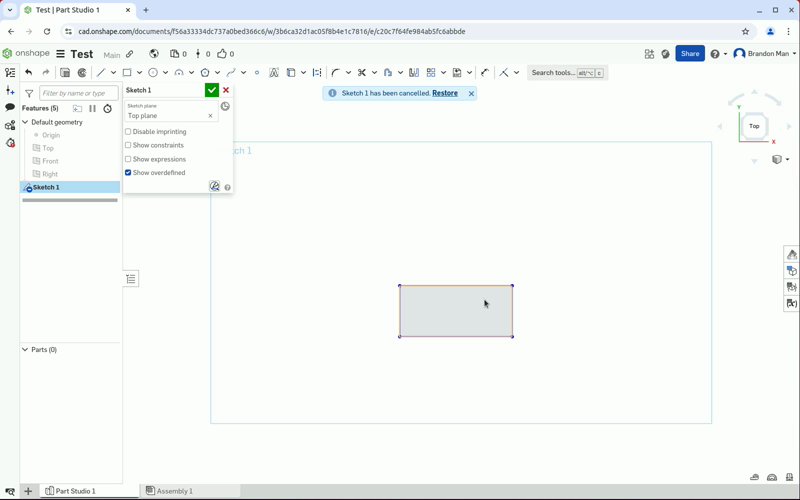
click(484, 299)
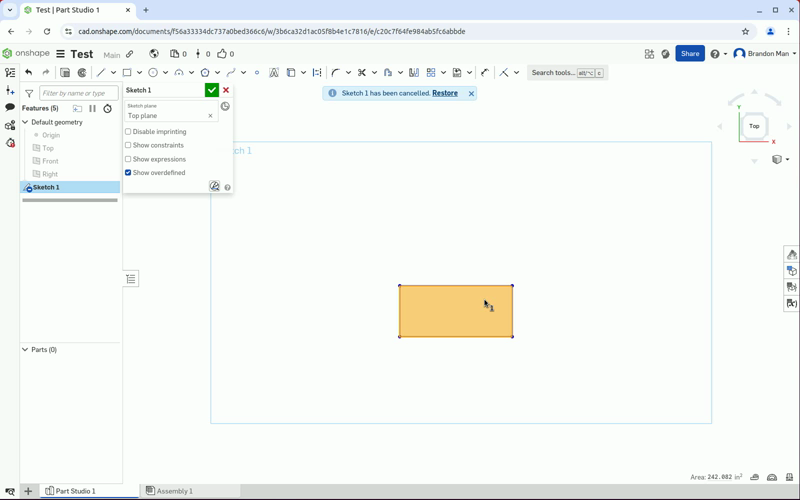
mouse_move(73, 352)
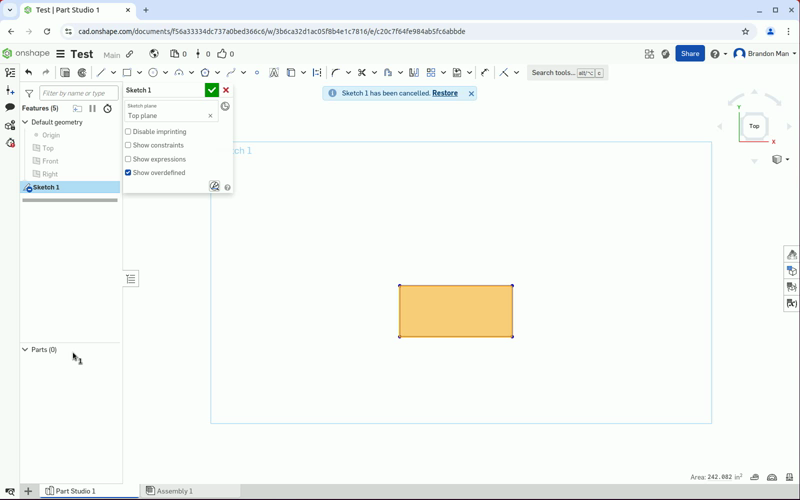
key(shift+y)
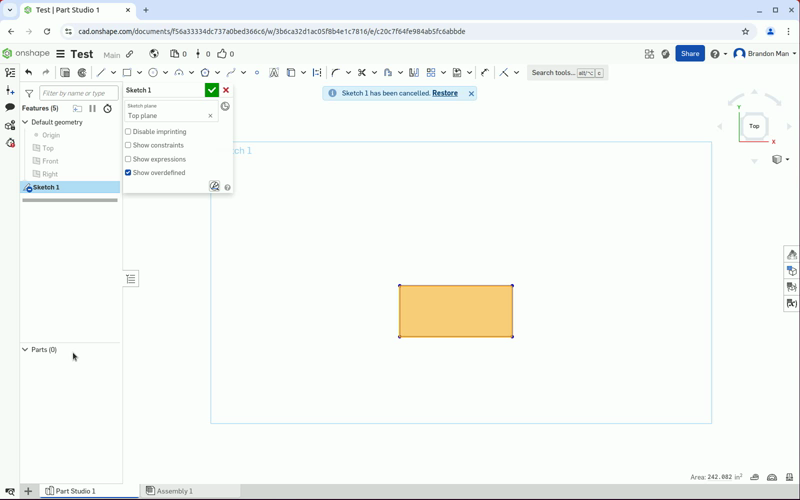
key(shift+e)
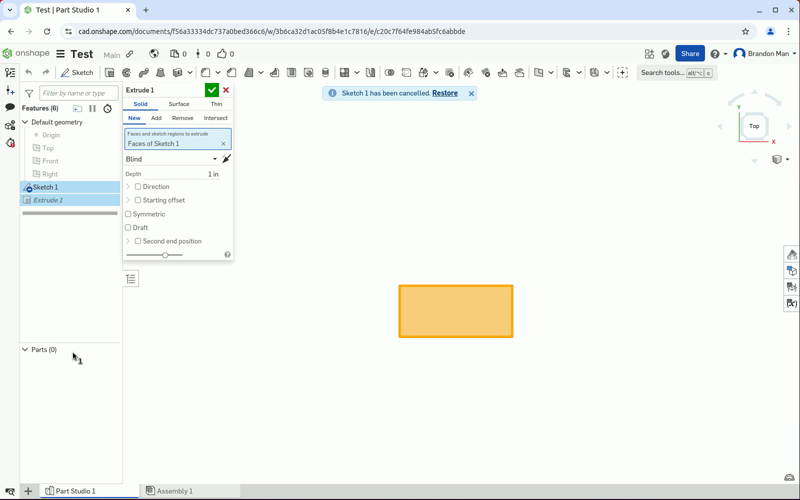
mouse_move(143, 106)
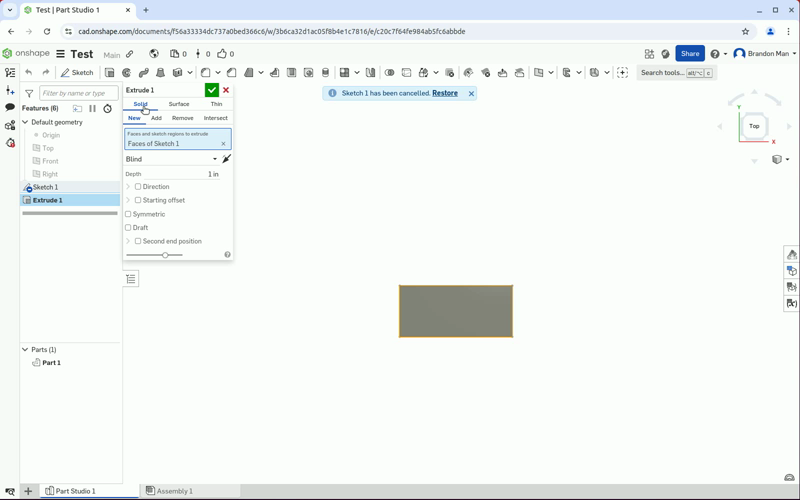
click(143, 106)
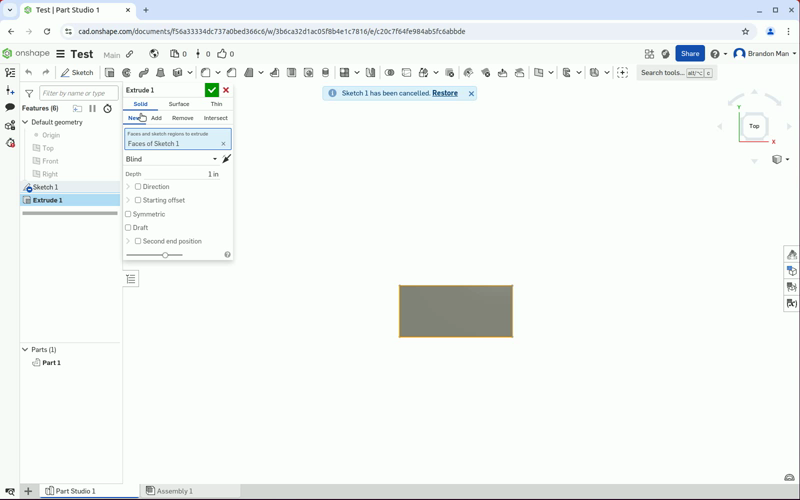
mouse_move(137, 120)
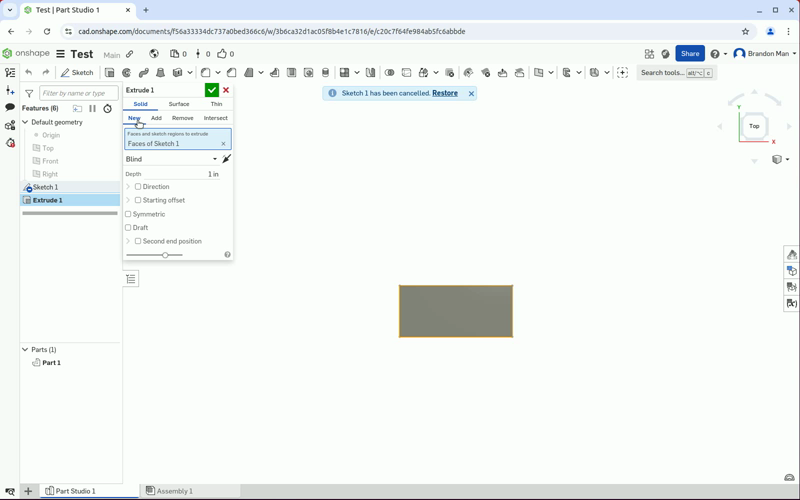
click(137, 120)
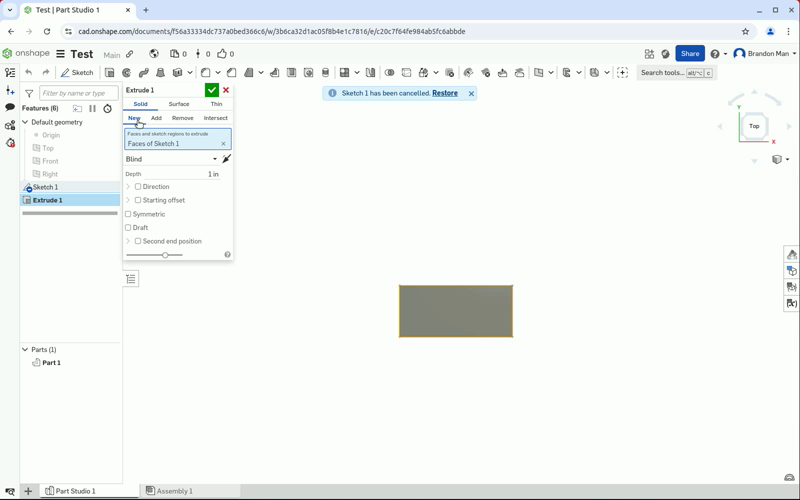
key(tab, 4)
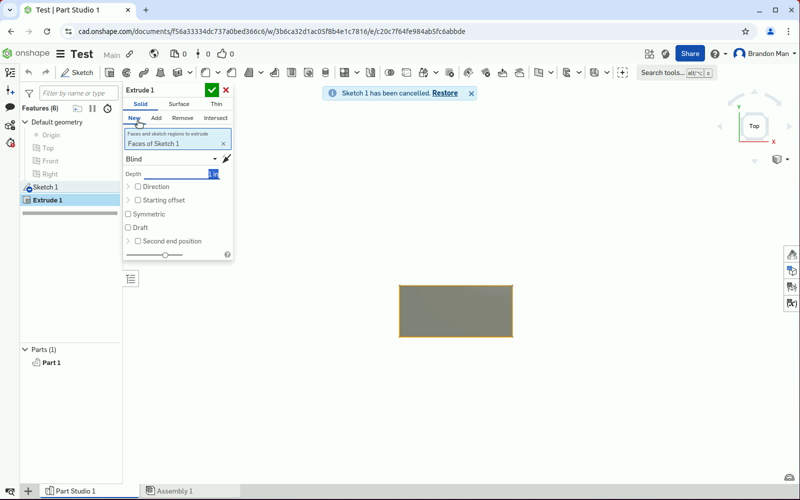
text(23.108)
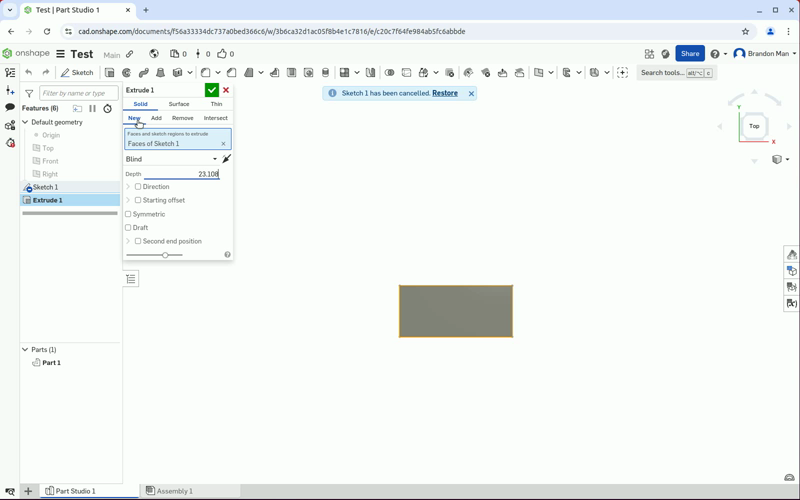
key(enter)
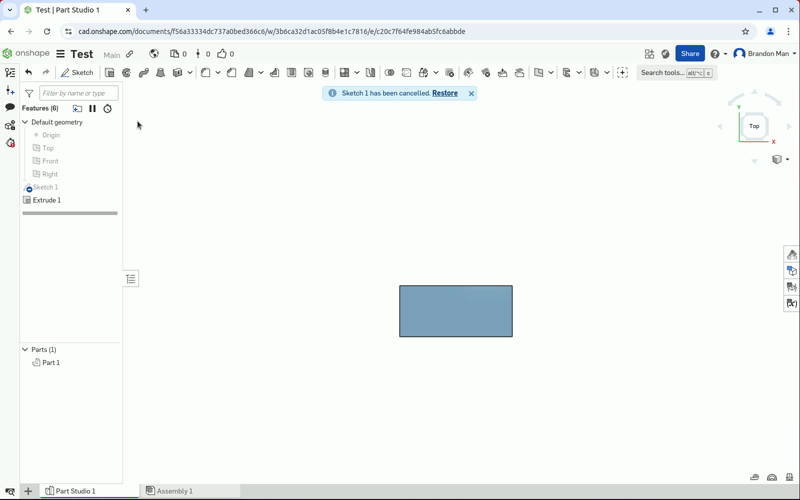
key(shift+h)
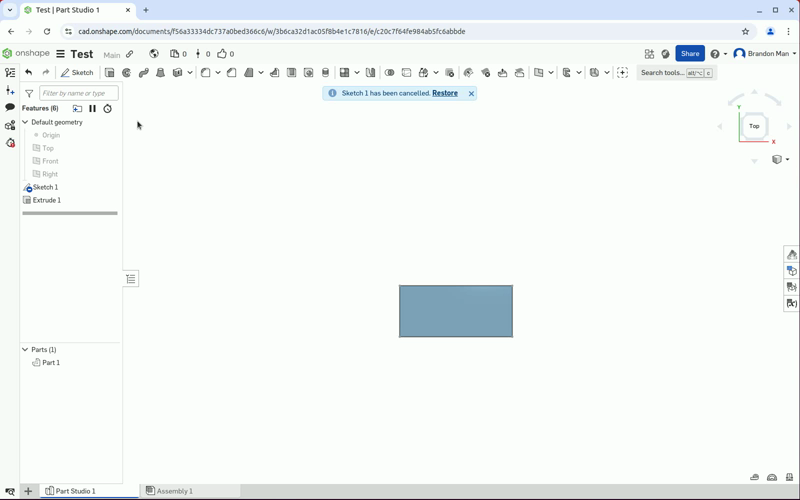
key(shift+h)
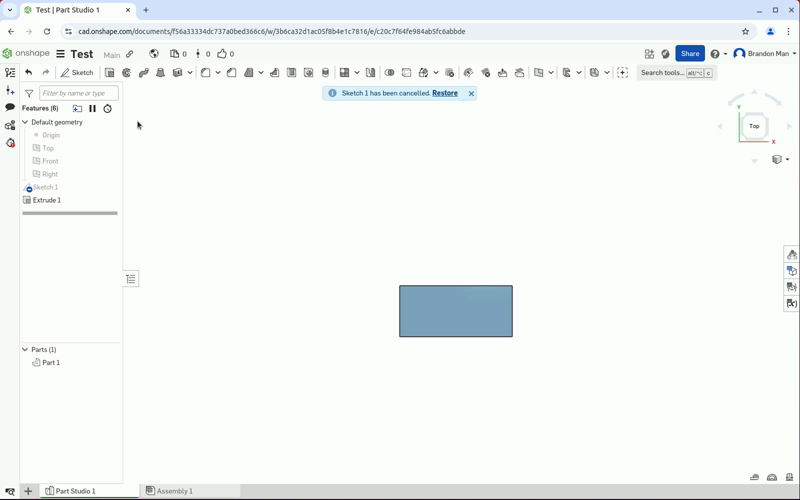
mouse_move(73, 189)
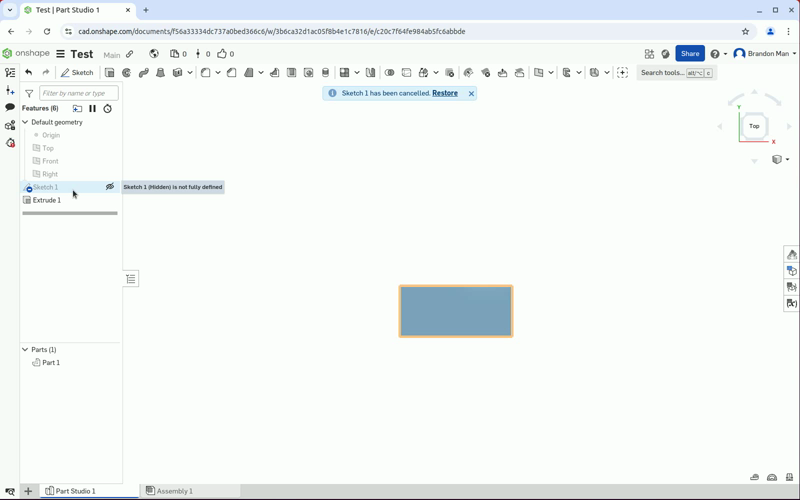
click(73, 189)
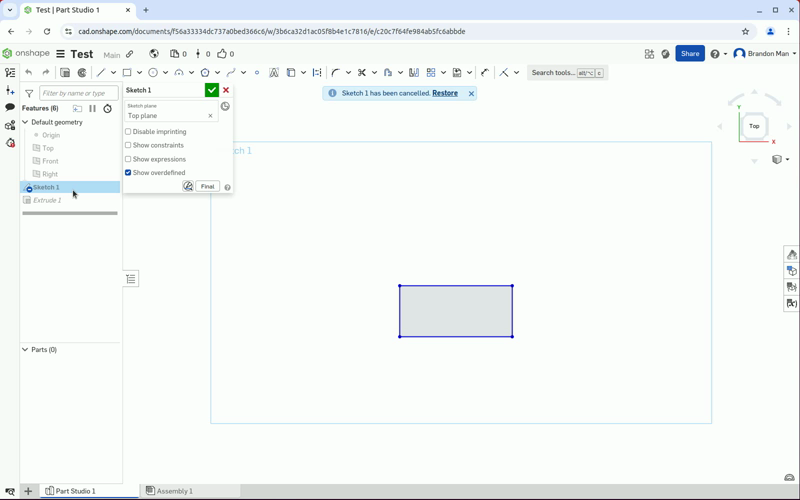
mouse_move(229, 92)
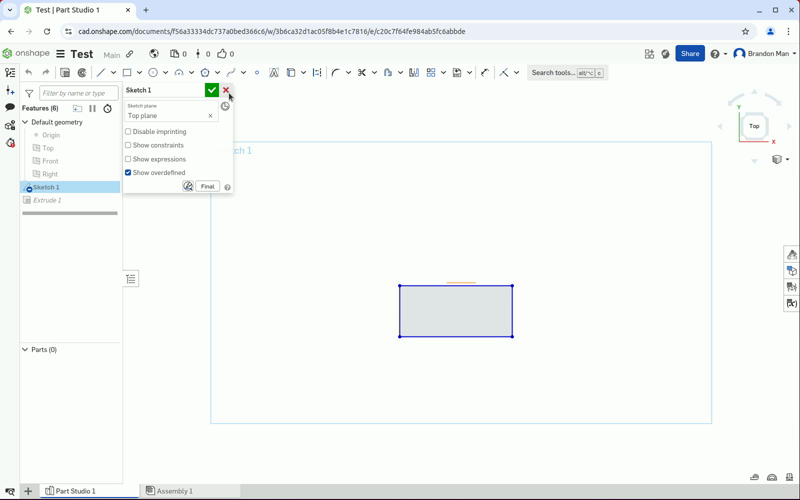
click(229, 92)
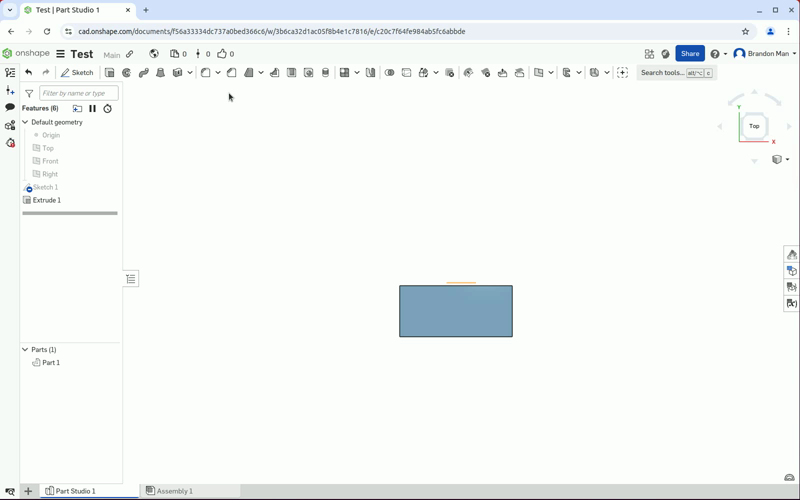
mouse_move(541, 75)
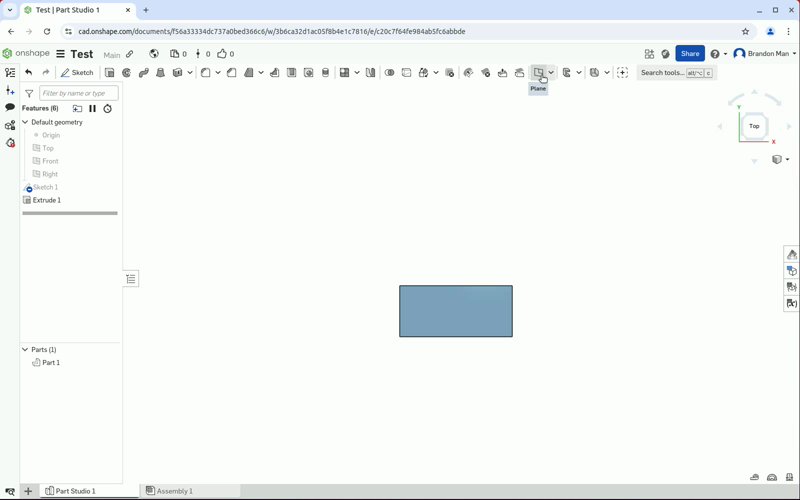
click(541, 75)
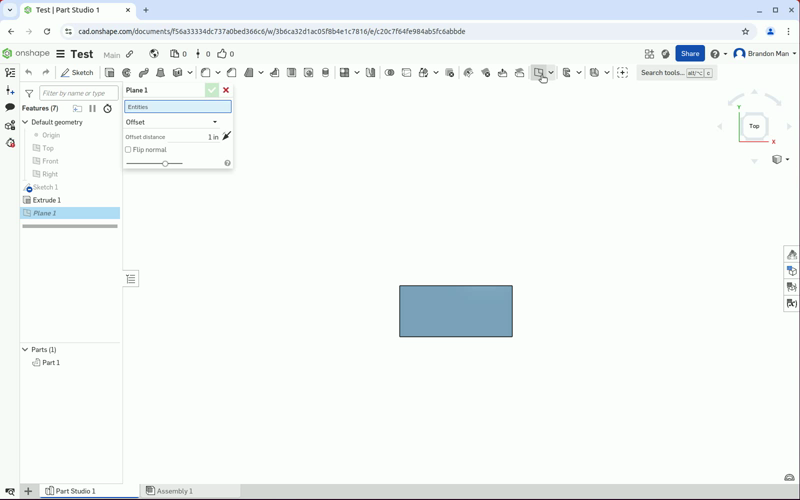
mouse_move(73, 150)
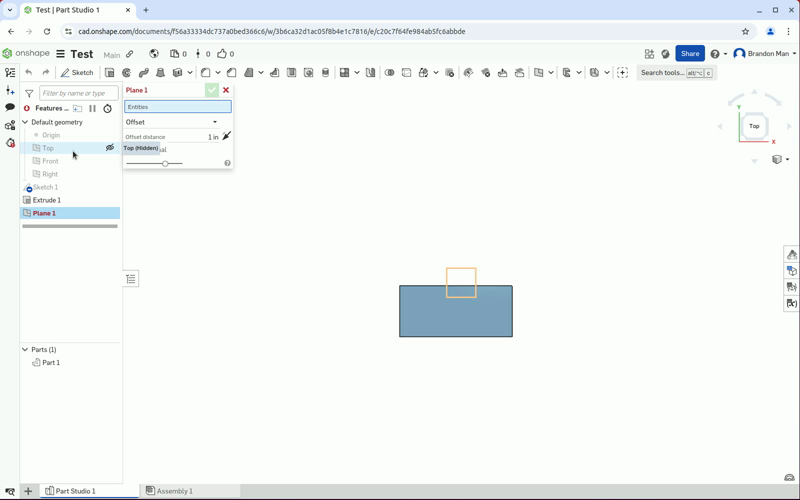
click(73, 150)
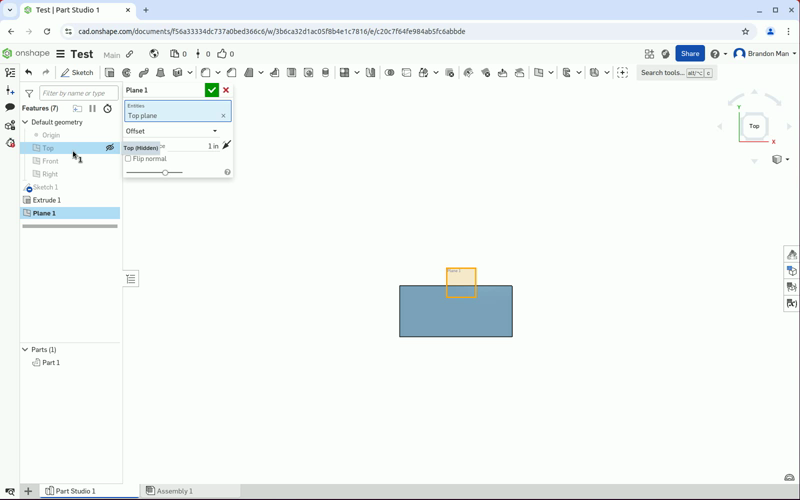
key(tab, 2)
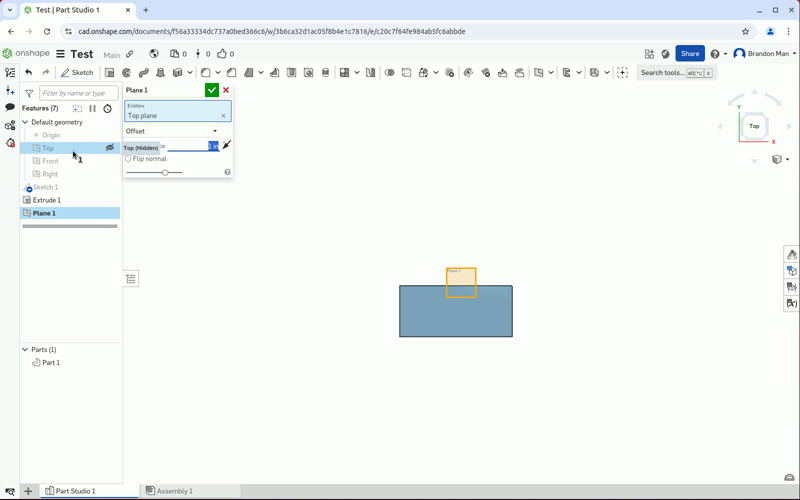
text(23.108)
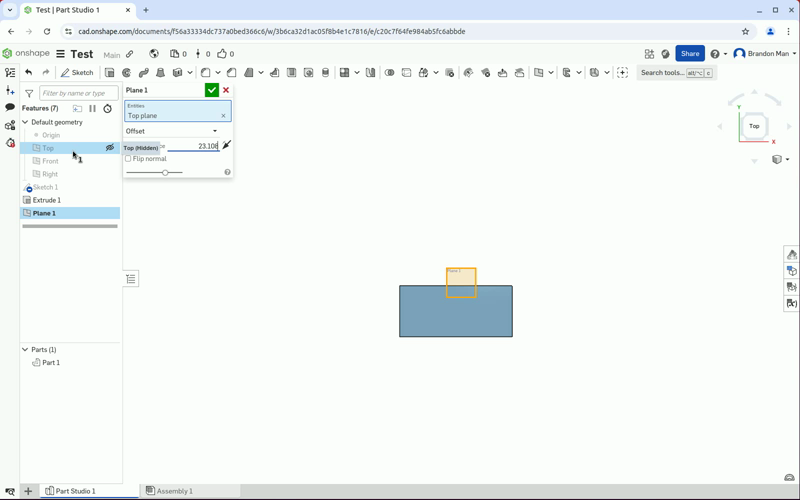
key(enter, 2)
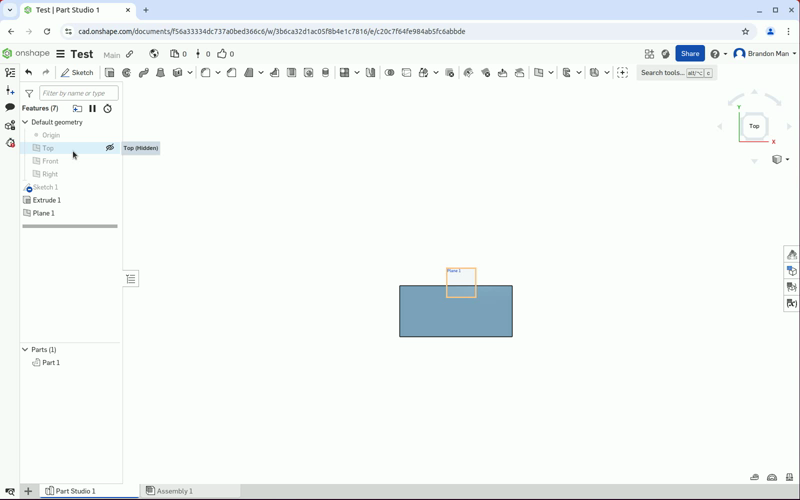
key(shift+s)
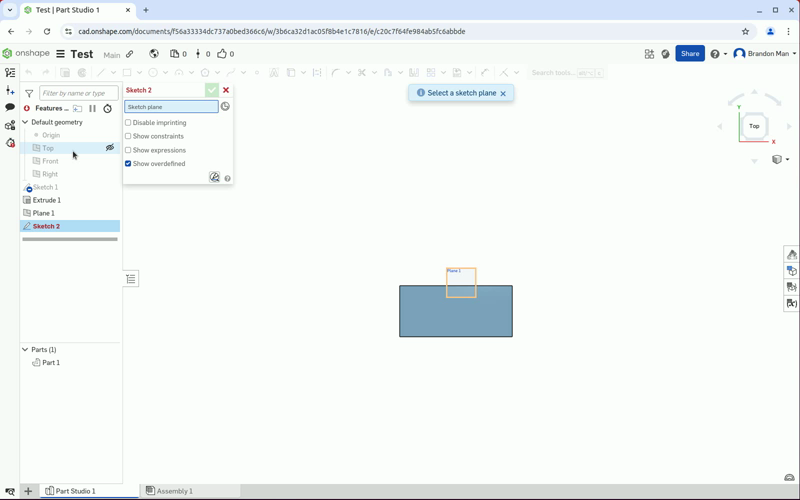
mouse_move(73, 215)
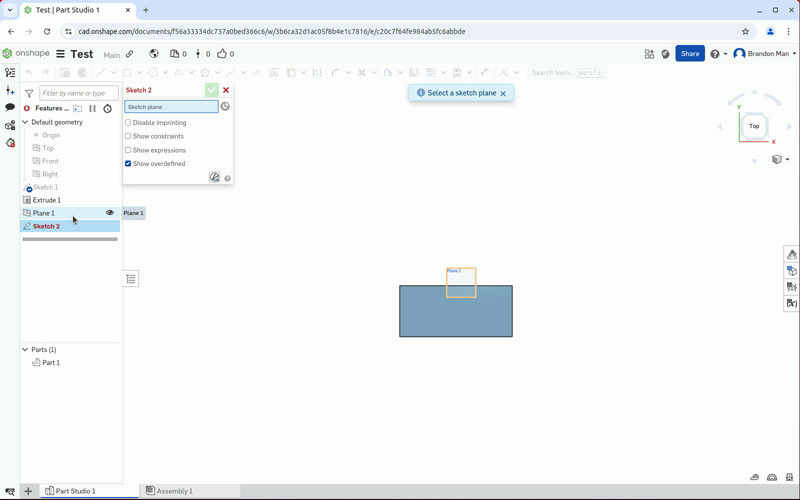
click(73, 215)
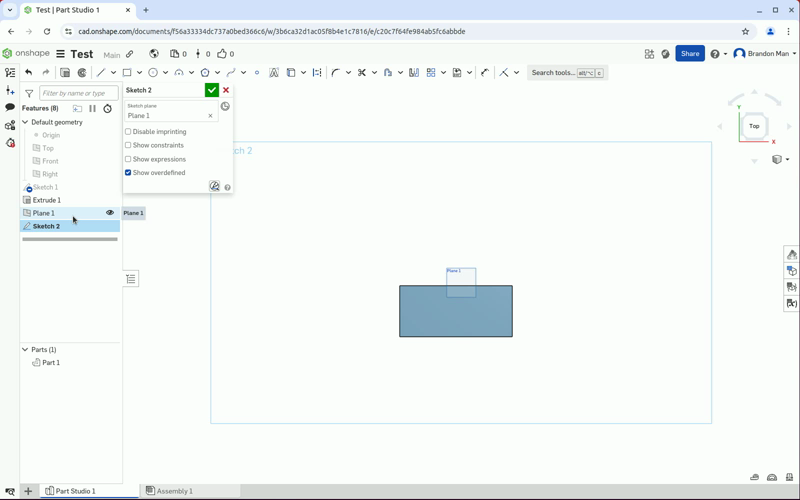
mouse_move(73, 352)
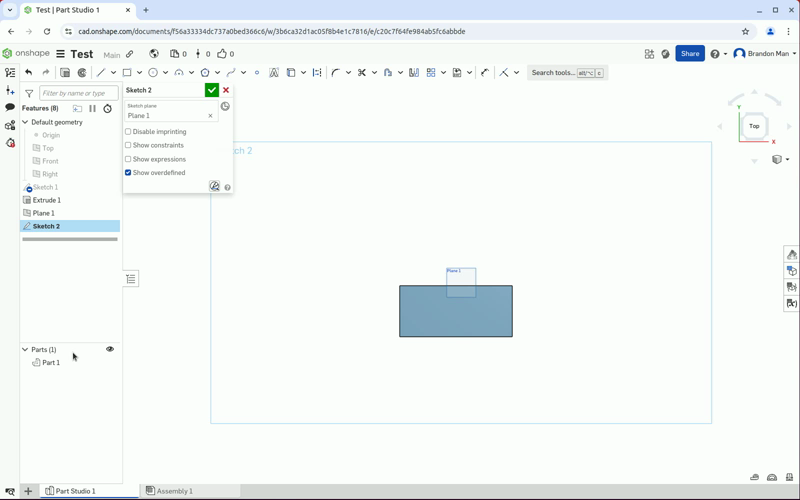
key(y)
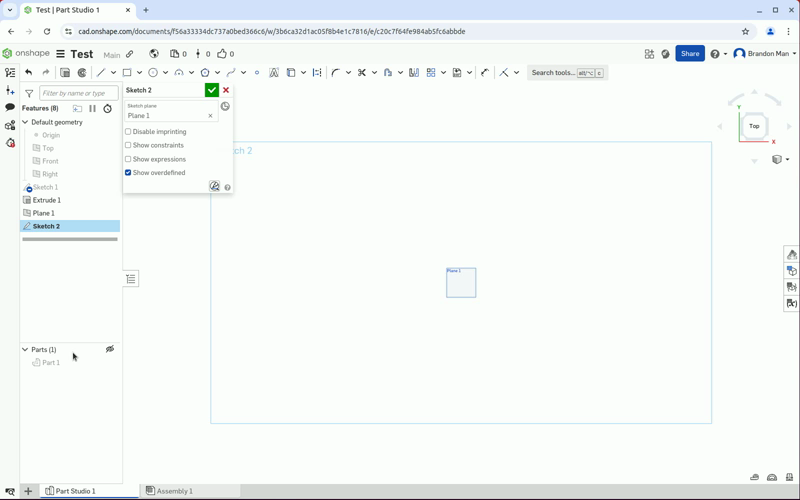
key(l)
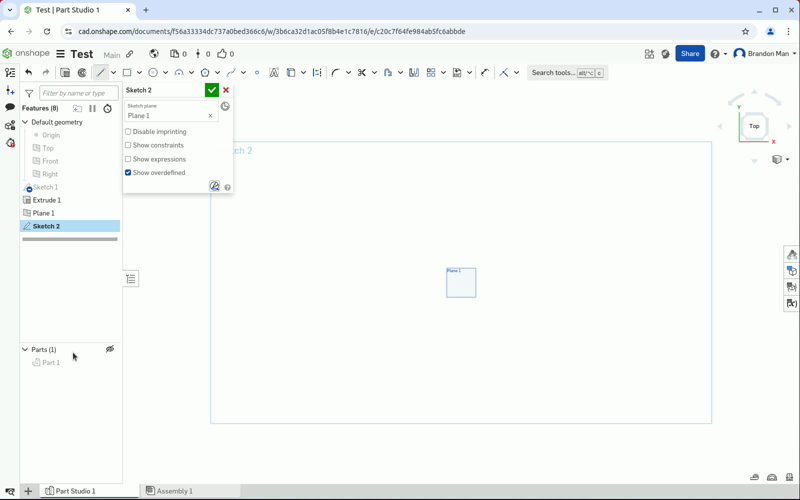
key_down(shift)
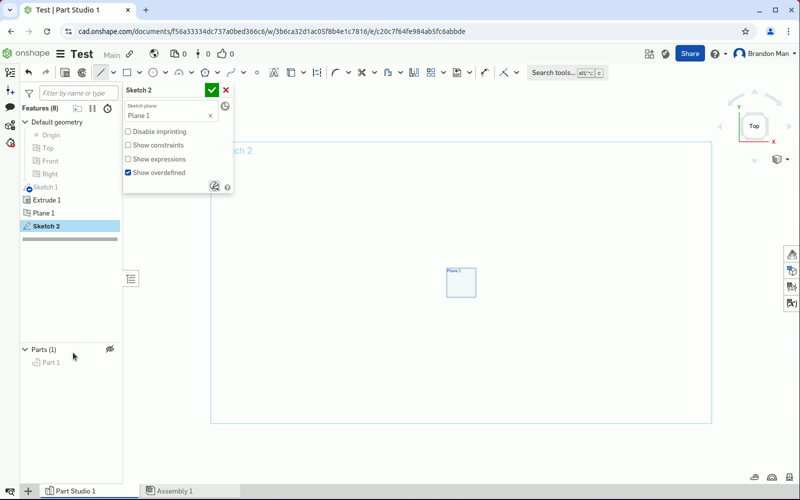
mouse_move(399, 336)
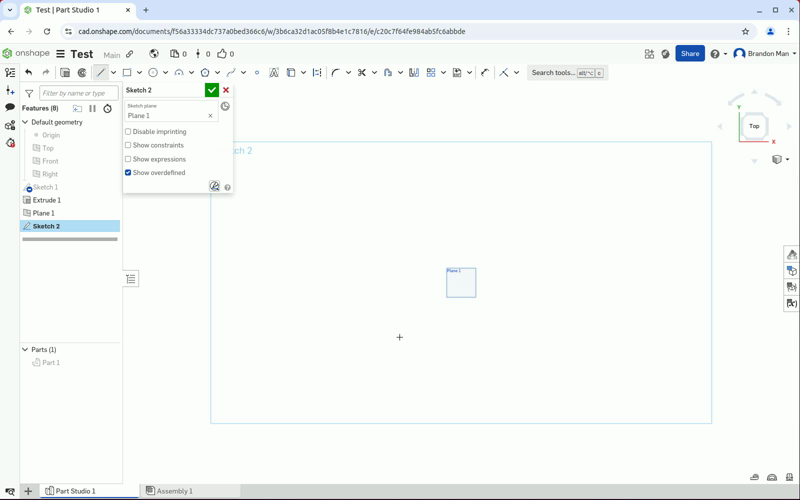
click(399, 336)
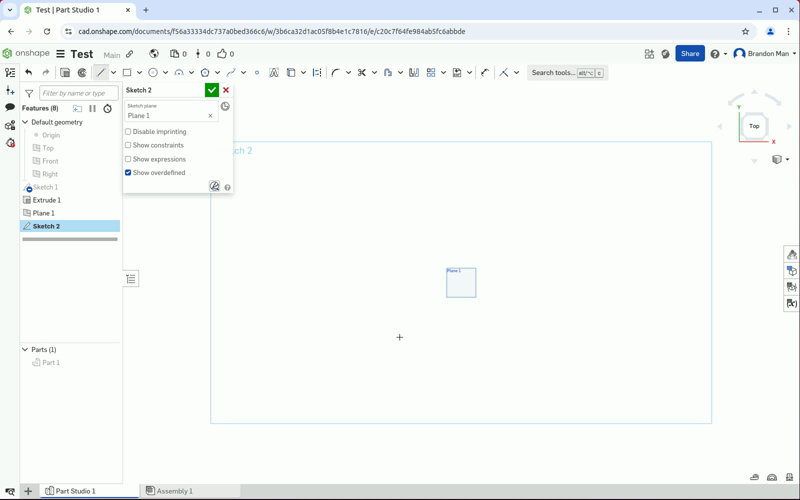
key_up(shift)
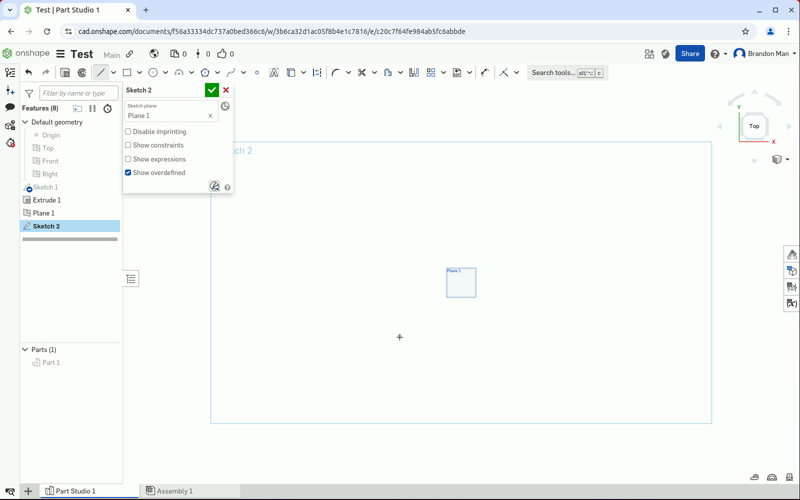
key_down(shift)
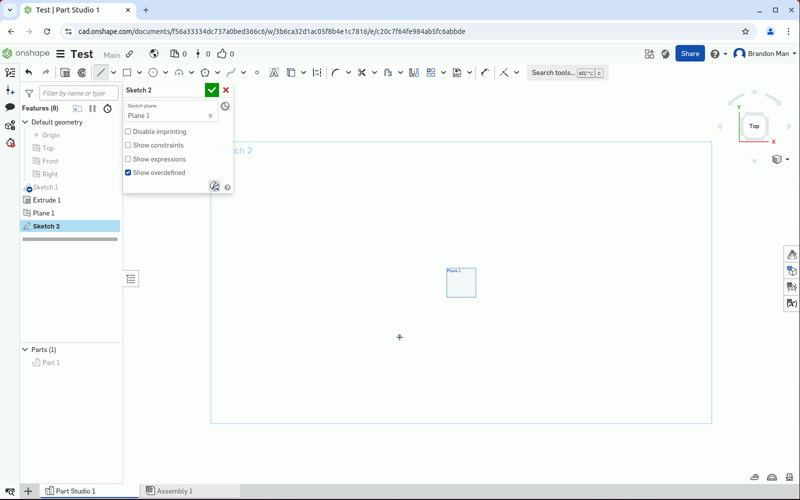
mouse_move(429, 336)
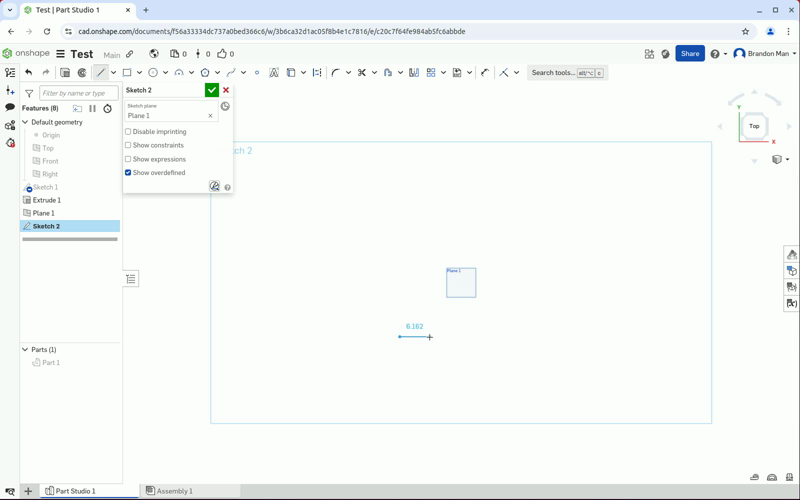
mouse_move(439, 336)
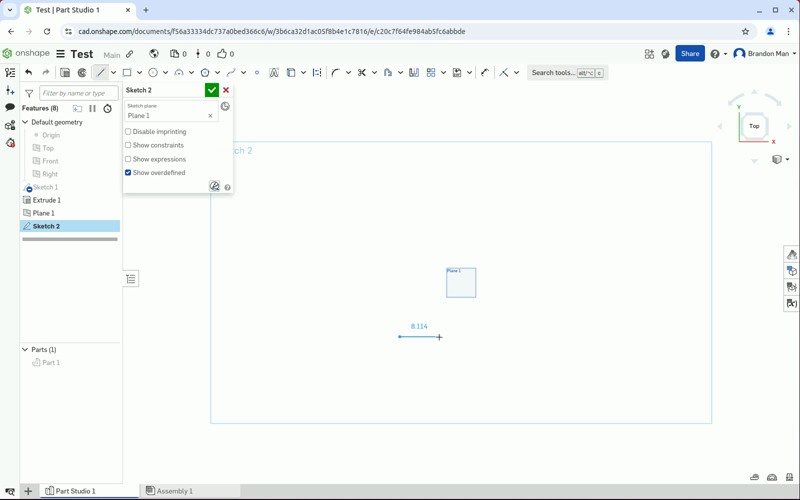
click(439, 336)
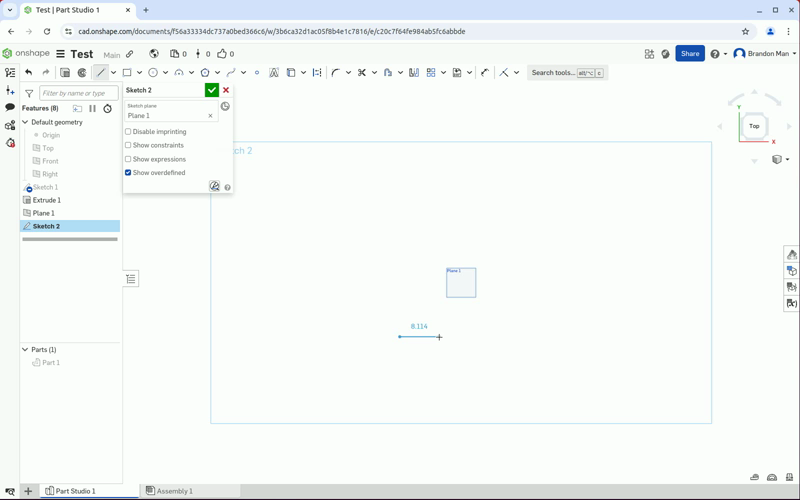
key_up(shift)
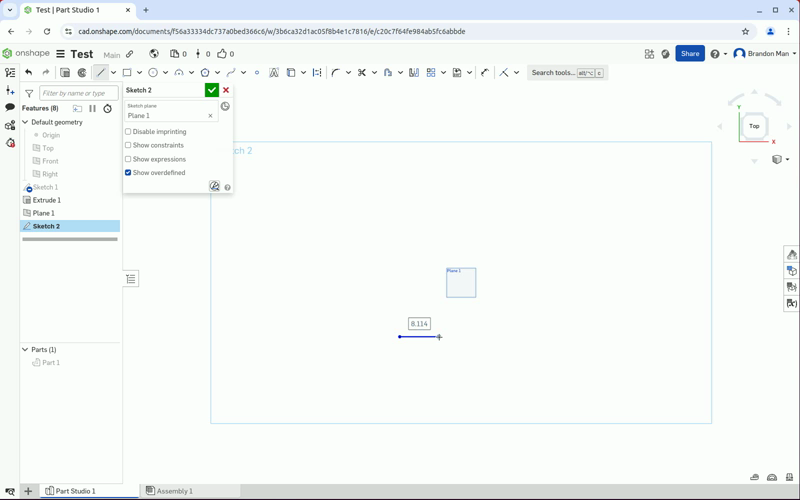
key_down(shift)
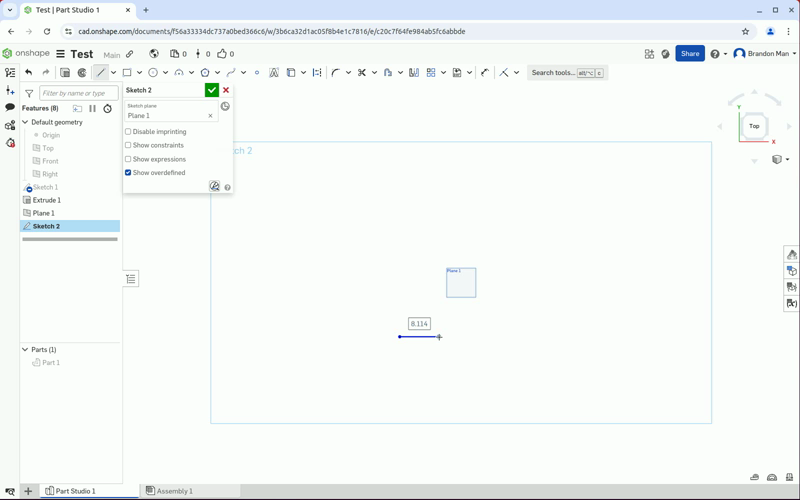
mouse_move(469, 336)
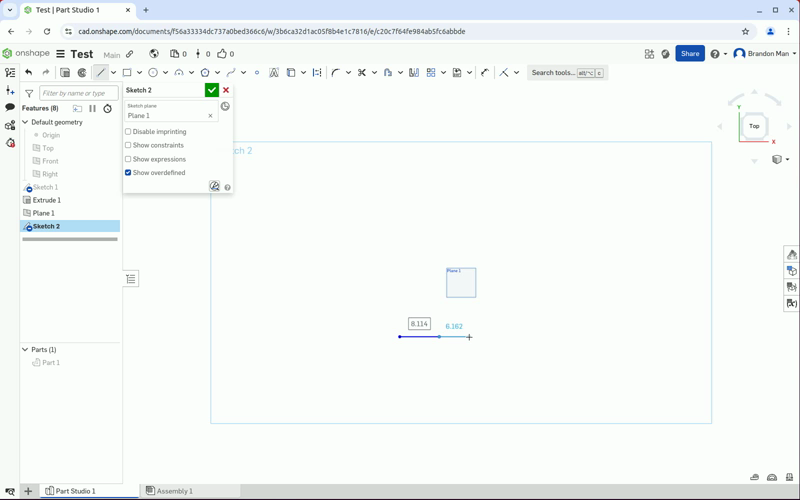
mouse_move(439, 285)
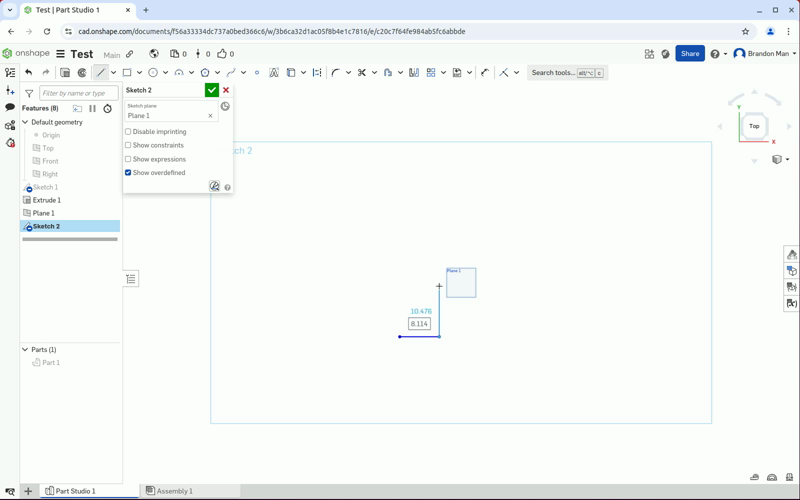
click(439, 285)
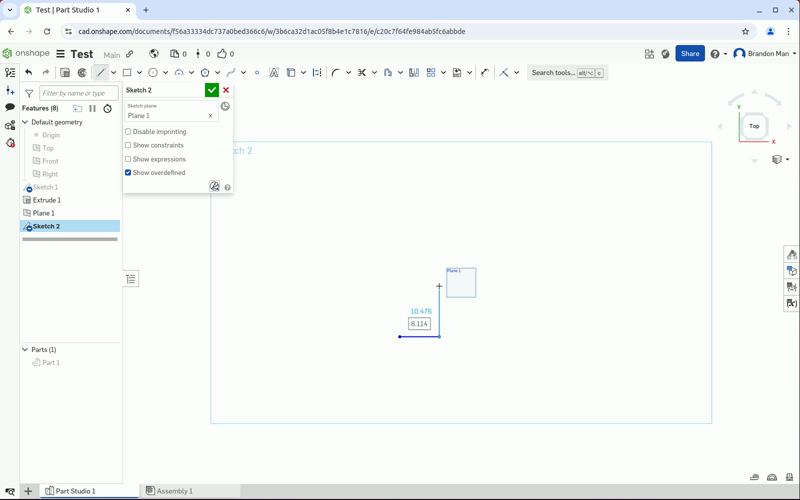
key_up(shift)
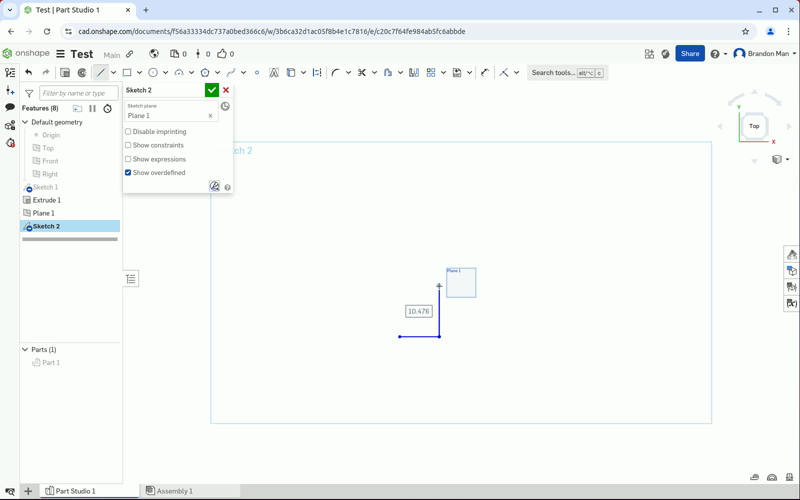
key_down(shift)
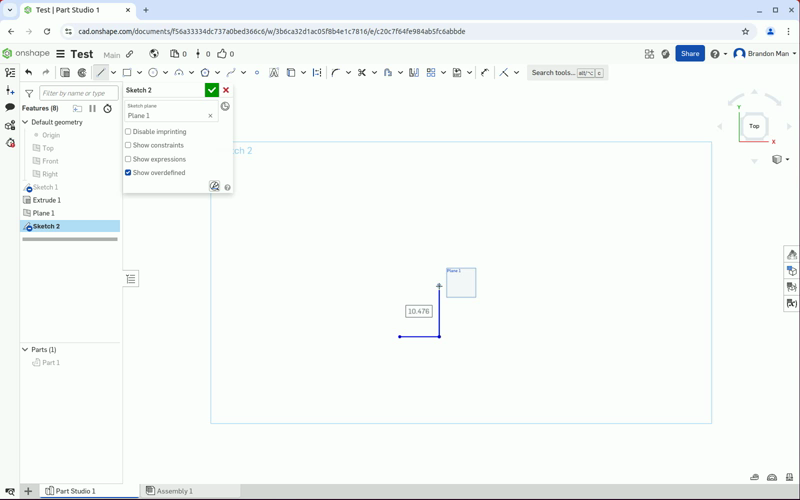
mouse_move(469, 285)
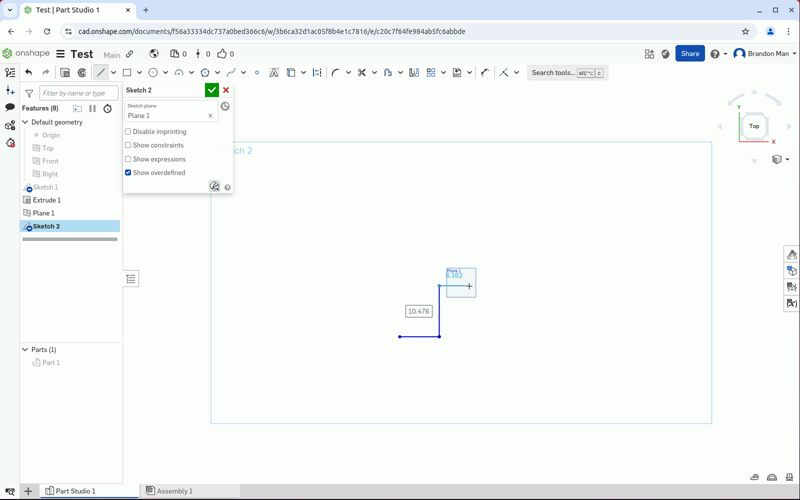
mouse_move(399, 285)
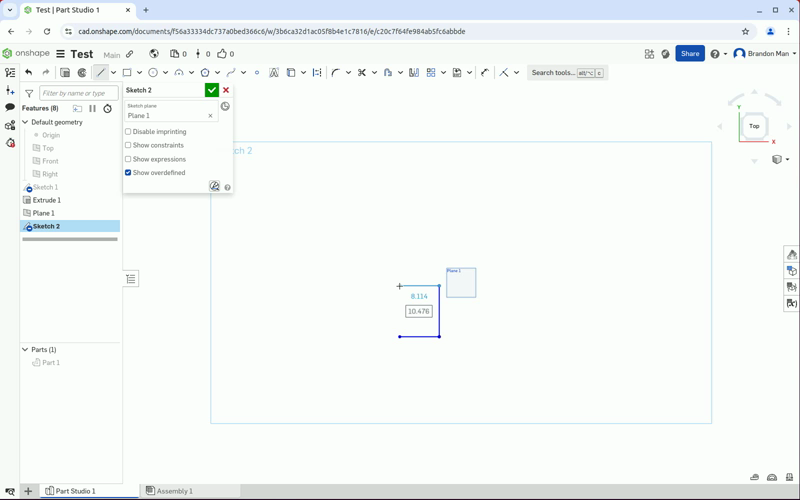
click(399, 285)
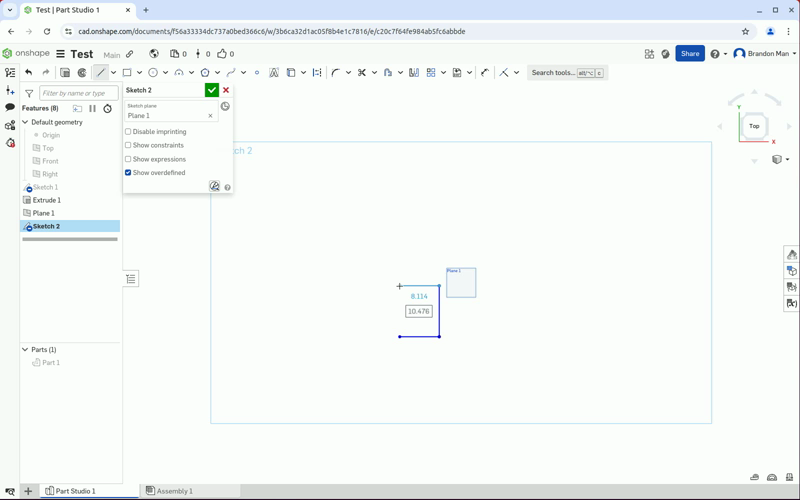
key_up(shift)
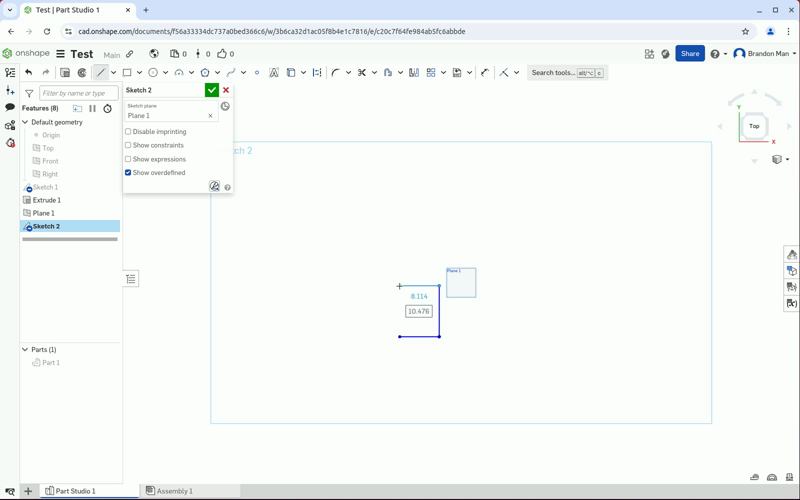
mouse_move(429, 285)
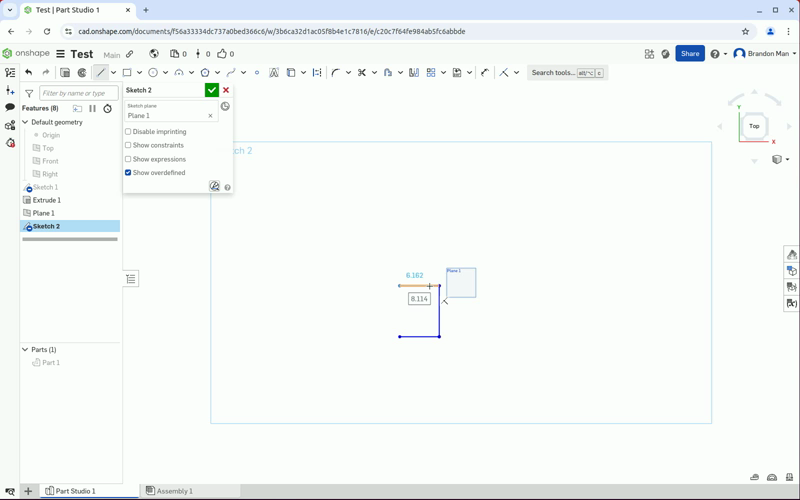
key_down(shift)
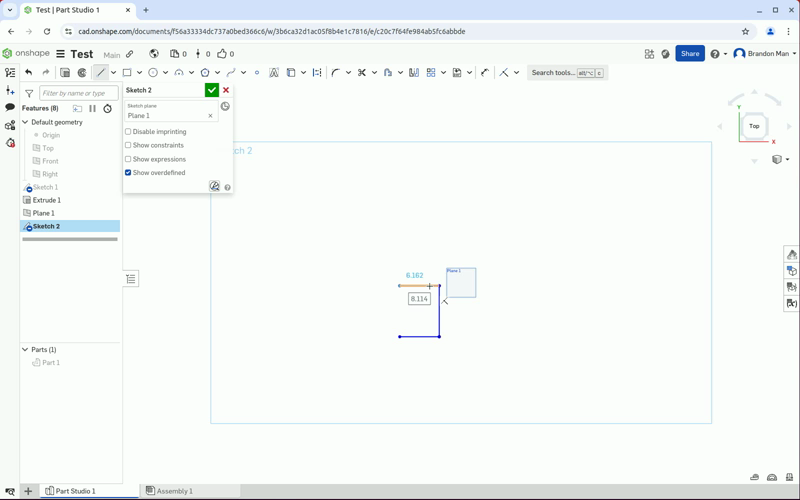
mouse_move(399, 336)
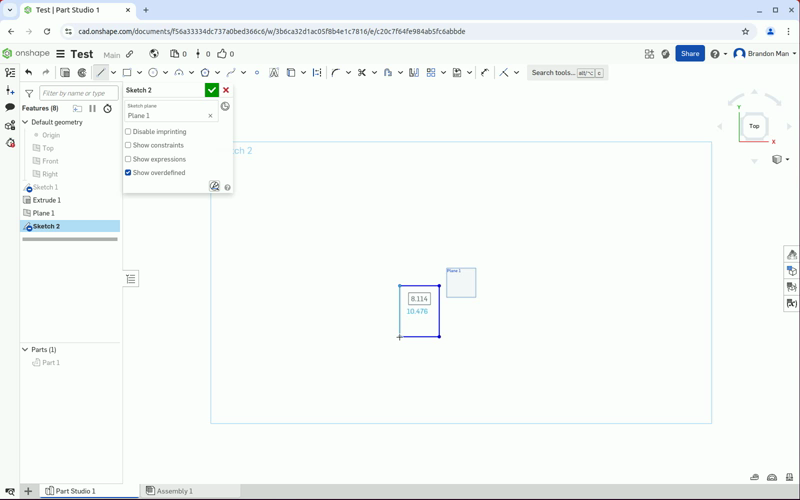
key_up(shift)
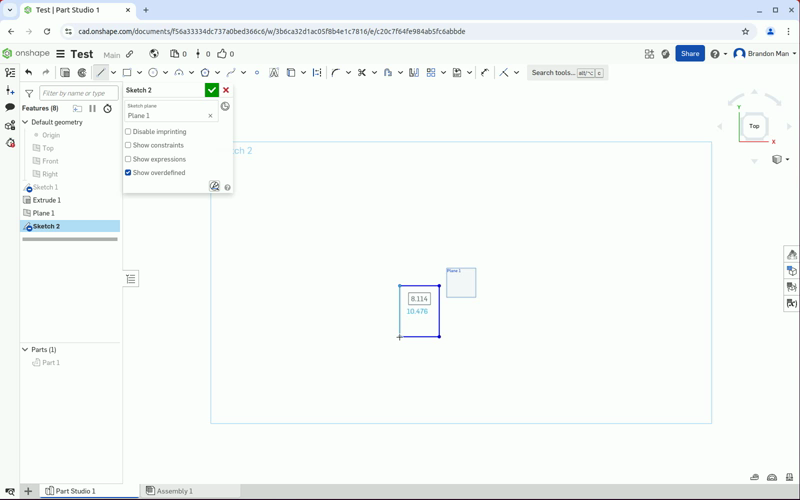
click(399, 336)
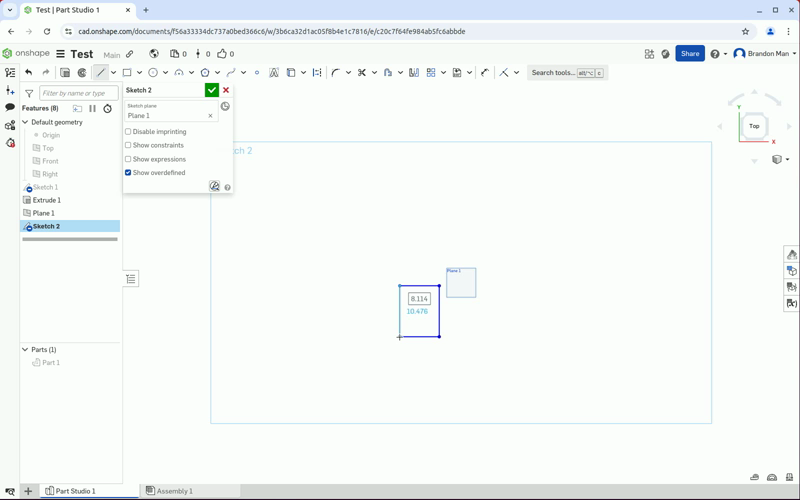
key(esc)
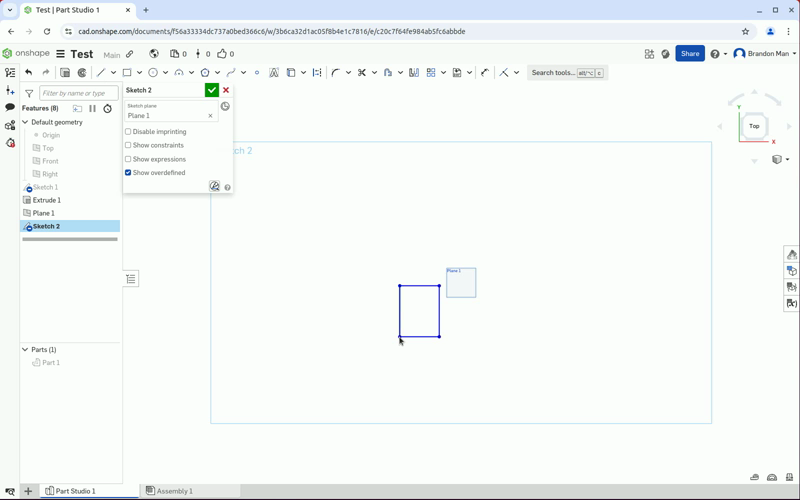
mouse_move(405, 298)
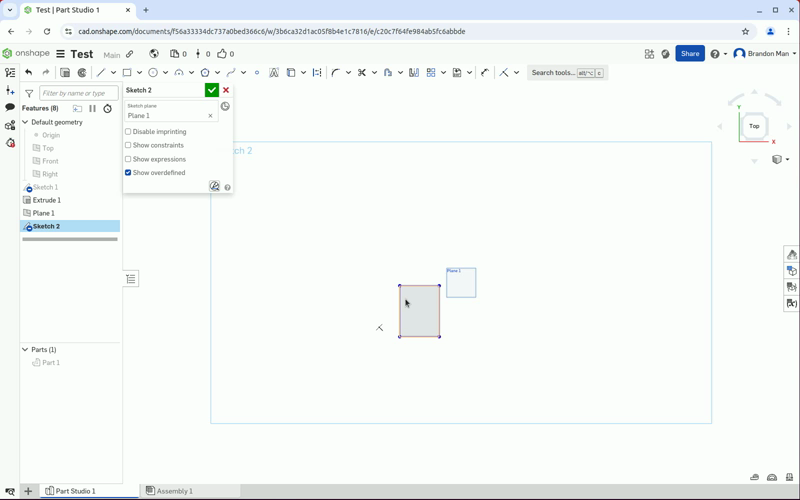
click(405, 298)
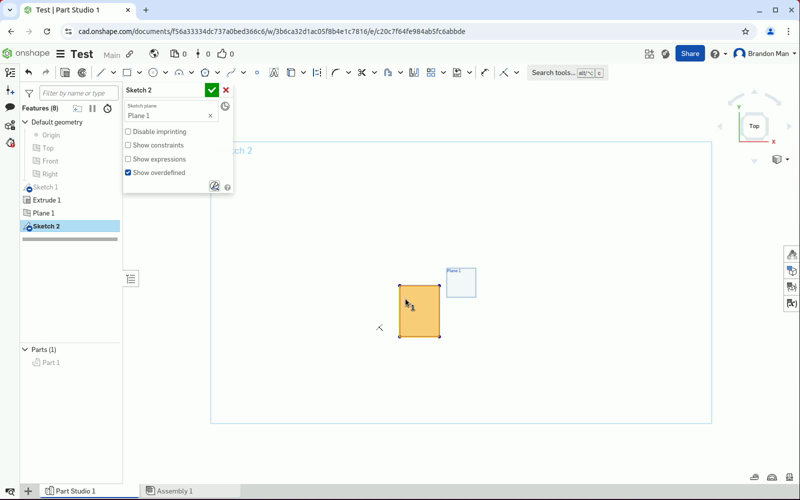
mouse_move(73, 352)
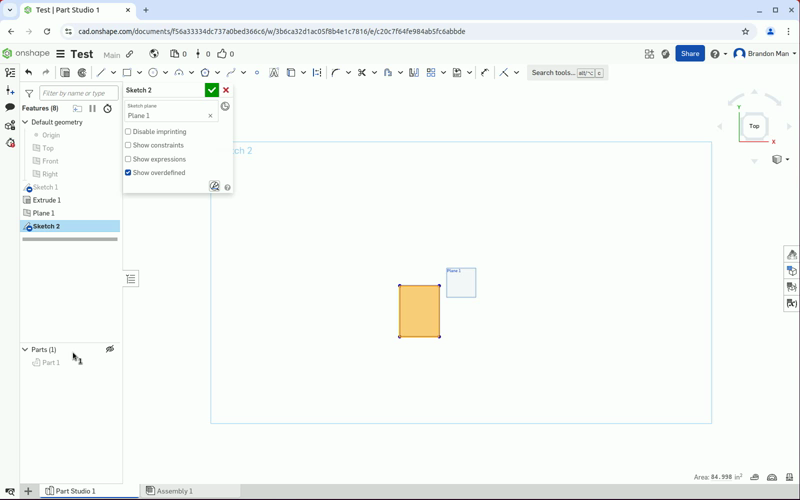
key(shift+y)
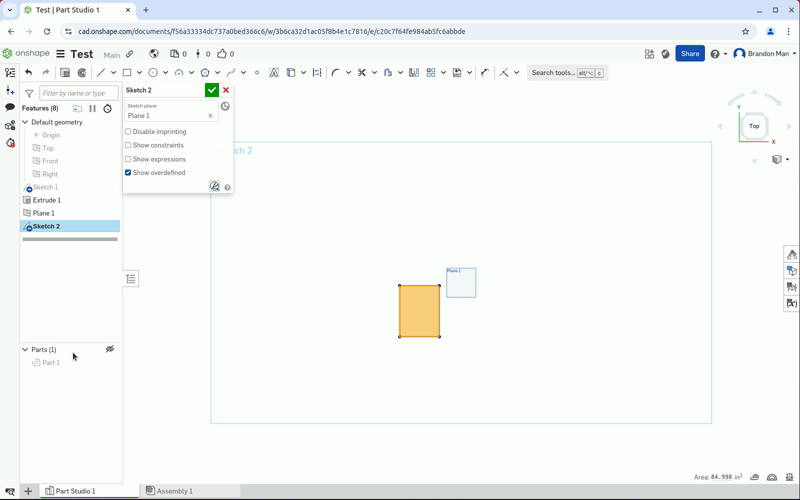
key(shift+e)
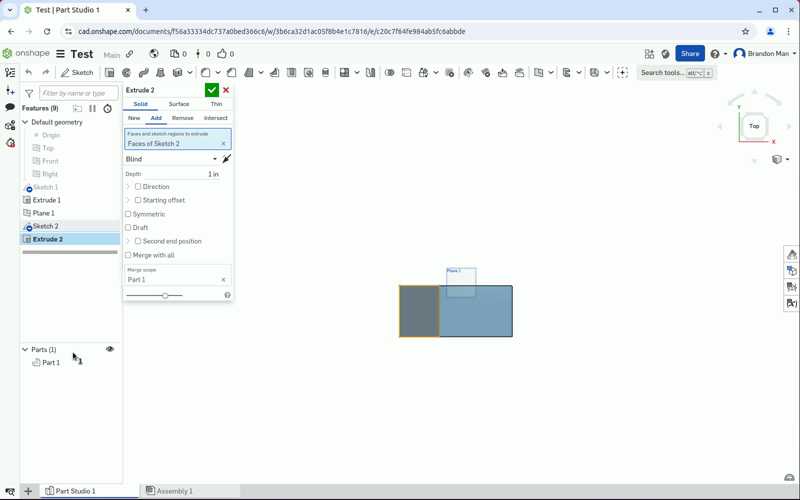
mouse_move(143, 106)
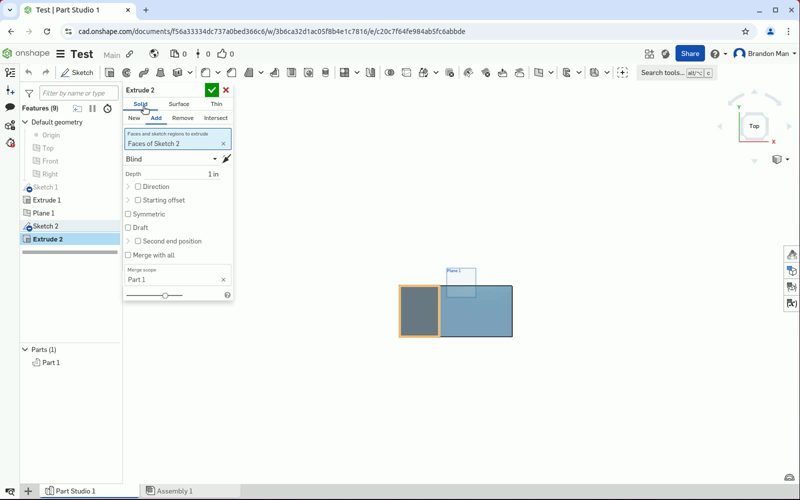
click(143, 106)
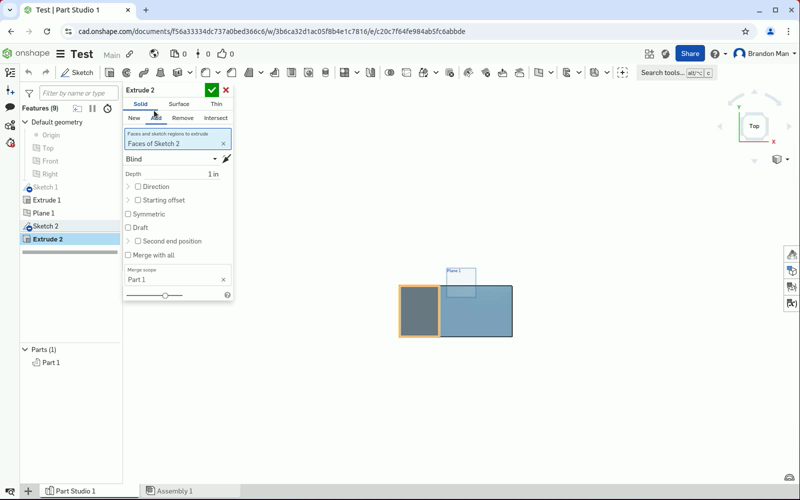
mouse_move(186, 120)
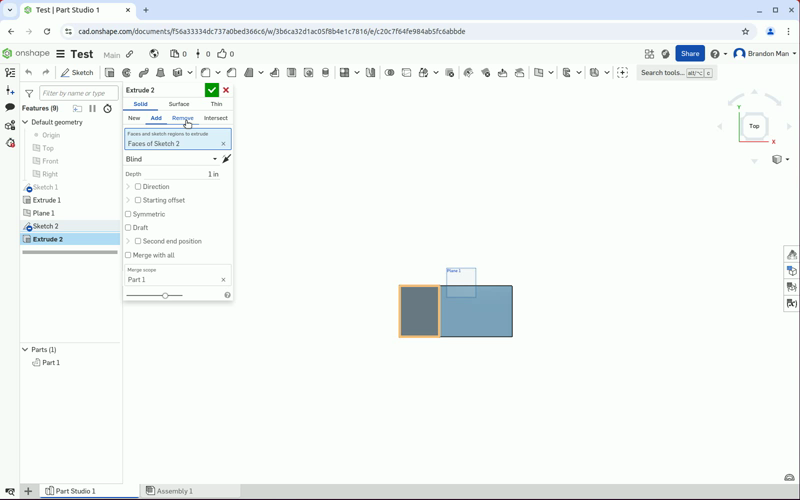
click(186, 120)
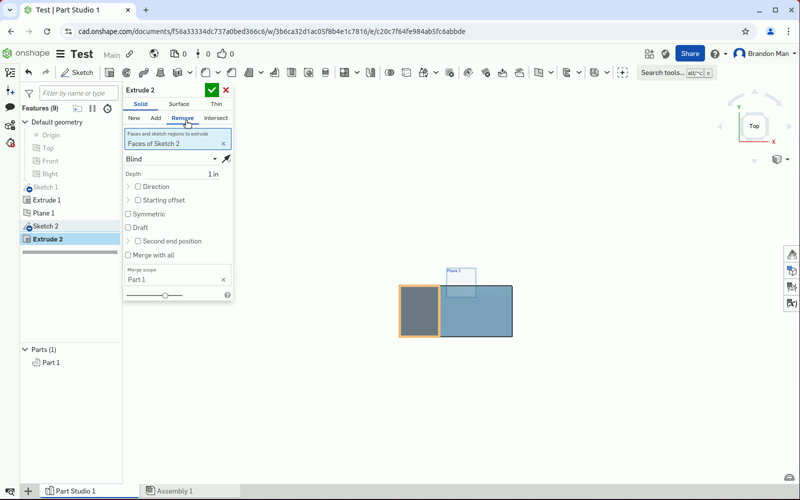
key(tab, 4)
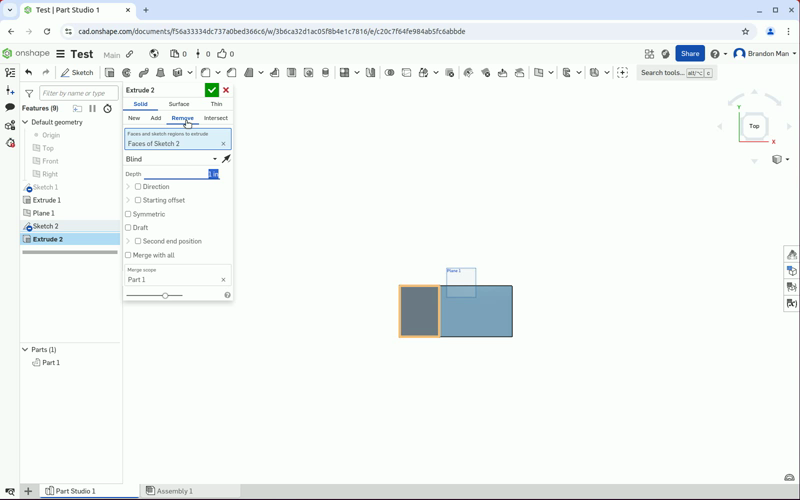
text(9.147)
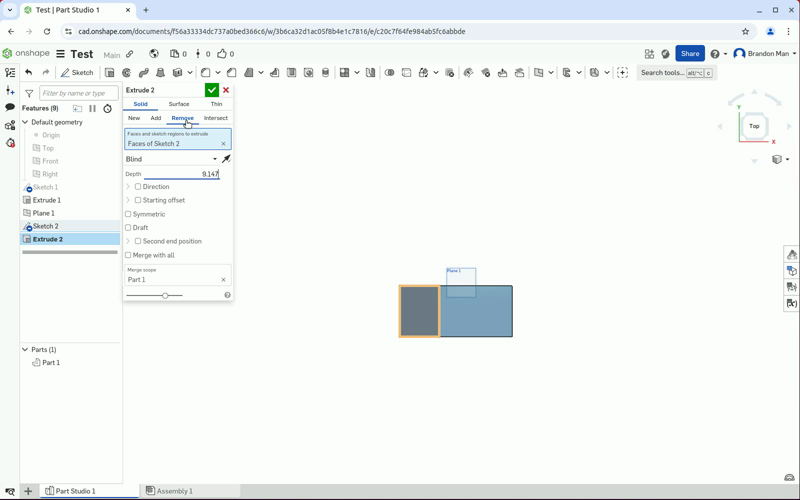
key(tab, 6)
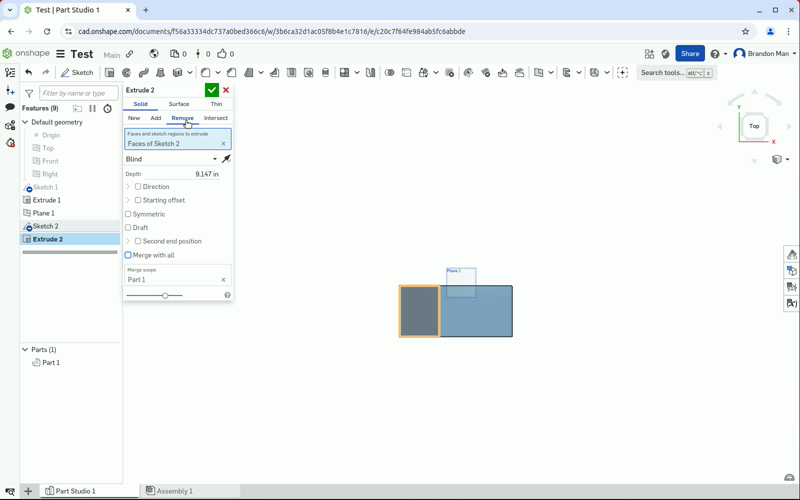
key(space)
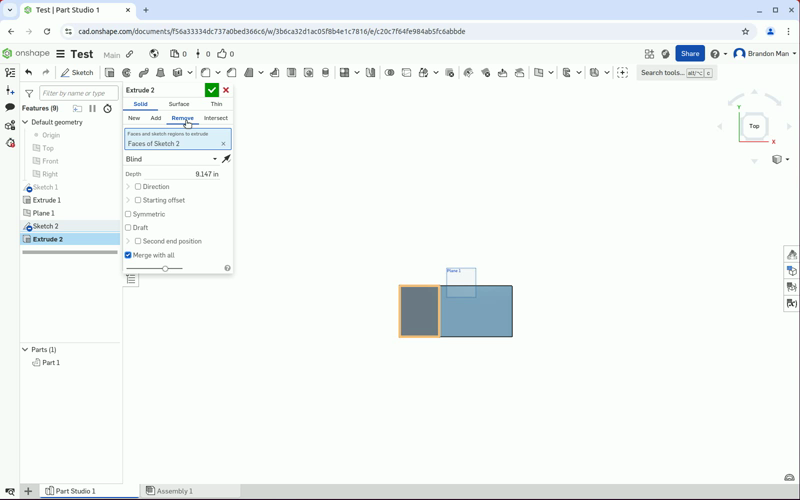
key(enter)
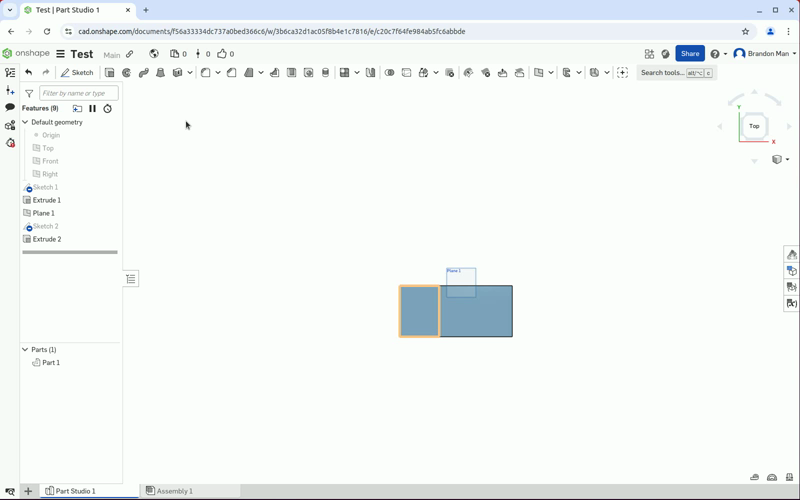
key(shift+h)
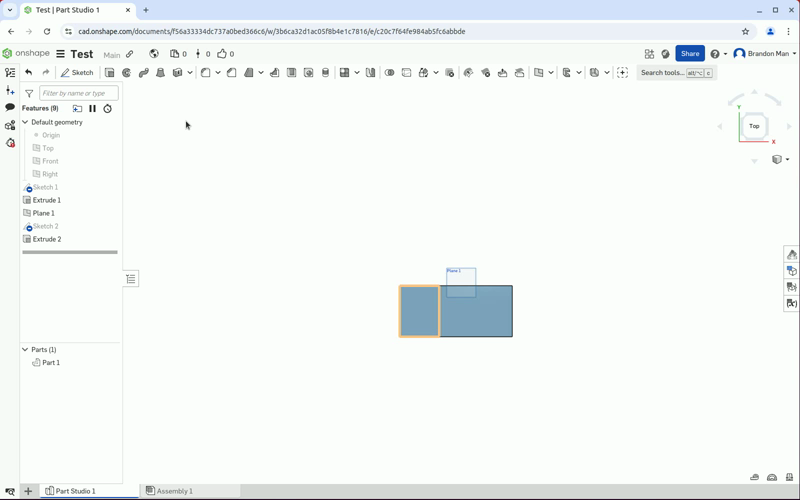
key(shift+h)
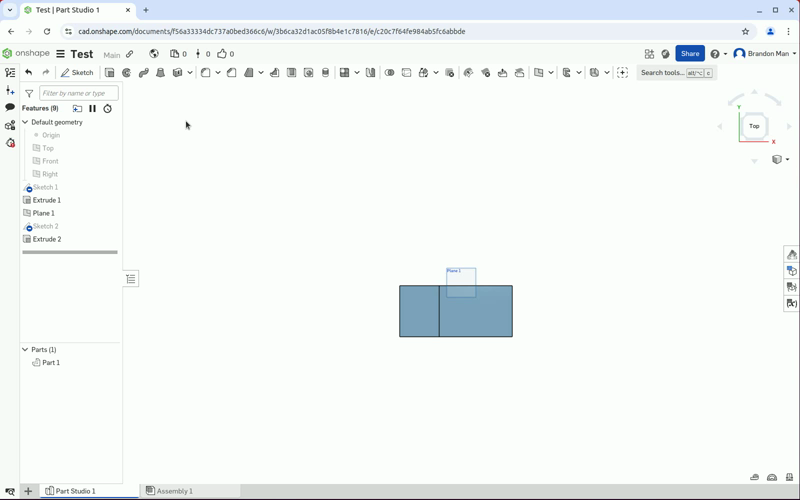
mouse_move(73, 189)
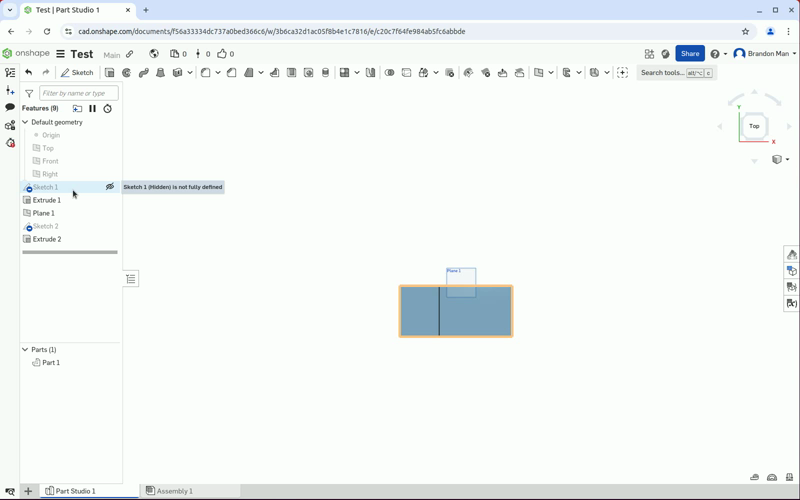
click(73, 189)
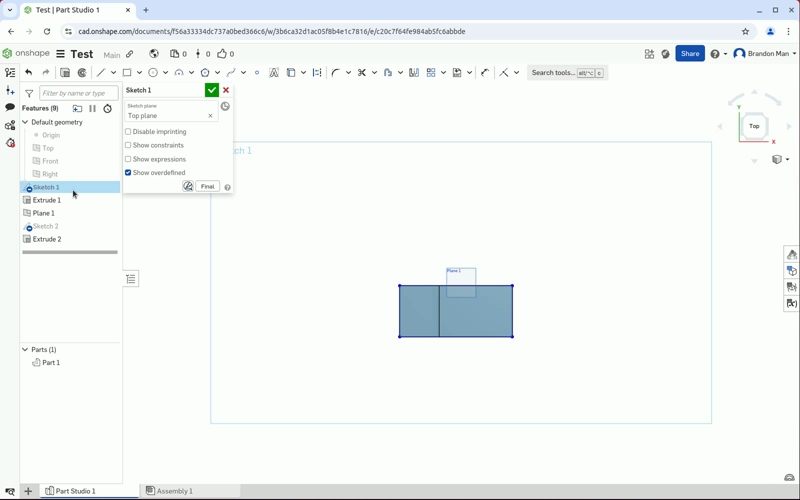
mouse_move(229, 92)
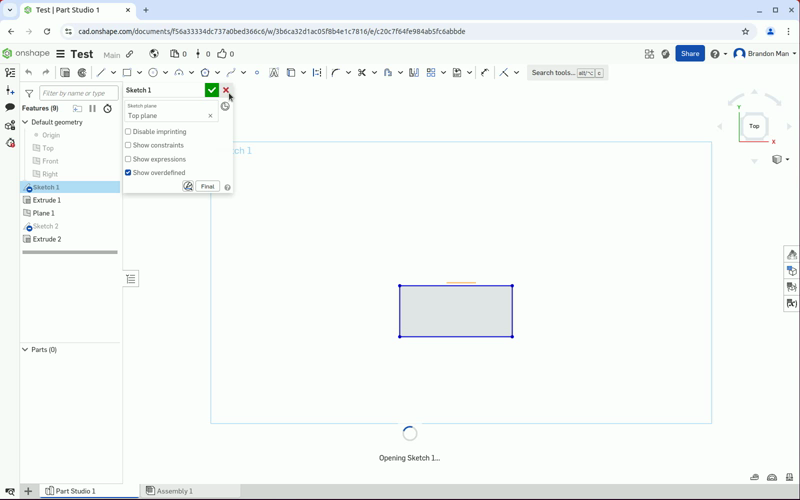
click(229, 92)
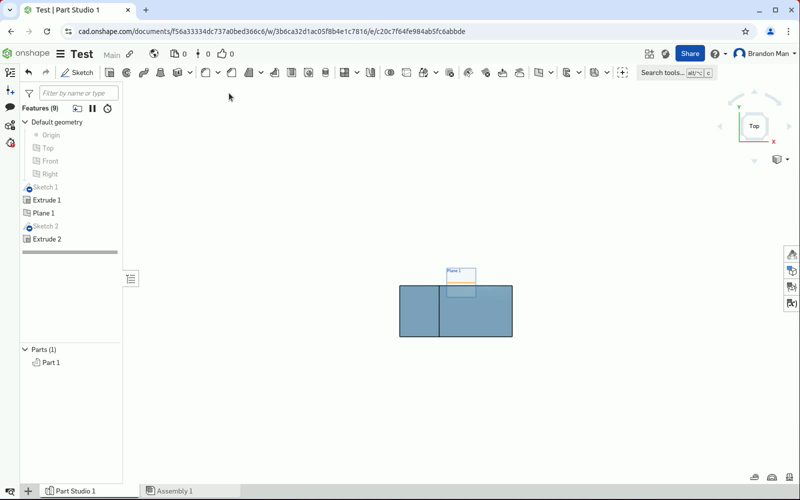
mouse_move(541, 75)
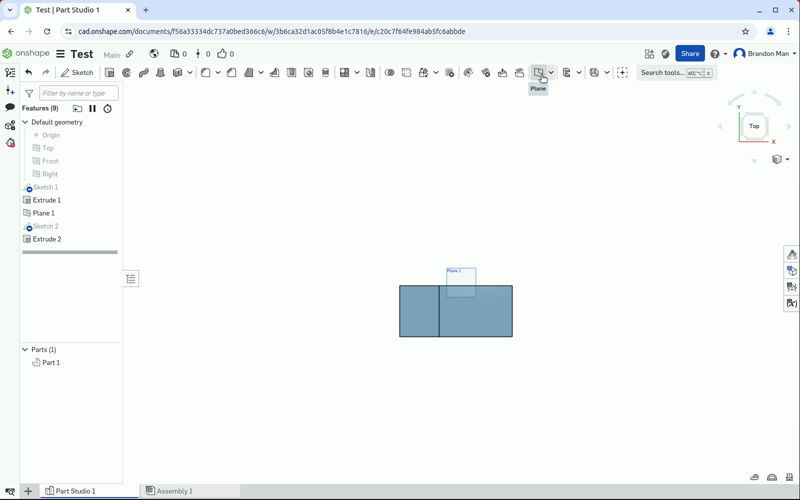
click(541, 75)
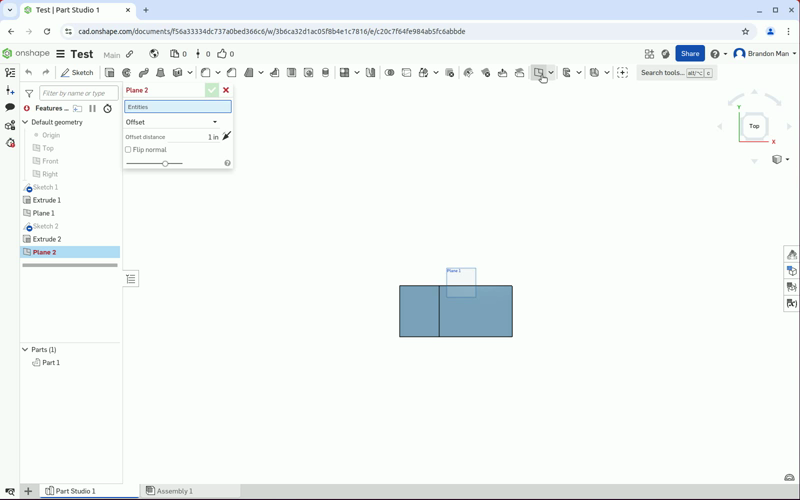
mouse_move(73, 150)
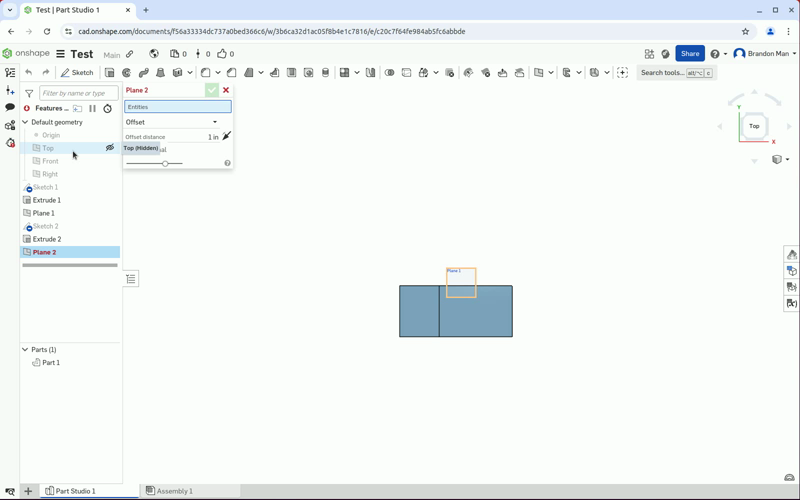
click(73, 150)
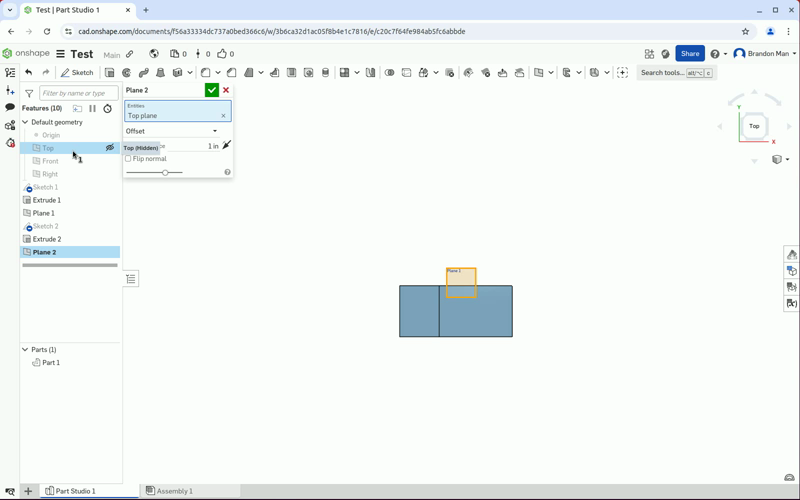
key(tab, 2)
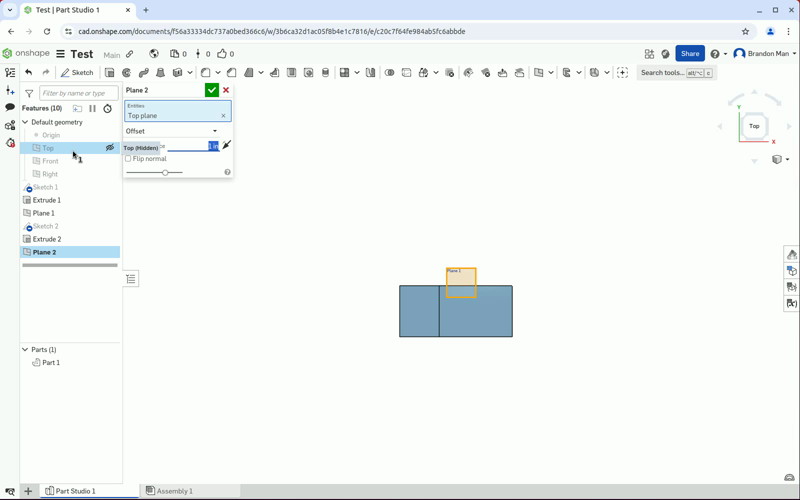
text(13.957)
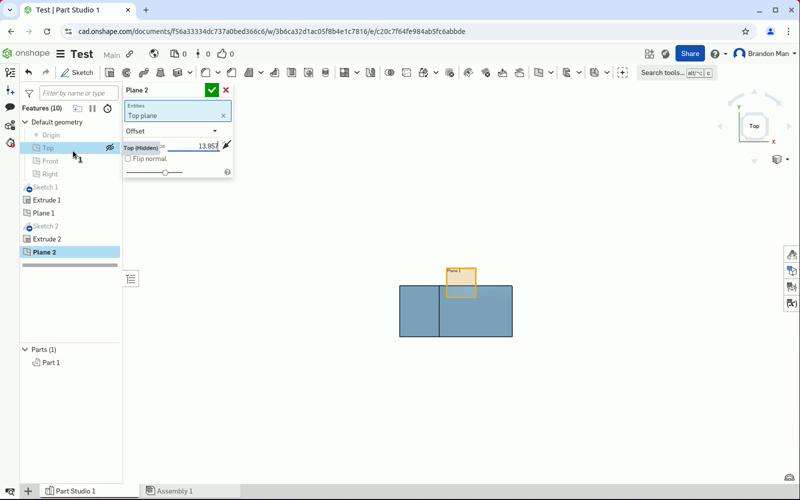
key(enter, 2)
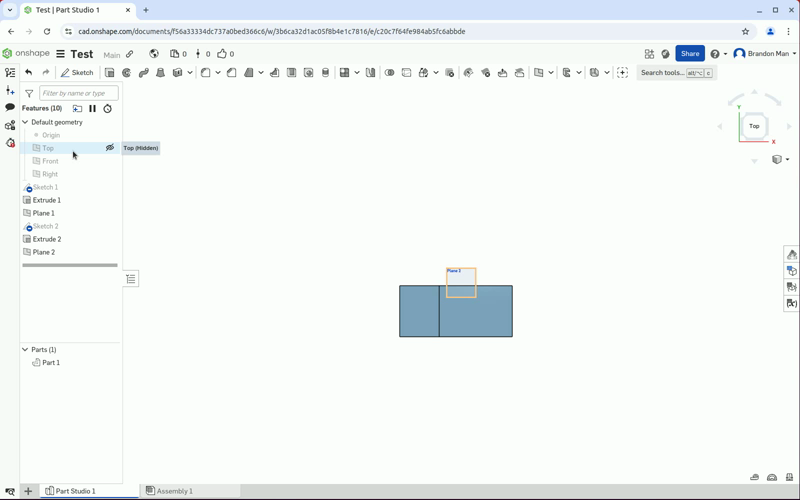
key(shift+s)
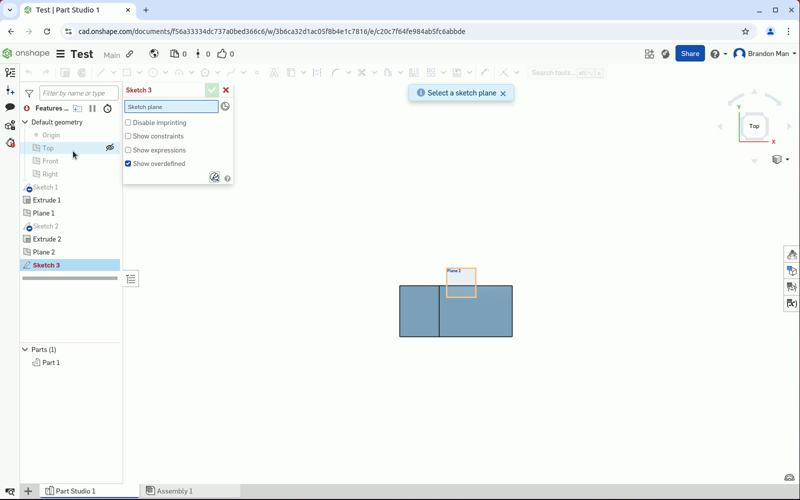
mouse_move(73, 254)
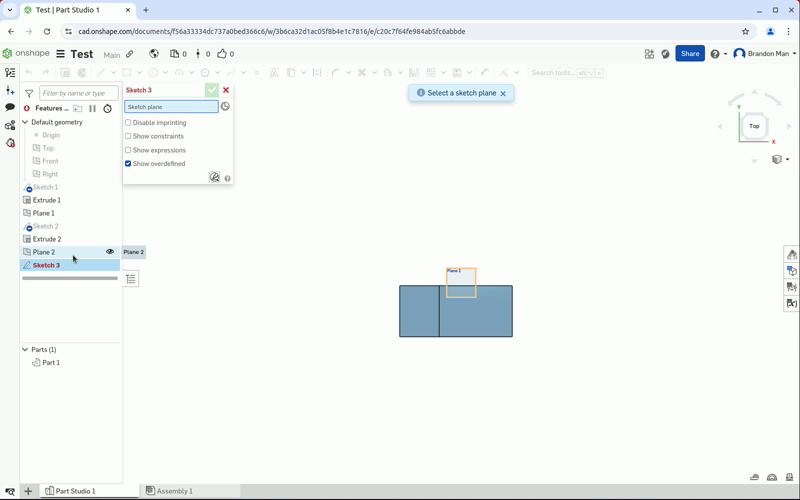
click(73, 254)
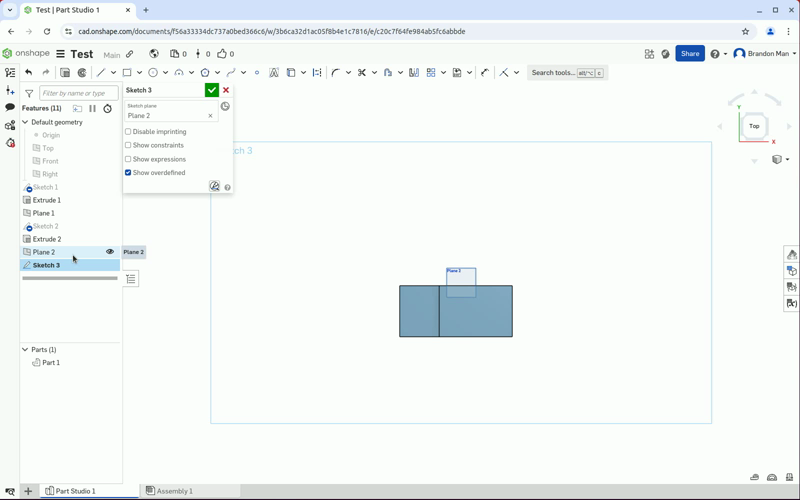
mouse_move(73, 352)
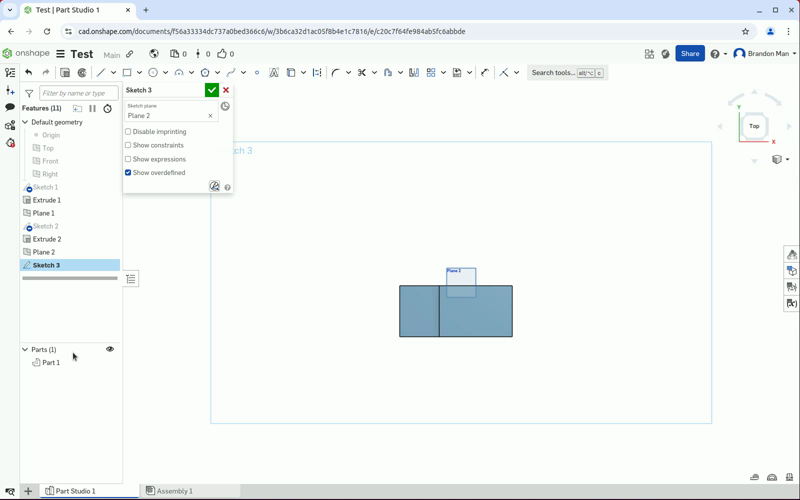
key(y)
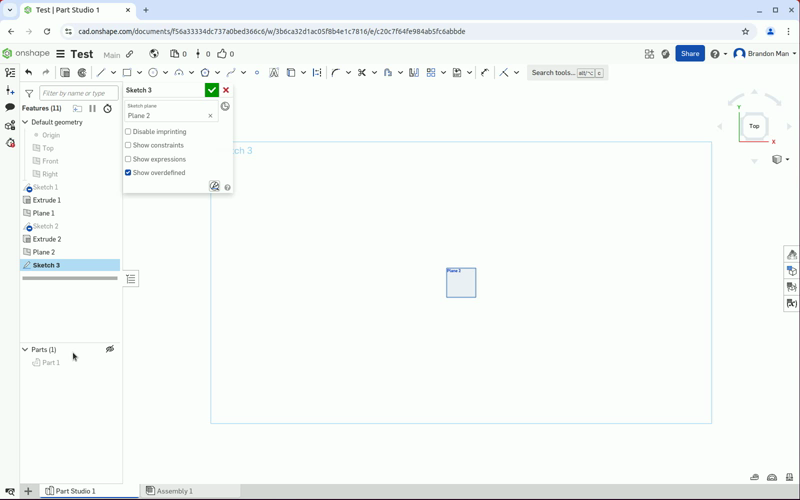
key(l)
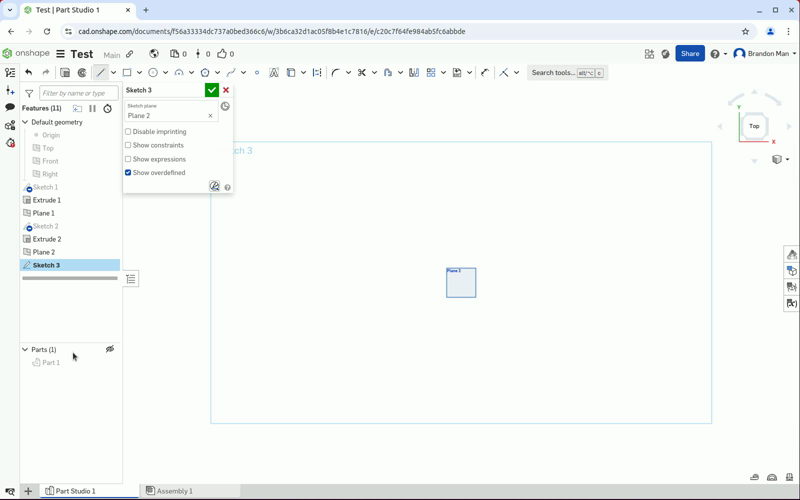
key_down(shift)
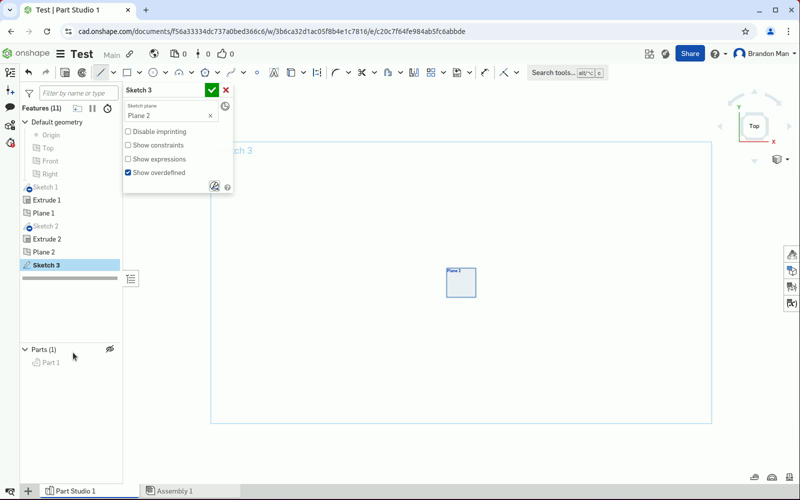
mouse_move(399, 314)
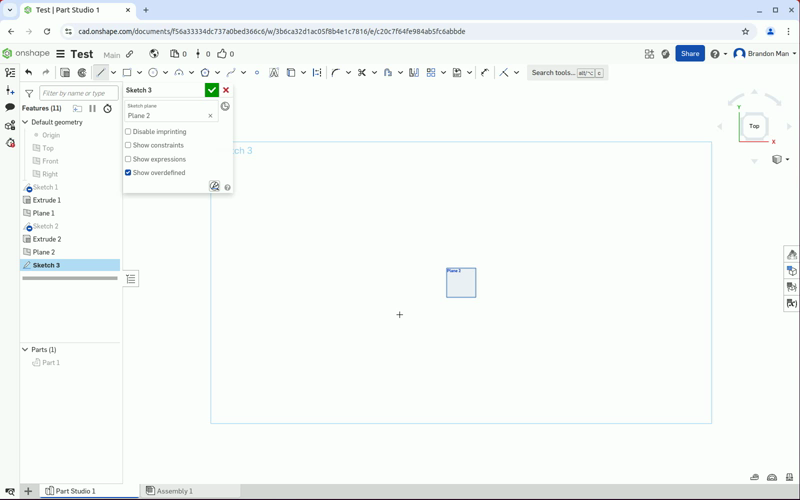
click(399, 314)
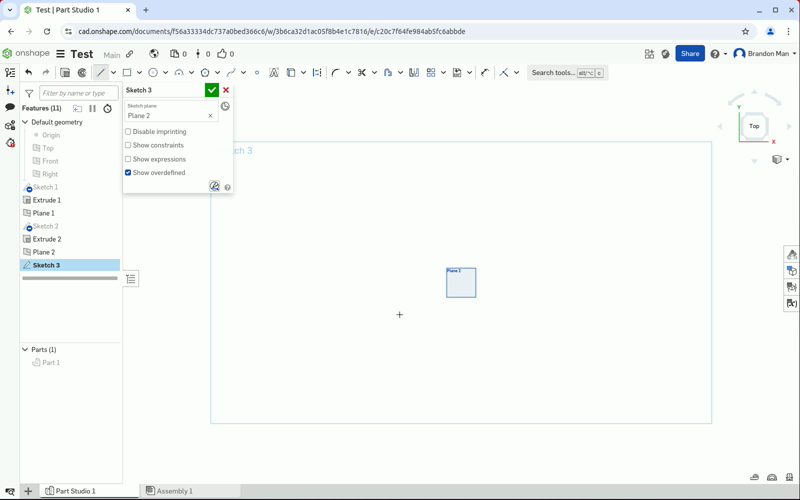
key_up(shift)
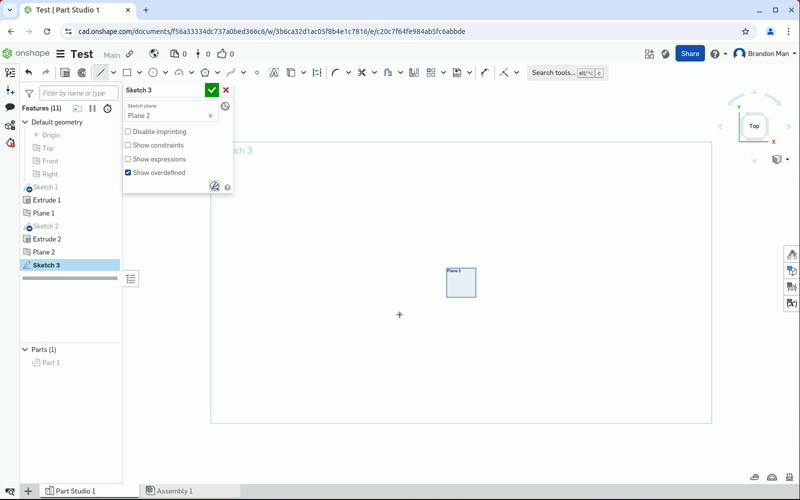
key_down(shift)
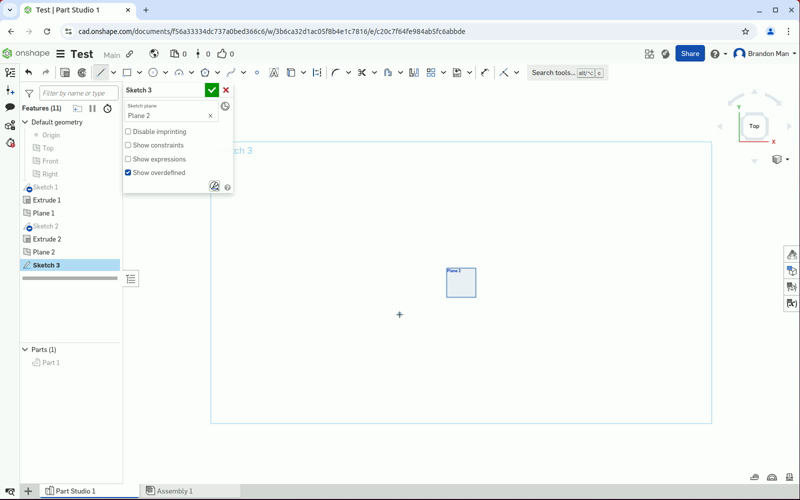
mouse_move(429, 314)
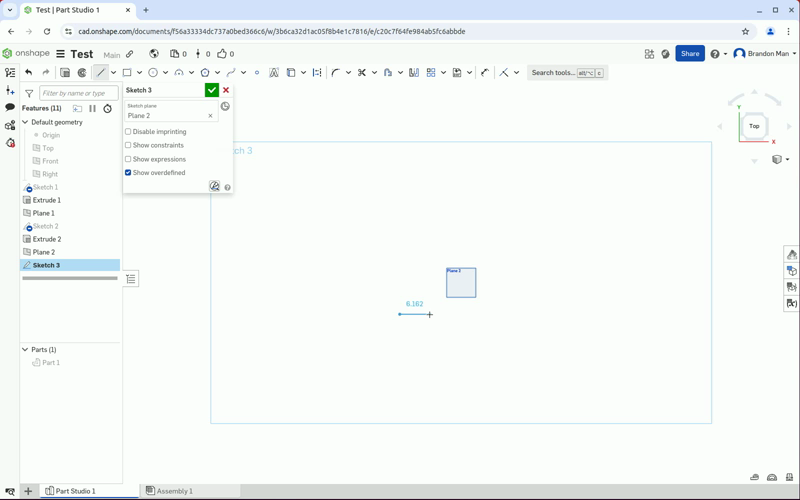
mouse_move(417, 285)
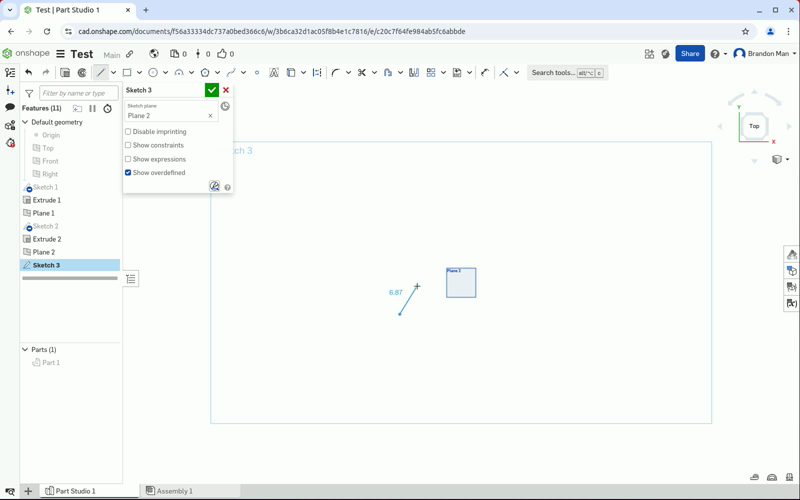
click(417, 285)
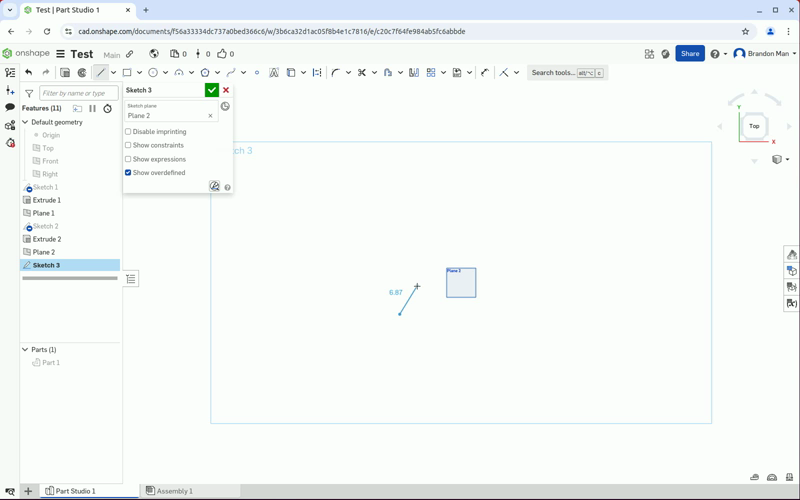
key_up(shift)
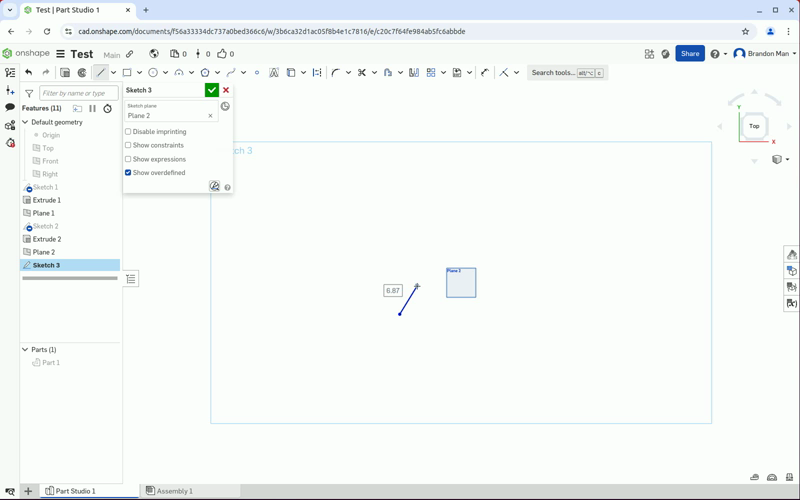
key_down(shift)
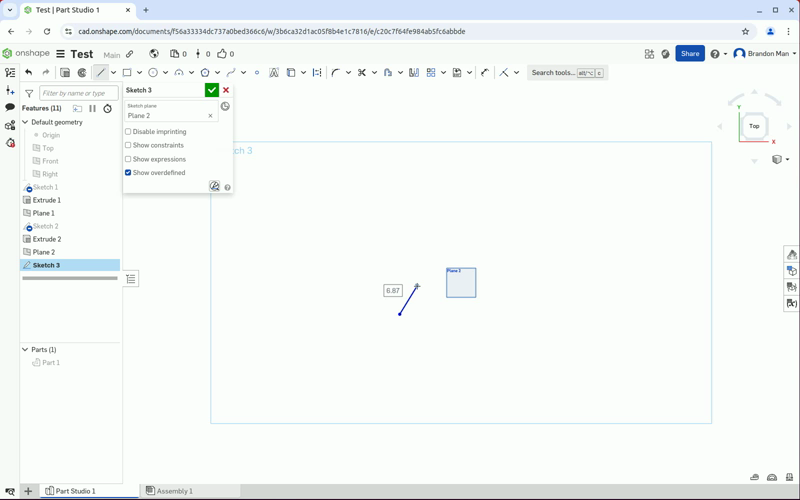
mouse_move(447, 285)
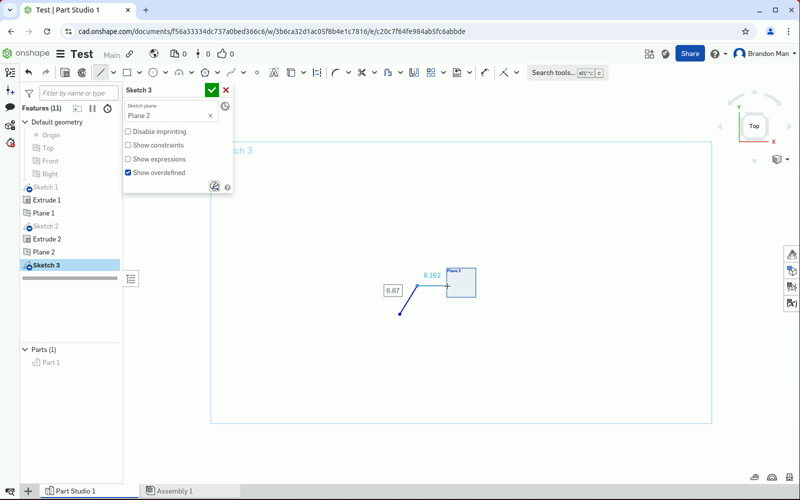
mouse_move(399, 285)
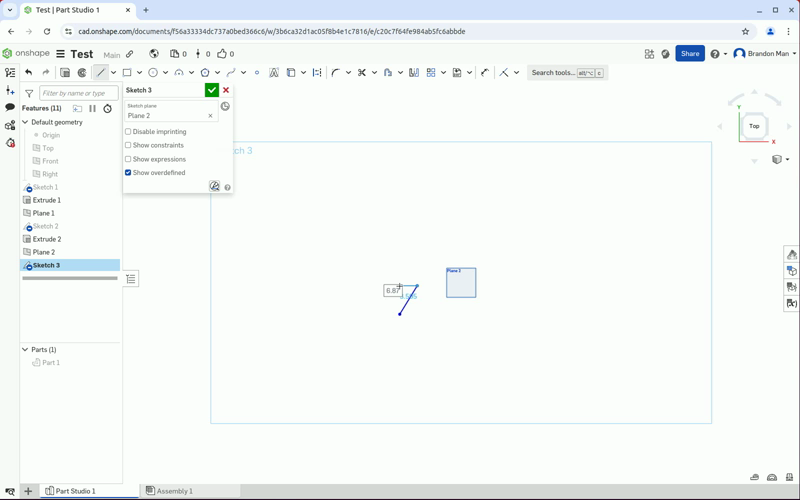
click(399, 285)
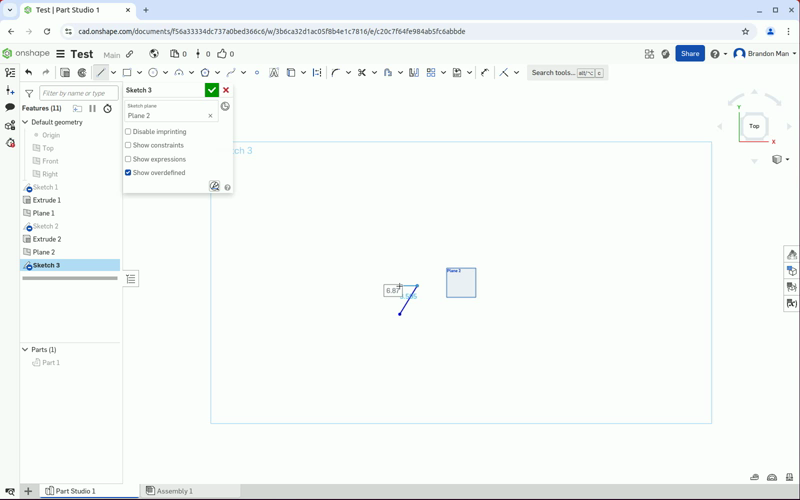
key_up(shift)
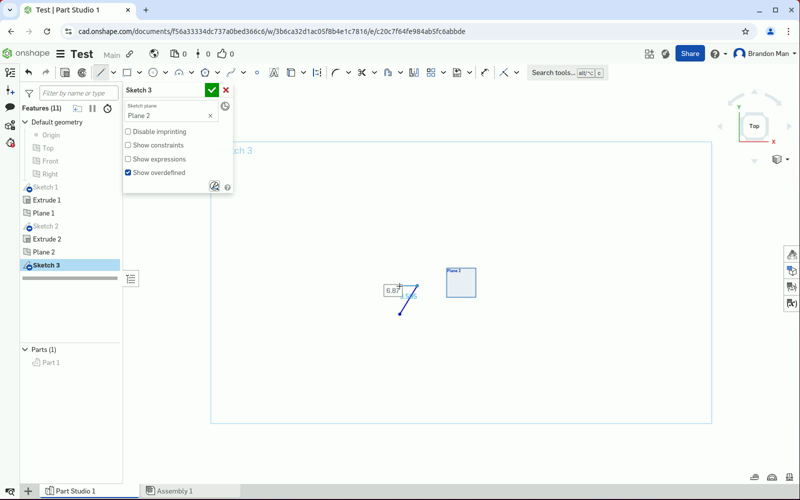
mouse_move(429, 285)
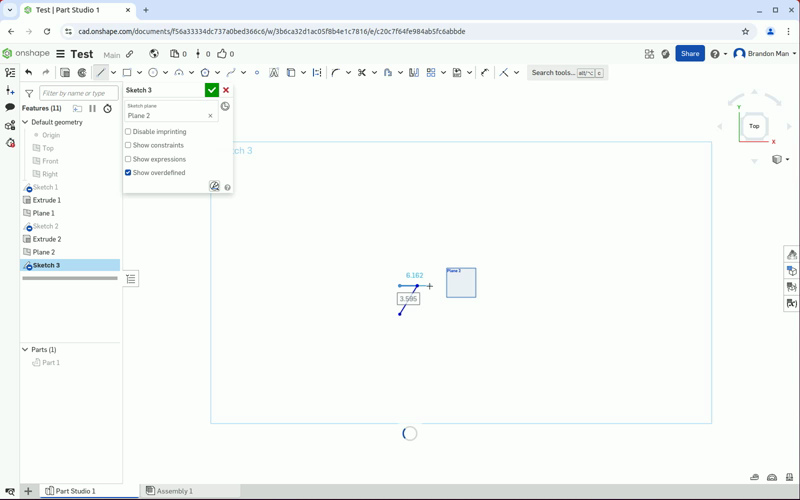
key_down(shift)
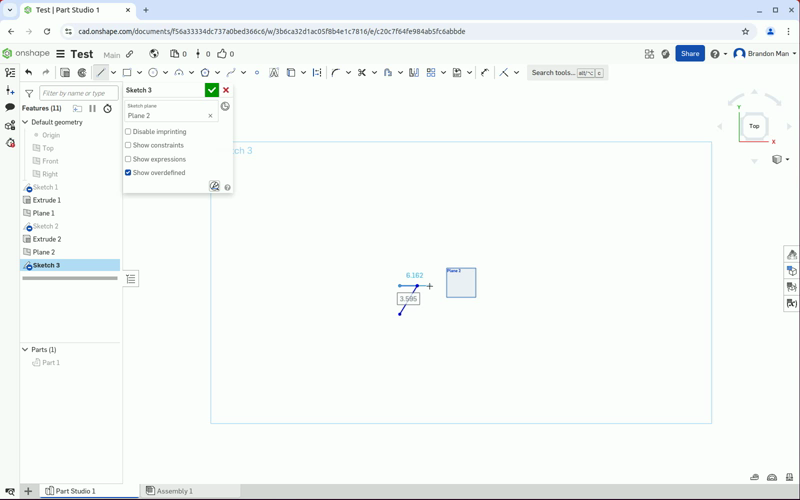
mouse_move(399, 314)
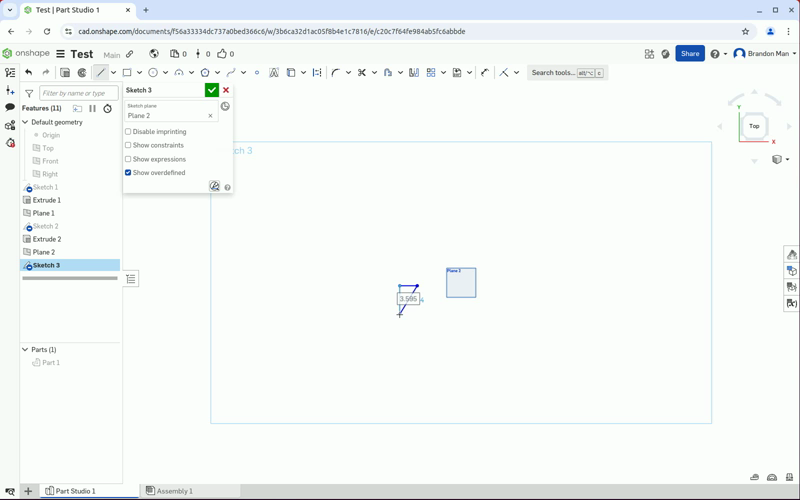
key_up(shift)
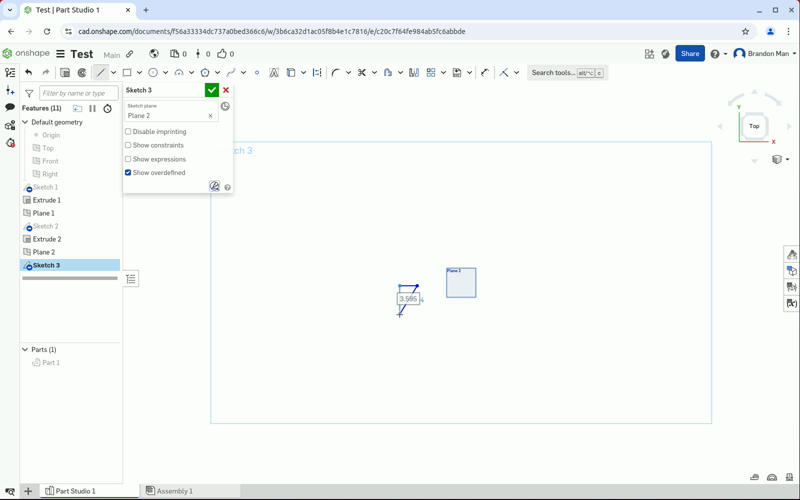
click(399, 314)
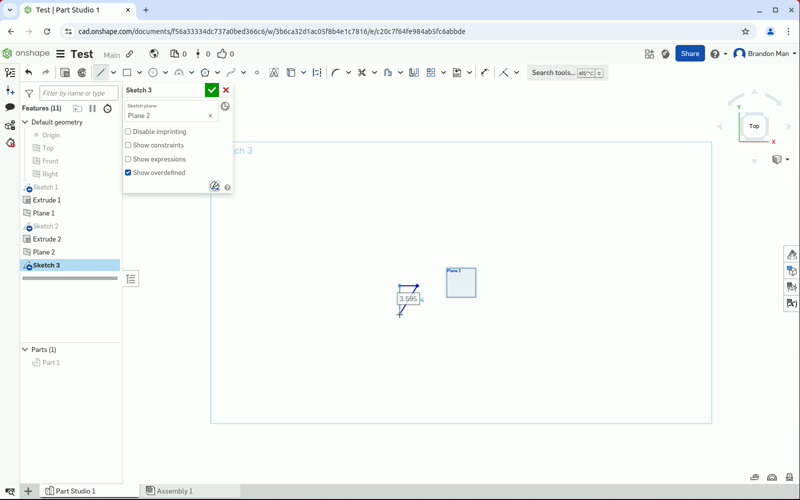
key(esc)
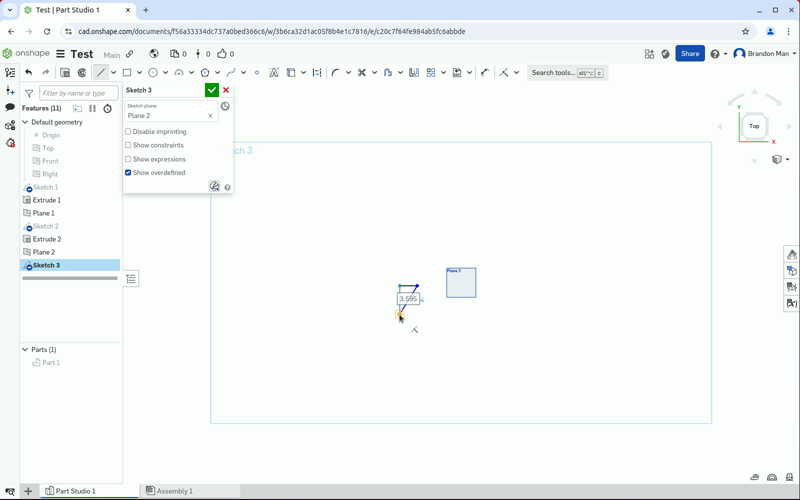
mouse_move(402, 294)
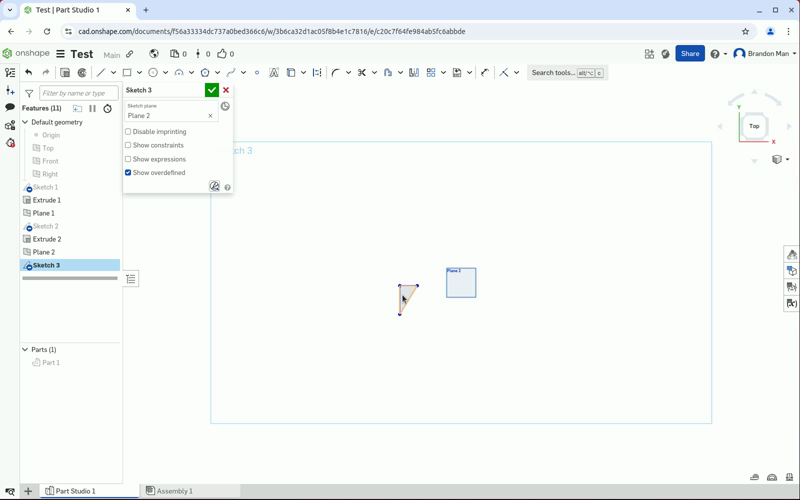
scroll(6)
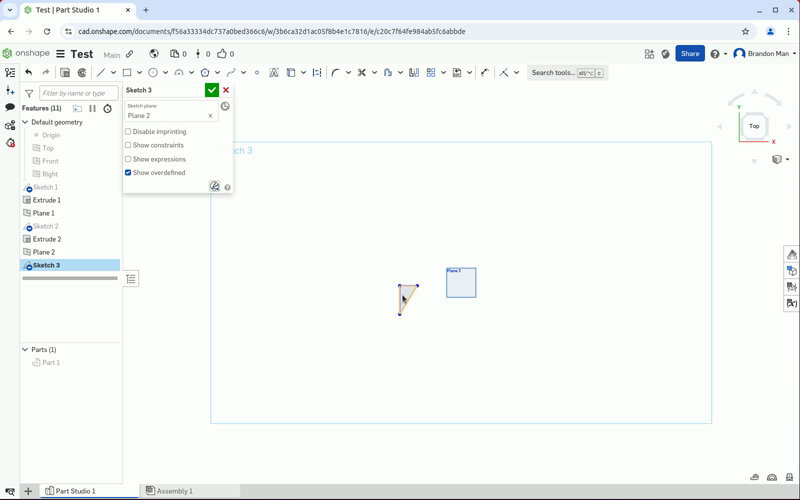
scroll(6)
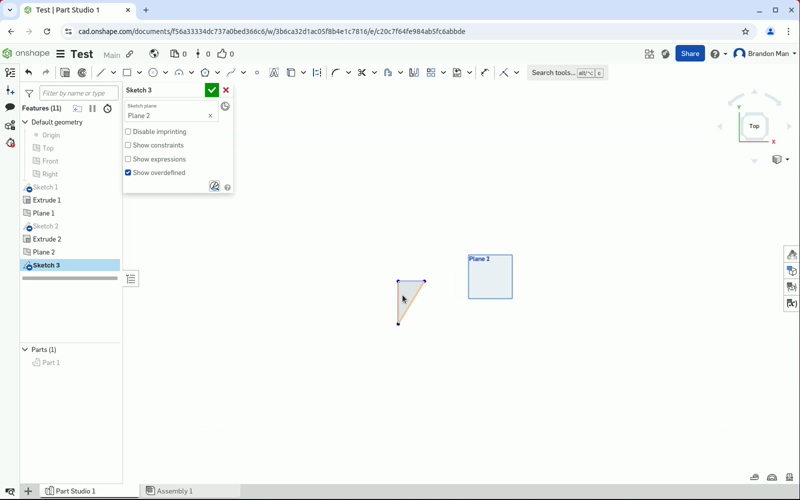
scroll(6)
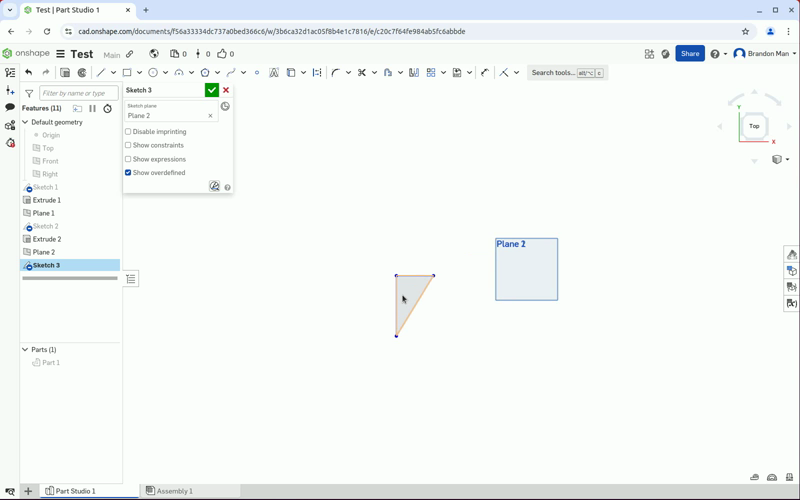
scroll(6)
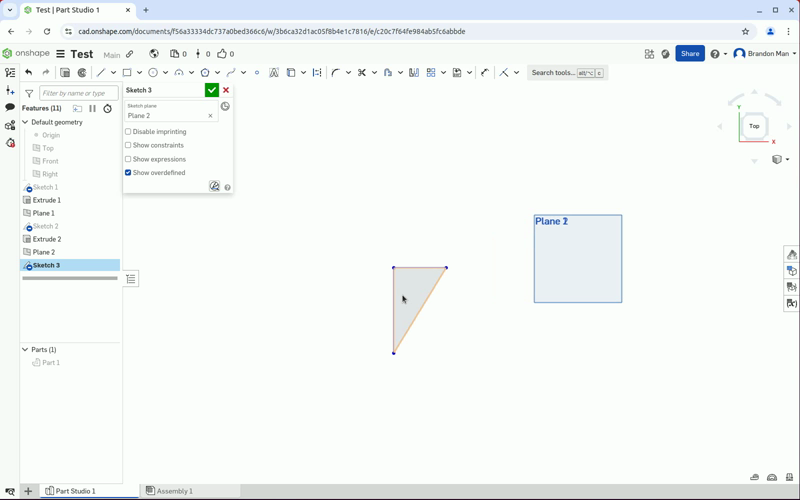
scroll(6)
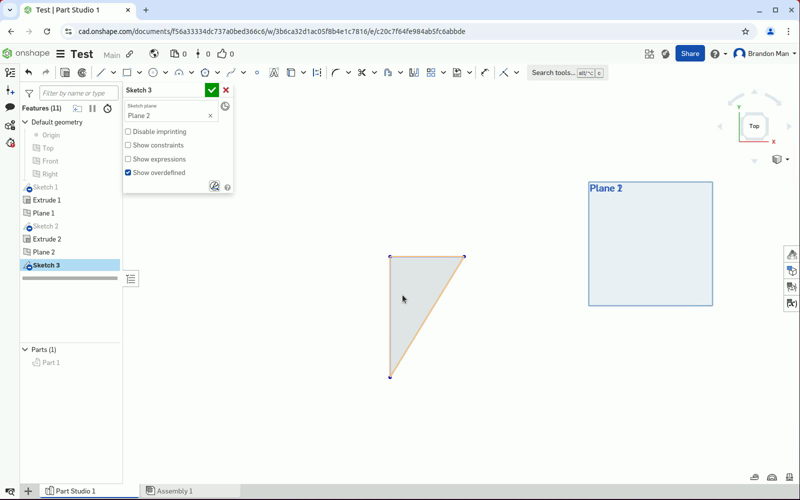
scroll(6)
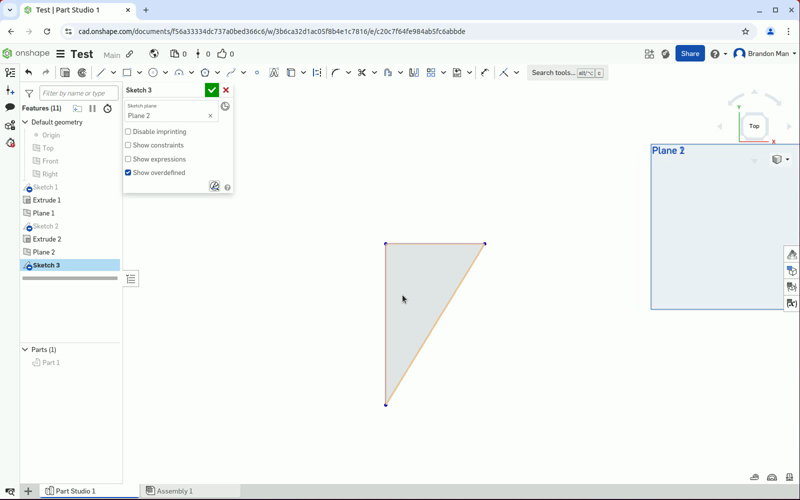
scroll(6)
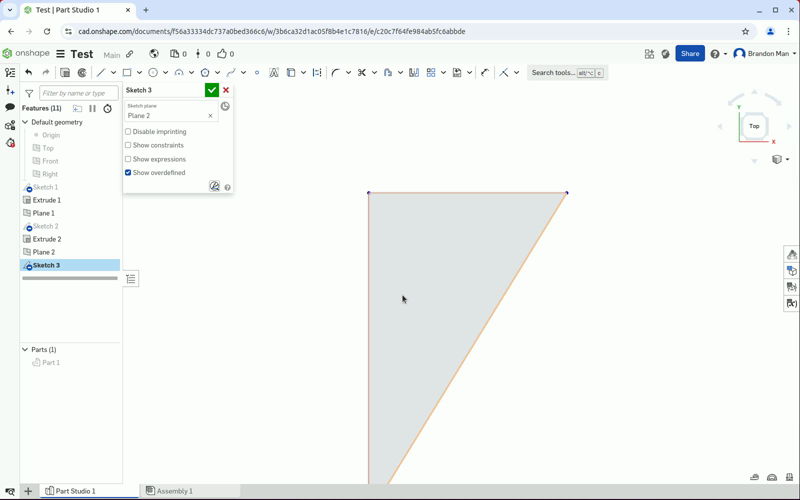
click(402, 294)
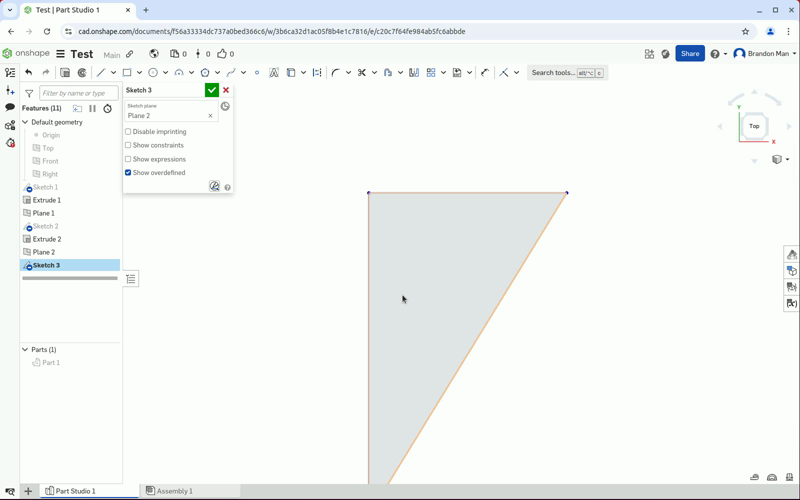
scroll(-6)
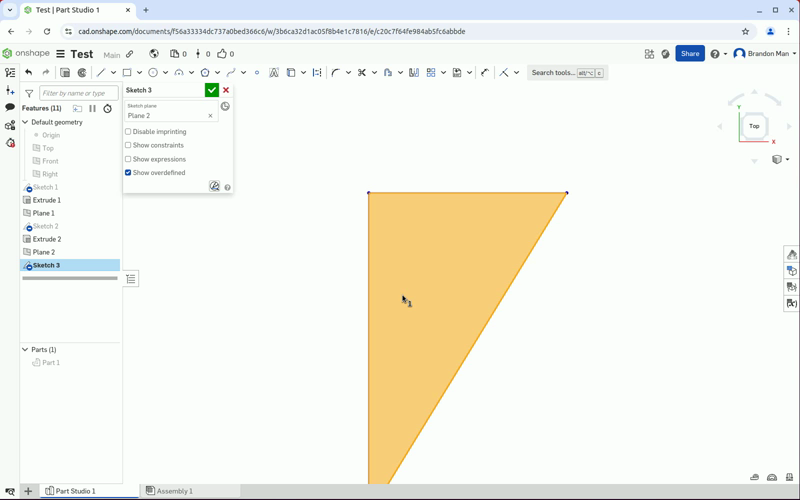
scroll(-6)
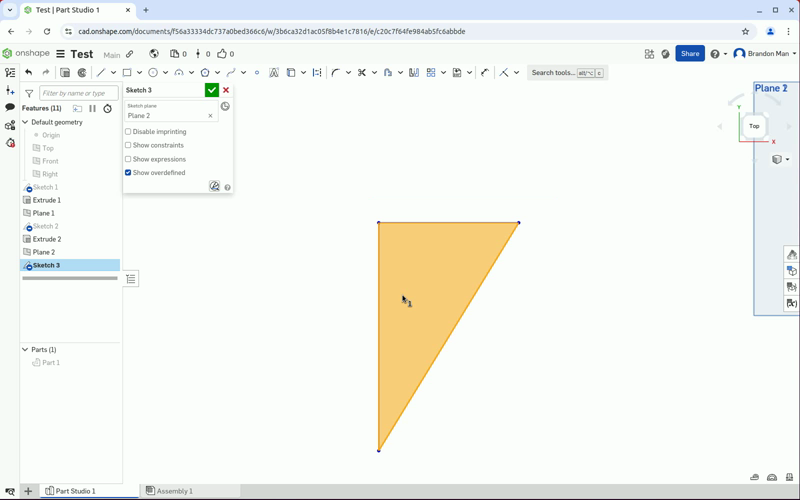
scroll(-6)
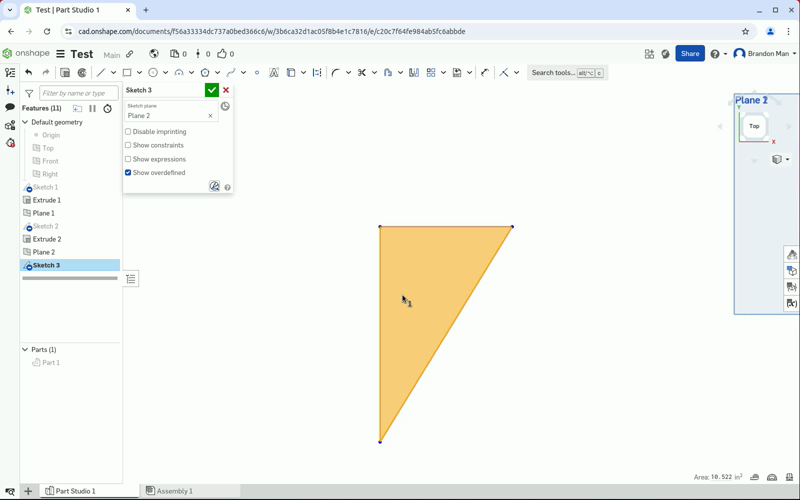
scroll(-6)
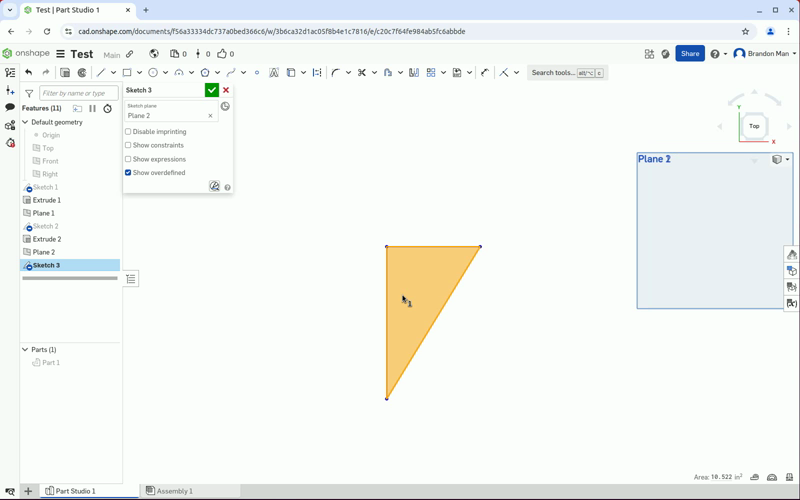
scroll(-6)
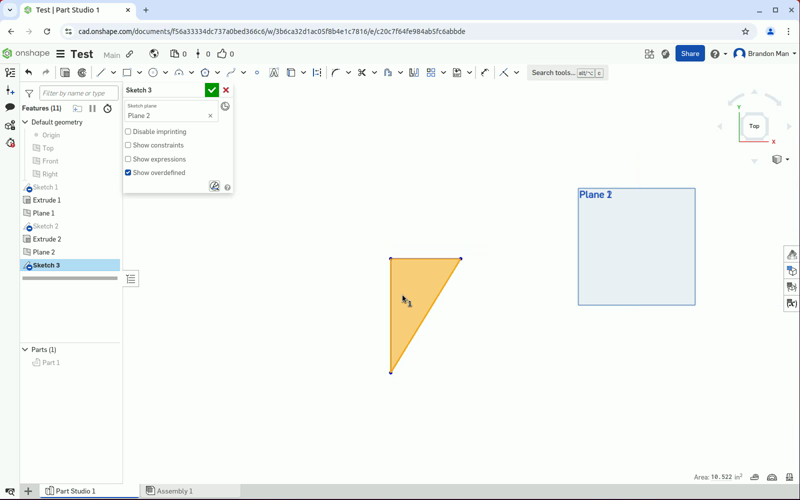
scroll(-6)
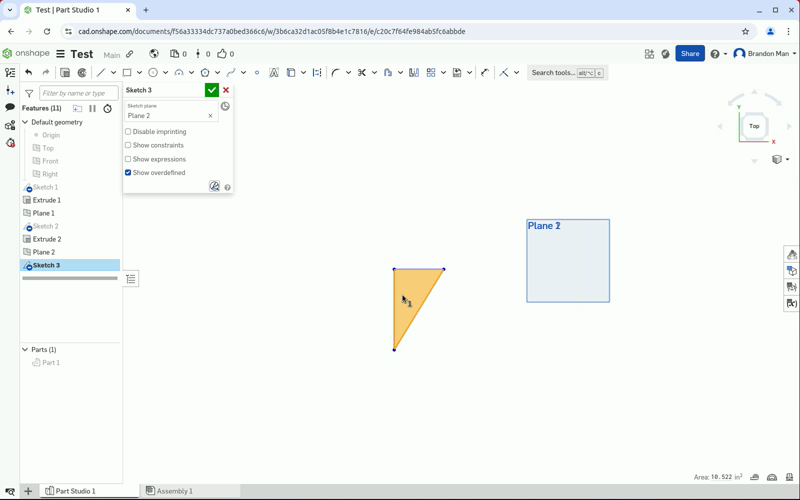
scroll(-6)
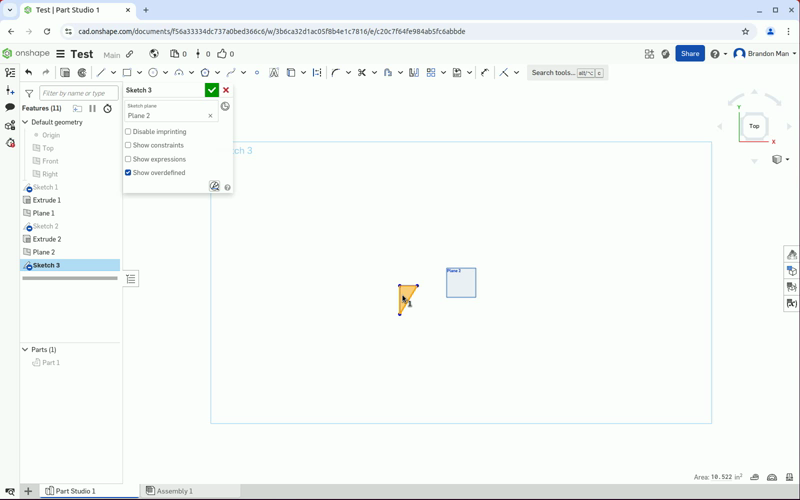
mouse_move(73, 352)
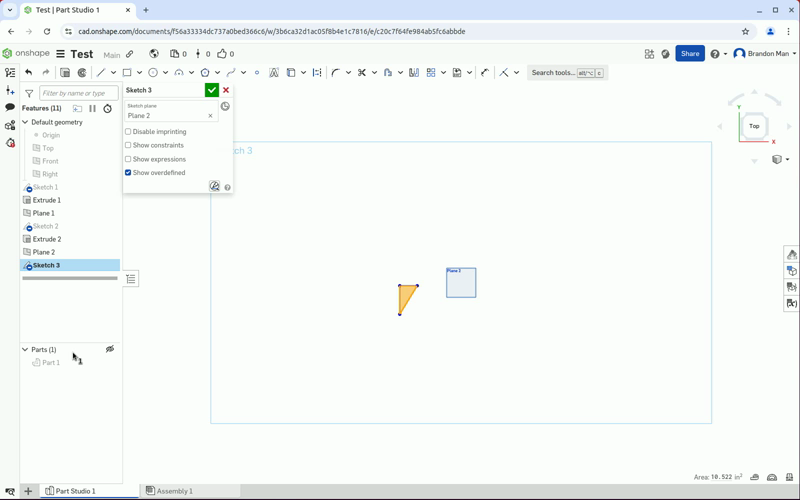
key(shift+y)
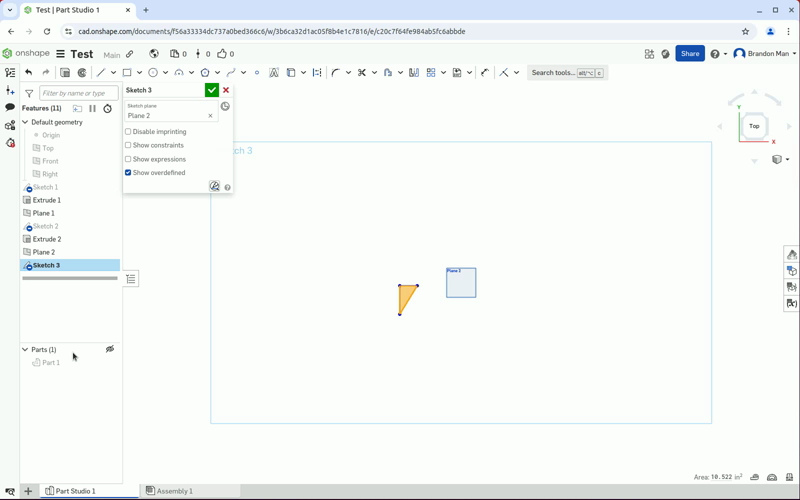
key(shift+e)
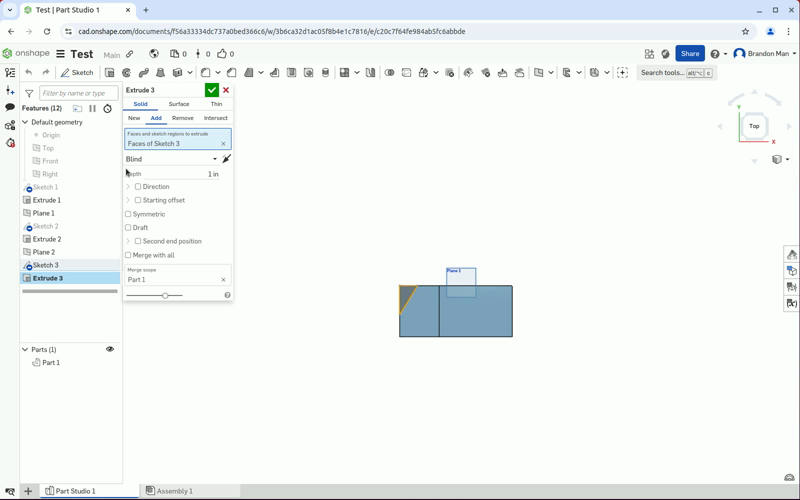
mouse_move(143, 106)
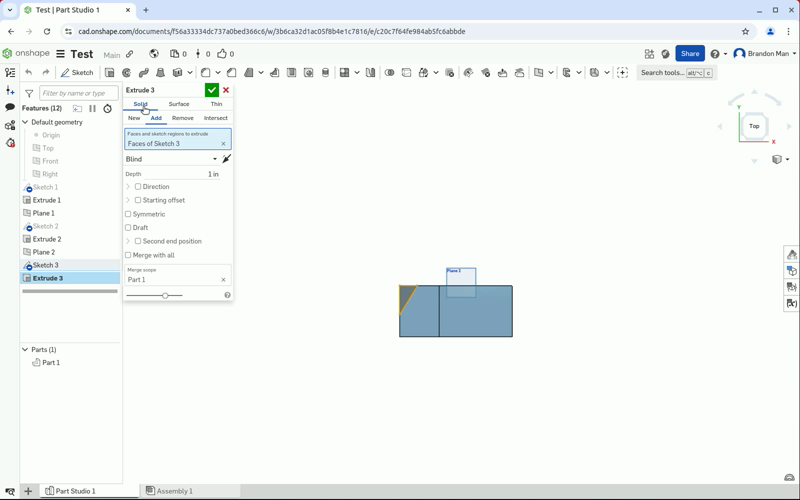
click(143, 106)
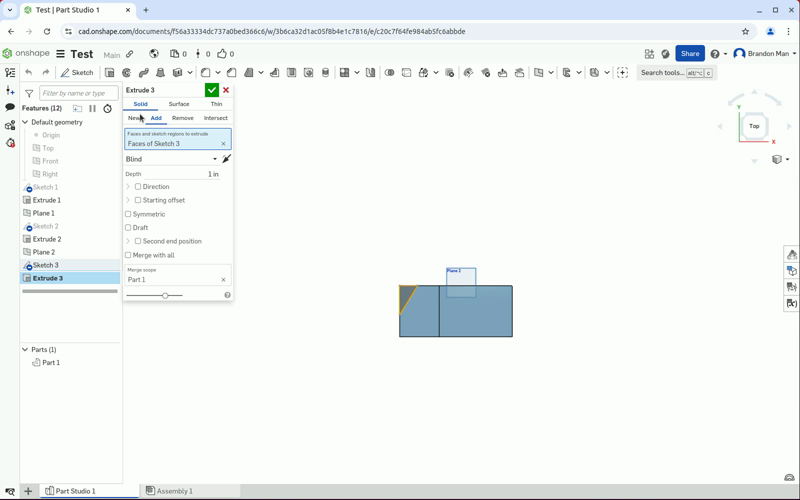
mouse_move(137, 120)
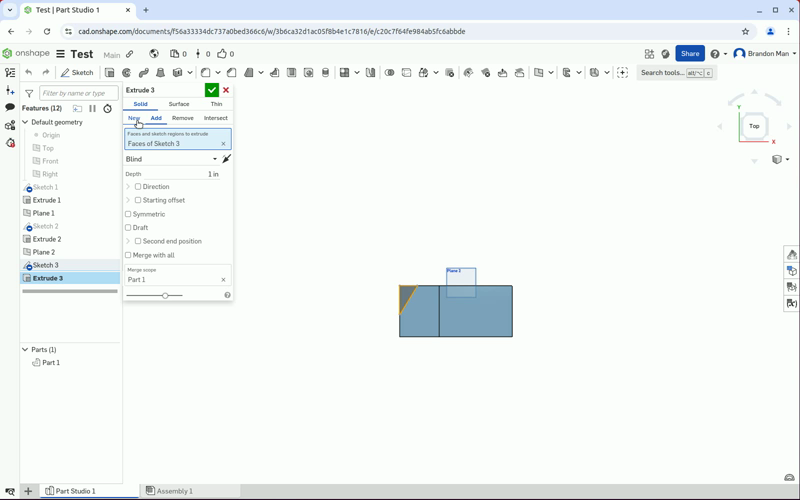
click(137, 120)
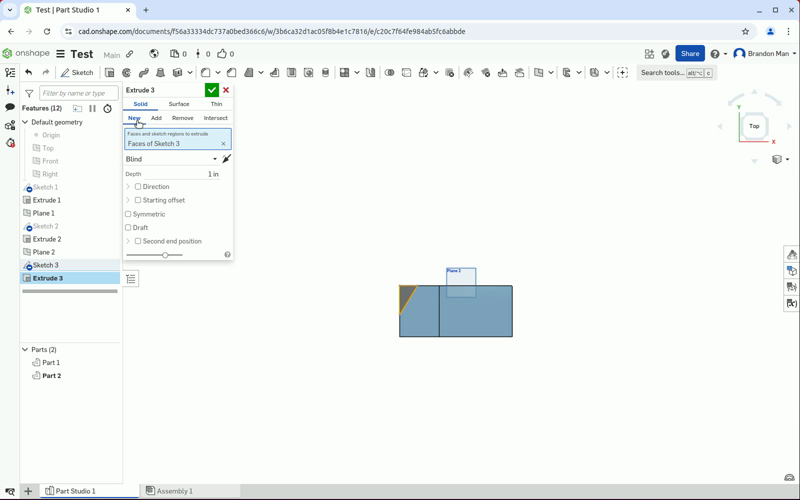
key(tab, 4)
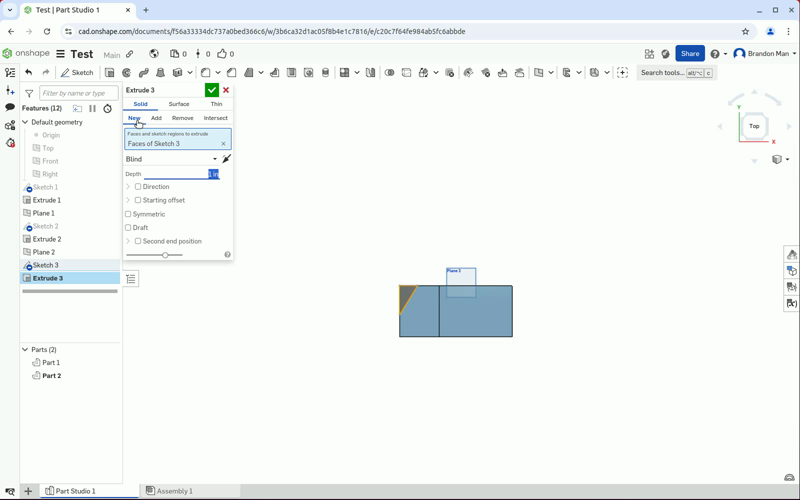
text(9.147)
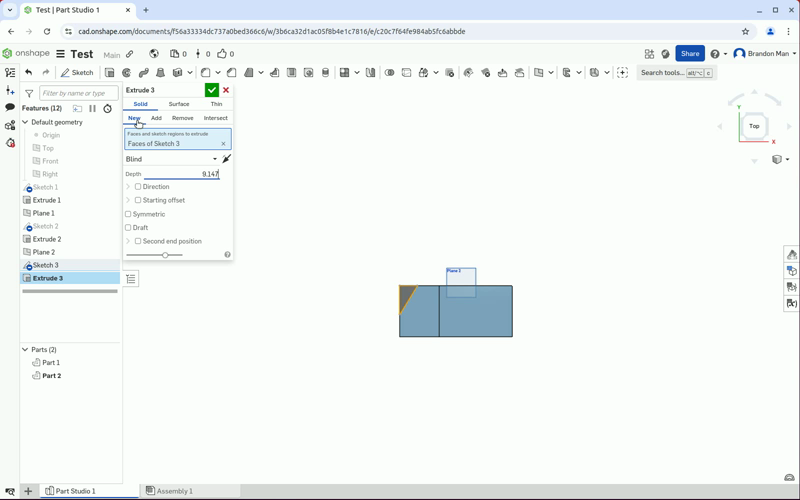
key(enter)
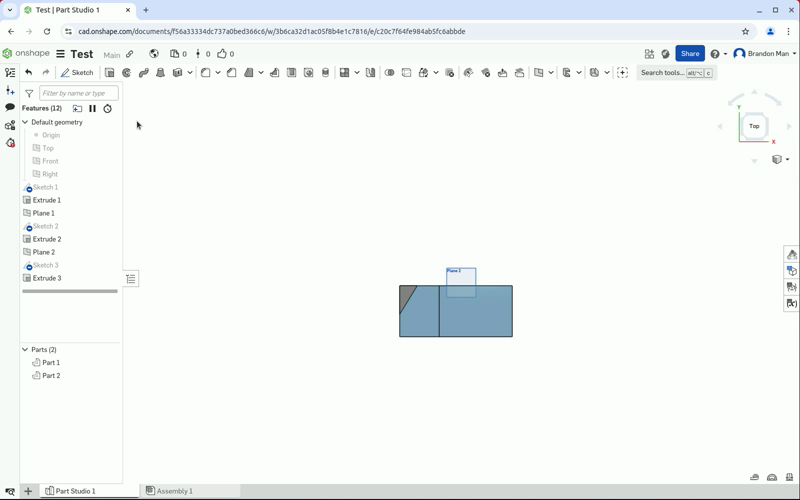
key(shift+h)
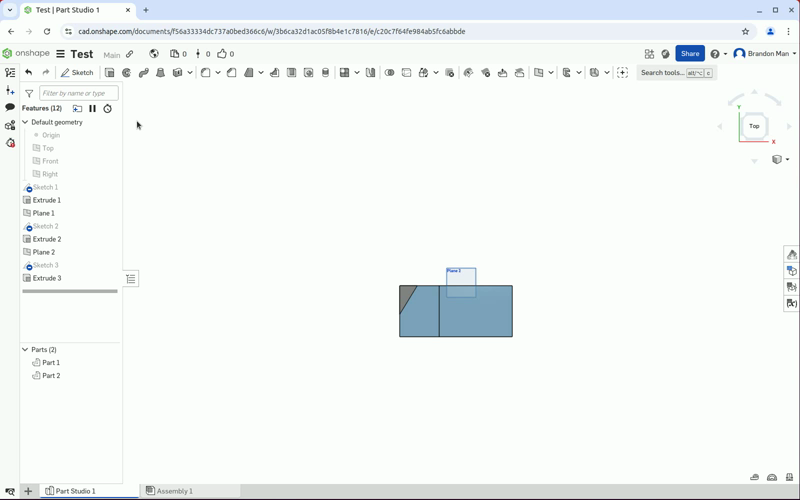
key(shift+h)
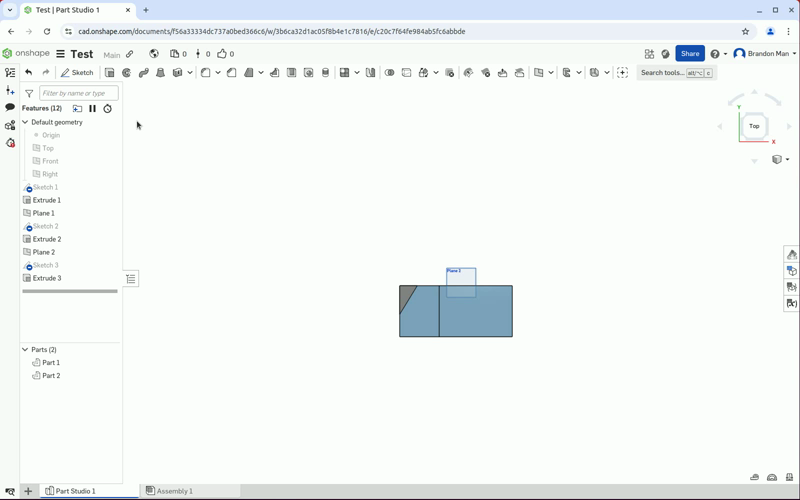
mouse_move(73, 189)
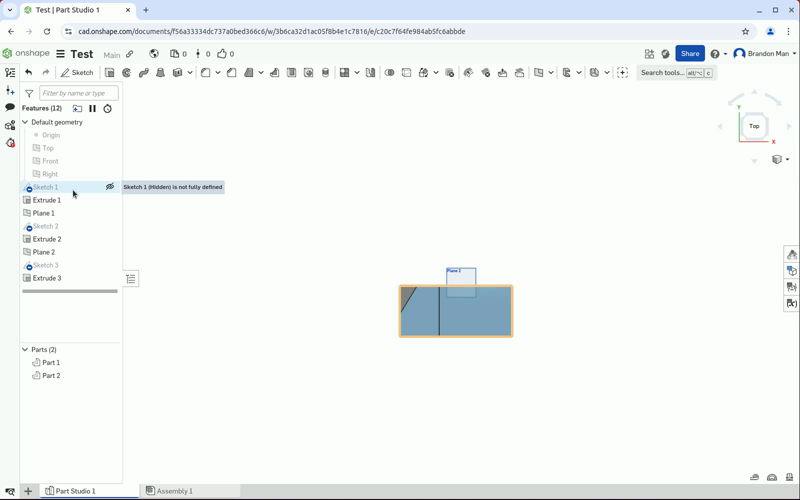
click(73, 189)
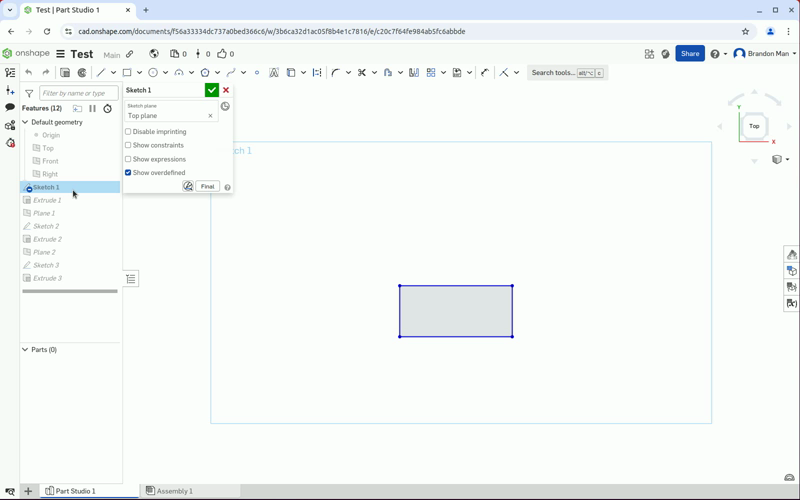
mouse_move(229, 92)
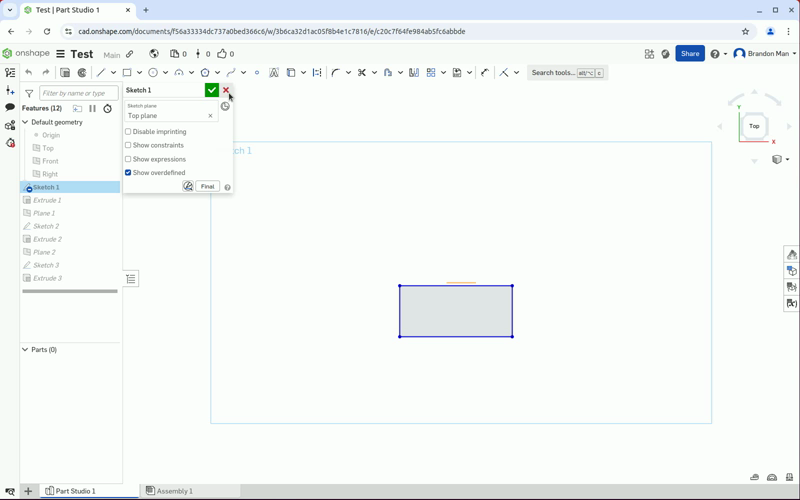
click(229, 92)
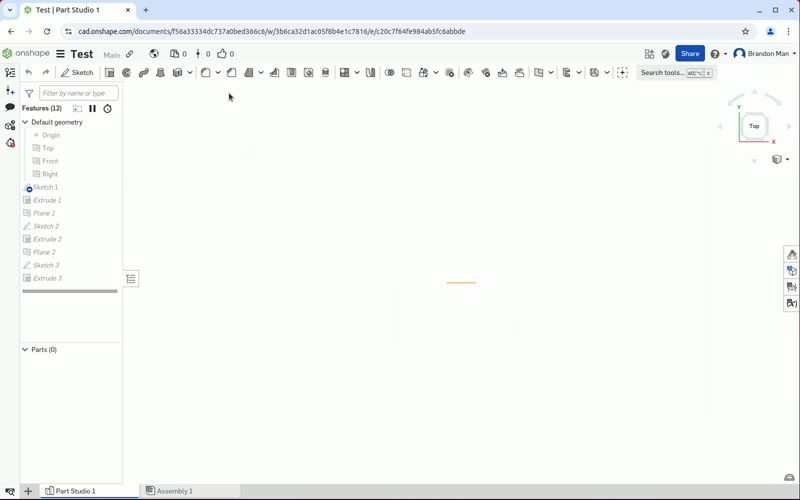
key(shift+s)
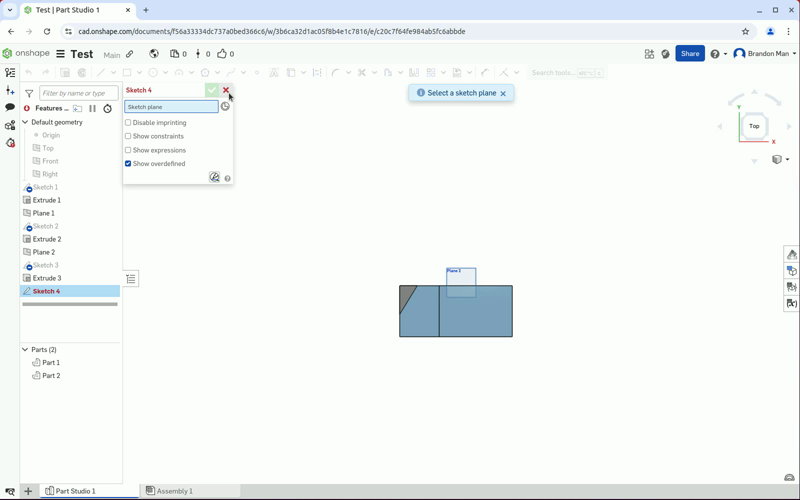
mouse_move(73, 215)
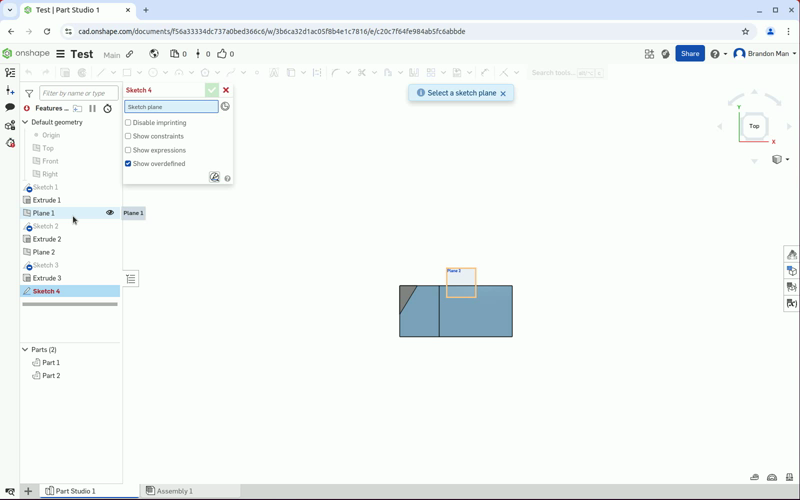
click(73, 215)
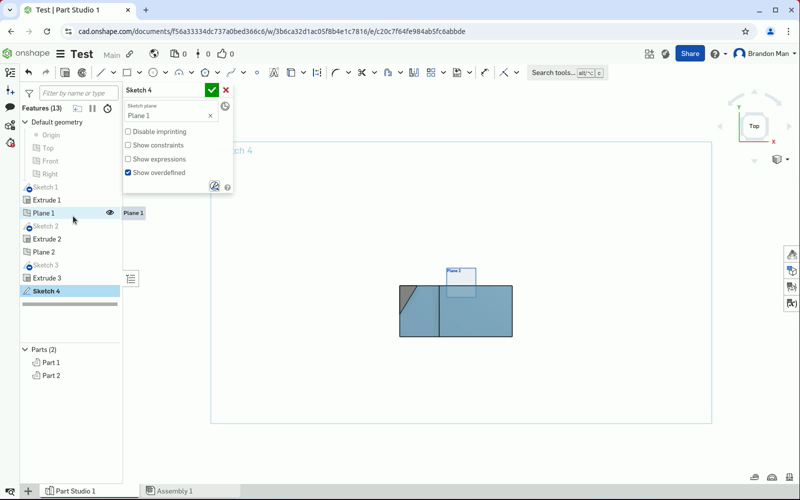
mouse_move(73, 352)
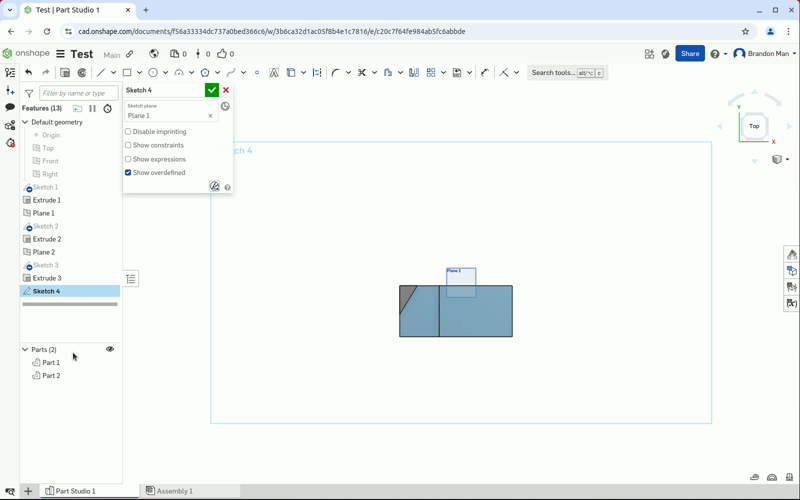
key(y)
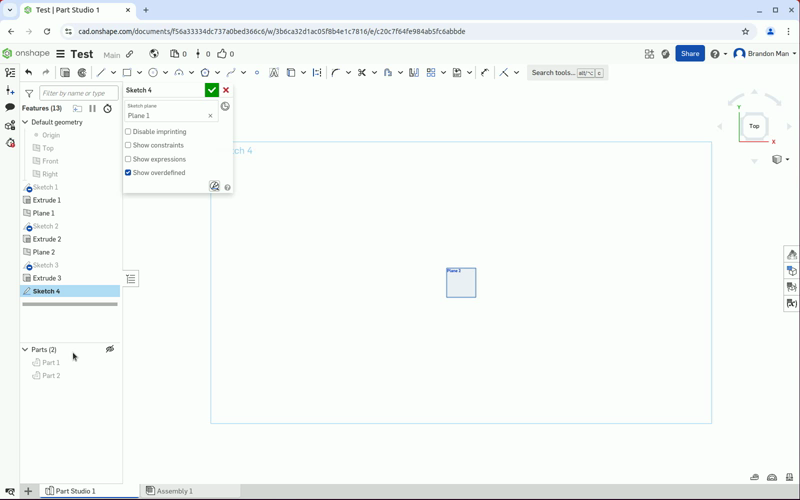
key(l)
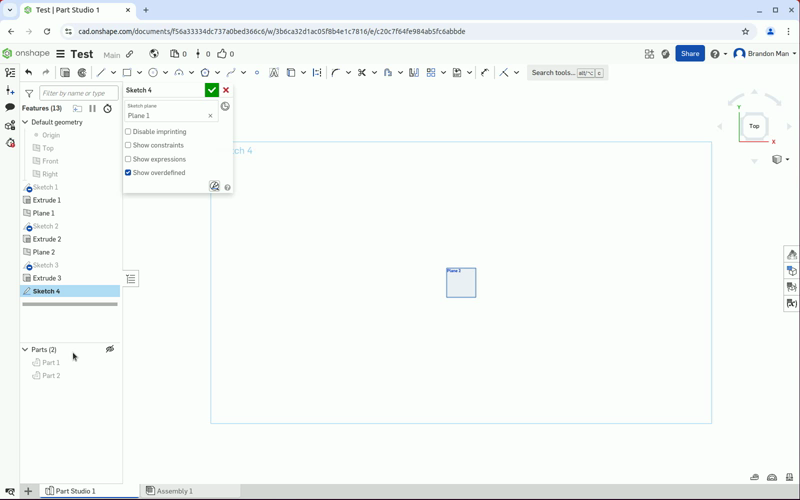
key_down(shift)
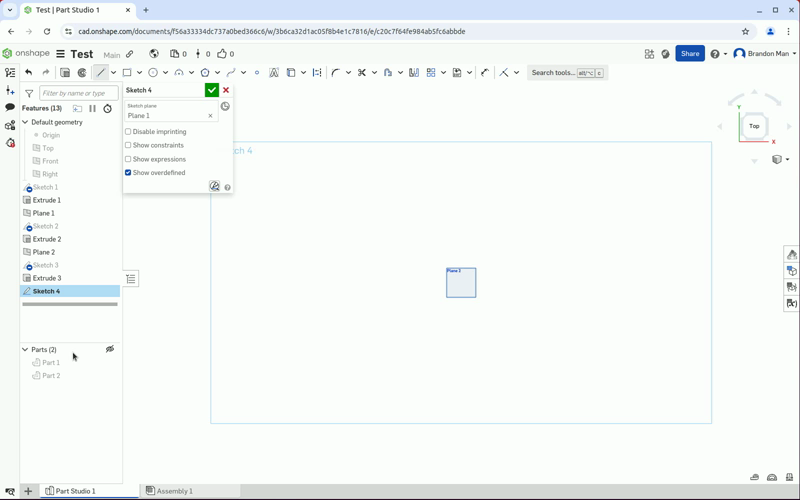
mouse_move(439, 336)
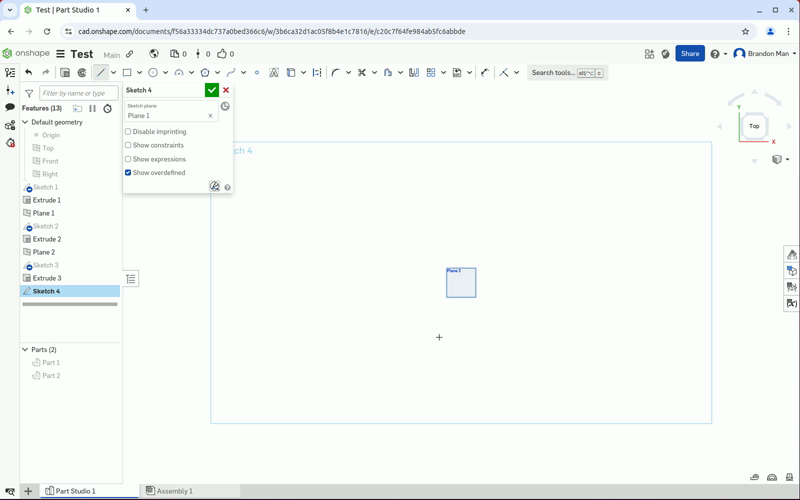
click(439, 336)
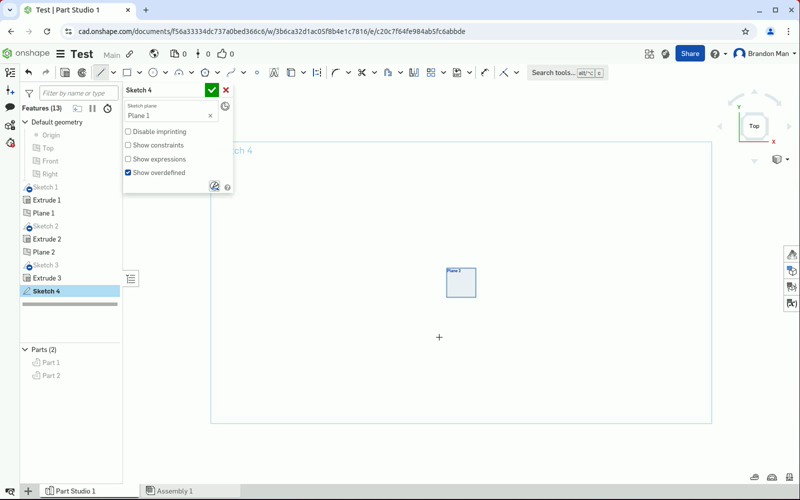
key_up(shift)
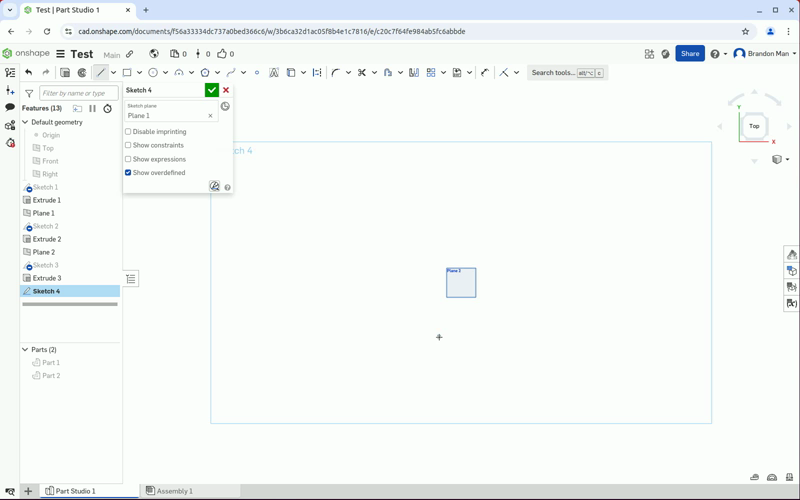
key_down(shift)
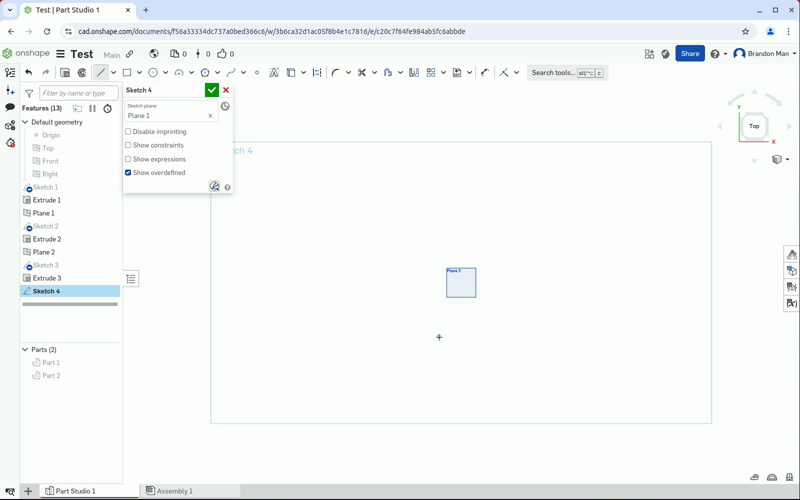
mouse_move(512, 336)
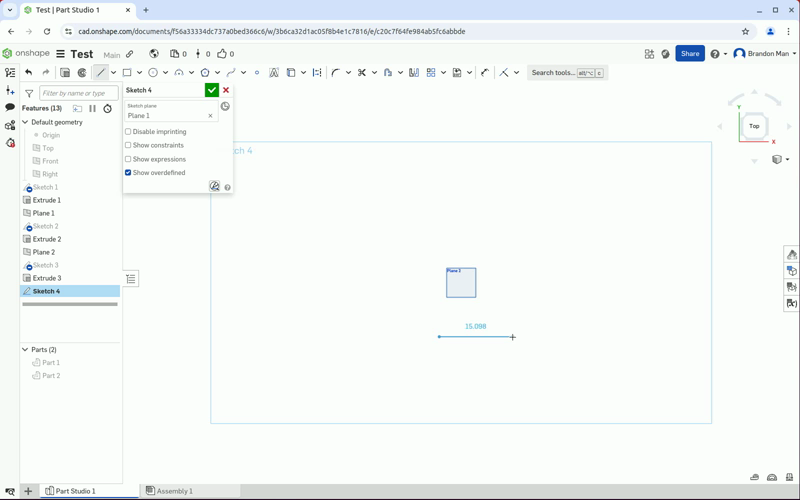
click(512, 336)
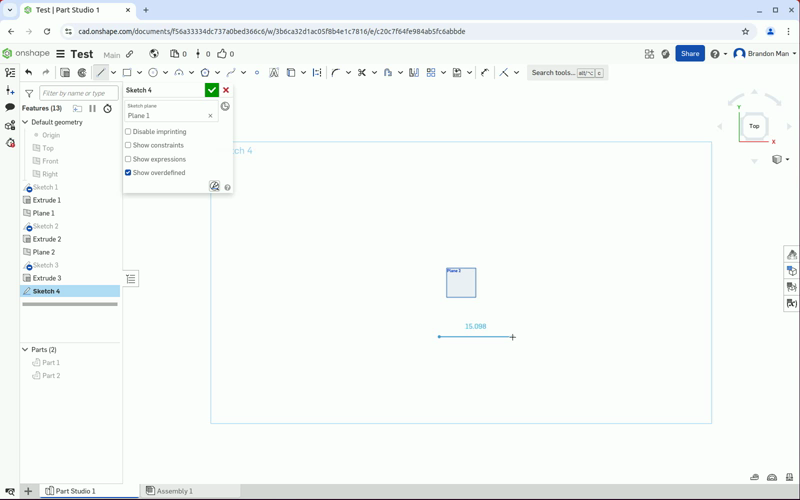
key_up(shift)
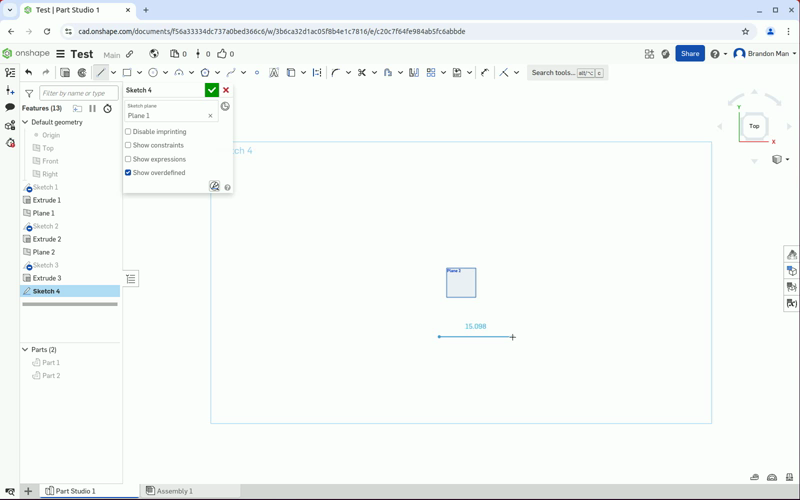
key_down(shift)
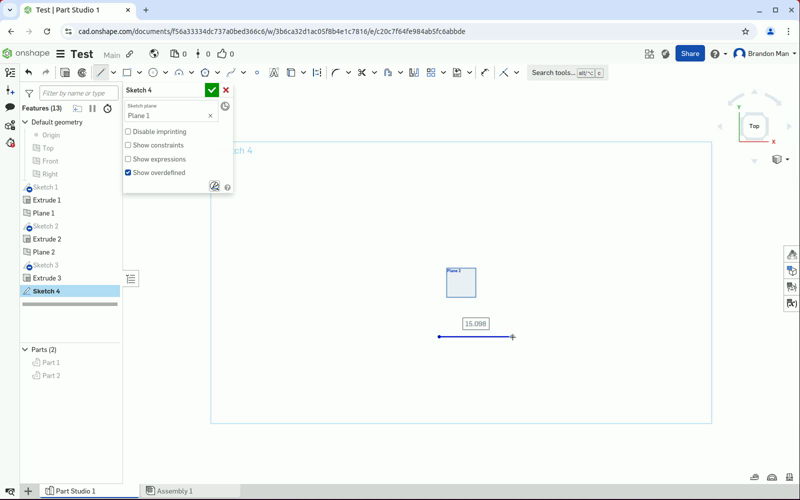
mouse_move(542, 336)
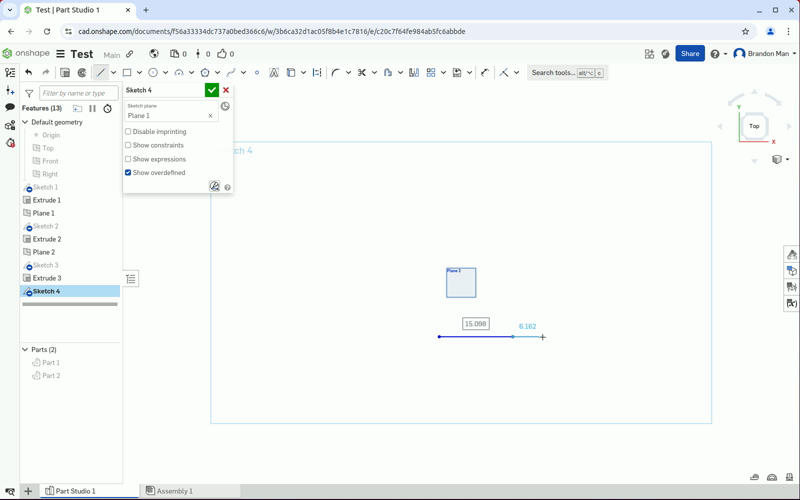
mouse_move(512, 314)
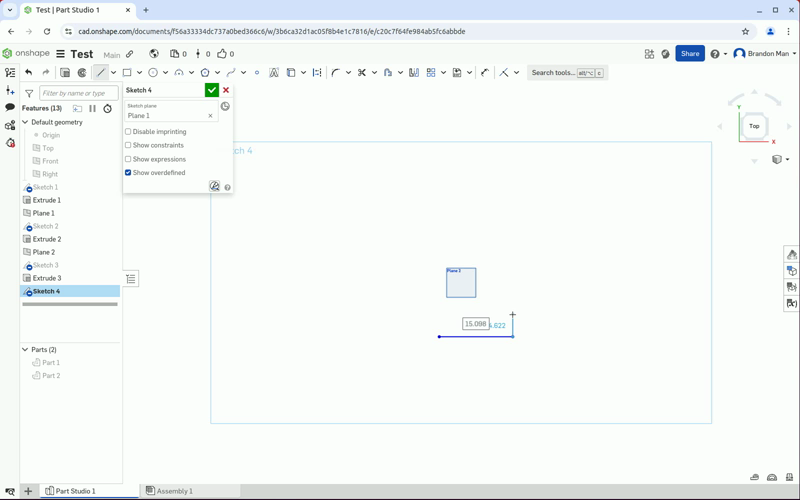
click(512, 314)
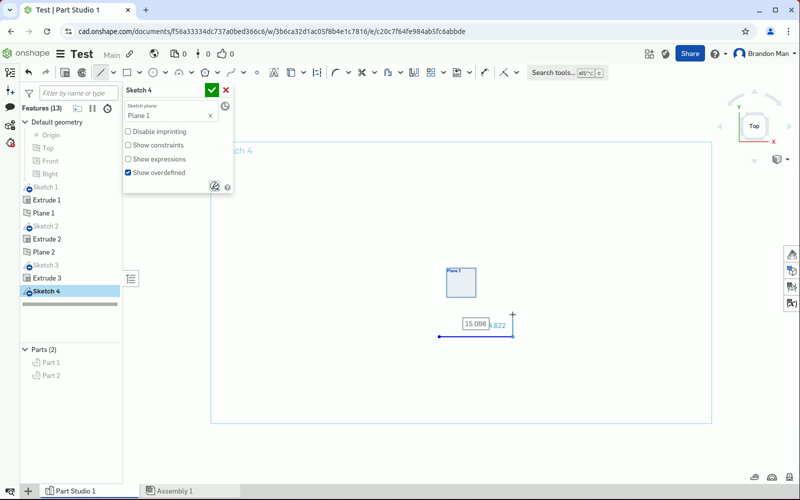
key_up(shift)
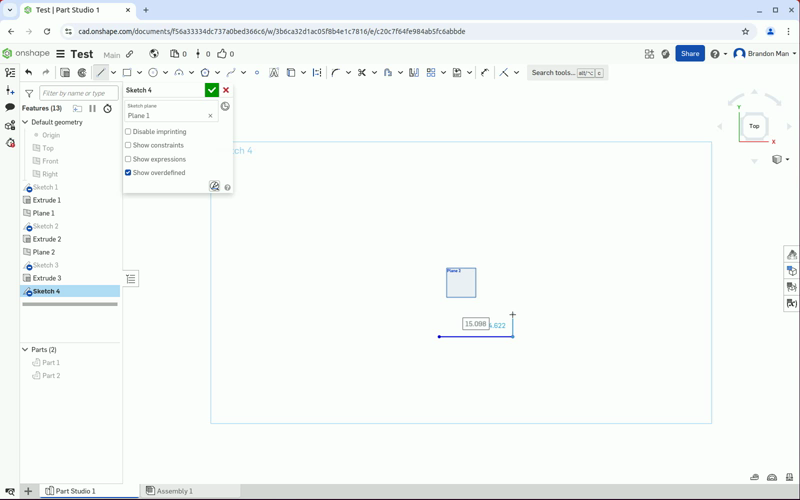
key_down(shift)
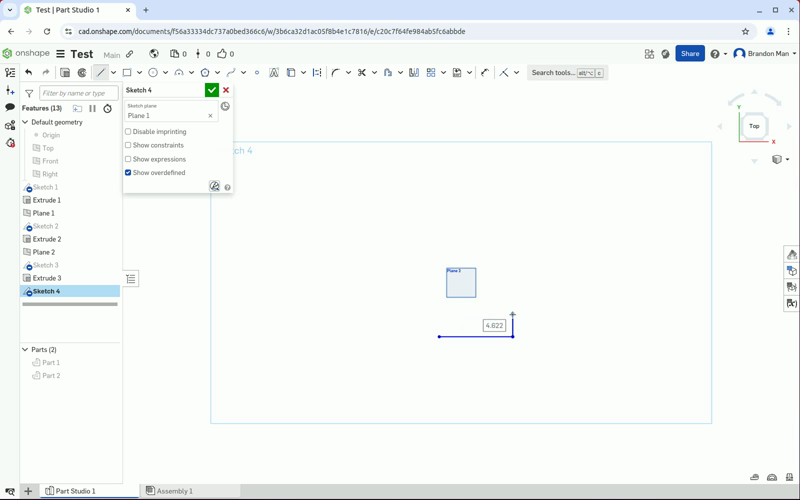
mouse_move(439, 314)
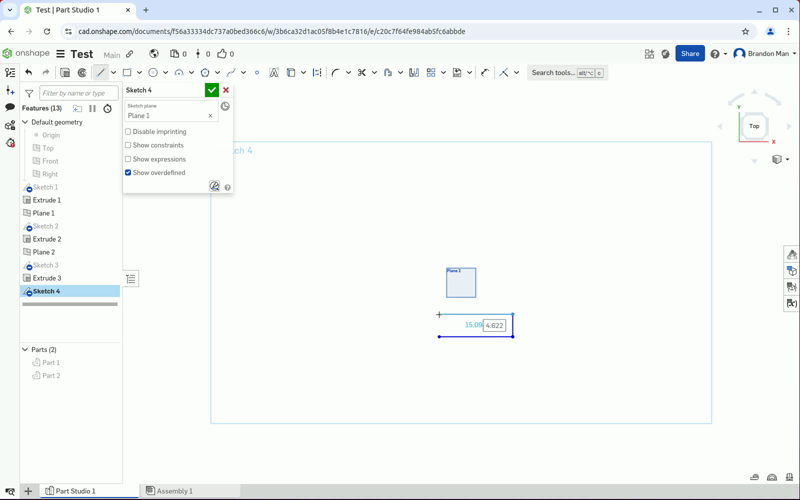
click(439, 314)
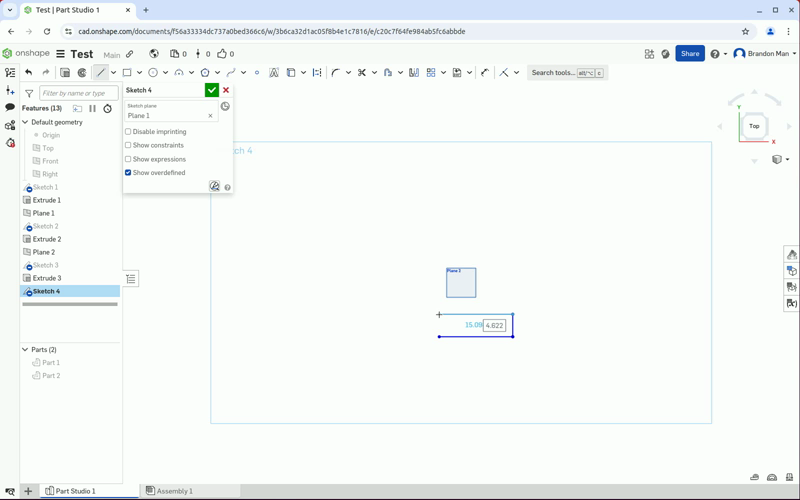
key_up(shift)
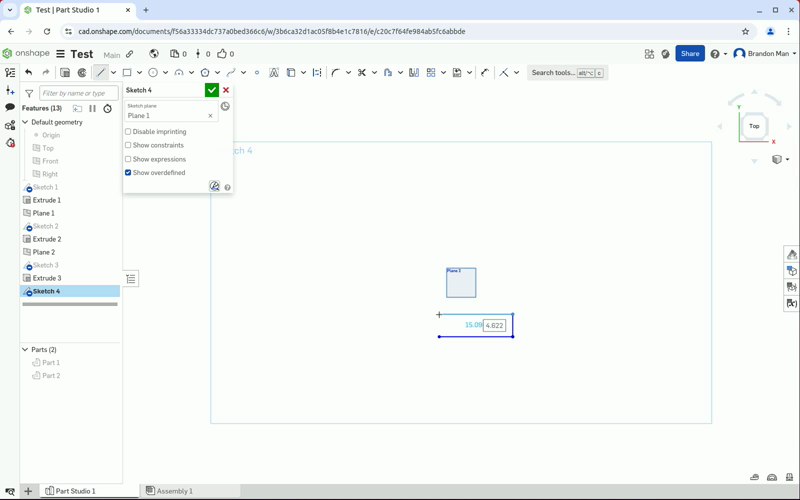
mouse_move(469, 314)
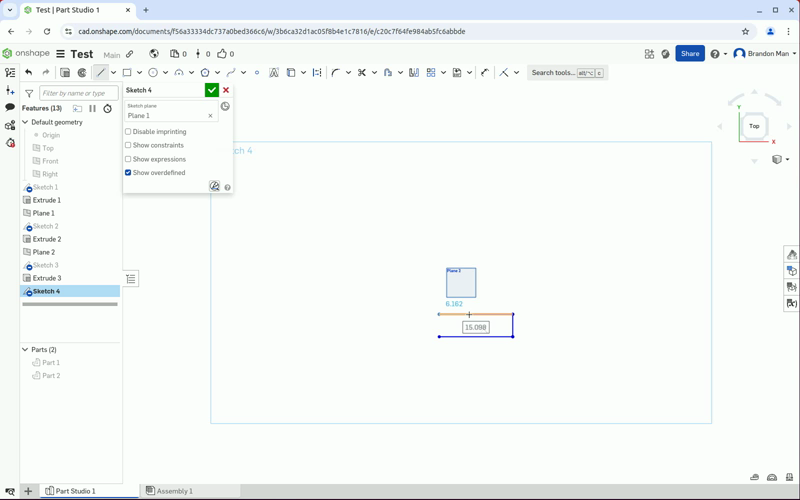
key_down(shift)
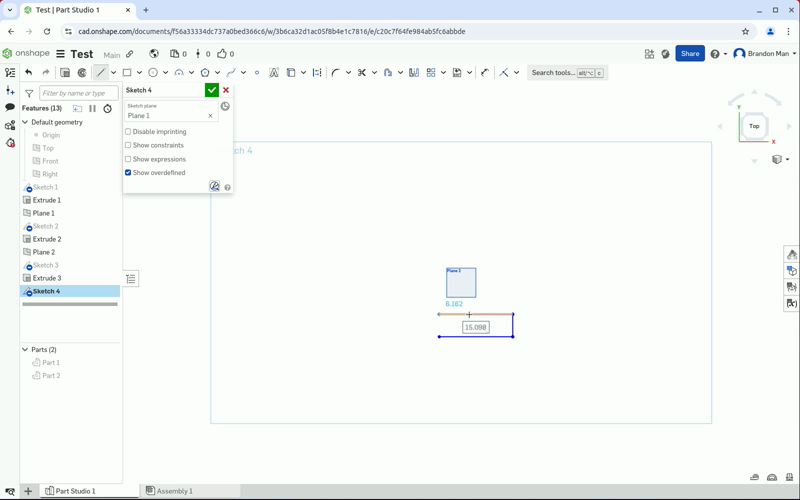
mouse_move(439, 336)
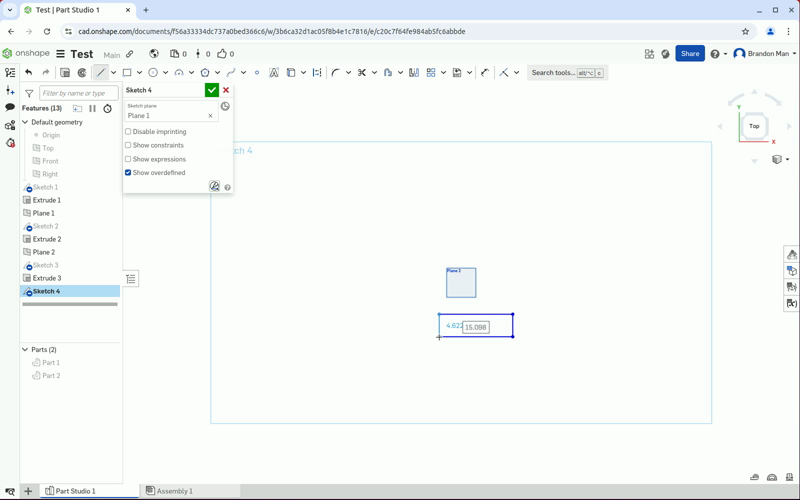
key_up(shift)
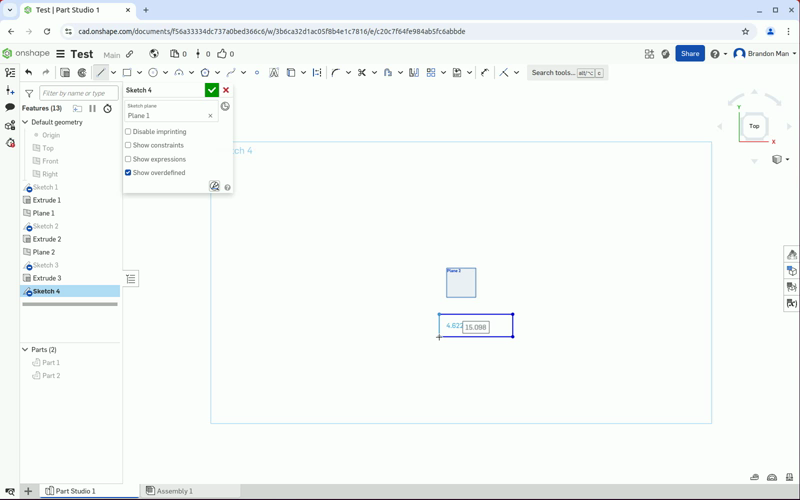
click(439, 336)
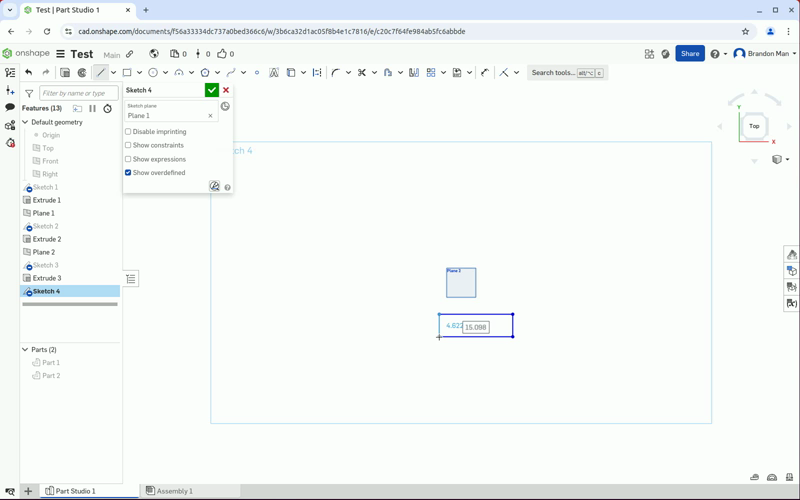
key(esc)
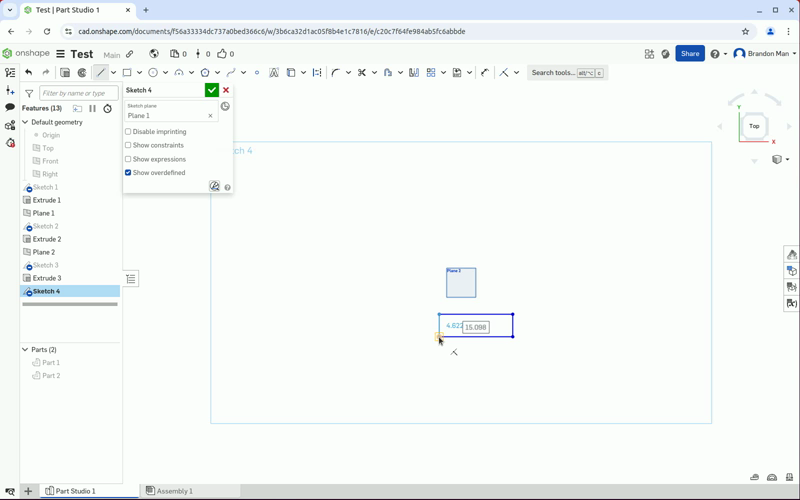
mouse_move(474, 323)
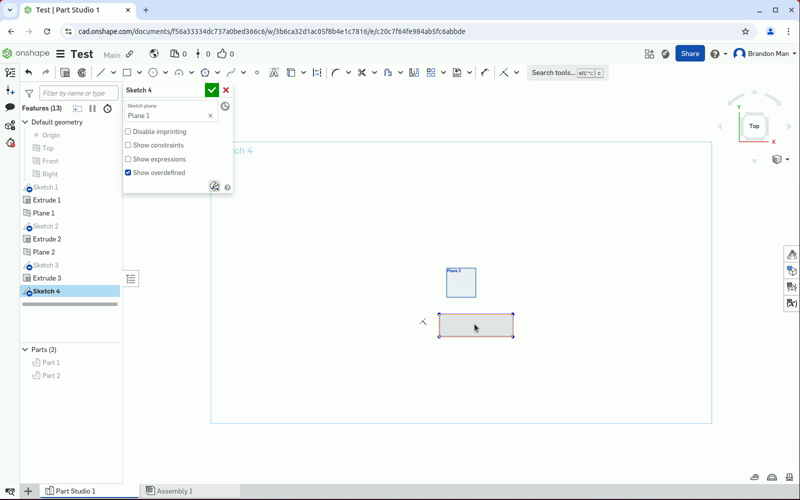
scroll(6)
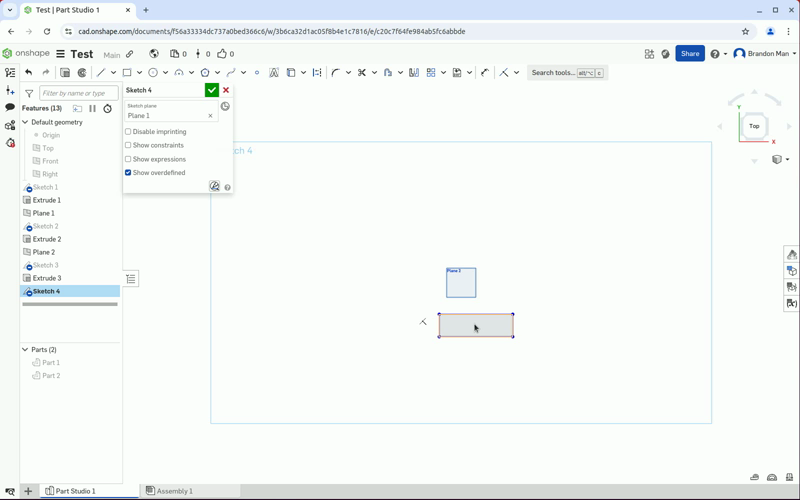
scroll(6)
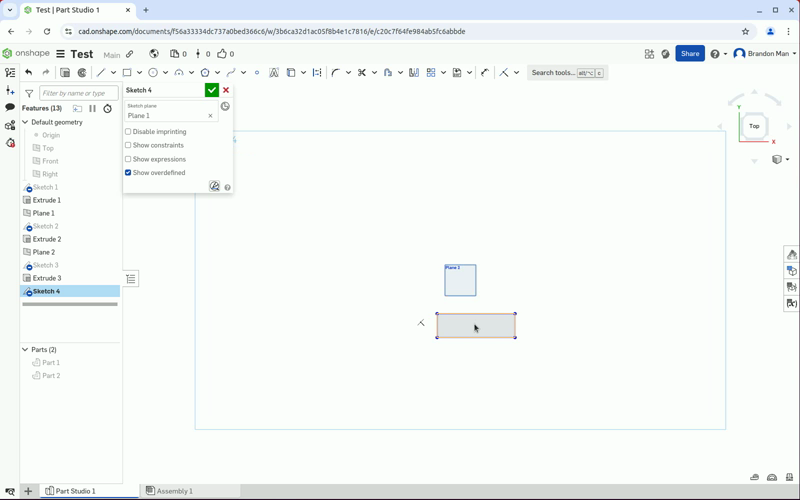
scroll(6)
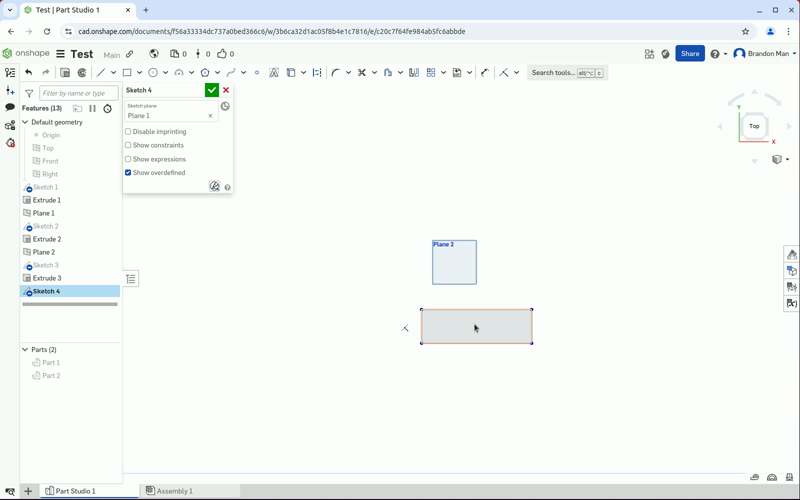
scroll(6)
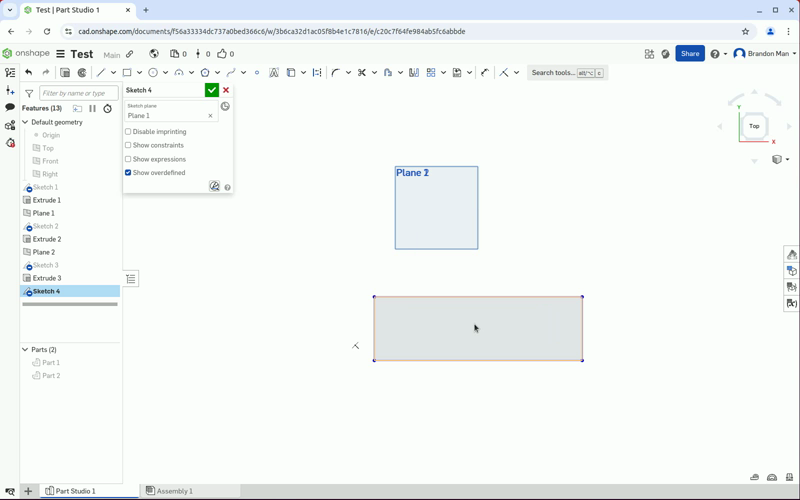
scroll(6)
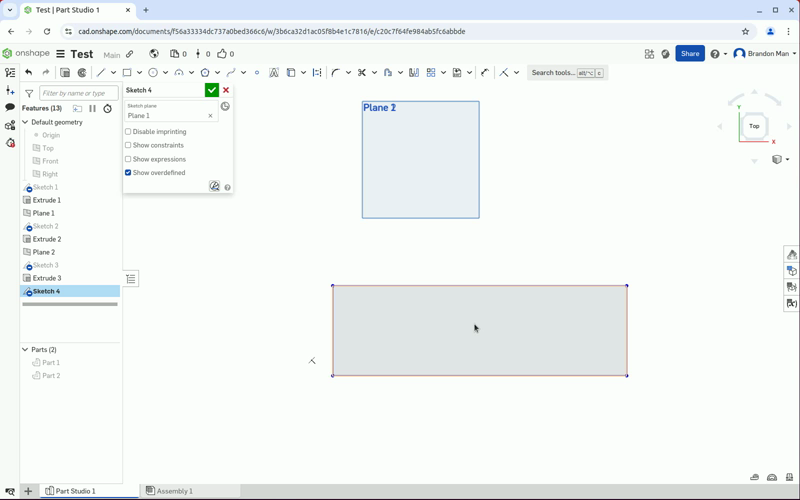
scroll(6)
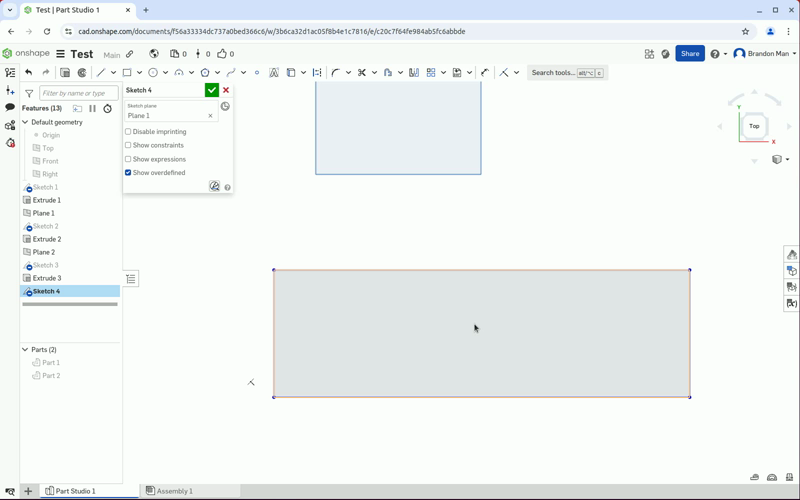
scroll(6)
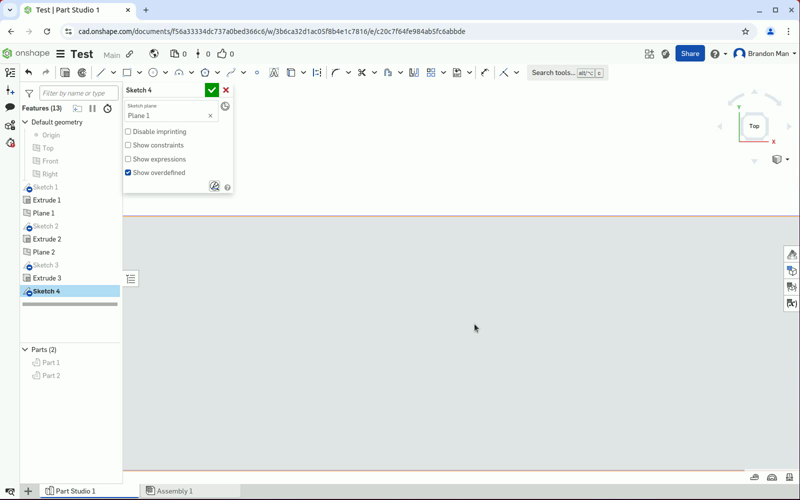
click(474, 323)
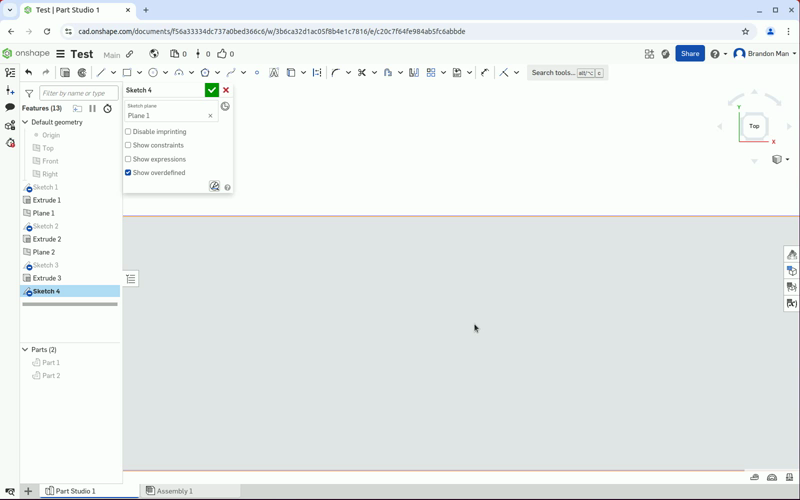
scroll(-6)
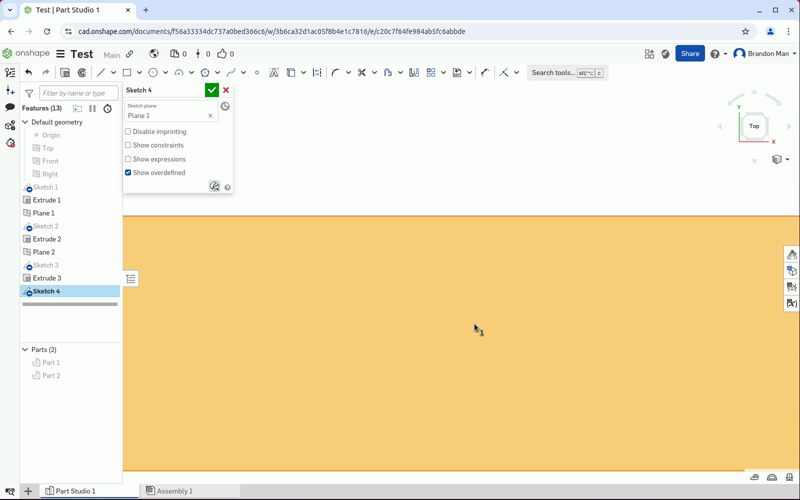
scroll(-6)
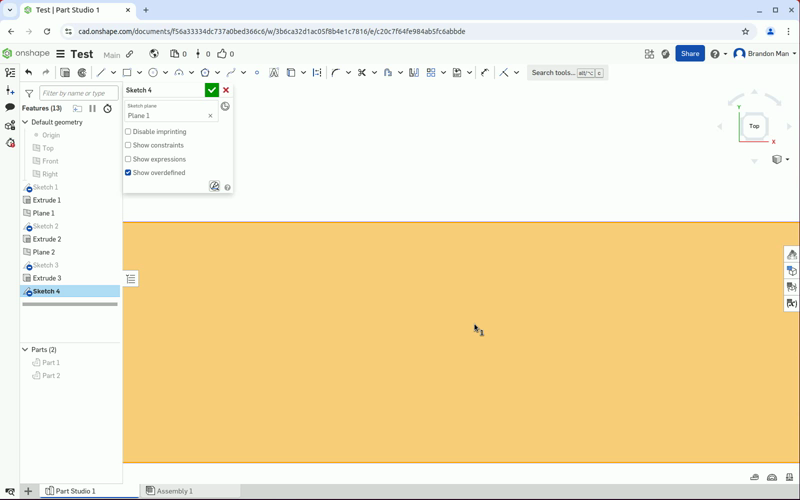
scroll(-6)
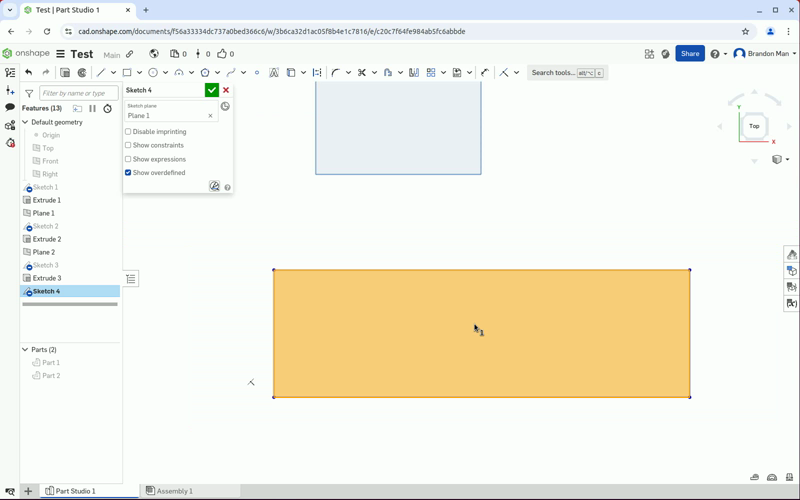
scroll(-6)
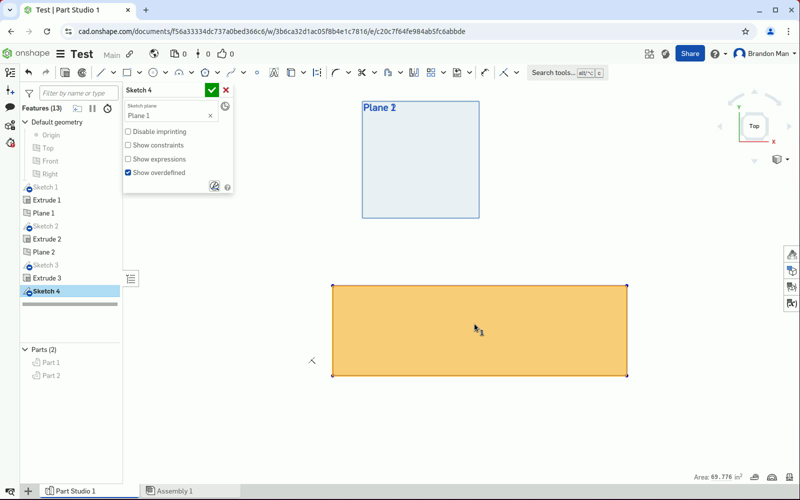
scroll(-6)
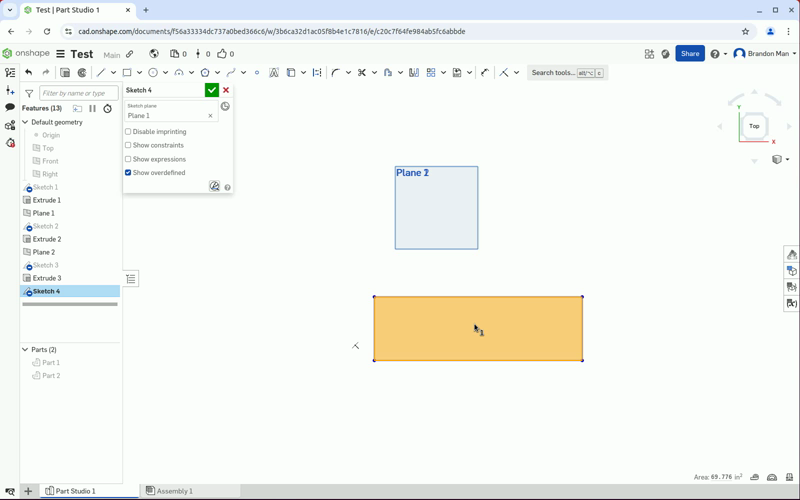
scroll(-6)
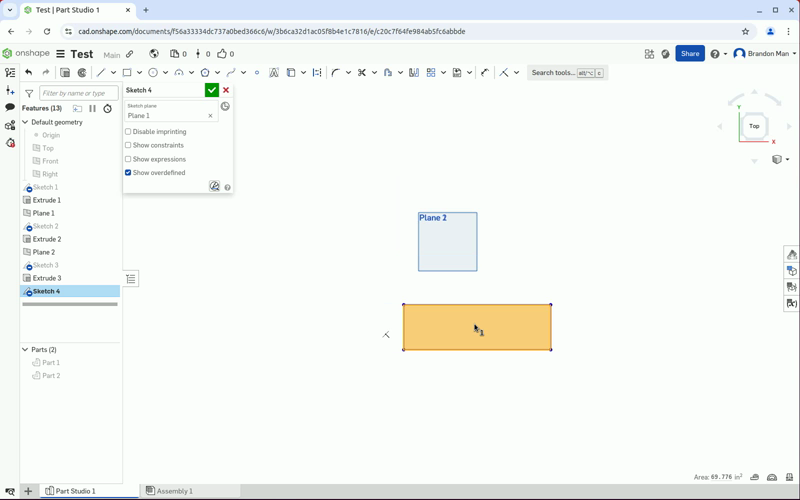
scroll(-6)
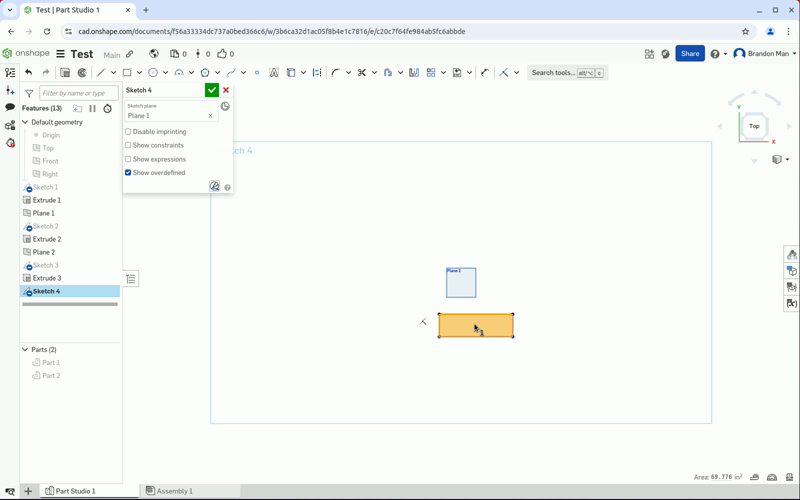
mouse_move(73, 352)
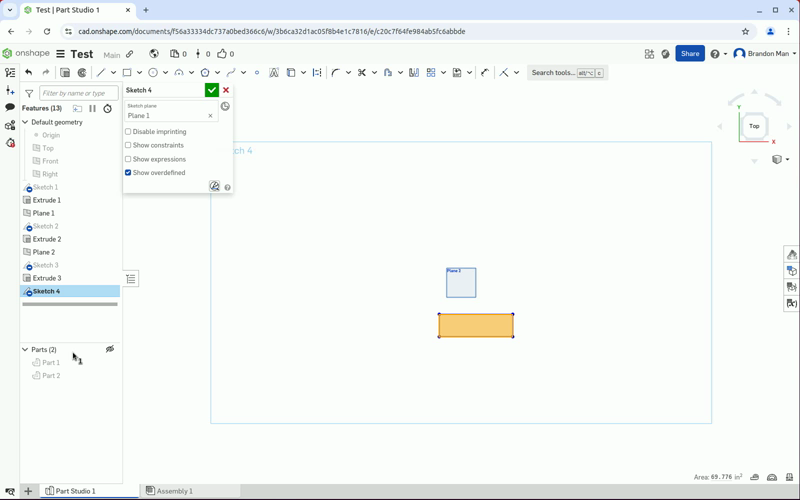
key(shift+y)
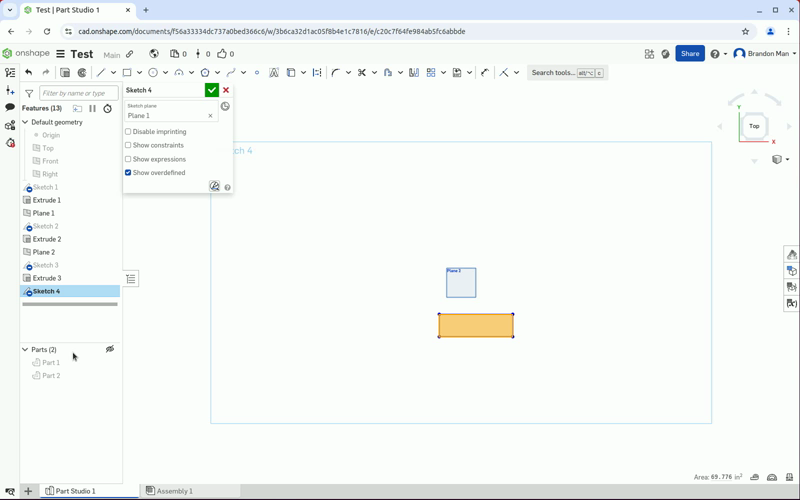
key(shift+e)
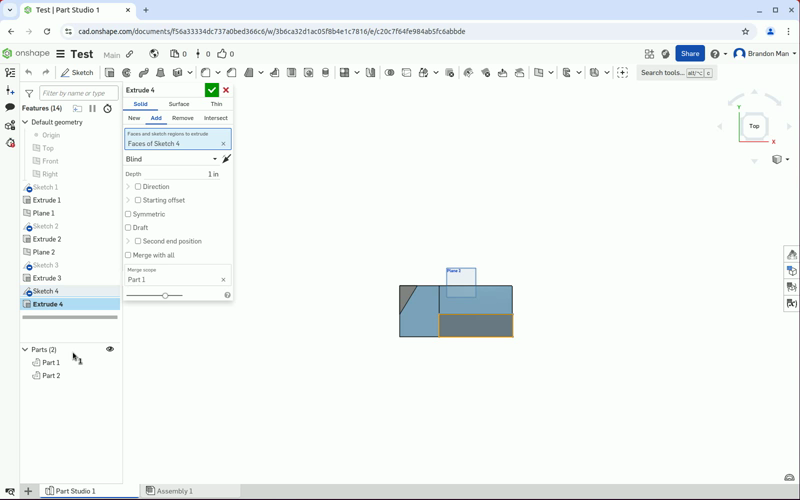
mouse_move(143, 106)
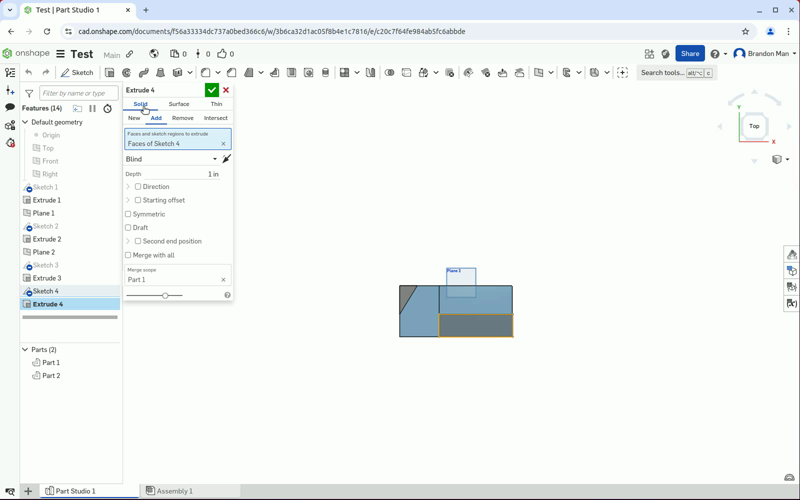
click(143, 106)
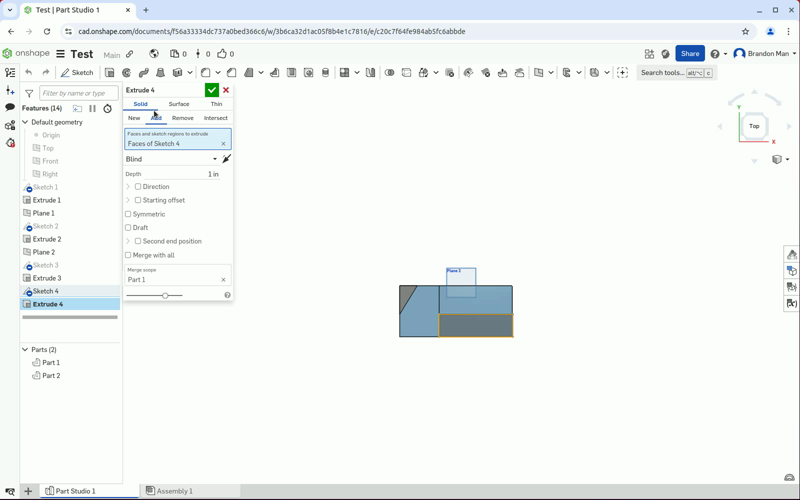
mouse_move(186, 120)
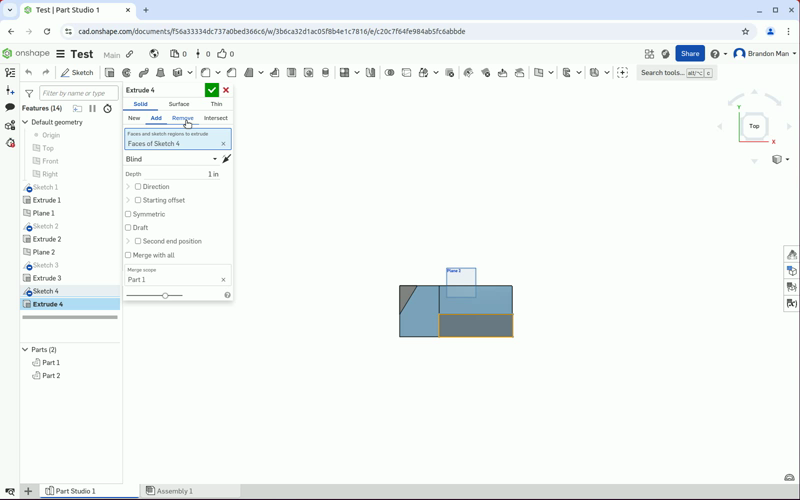
click(186, 120)
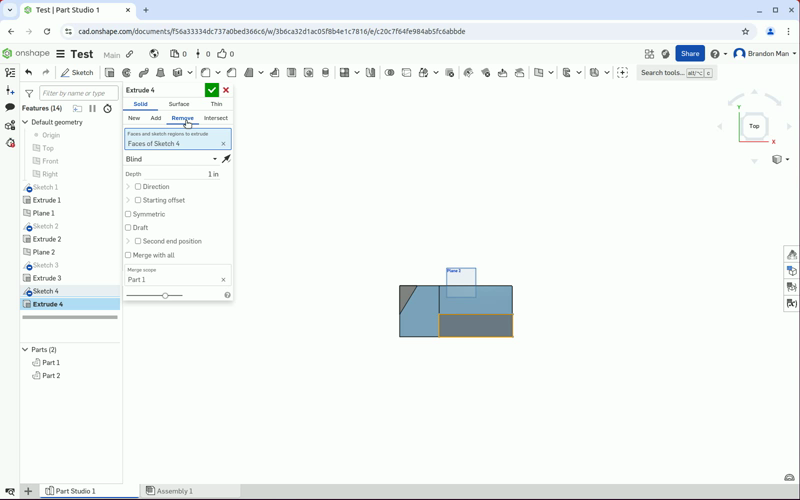
key(tab, 4)
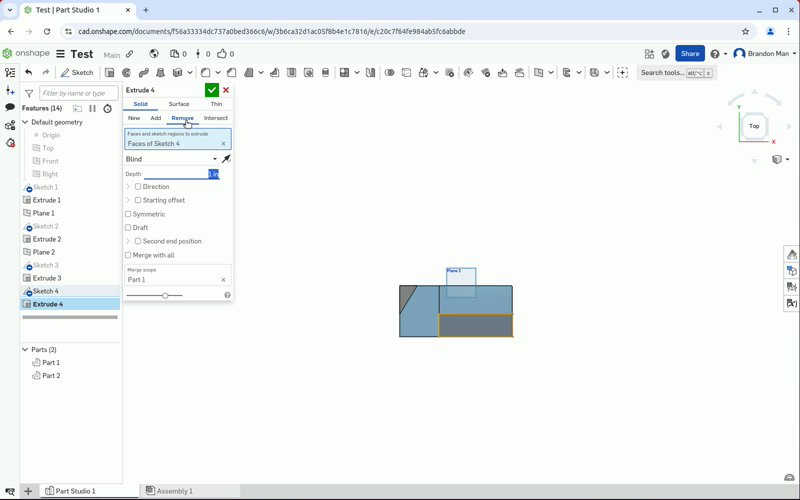
text(23.108)
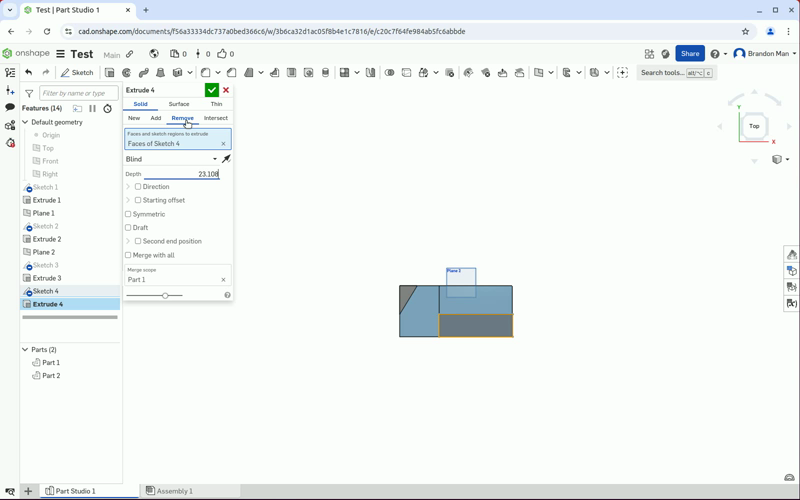
key(tab, 6)
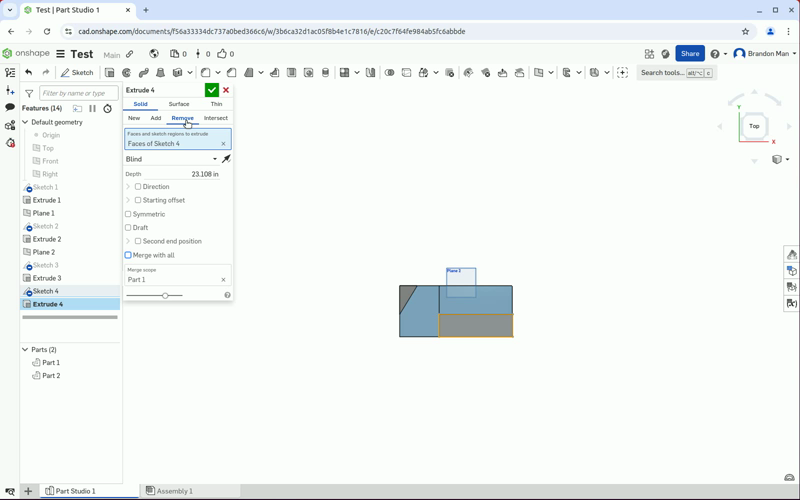
key(space)
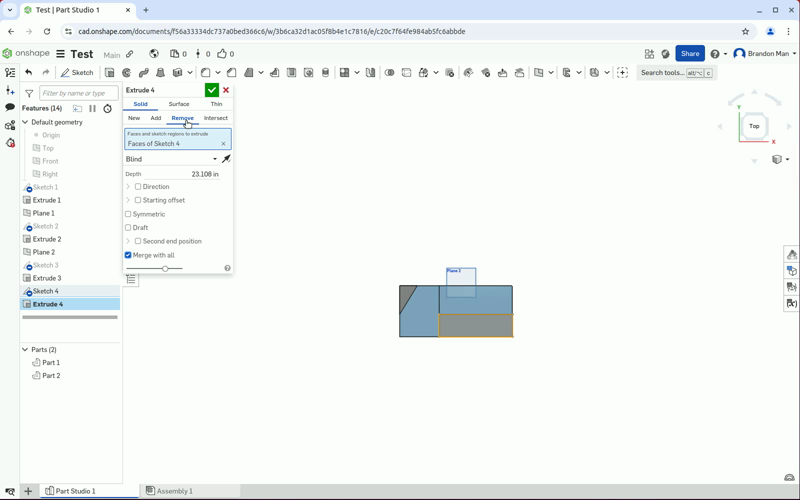
key(enter)
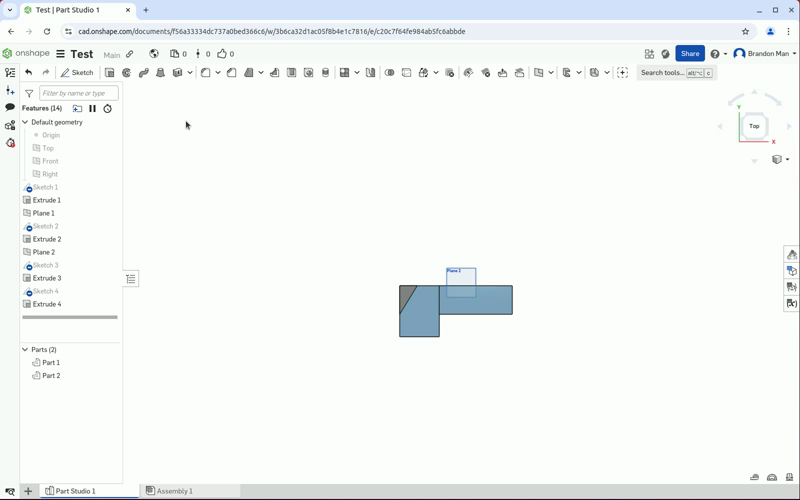
key(shift+h)
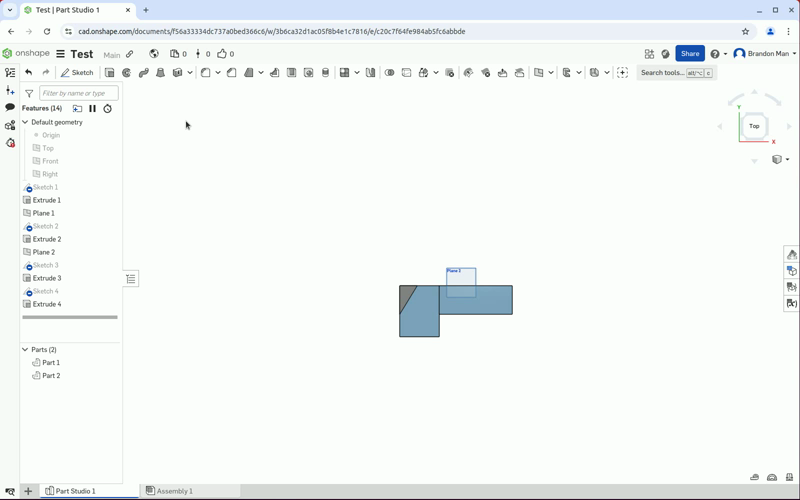
key(shift+h)
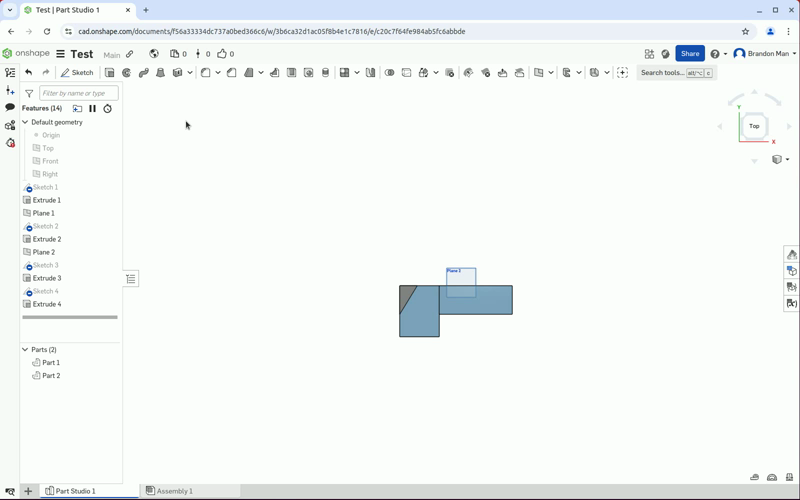
mouse_move(73, 189)
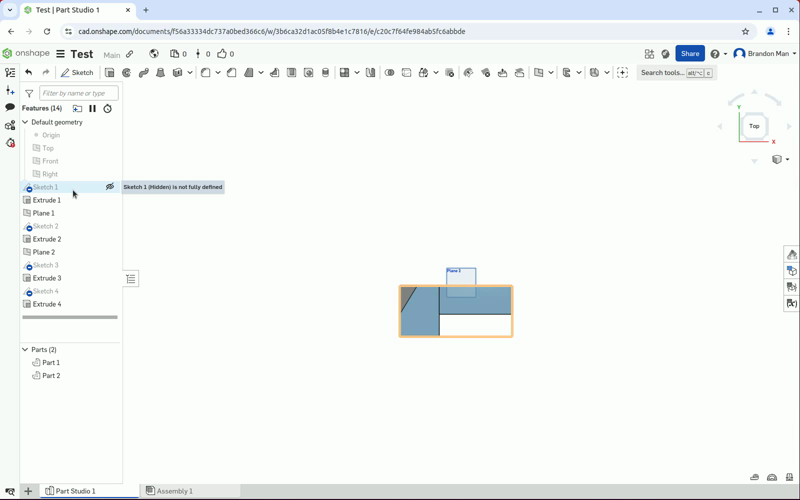
click(73, 189)
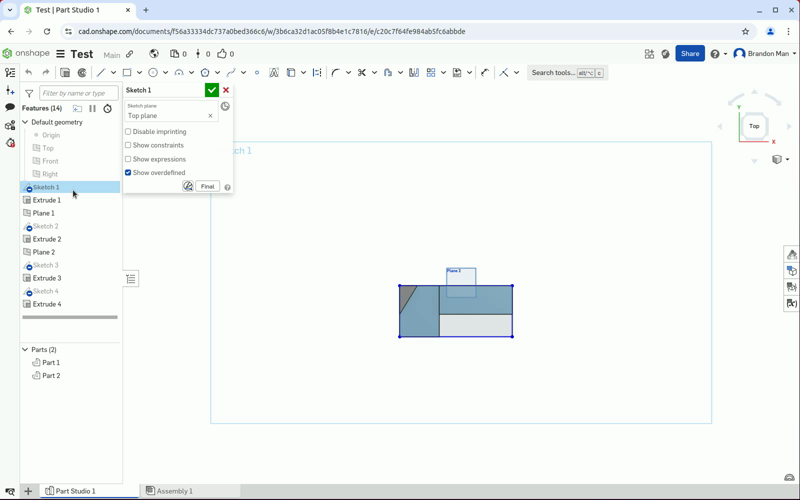
mouse_move(229, 92)
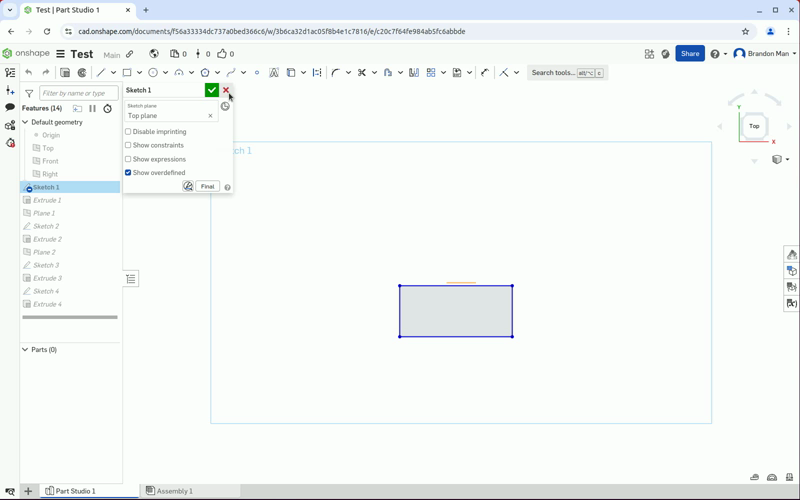
click(229, 92)
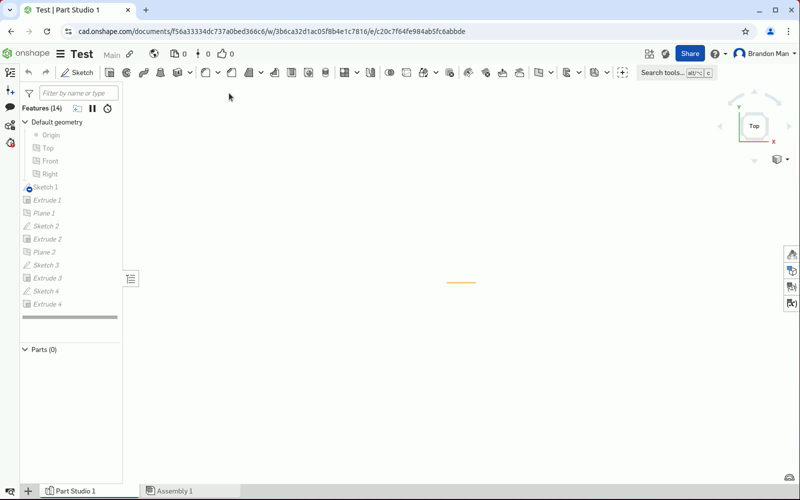
key(shift+s)
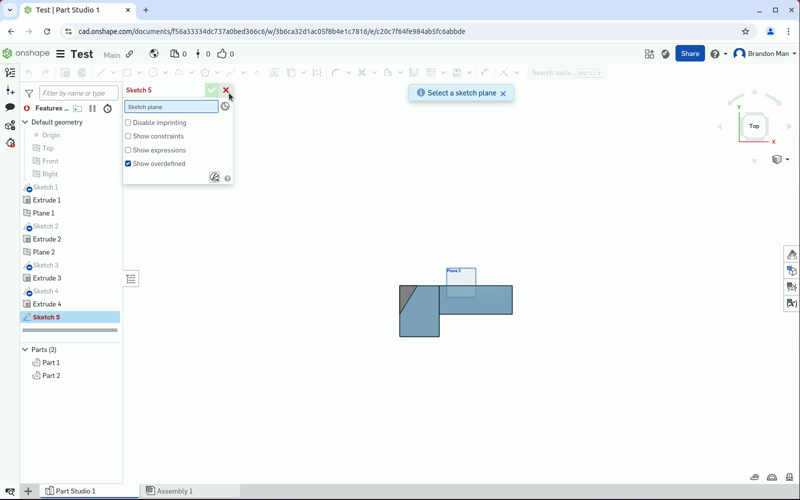
mouse_move(73, 215)
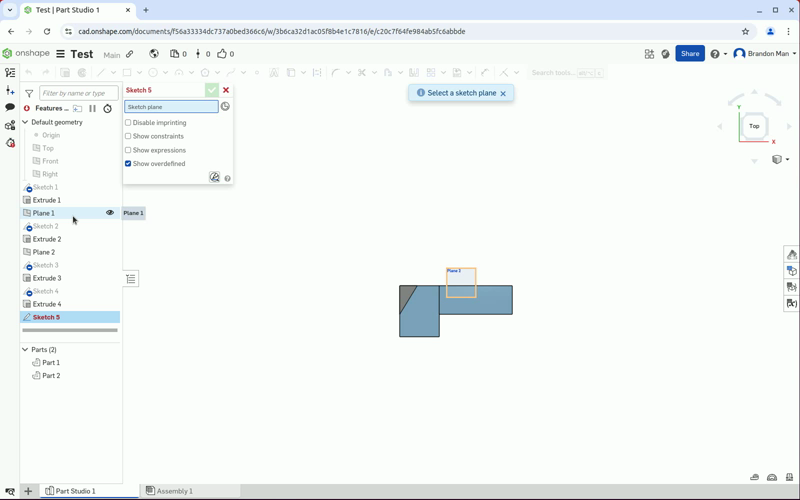
click(73, 215)
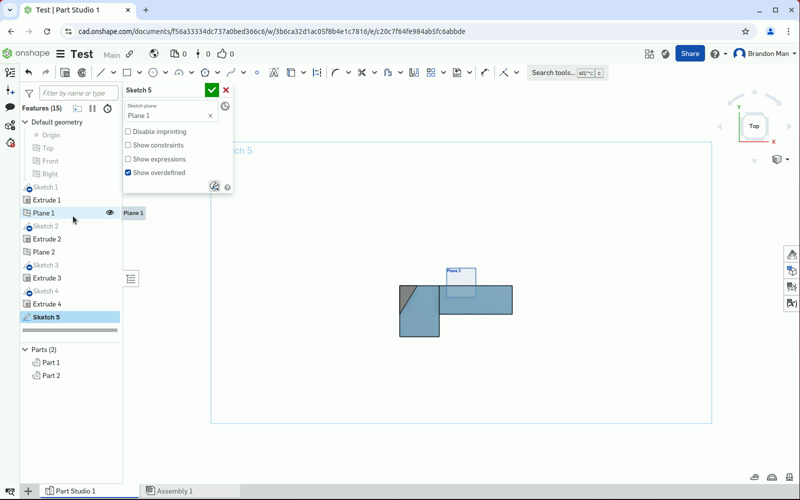
mouse_move(73, 352)
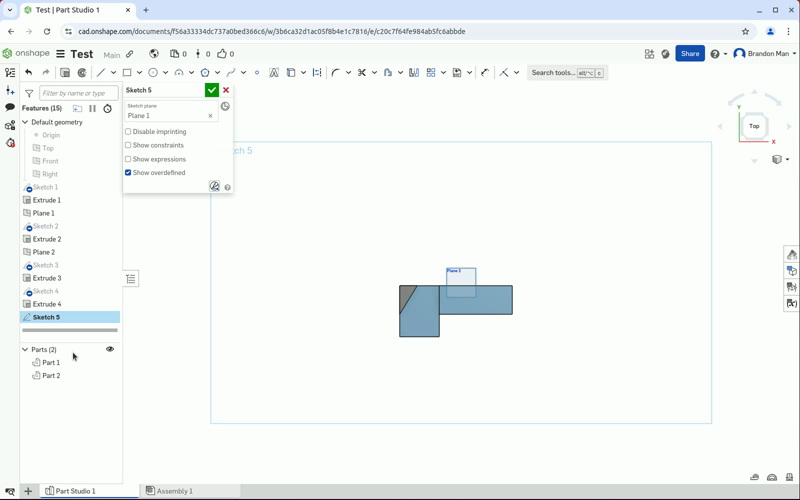
key(y)
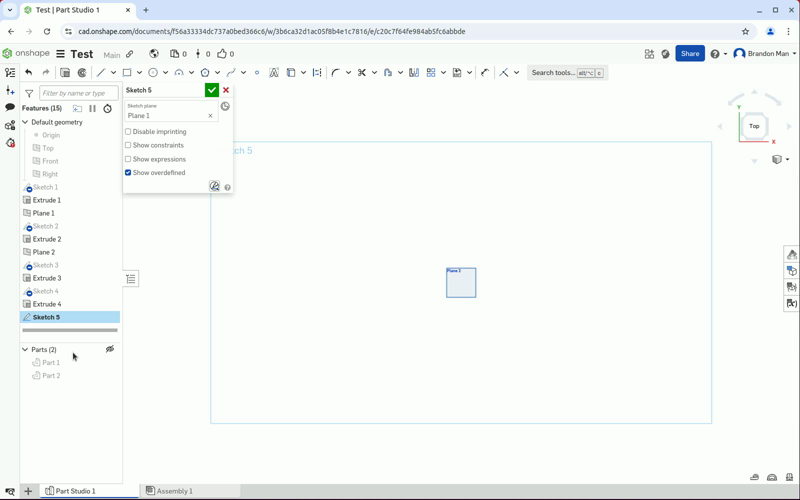
key(l)
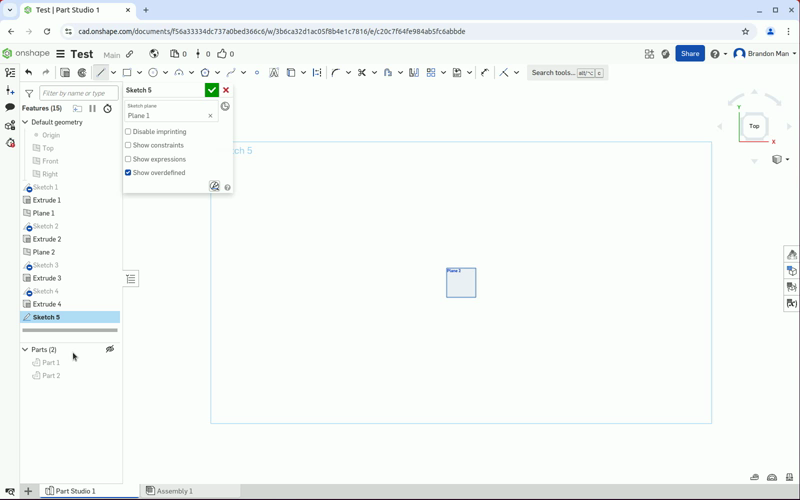
key_down(shift)
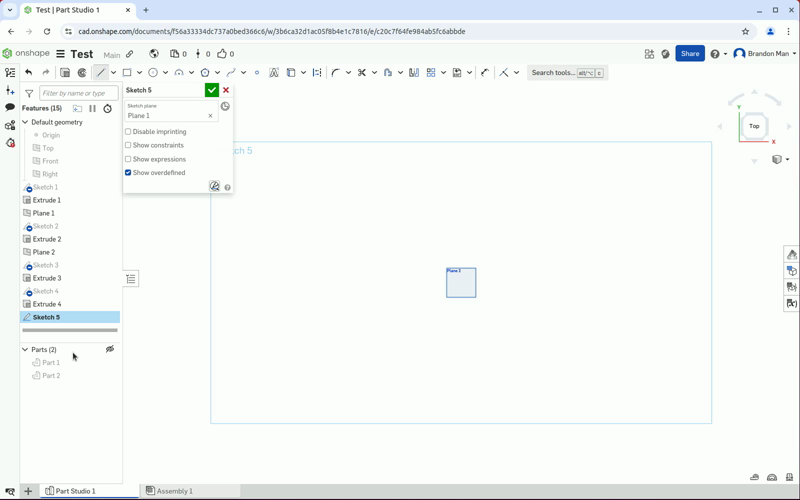
mouse_move(439, 313)
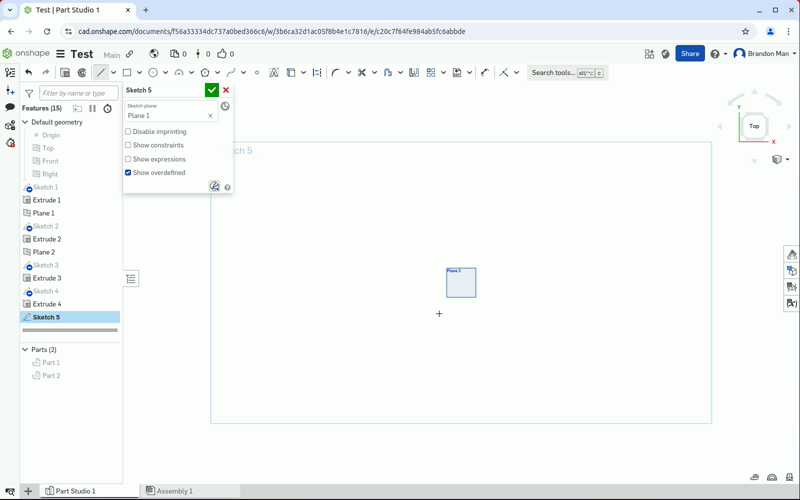
click(439, 313)
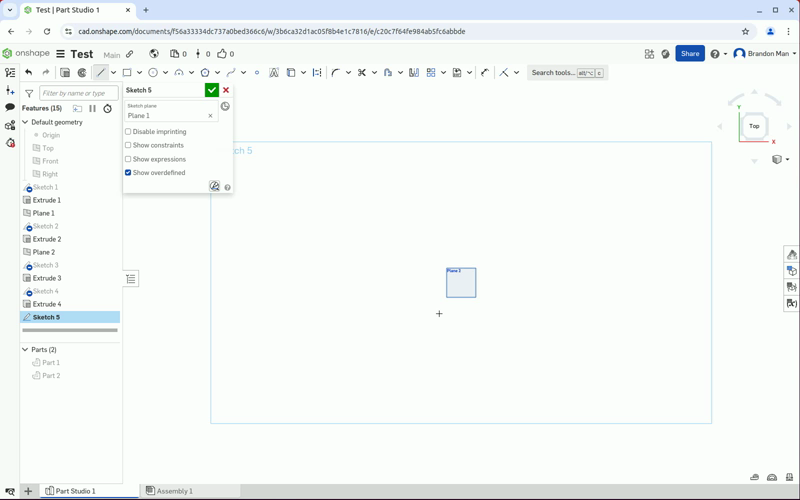
key_up(shift)
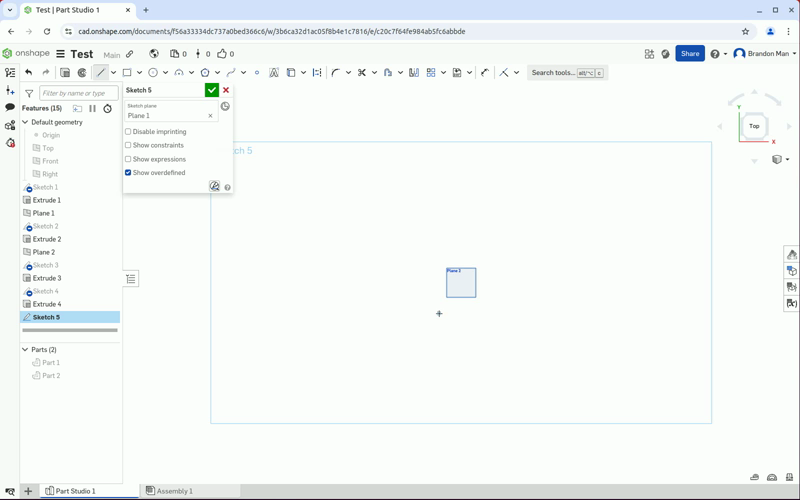
key_down(shift)
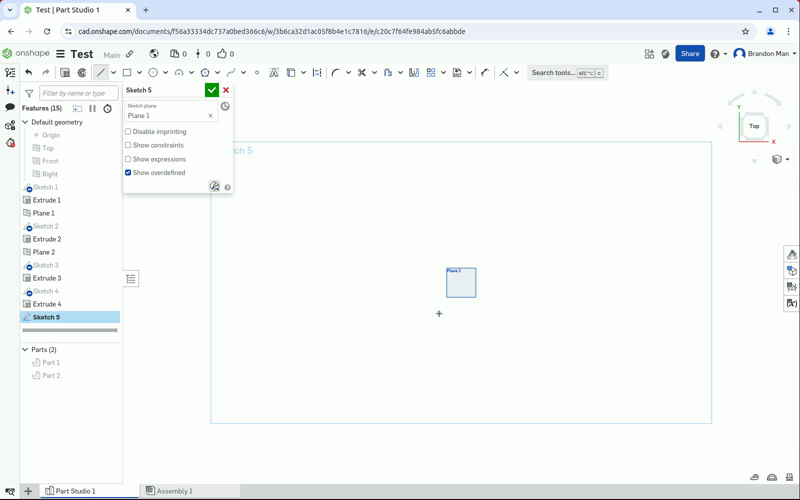
mouse_move(469, 313)
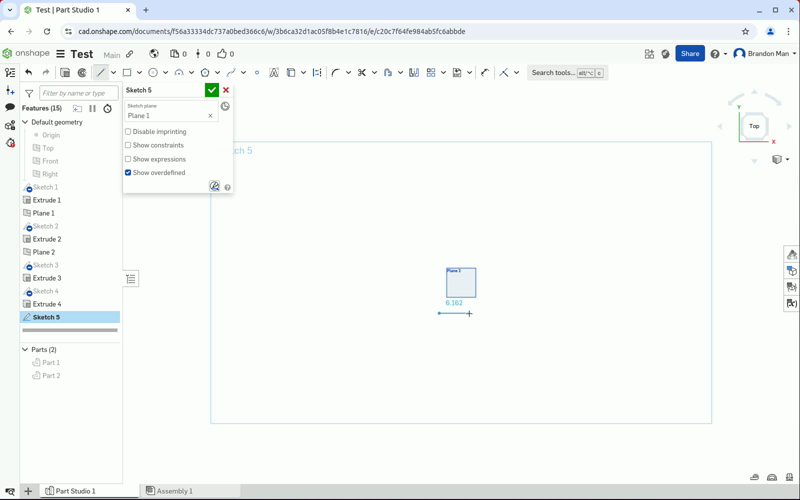
mouse_move(456, 285)
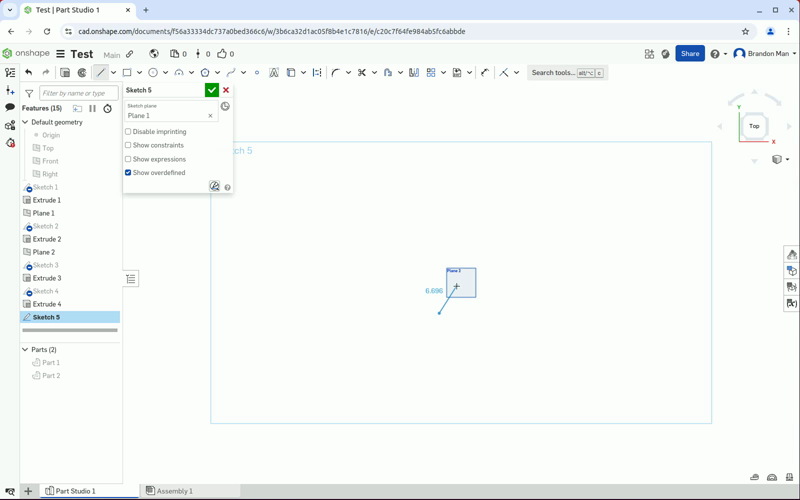
click(456, 285)
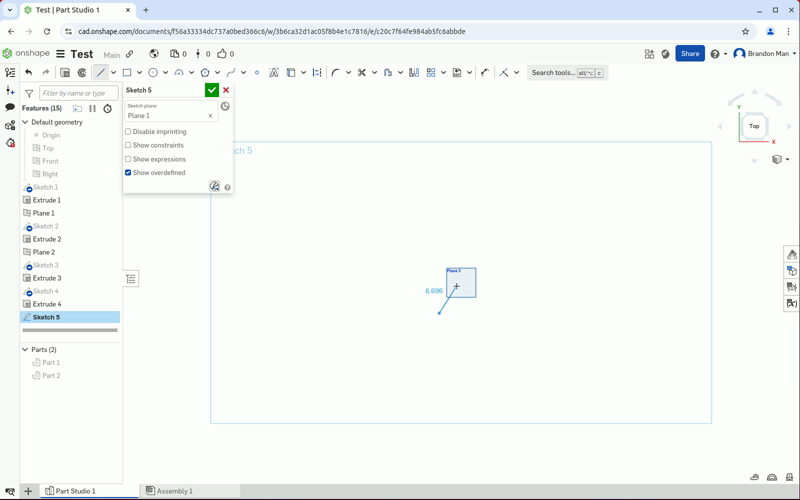
key_up(shift)
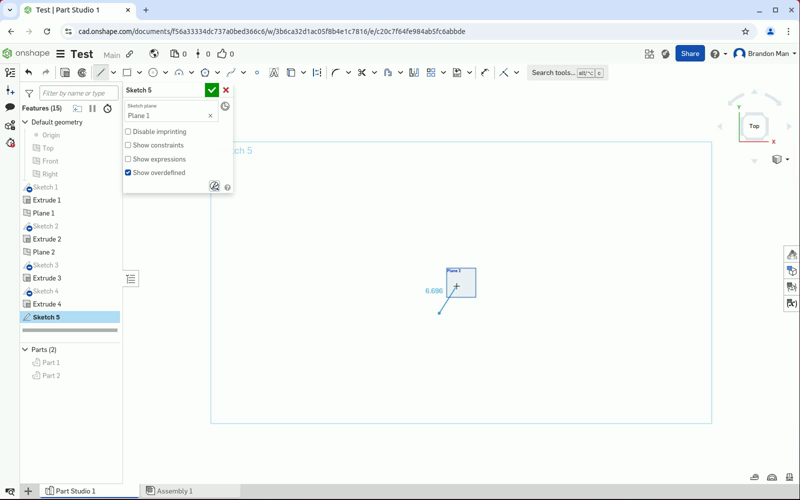
key_down(shift)
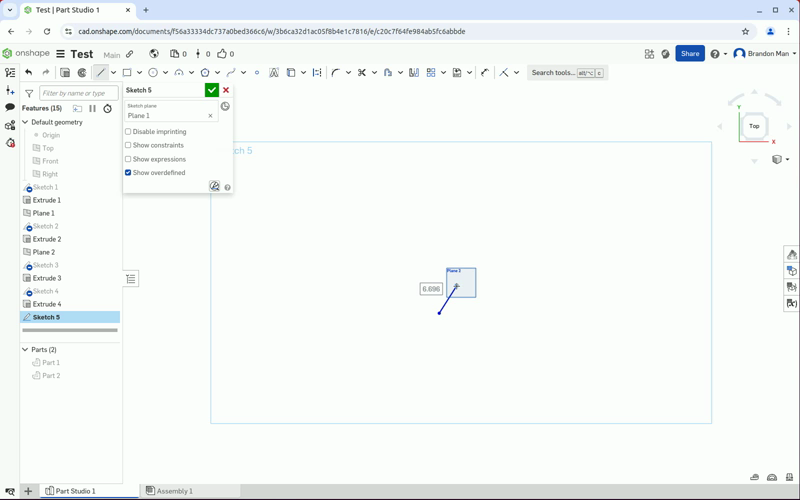
mouse_move(486, 285)
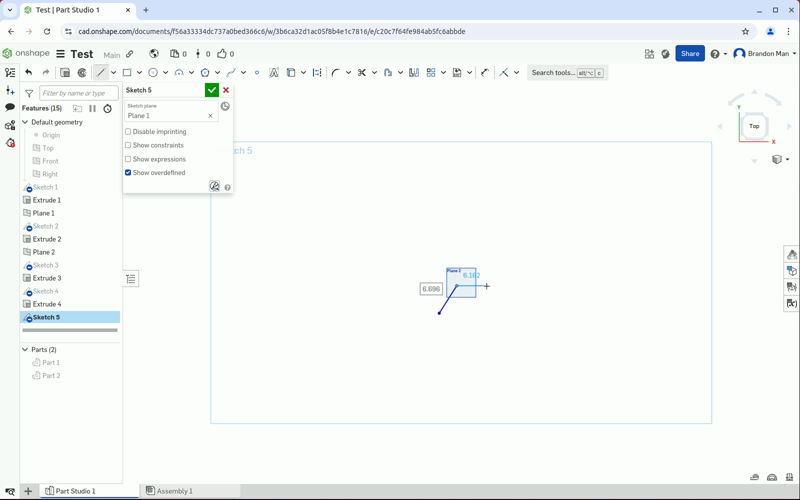
mouse_move(439, 285)
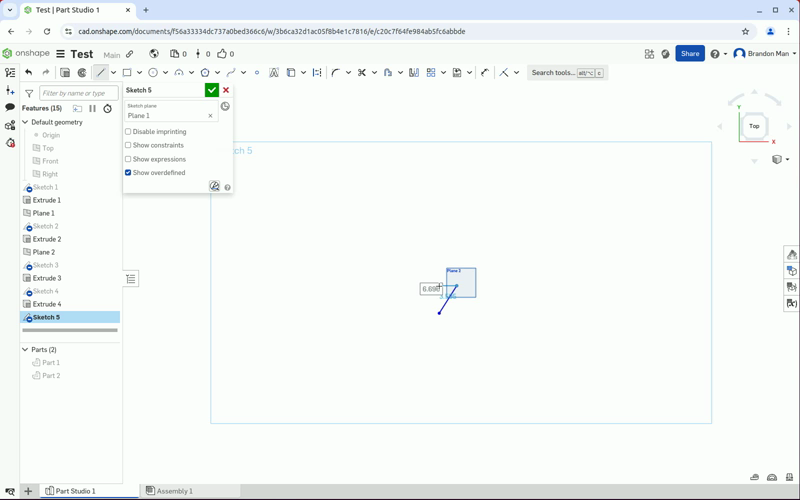
click(439, 285)
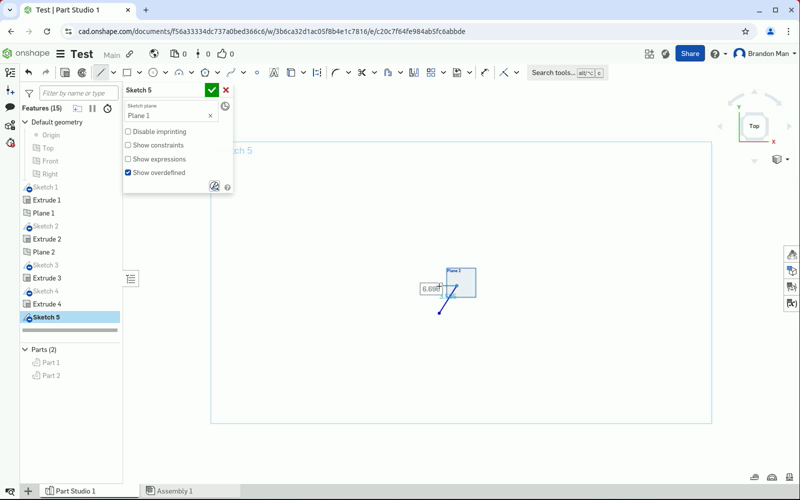
key_up(shift)
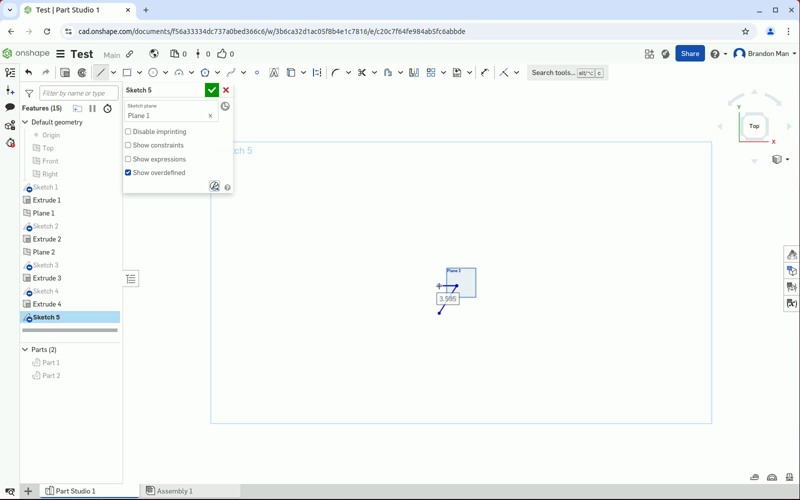
mouse_move(469, 285)
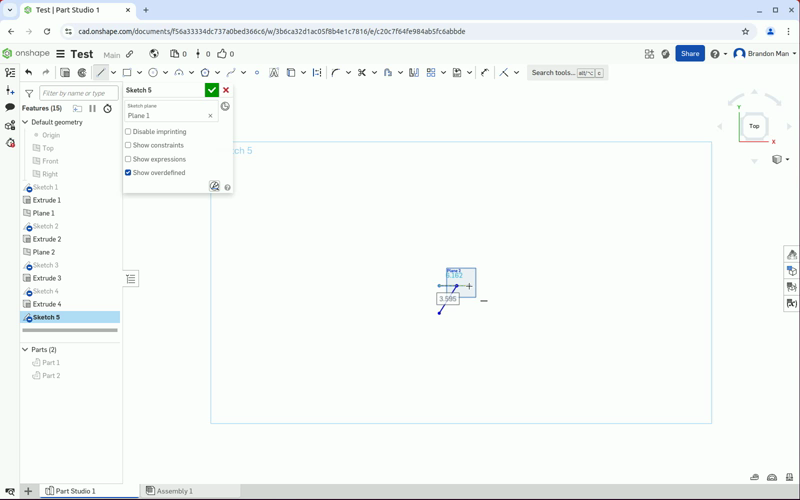
key_down(shift)
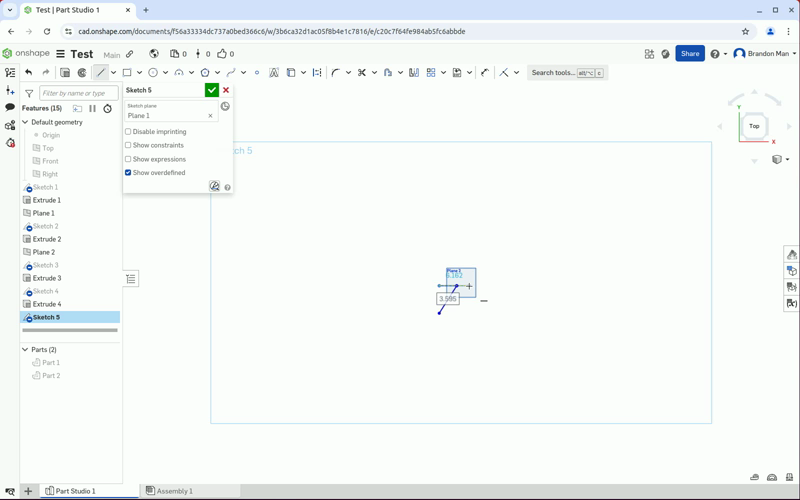
mouse_move(439, 313)
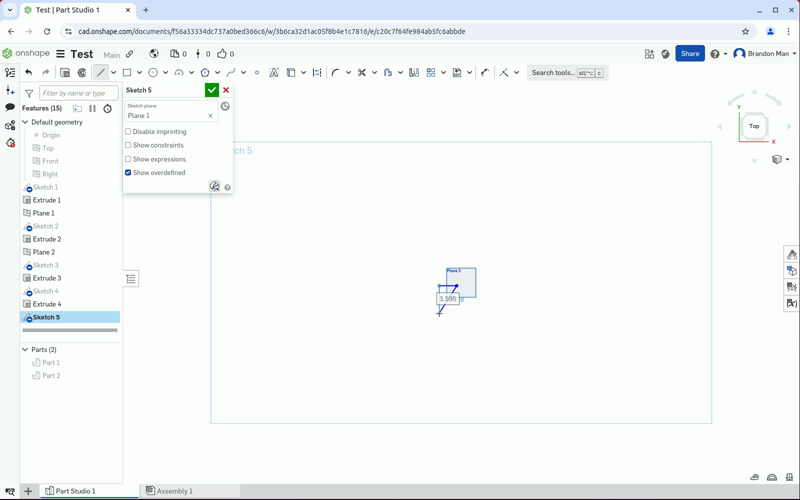
key_up(shift)
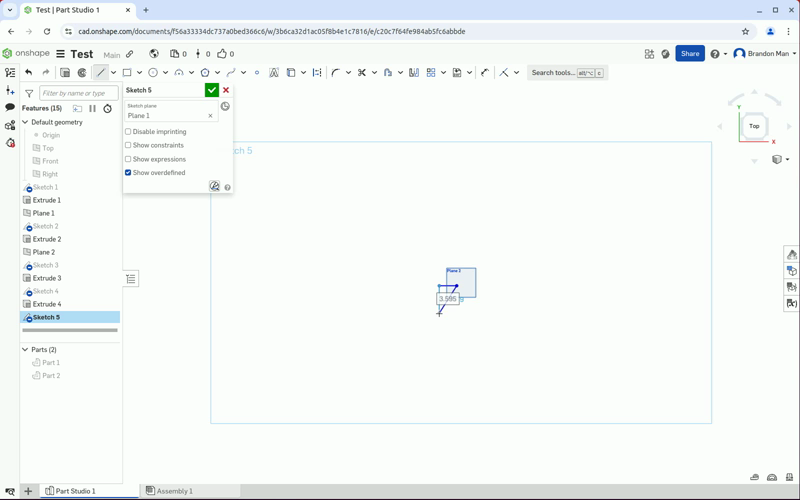
click(439, 313)
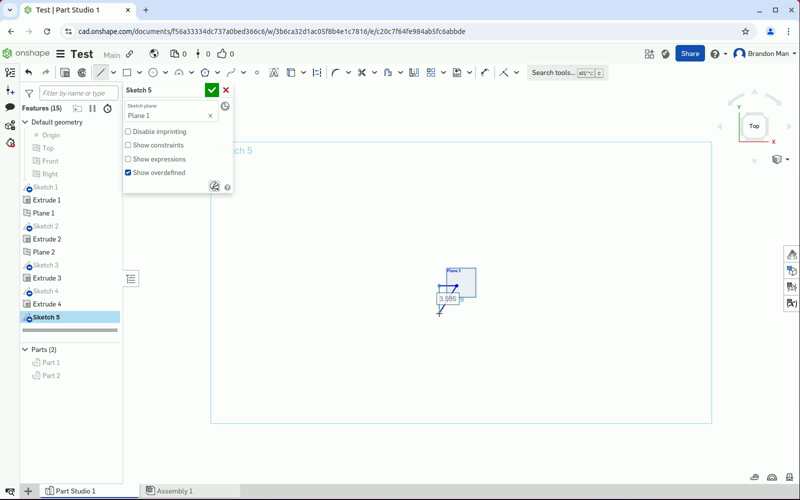
key(esc)
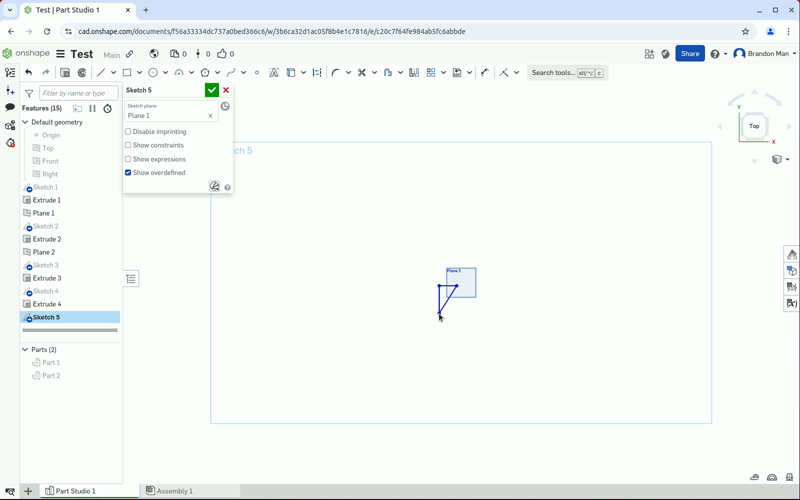
mouse_move(450, 291)
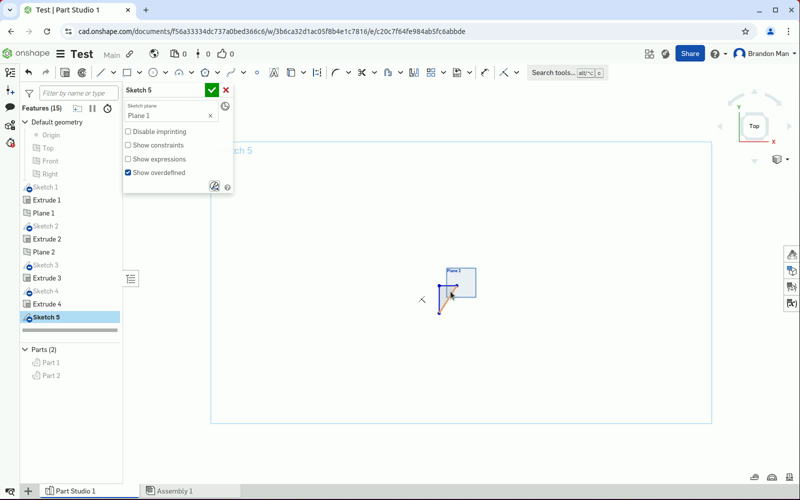
scroll(6)
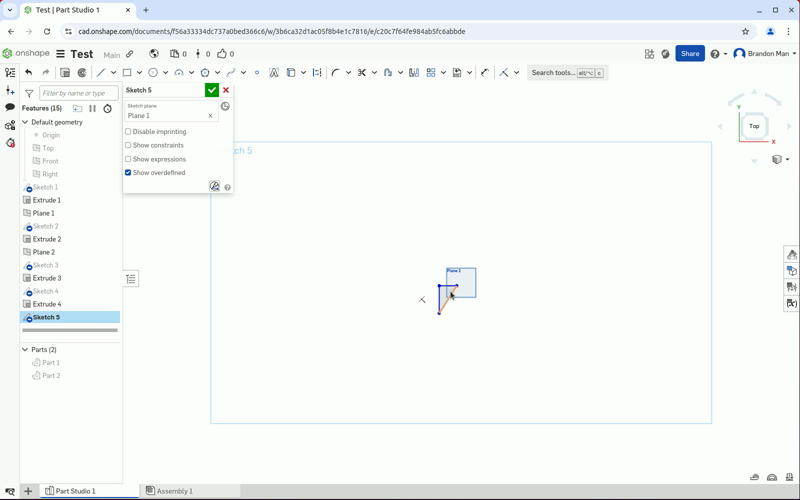
scroll(6)
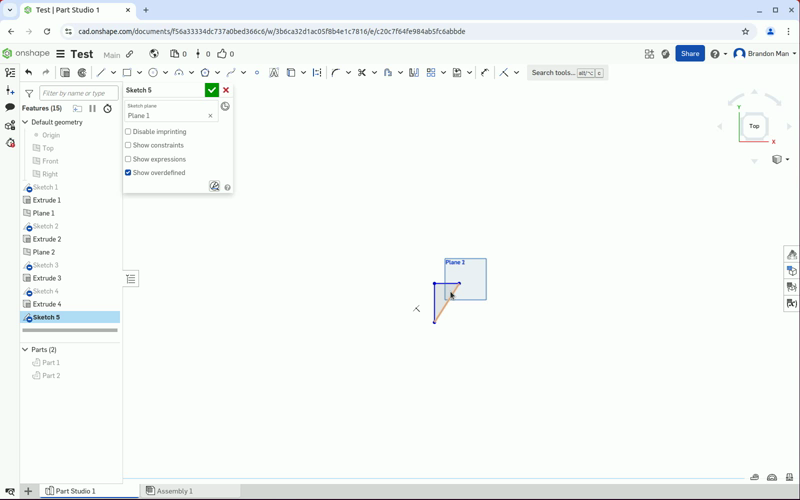
scroll(6)
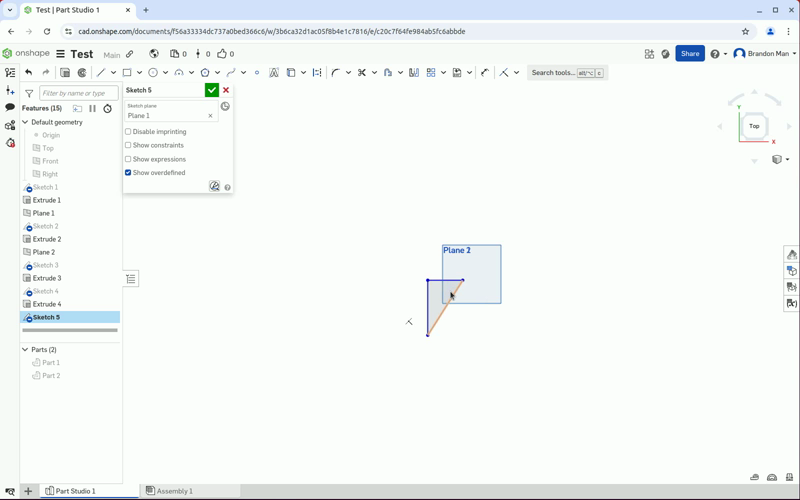
scroll(6)
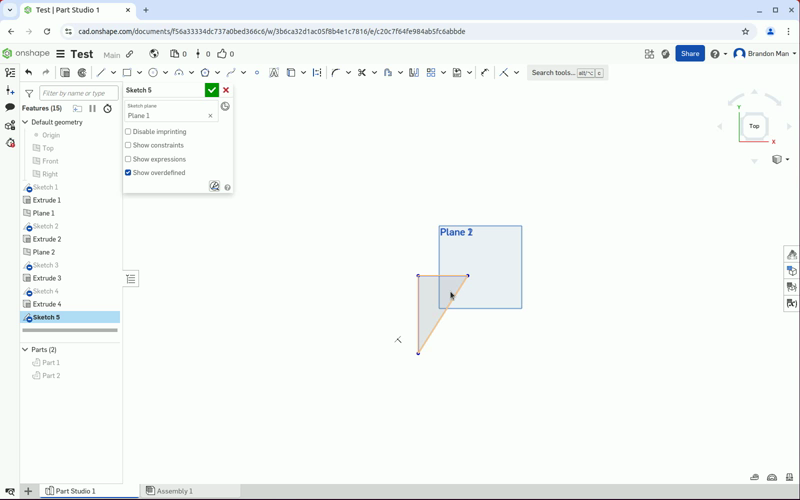
scroll(6)
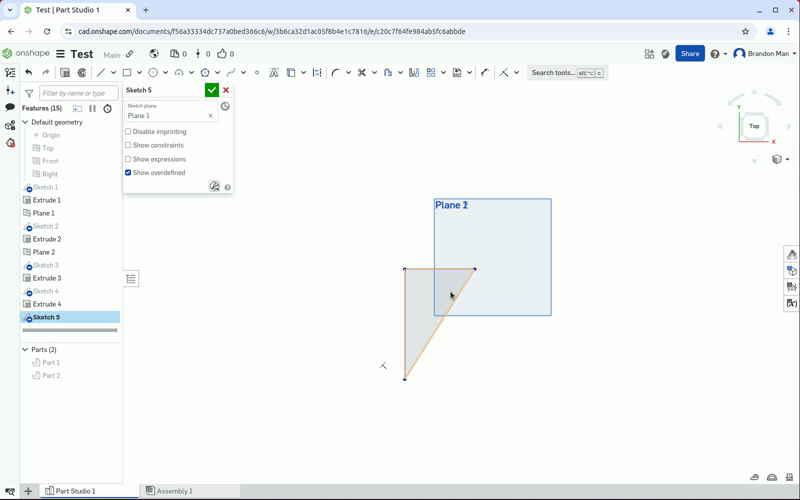
scroll(6)
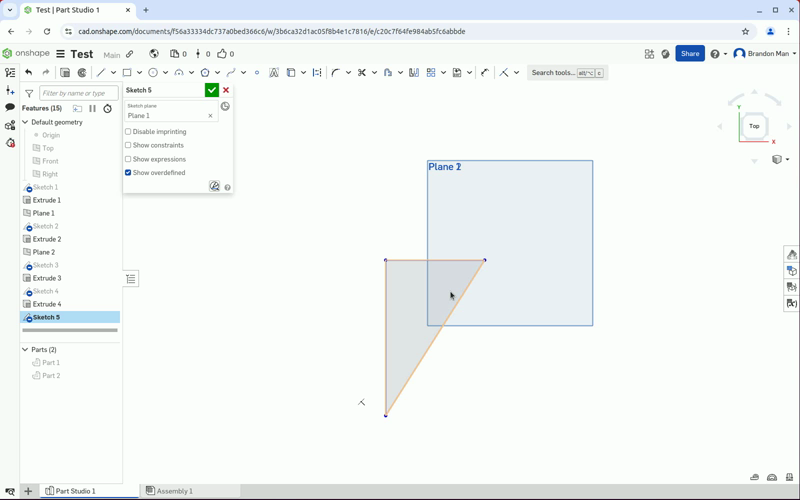
scroll(6)
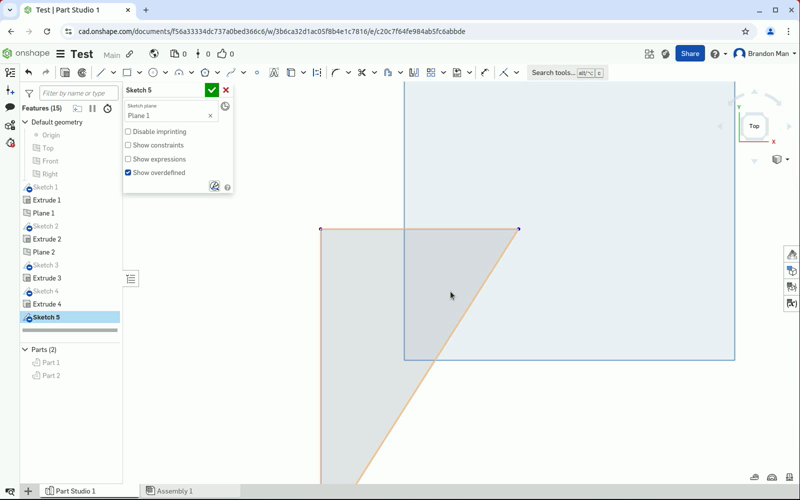
click(450, 291)
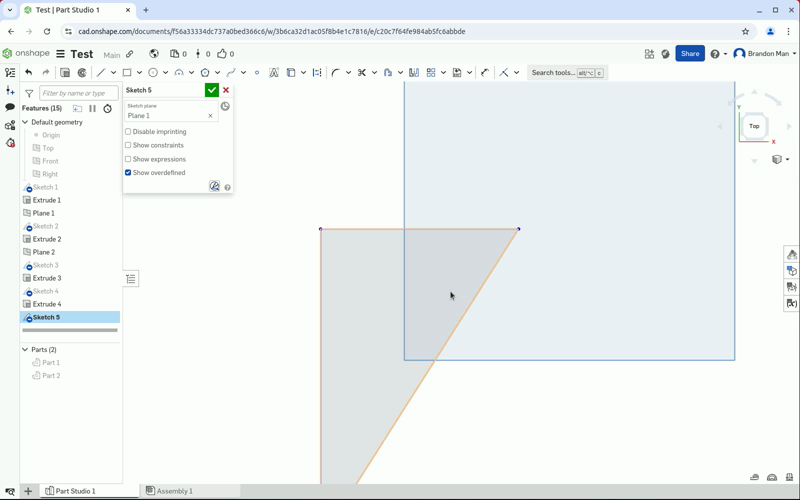
scroll(-6)
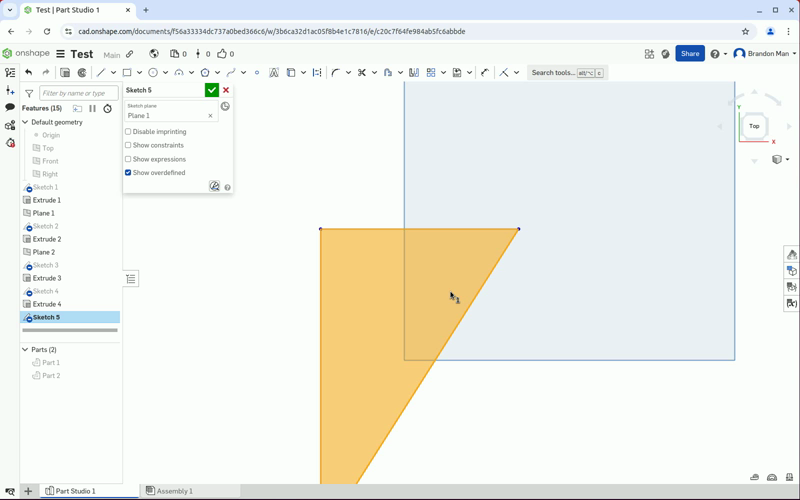
scroll(-6)
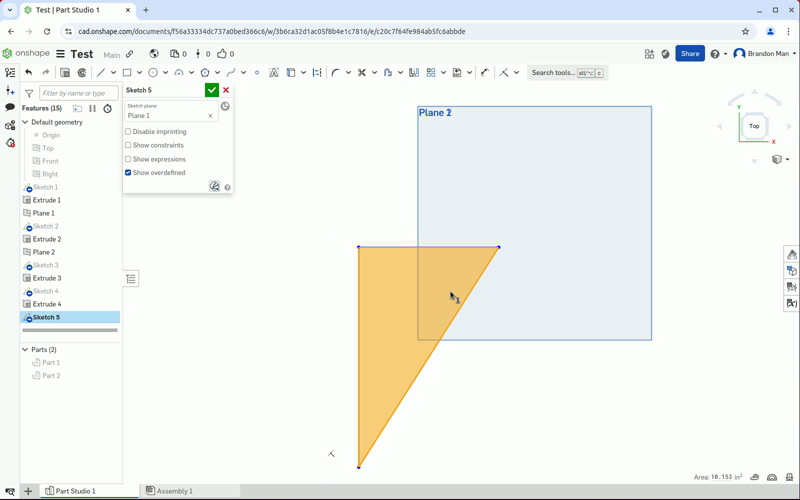
scroll(-6)
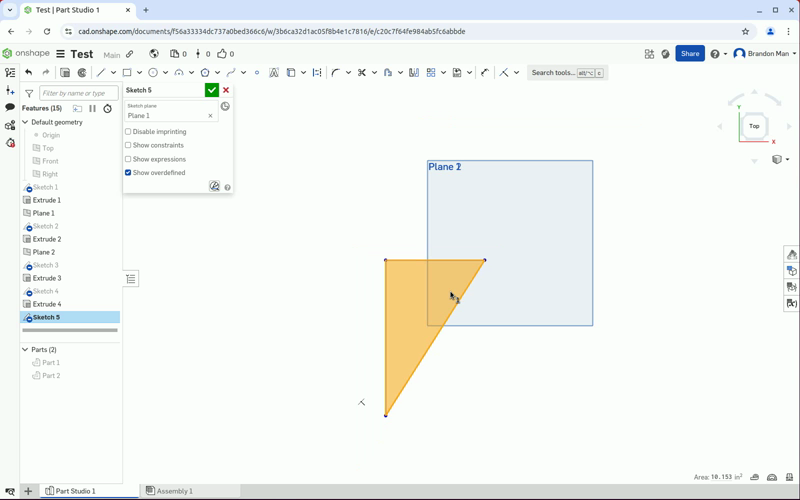
scroll(-6)
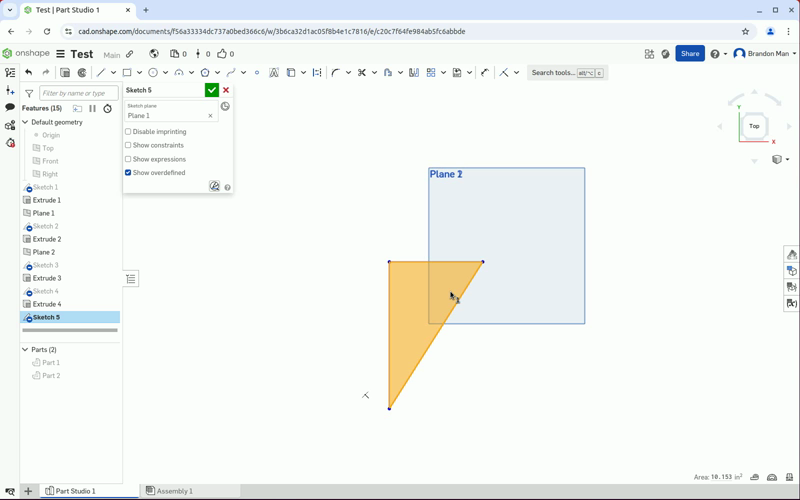
scroll(-6)
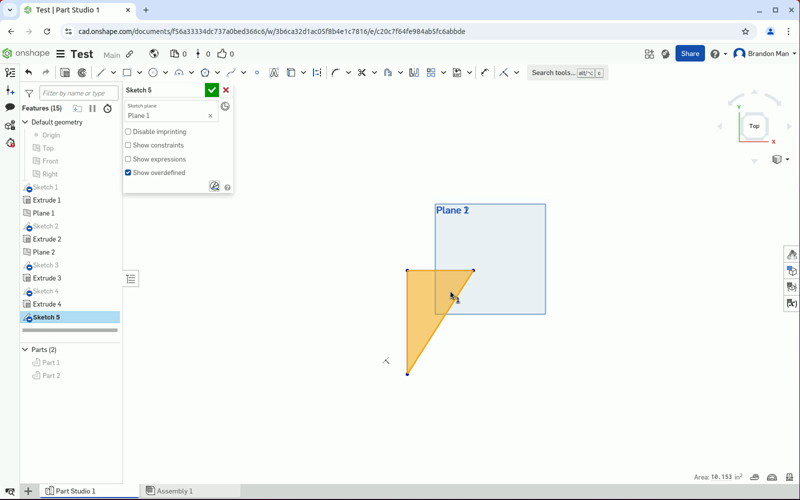
scroll(-6)
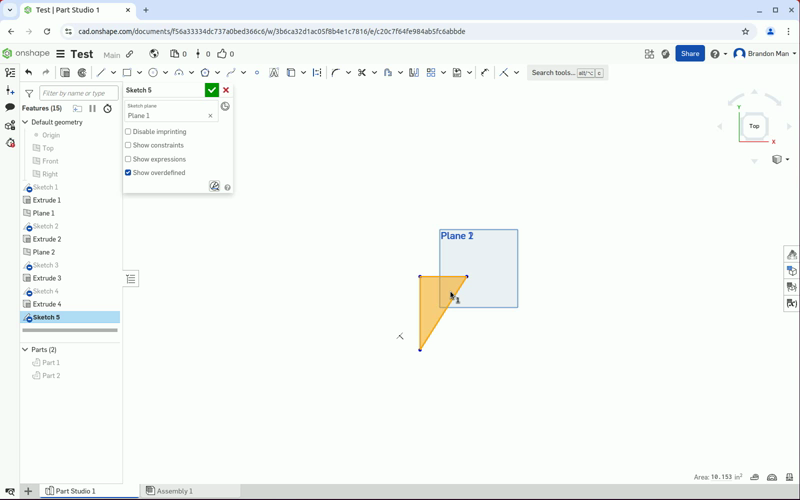
scroll(-6)
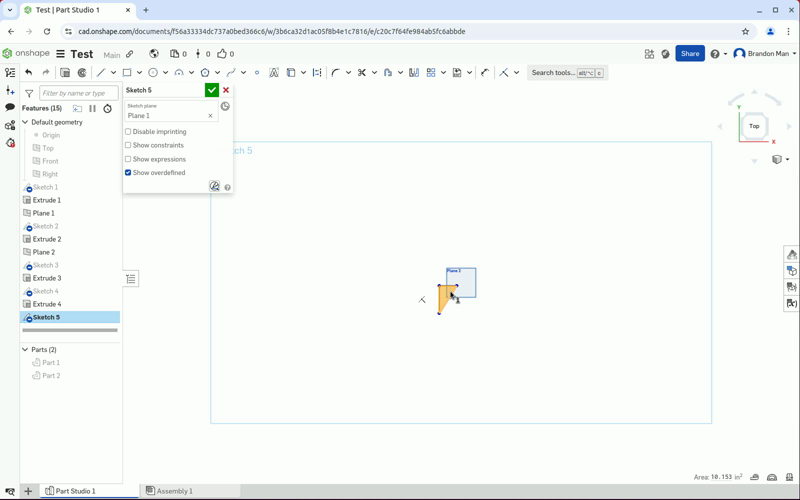
mouse_move(73, 352)
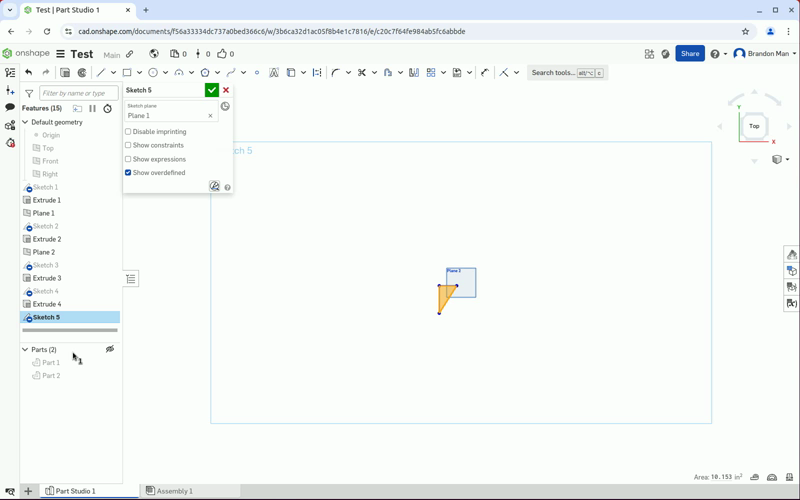
key(shift+y)
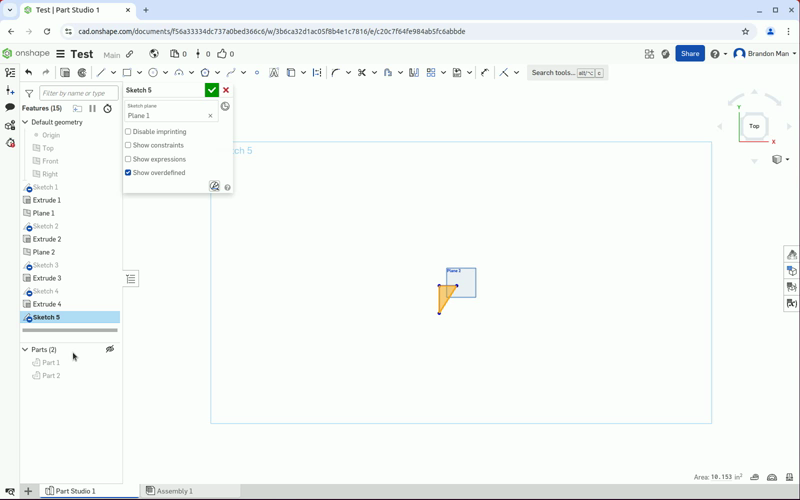
key(shift+e)
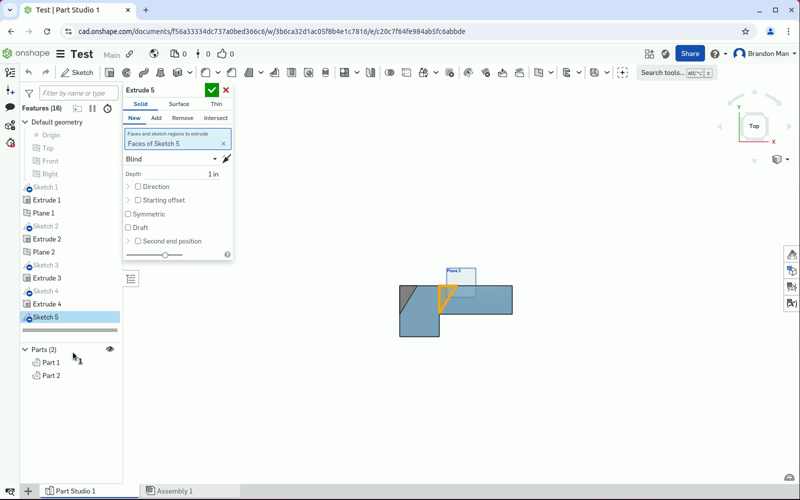
mouse_move(143, 106)
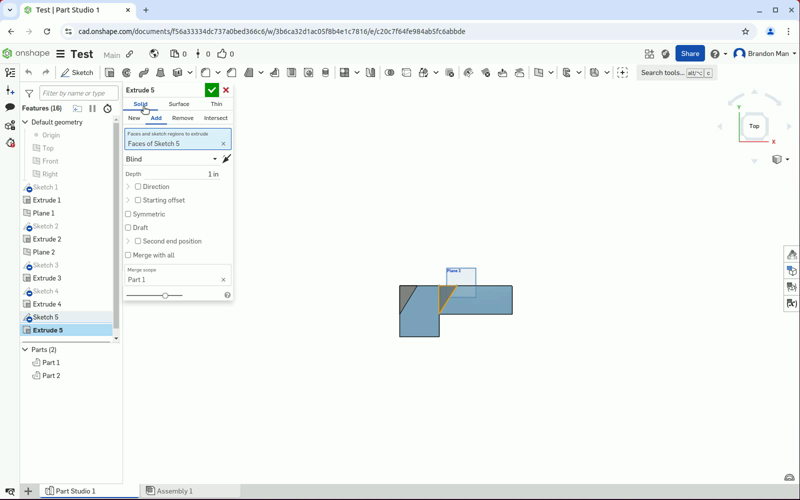
click(143, 106)
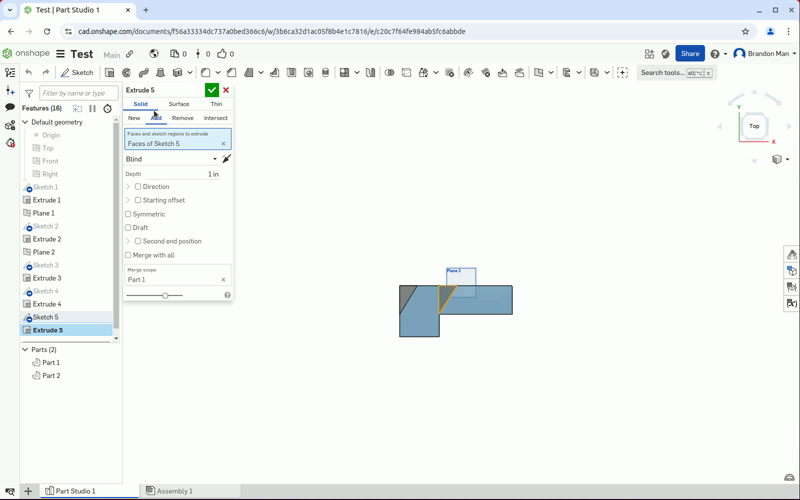
mouse_move(186, 120)
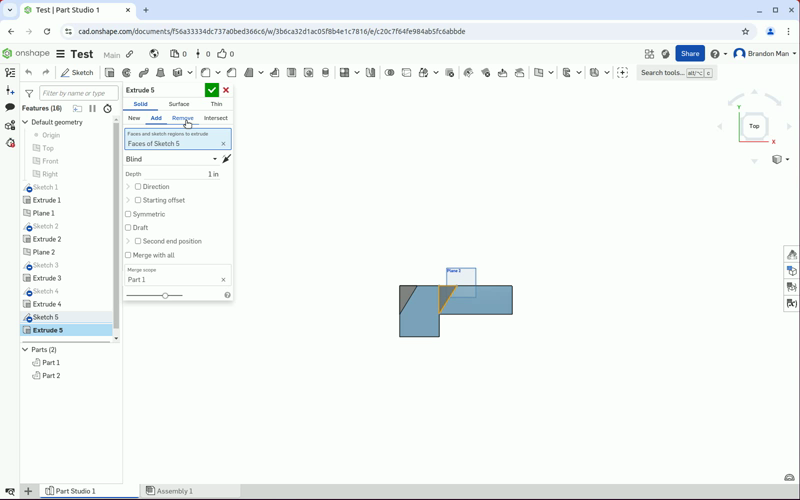
click(186, 120)
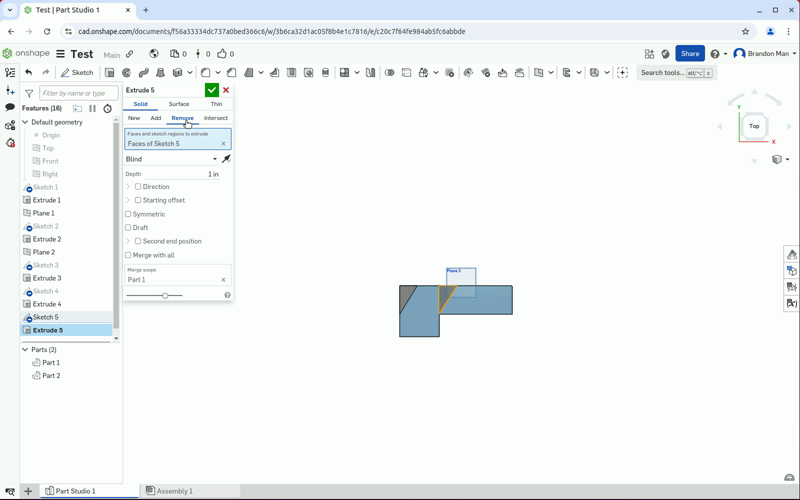
key(tab, 4)
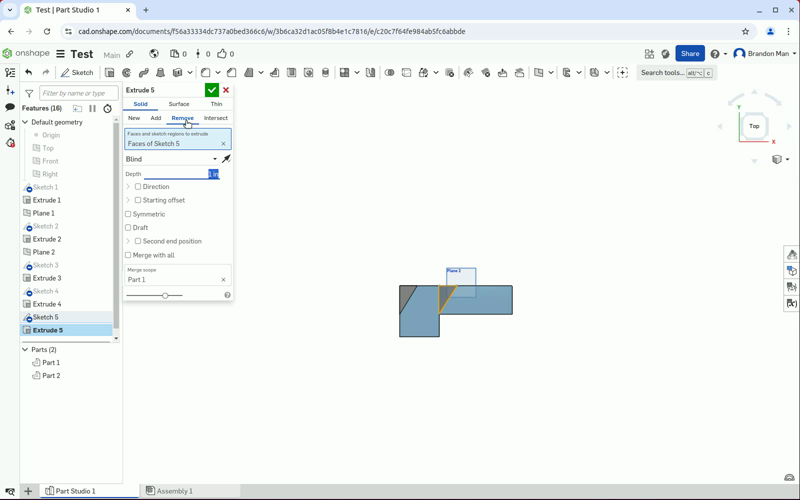
text(19.738)
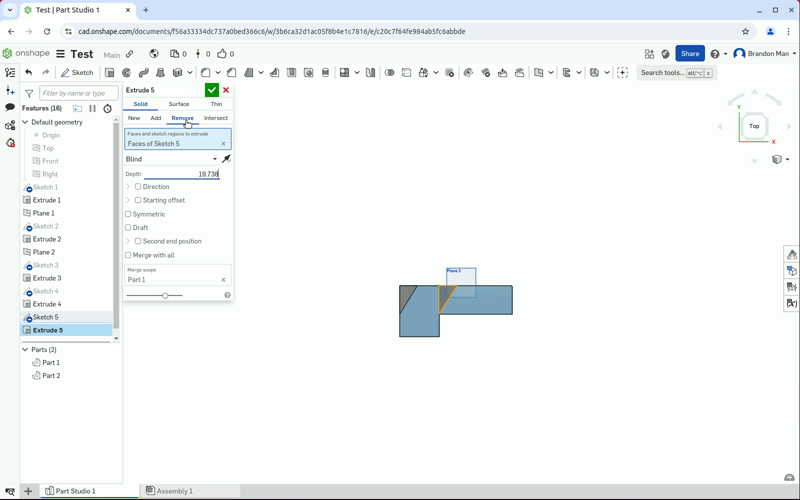
key(tab, 6)
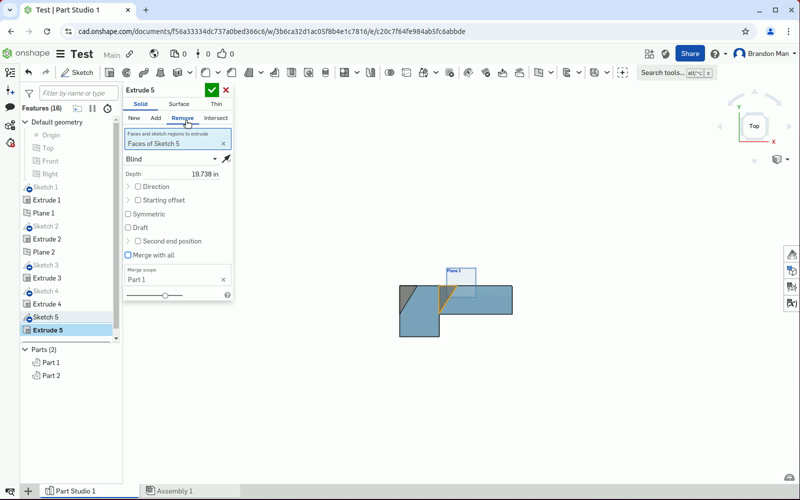
key(space)
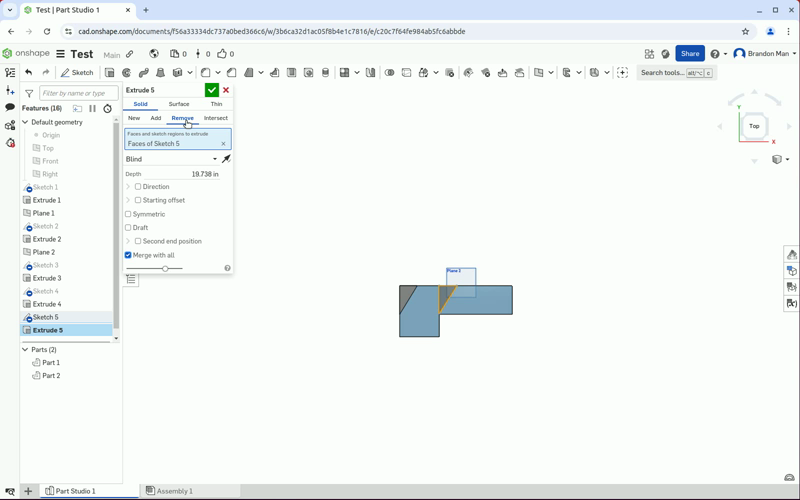
key(enter)
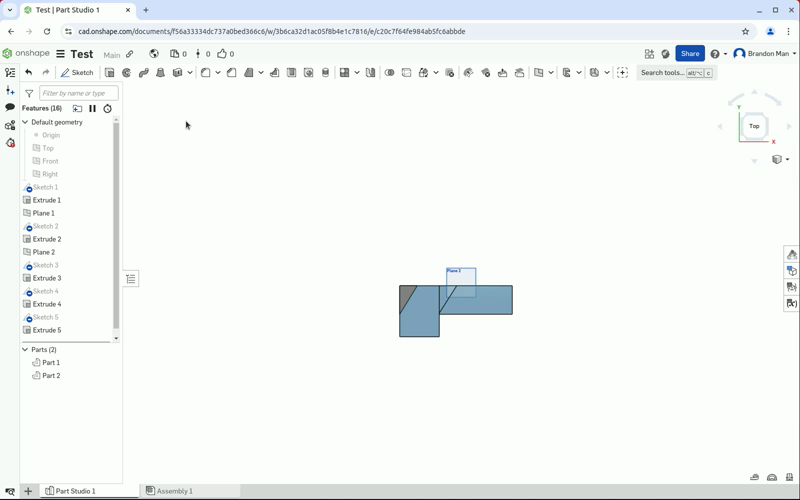
key(shift+h)
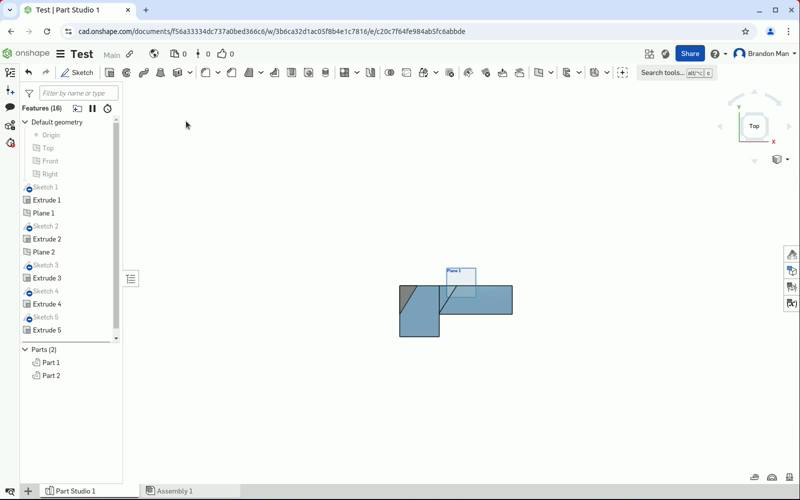
key(shift+h)
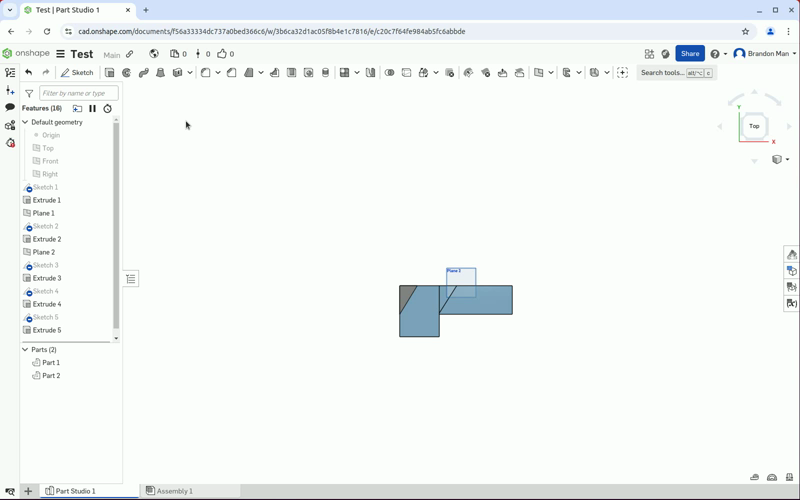
mouse_move(69, 189)
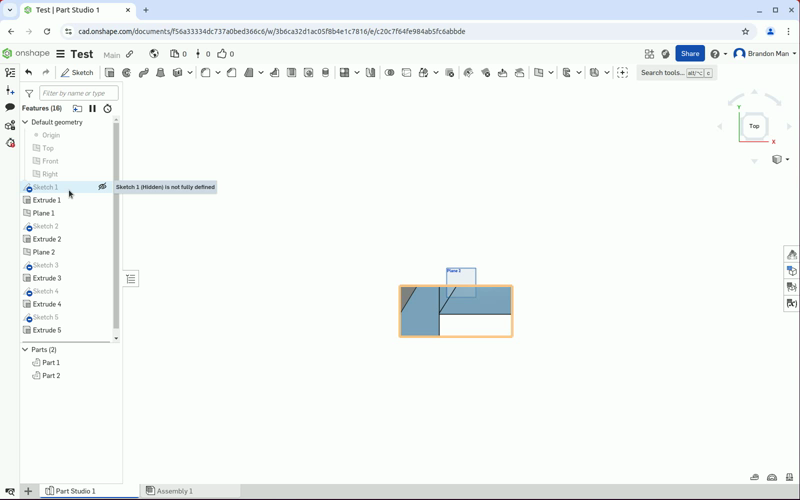
click(69, 189)
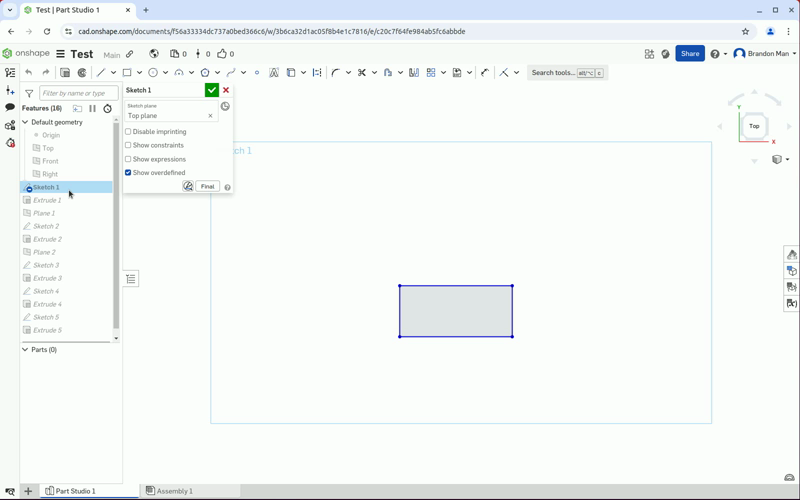
mouse_move(229, 92)
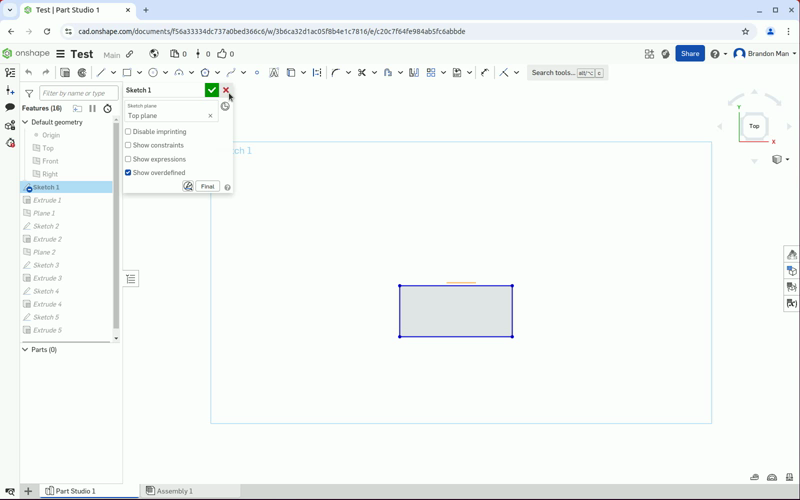
click(229, 92)
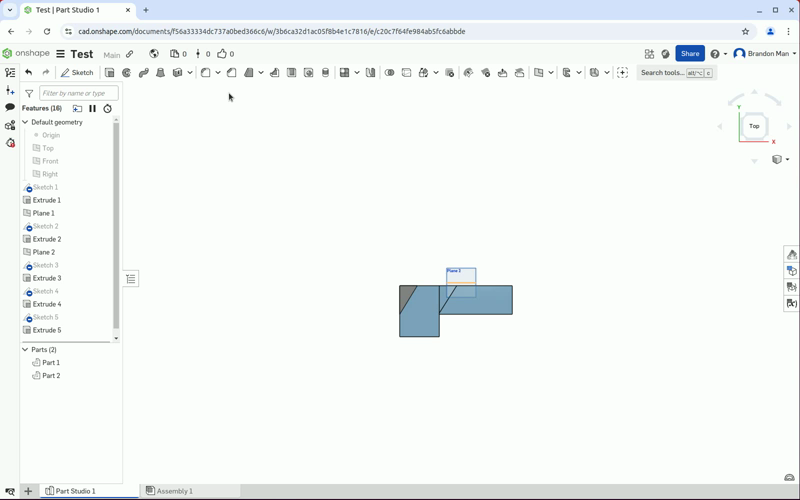
mouse_move(73, 352)
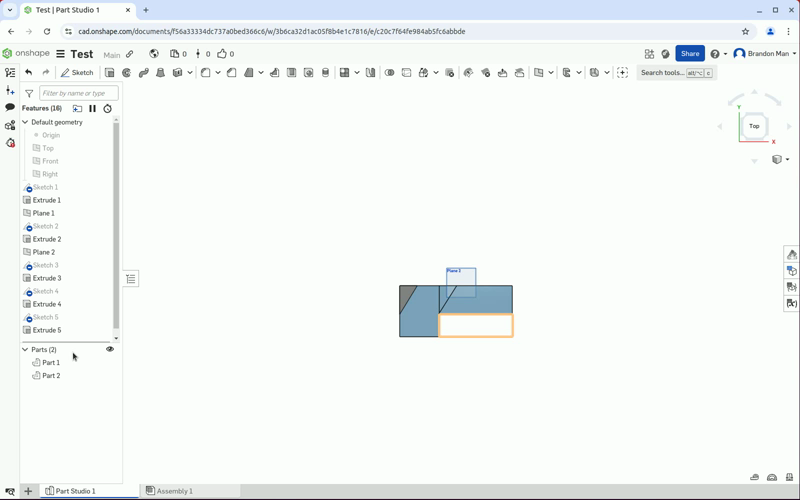
key(y)
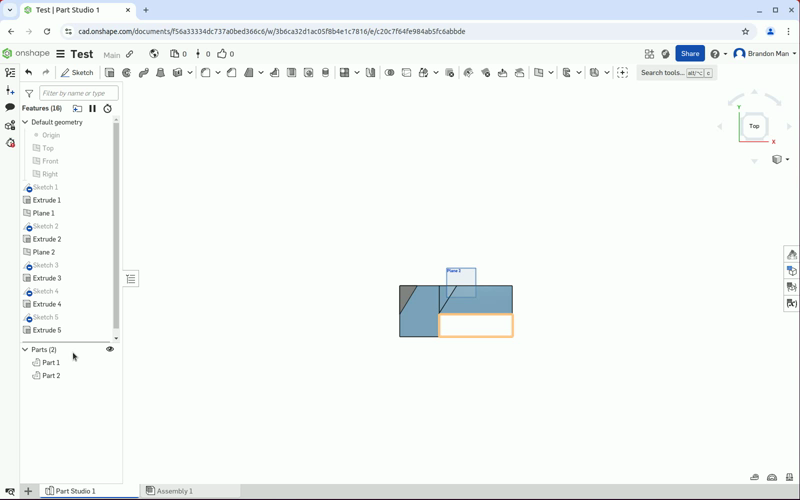
key(shift+p)
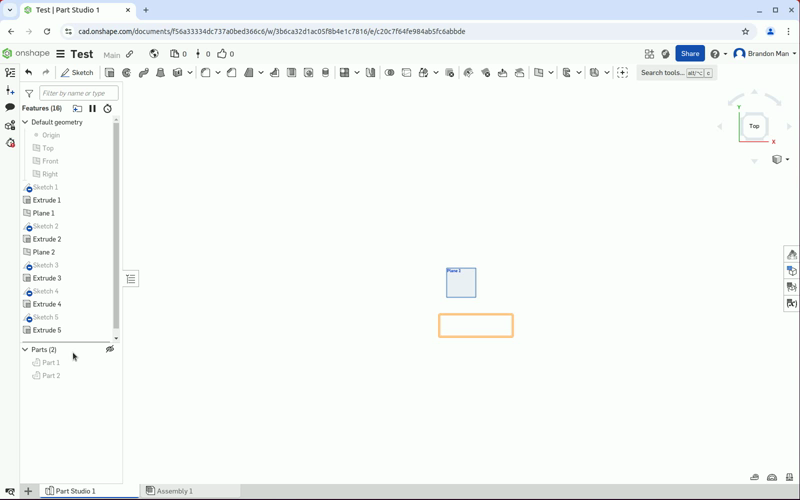
key(space)
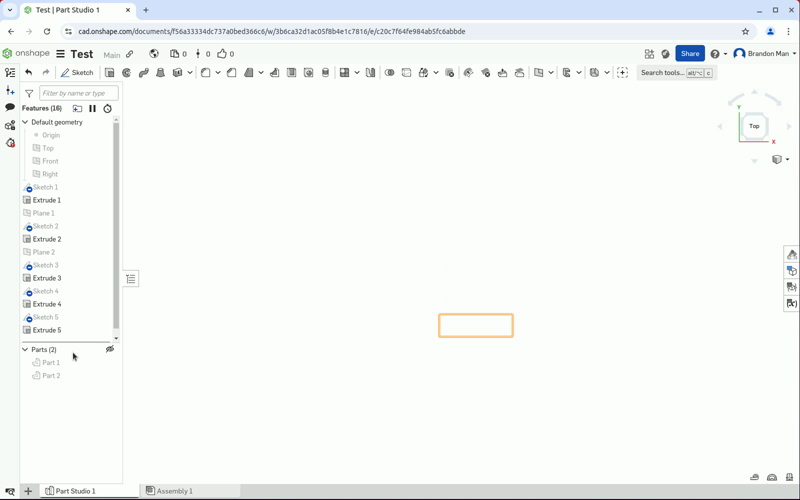
key_down(shift)
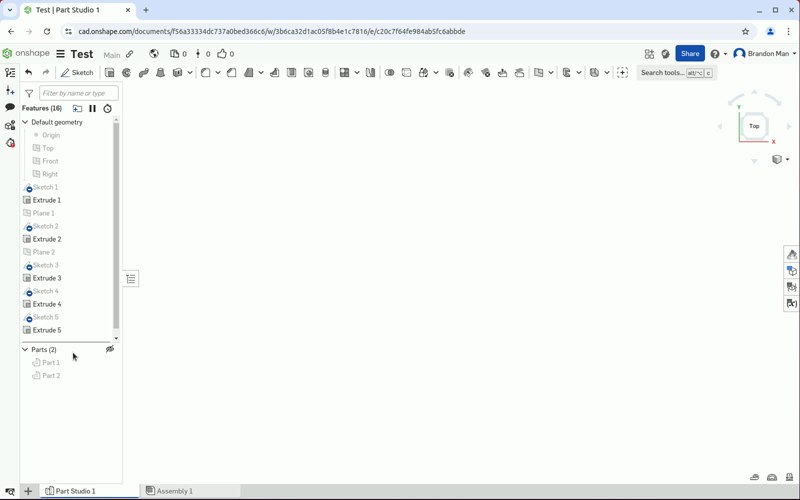
key(up)
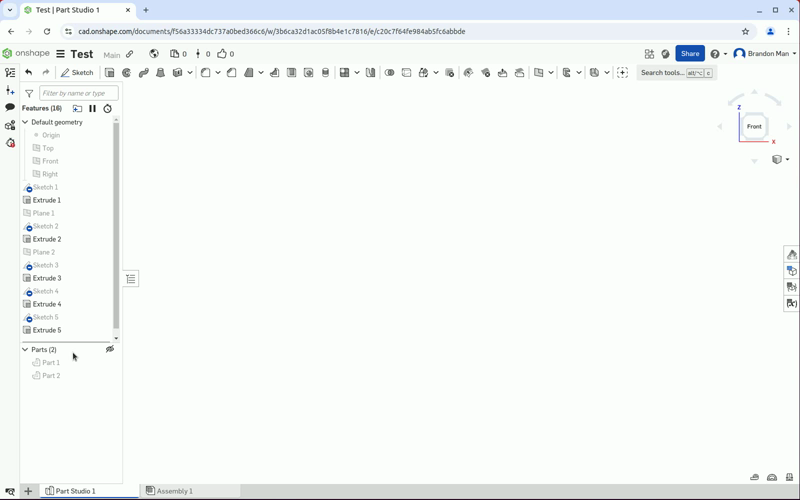
key_up(shift)
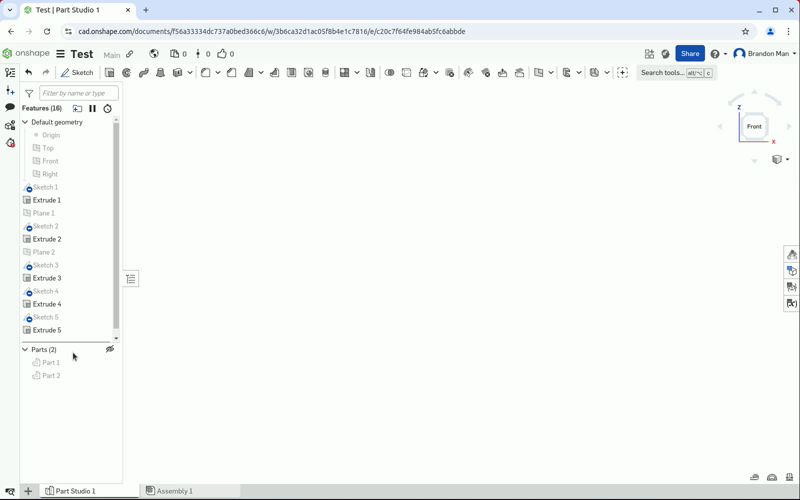
mouse_move(73, 352)
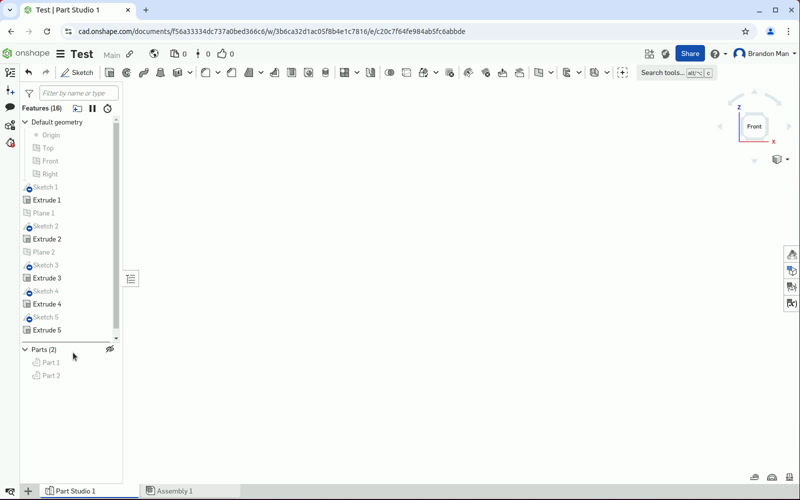
key(shift+y)
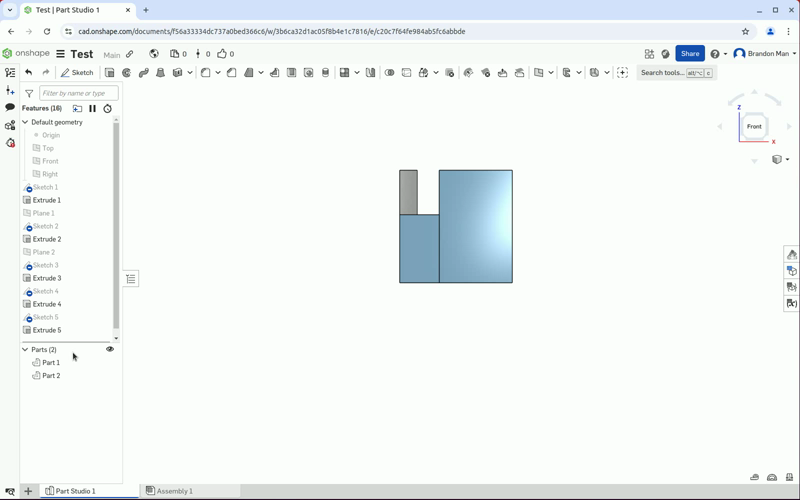
mouse_move(541, 75)
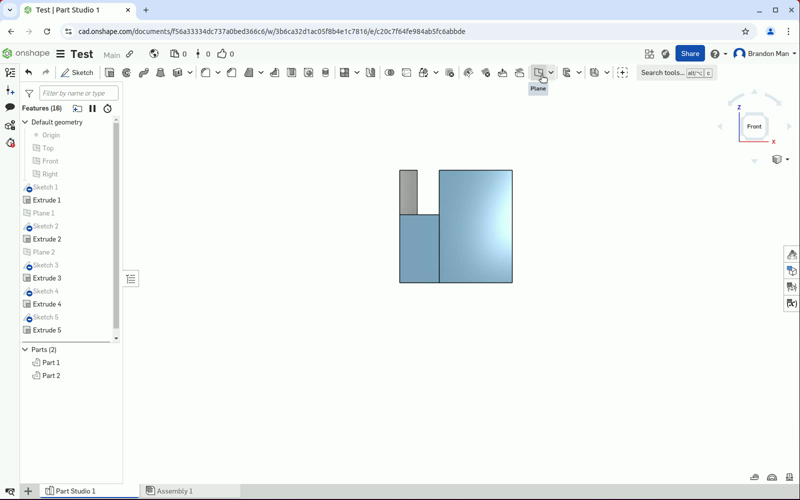
click(541, 75)
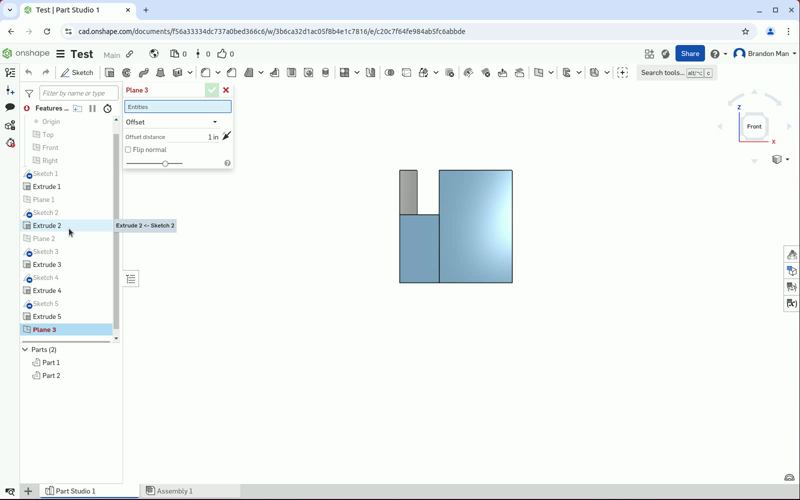
scroll(3)
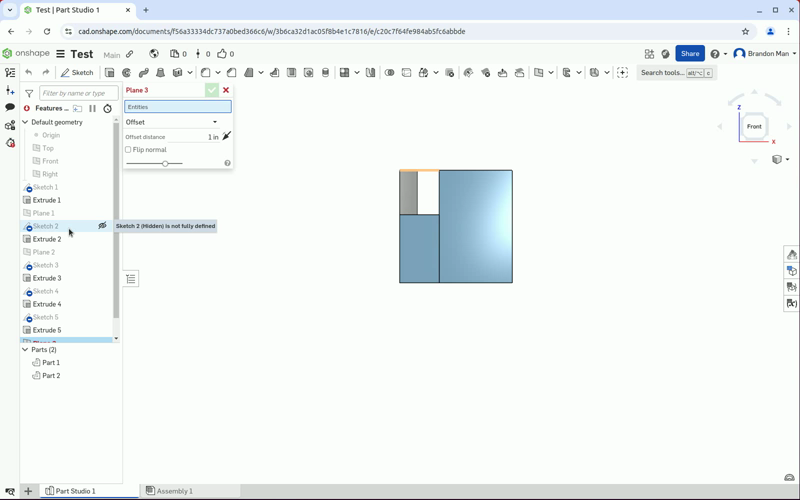
mouse_move(69, 163)
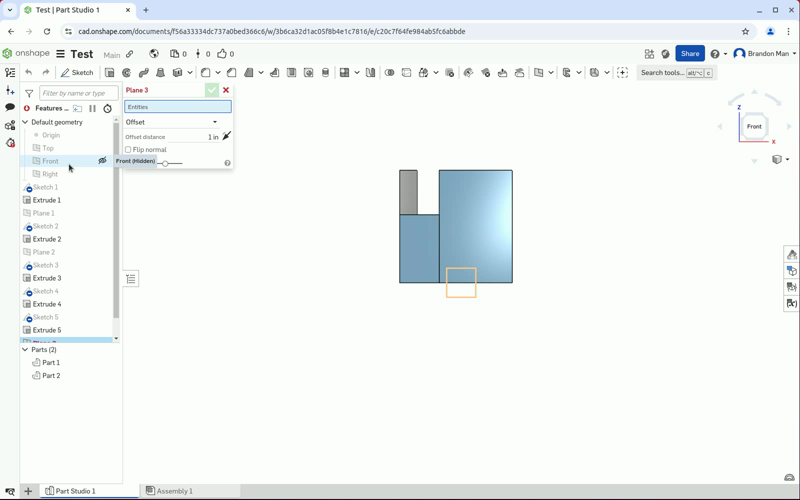
click(69, 163)
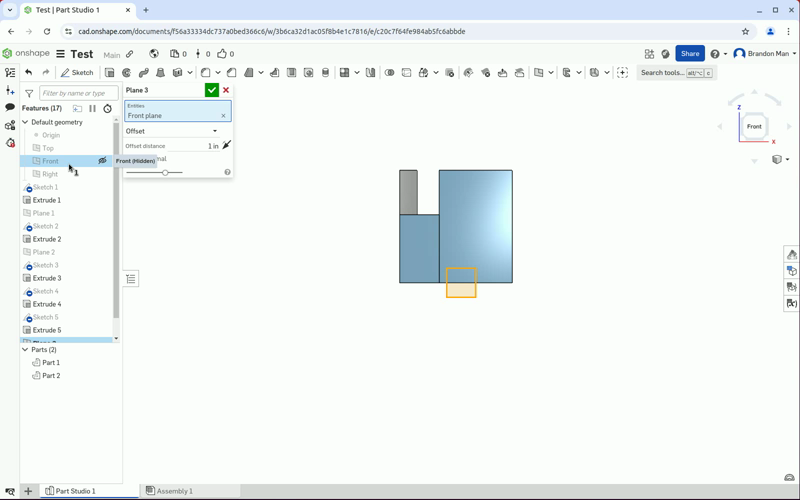
key(tab, 2)
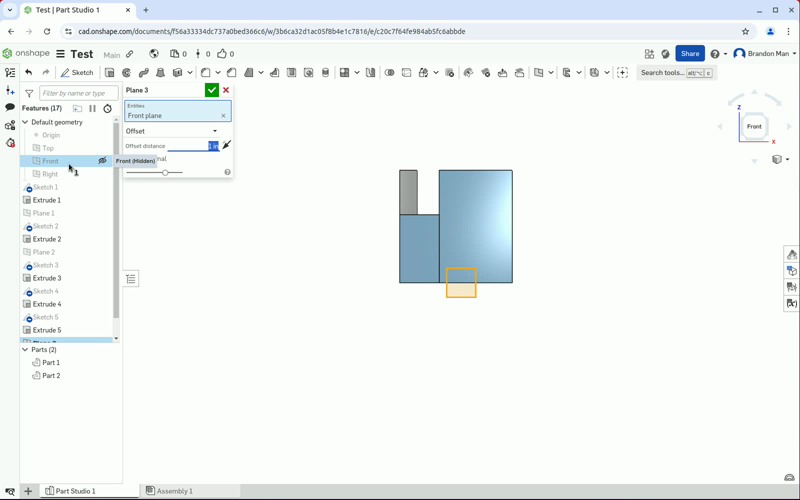
text(6.501)
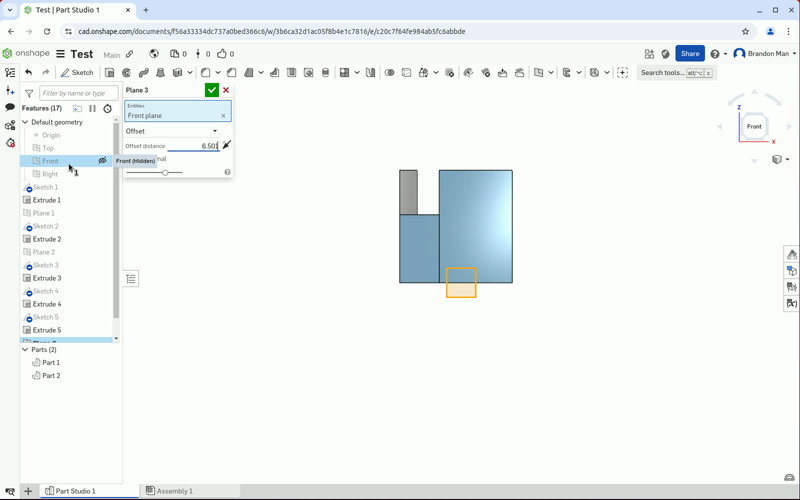
key(enter, 2)
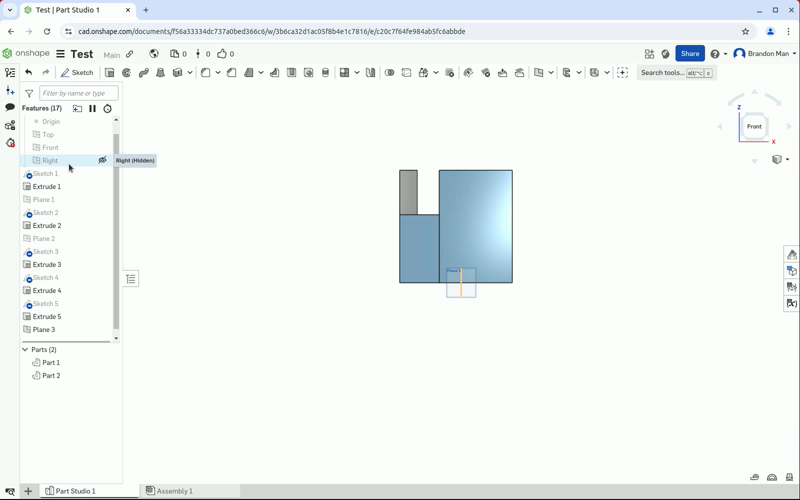
key(shift+s)
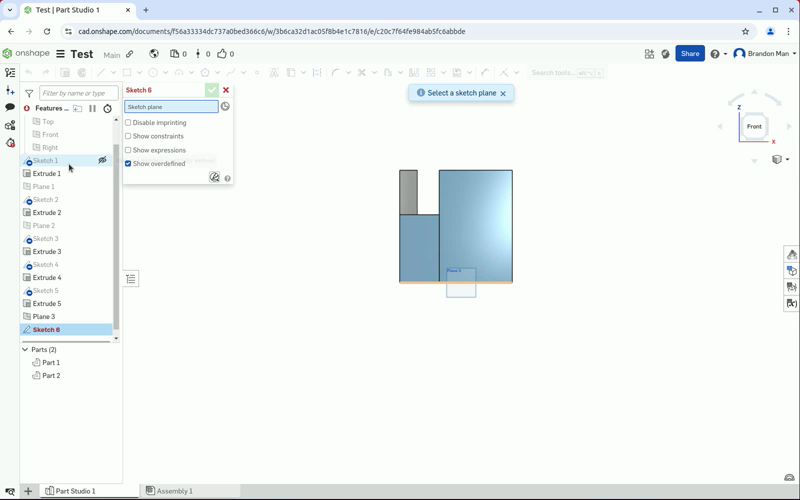
mouse_move(69, 319)
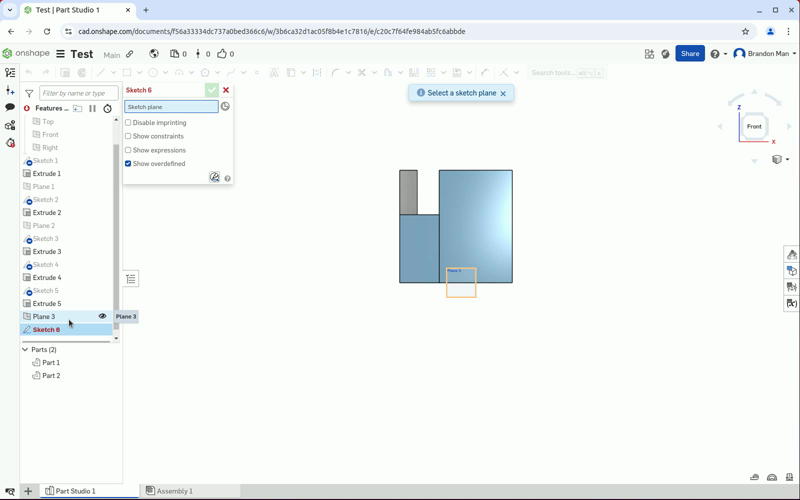
click(69, 319)
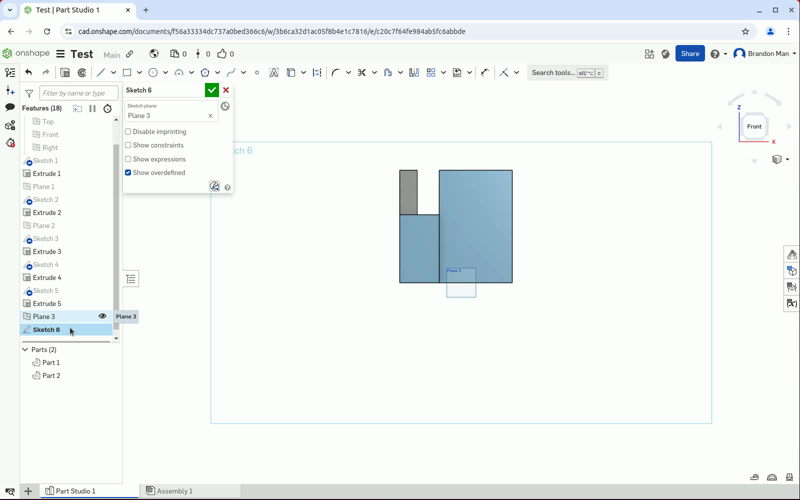
mouse_move(73, 352)
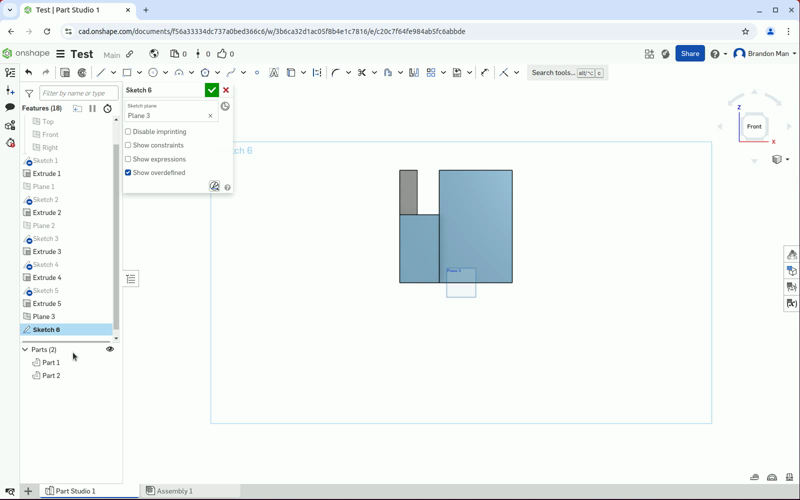
key(y)
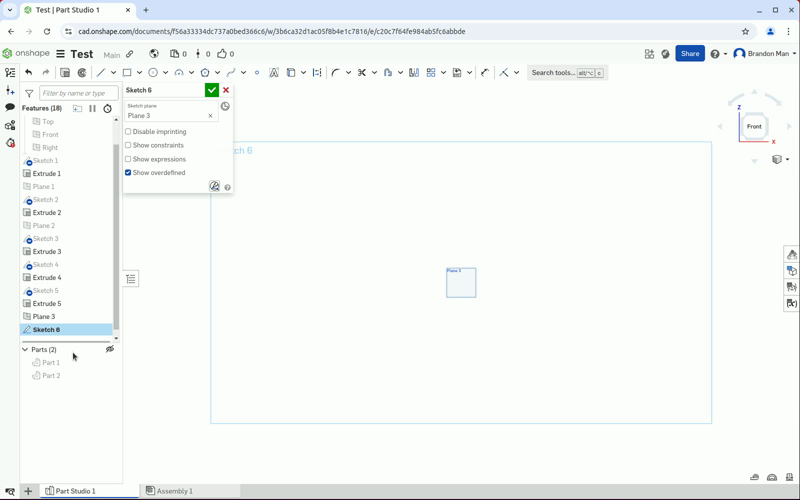
key(l)
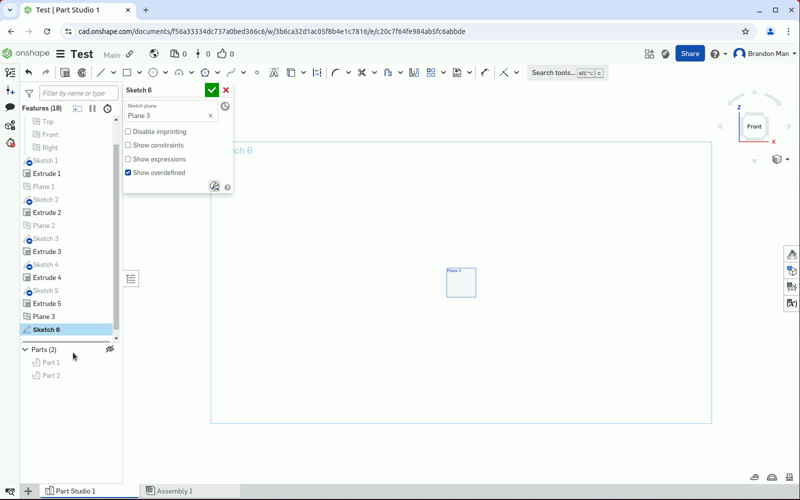
key_down(shift)
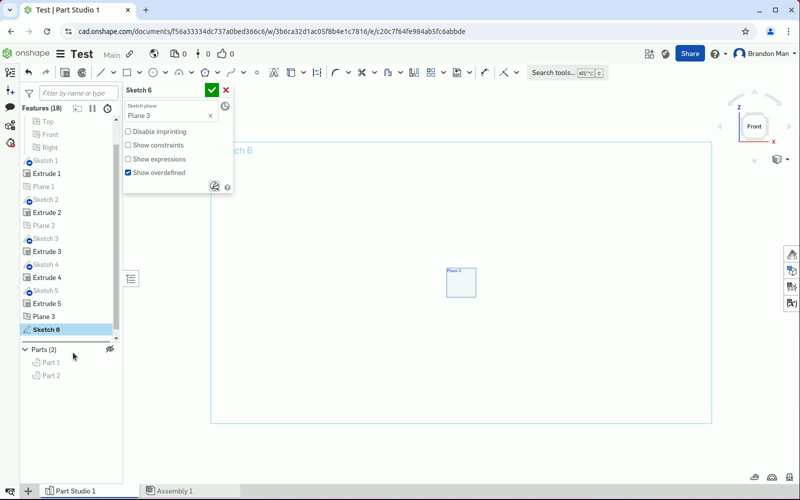
mouse_move(461, 249)
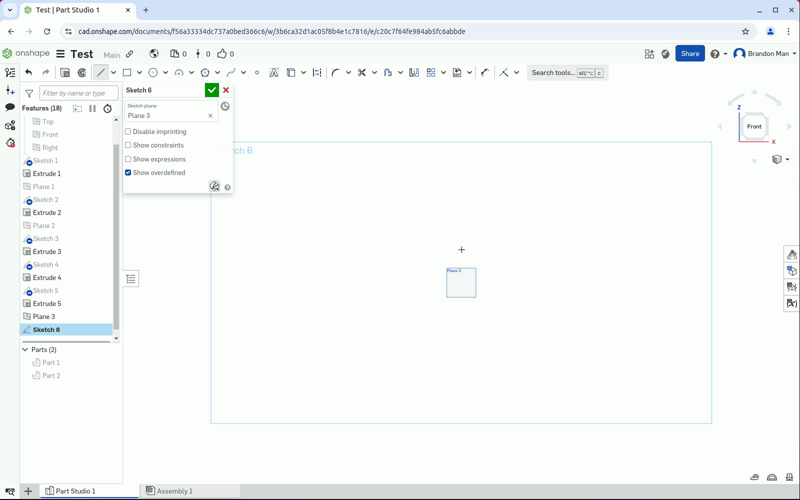
click(461, 249)
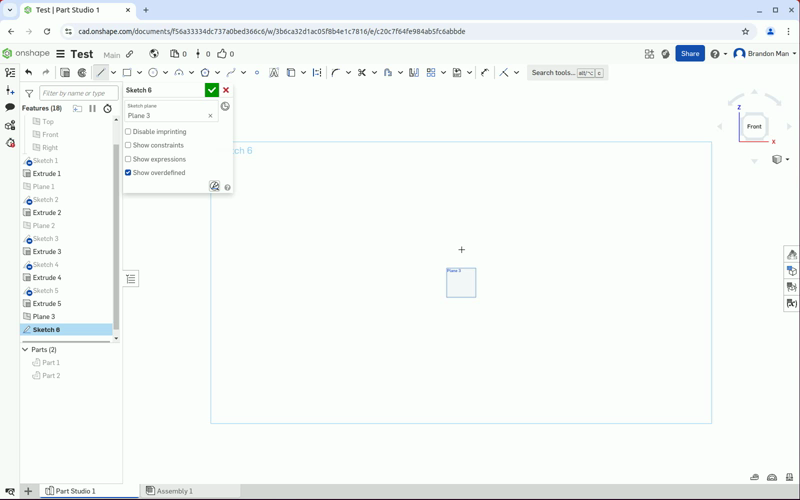
key_up(shift)
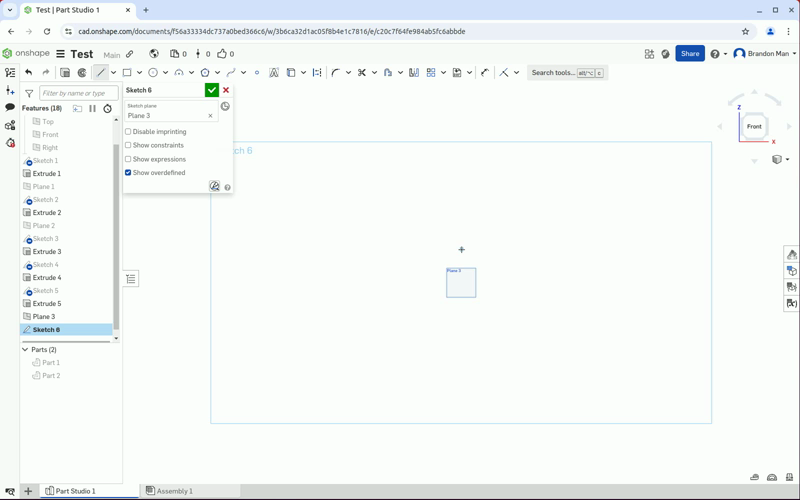
key_down(shift)
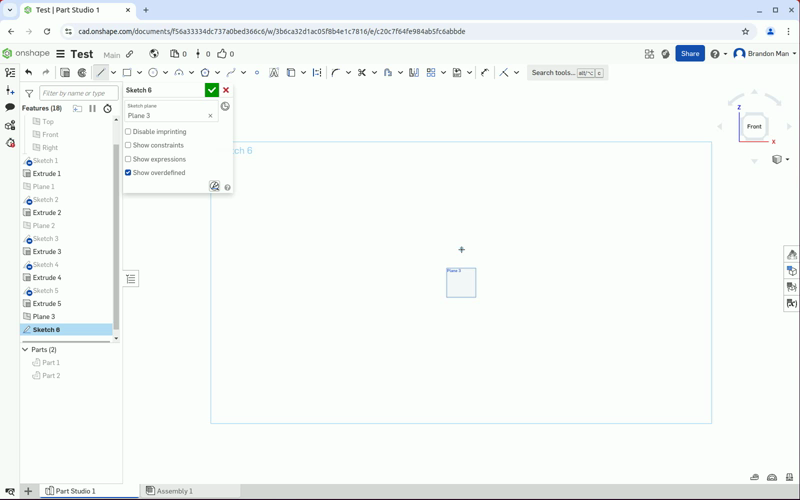
mouse_move(492, 249)
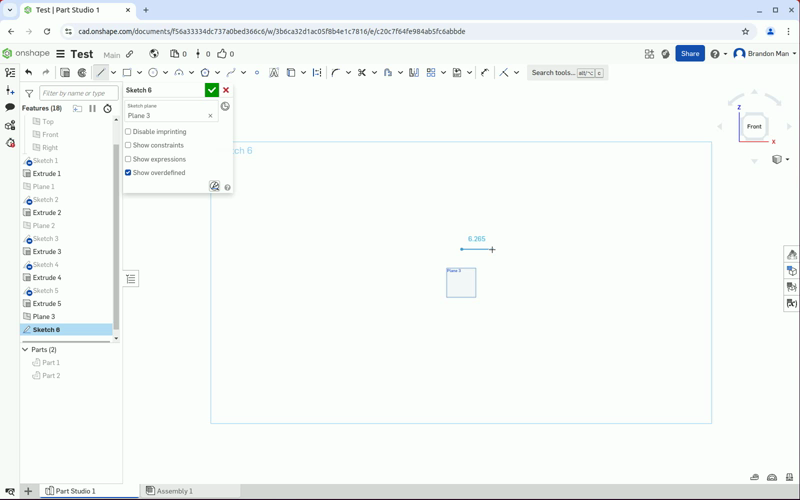
mouse_move(507, 249)
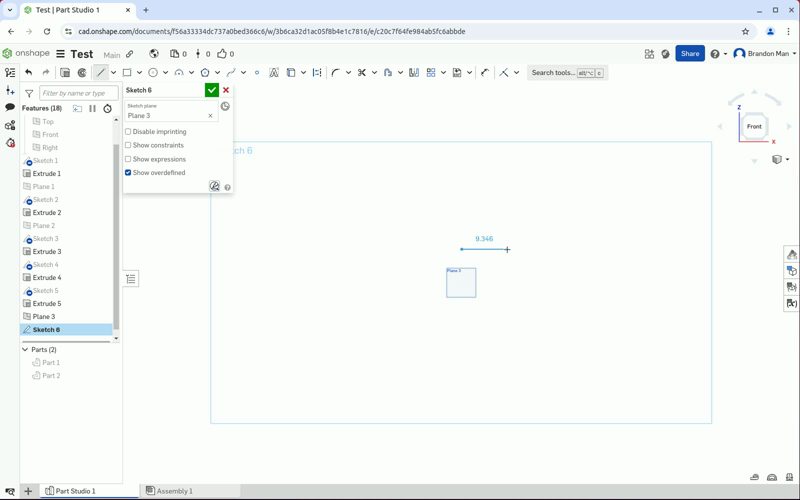
click(507, 249)
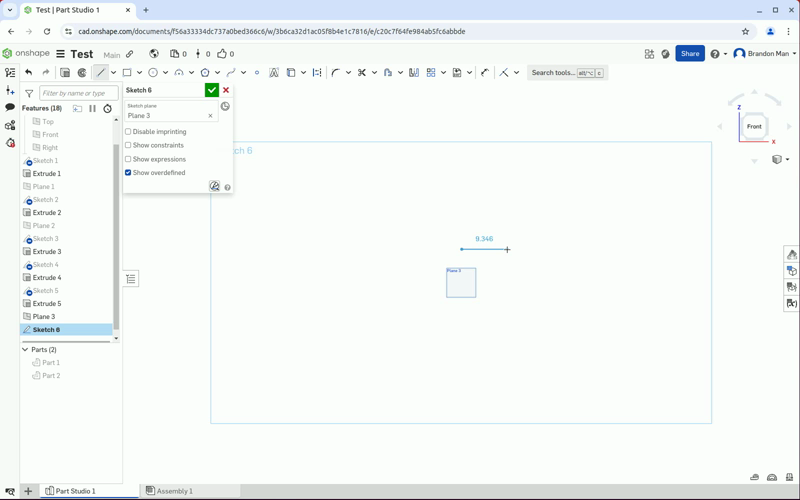
key_up(shift)
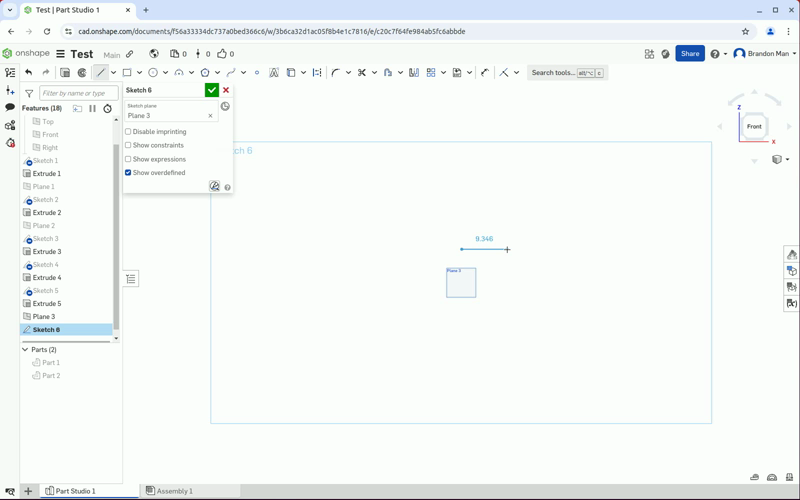
key_down(shift)
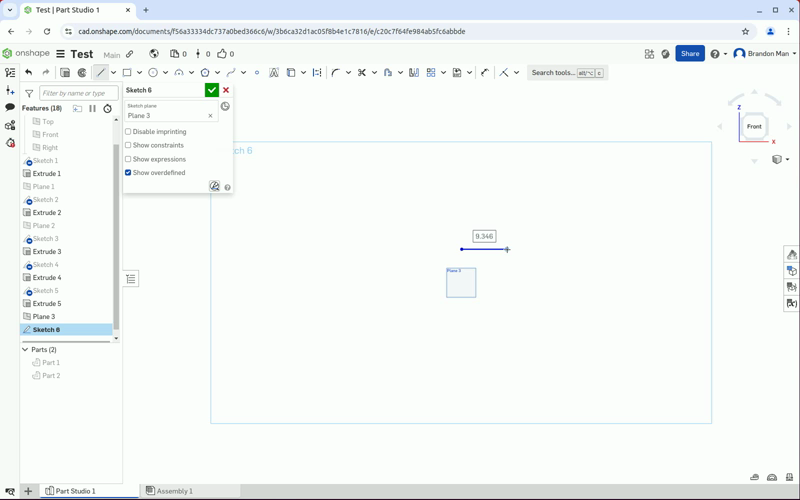
mouse_move(537, 249)
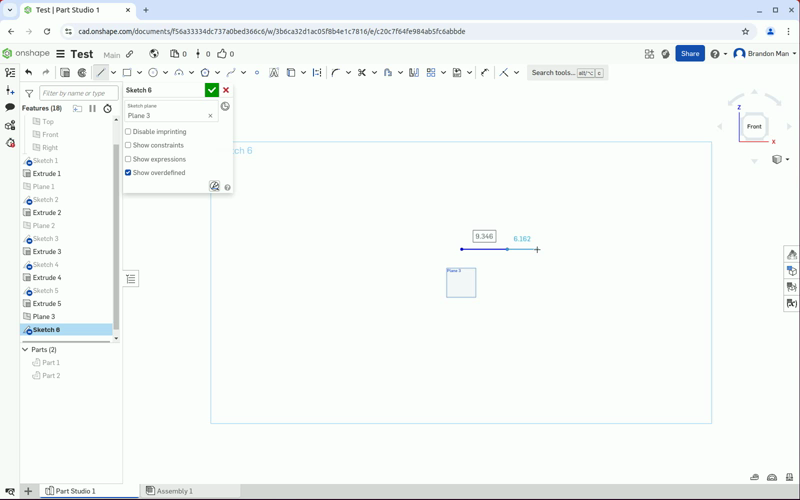
mouse_move(507, 214)
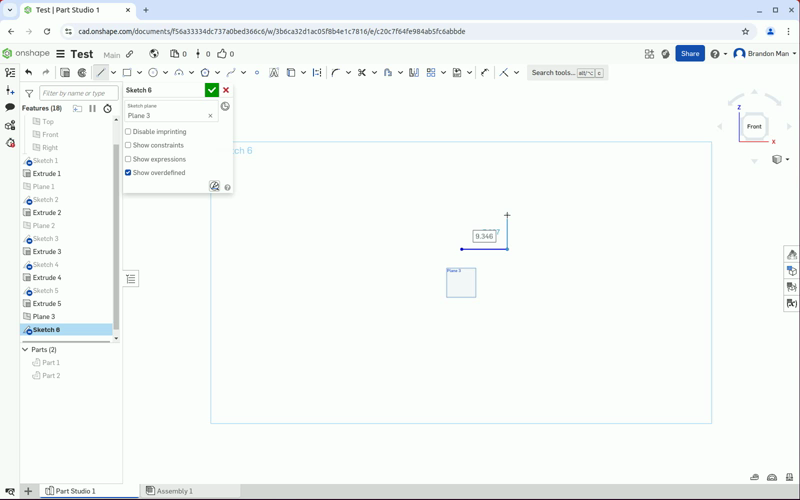
click(507, 214)
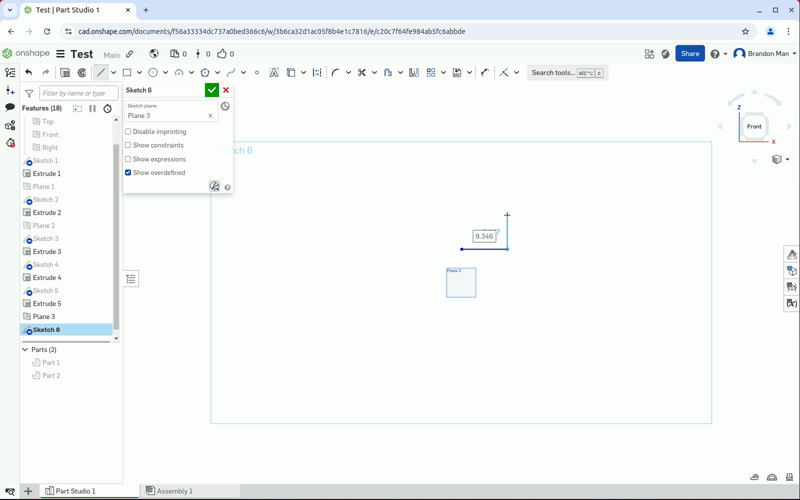
key_up(shift)
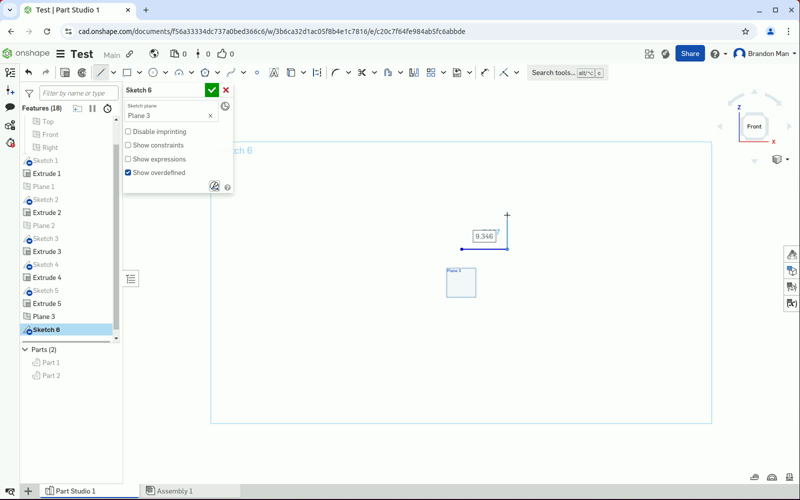
key_down(shift)
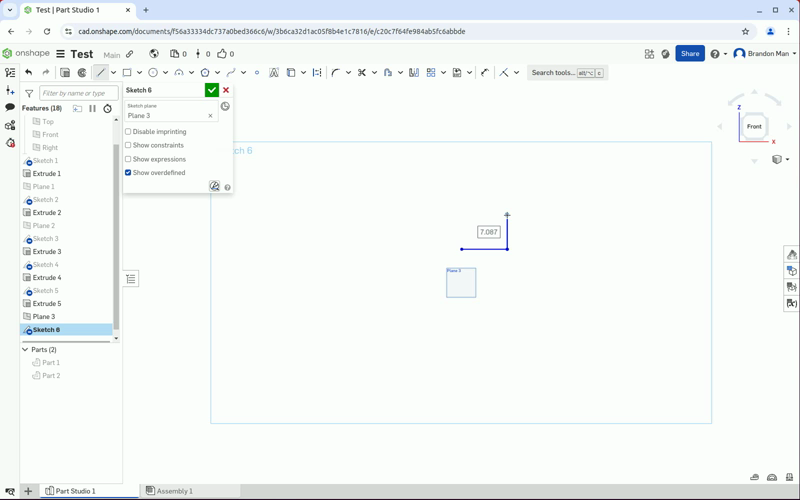
mouse_move(537, 214)
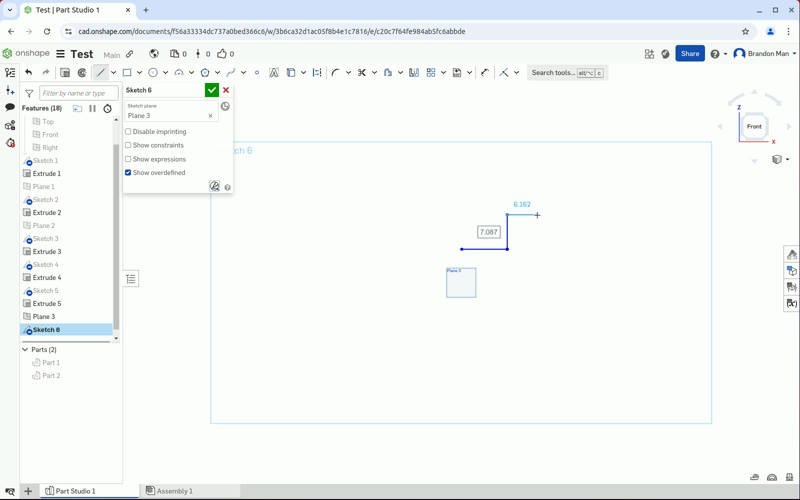
mouse_move(461, 214)
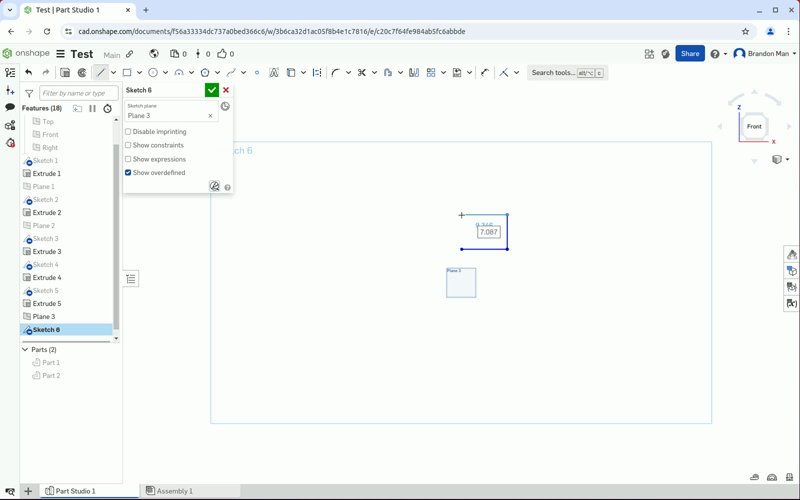
click(461, 214)
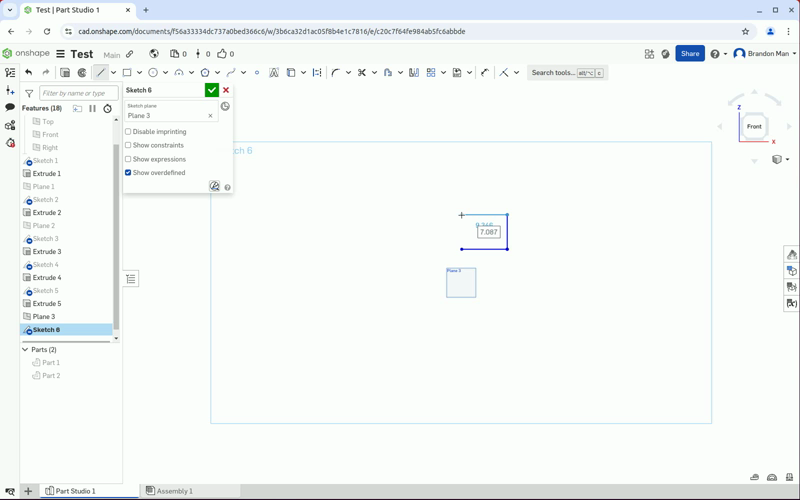
key_up(shift)
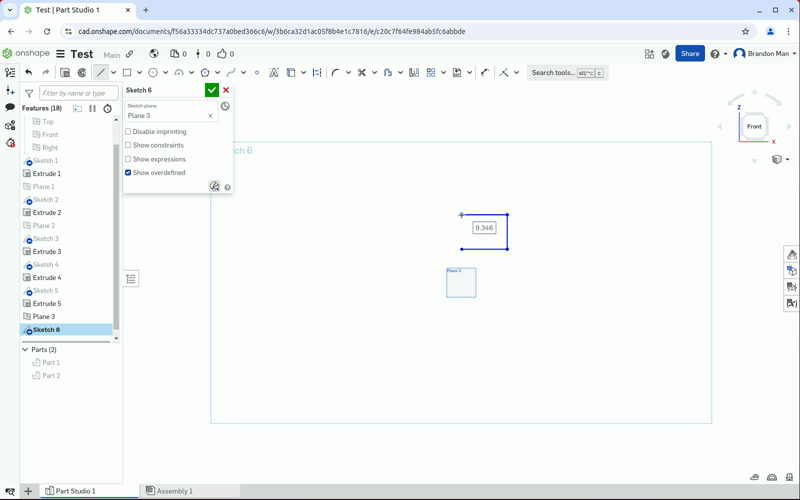
mouse_move(492, 214)
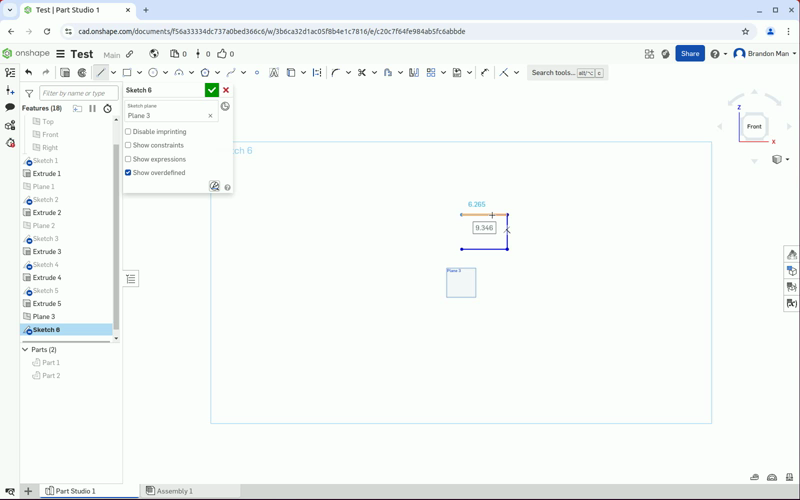
key_down(shift)
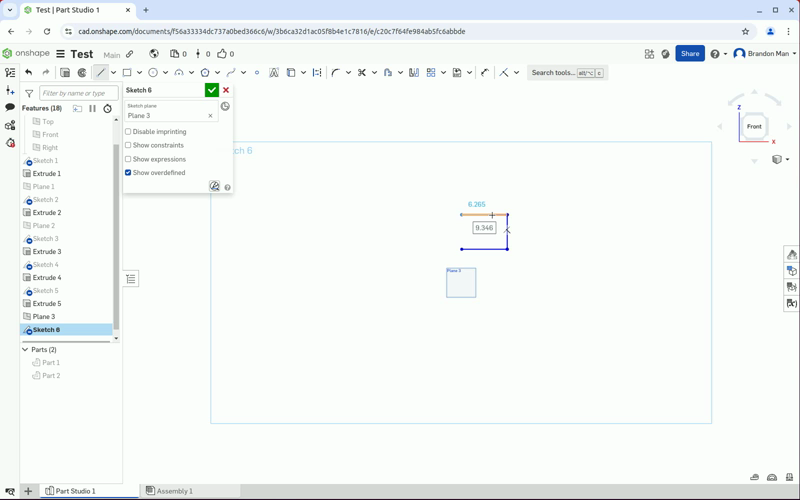
mouse_move(461, 249)
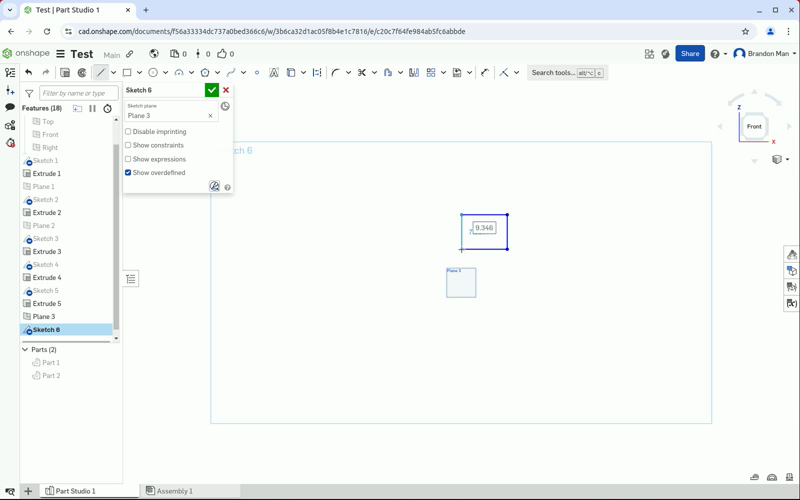
key_up(shift)
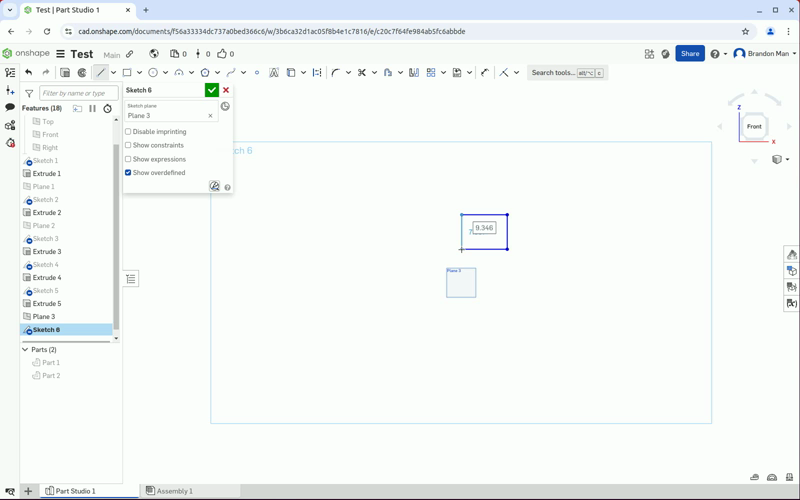
click(461, 249)
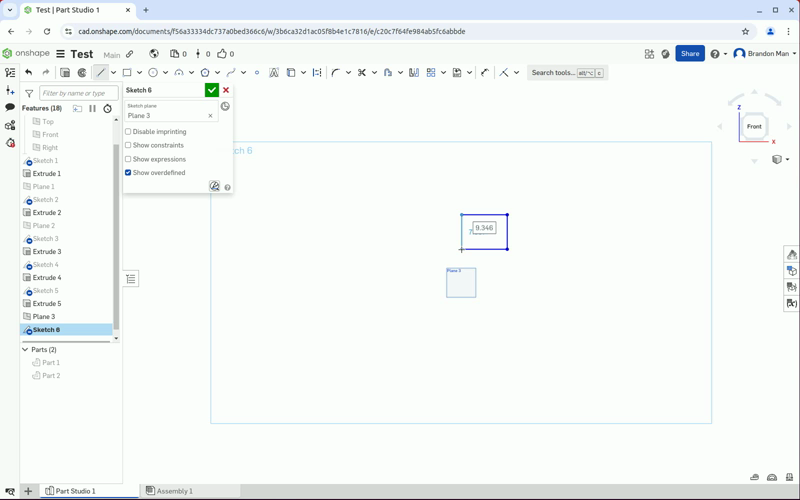
key(esc)
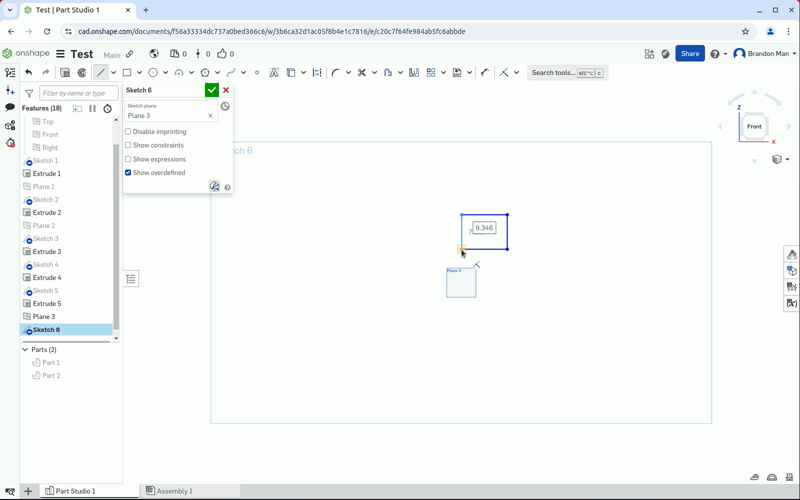
mouse_move(496, 241)
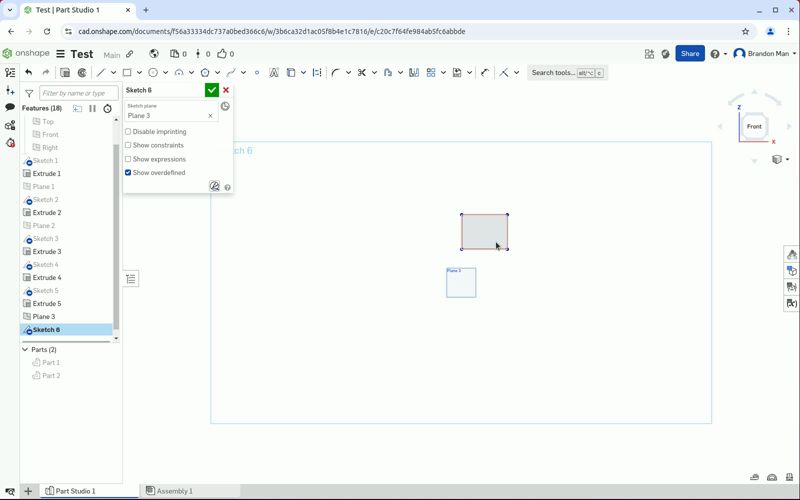
scroll(6)
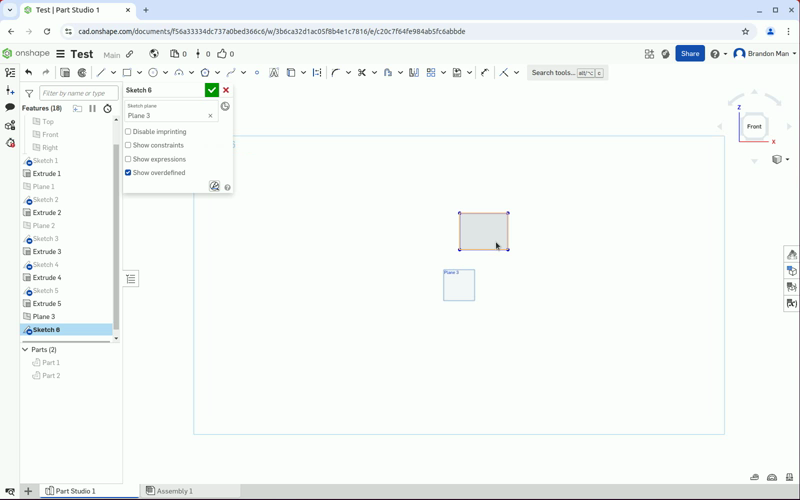
scroll(6)
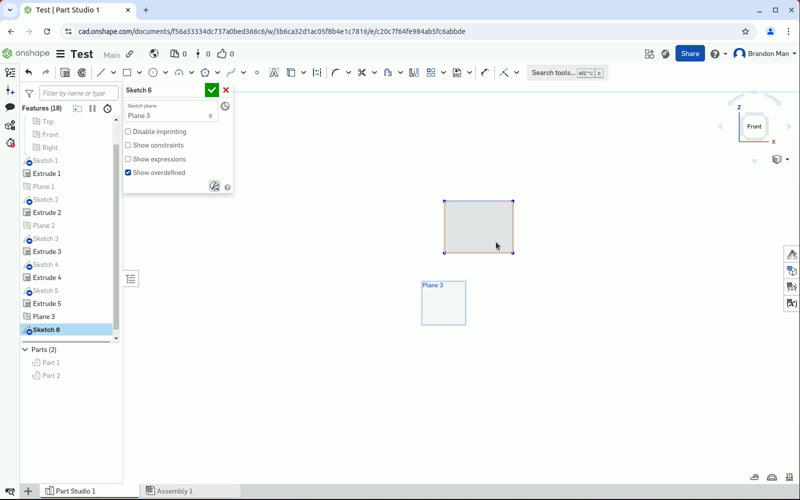
scroll(6)
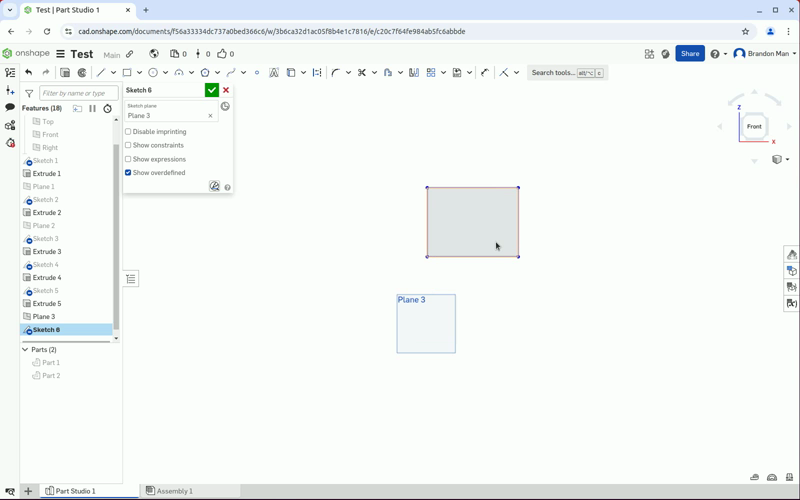
scroll(6)
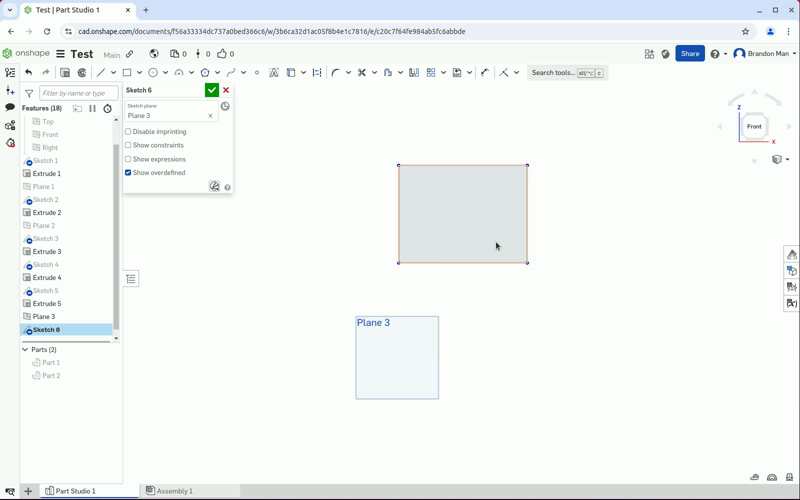
scroll(6)
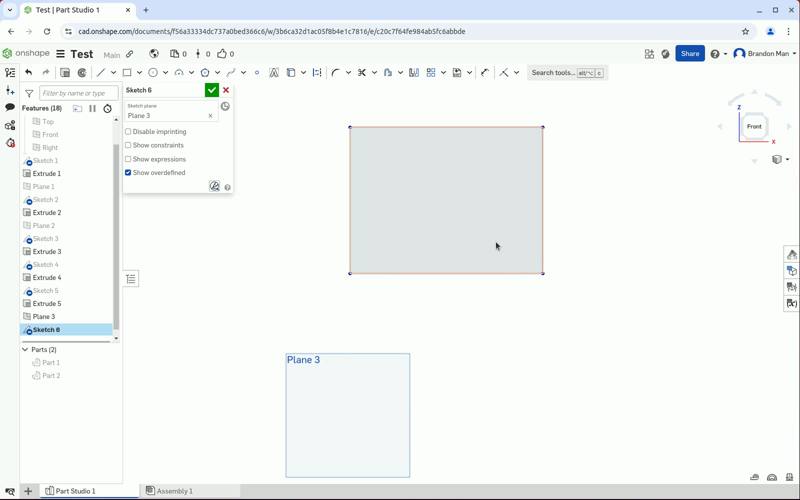
scroll(6)
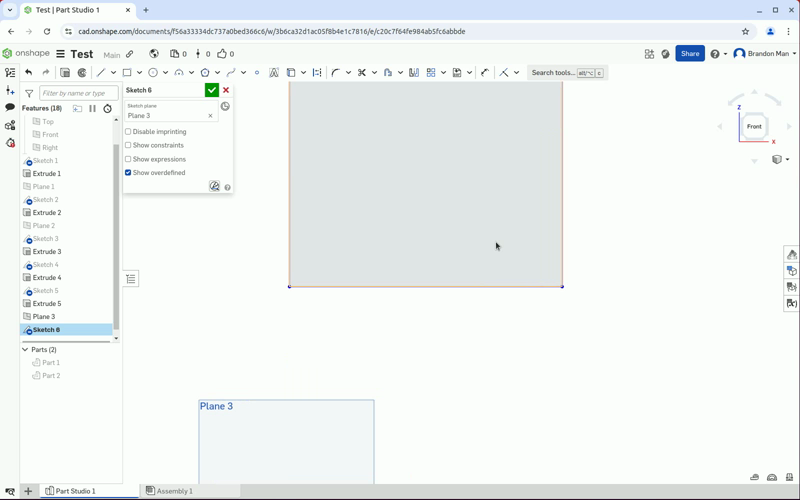
scroll(6)
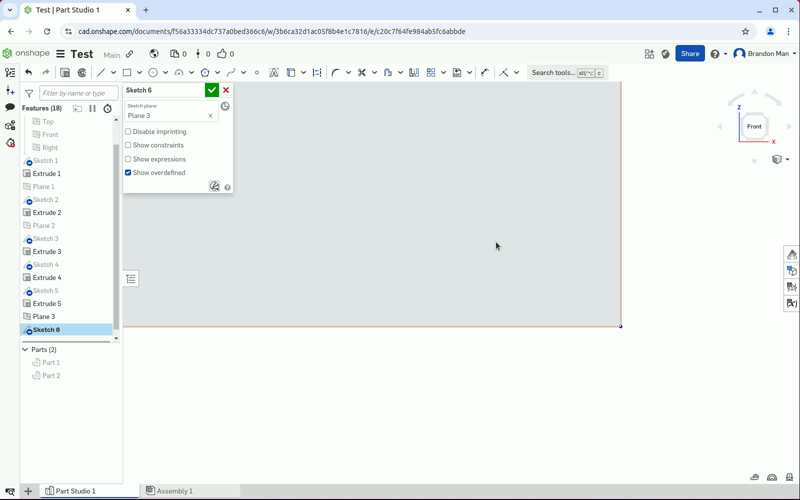
click(496, 241)
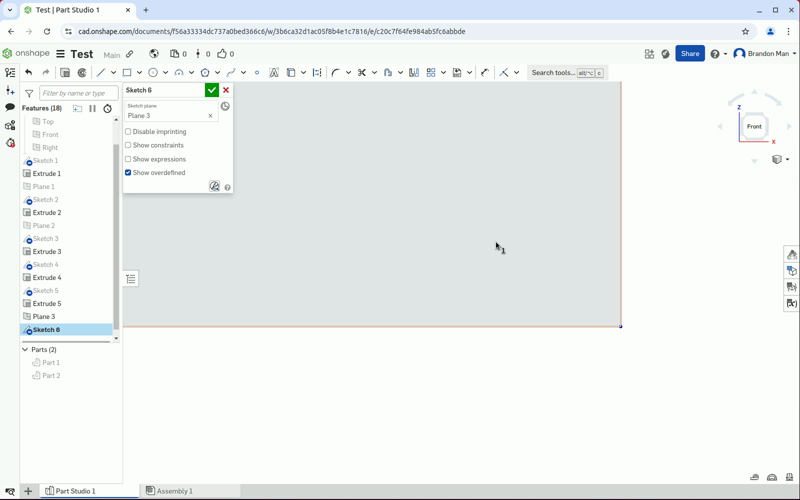
scroll(-6)
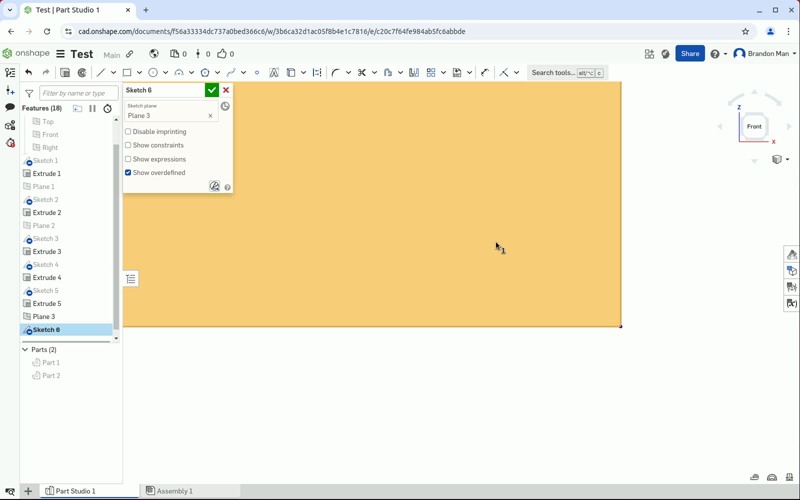
scroll(-6)
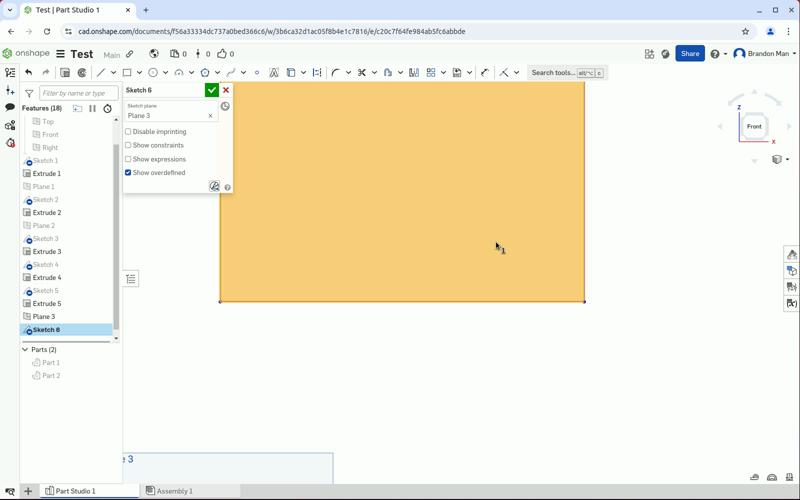
scroll(-6)
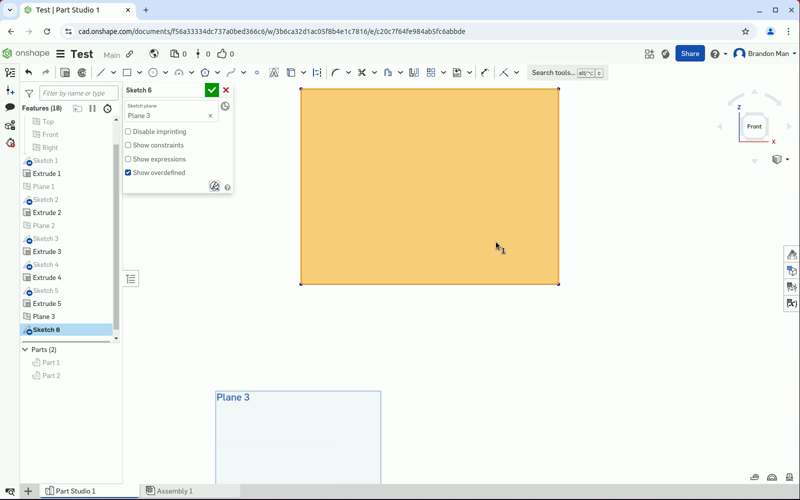
scroll(-6)
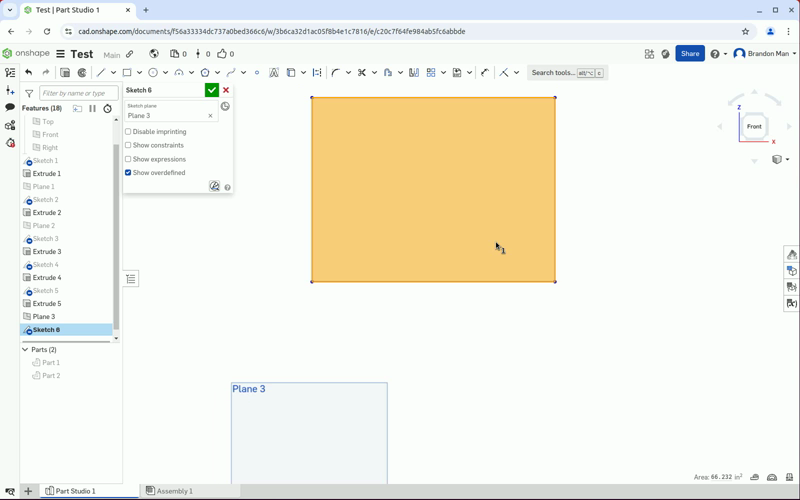
scroll(-6)
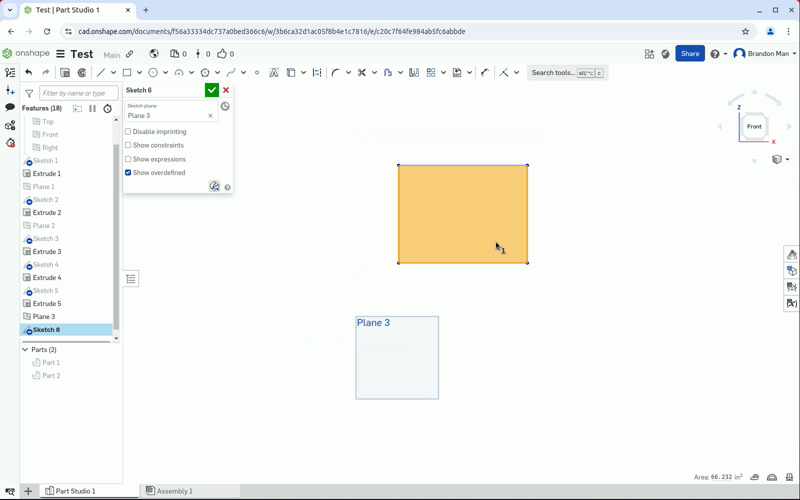
scroll(-6)
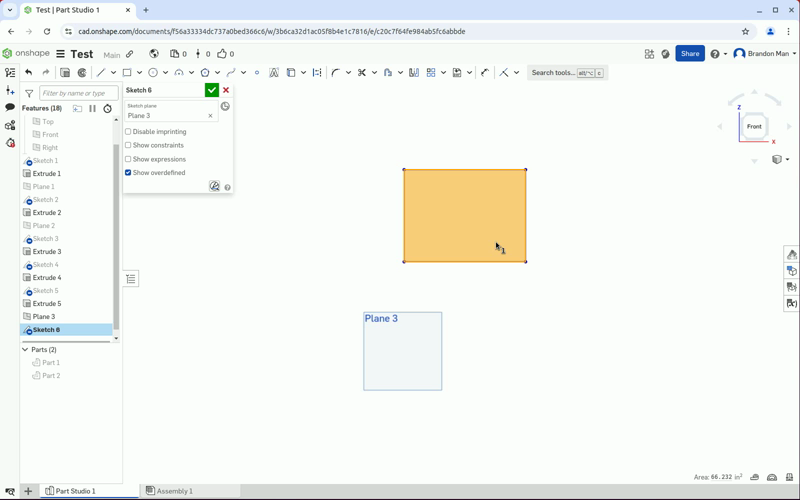
scroll(-6)
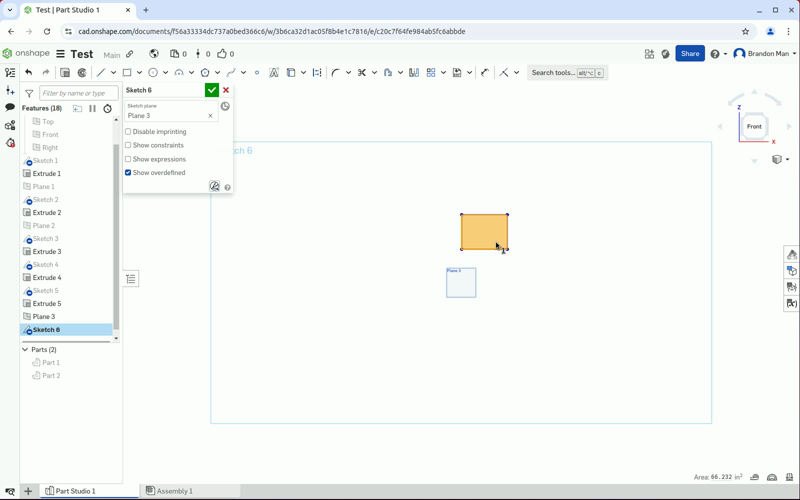
mouse_move(73, 352)
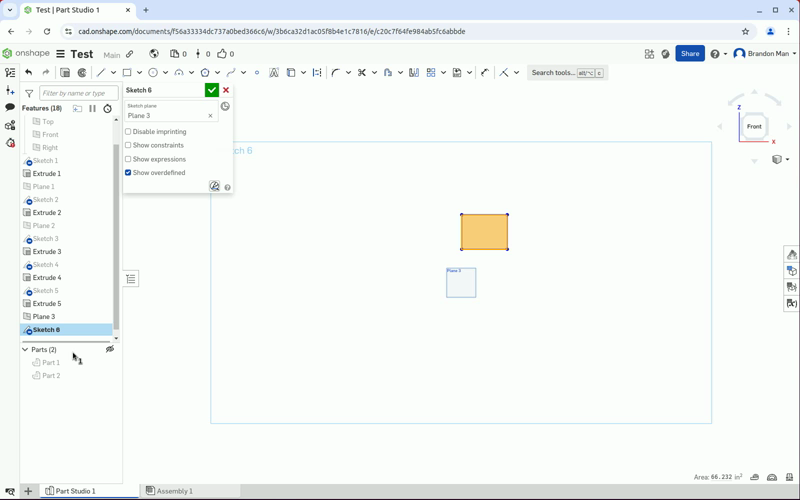
key(shift+y)
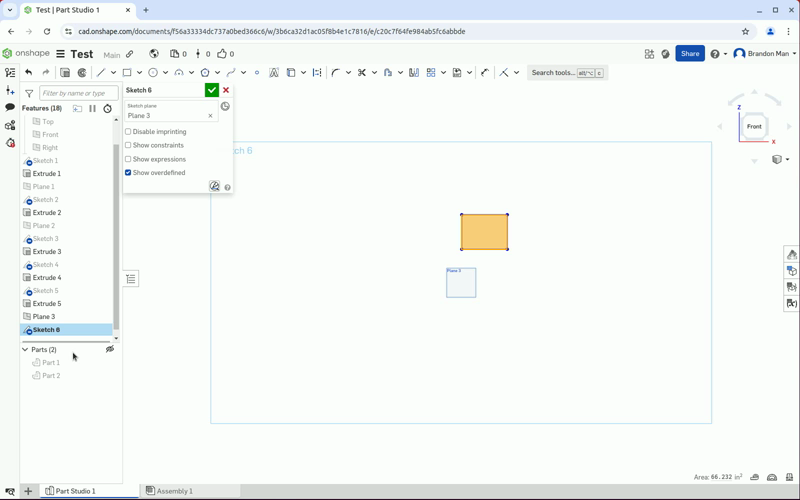
key(shift+e)
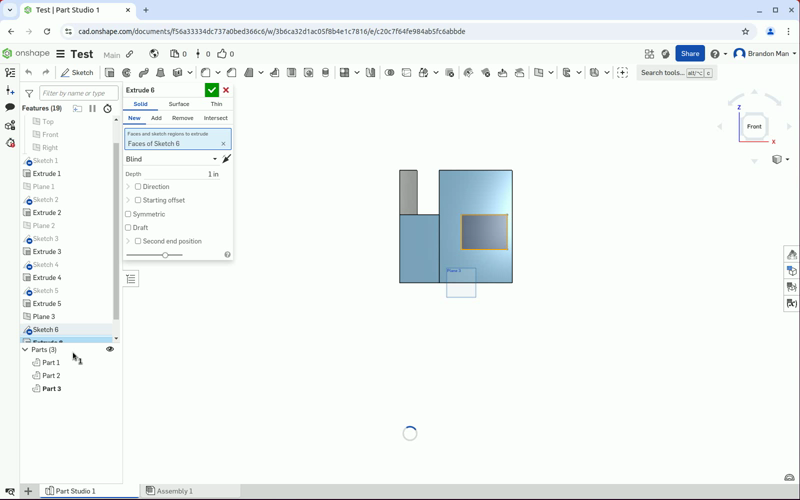
mouse_move(143, 106)
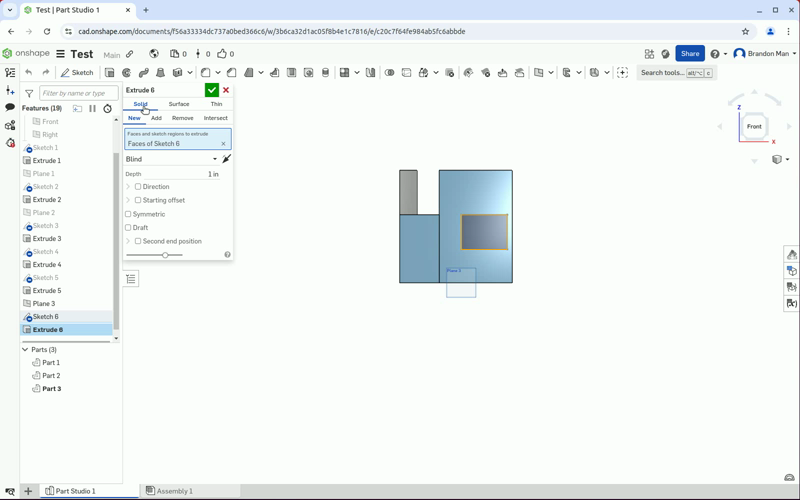
click(143, 106)
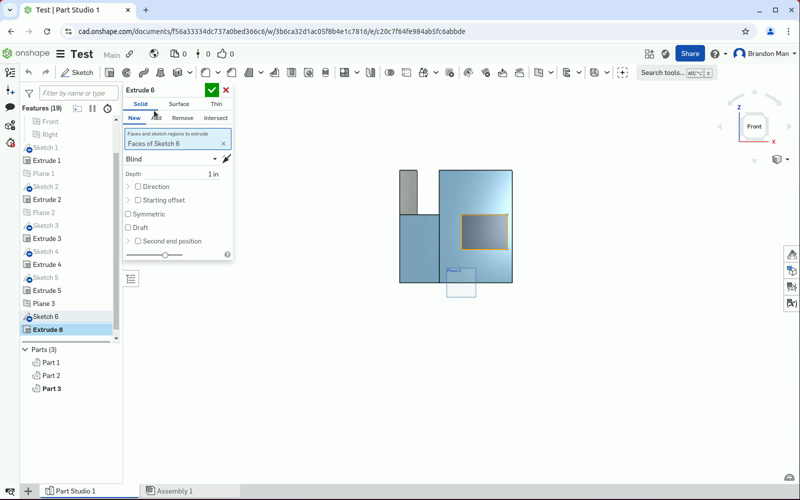
mouse_move(186, 120)
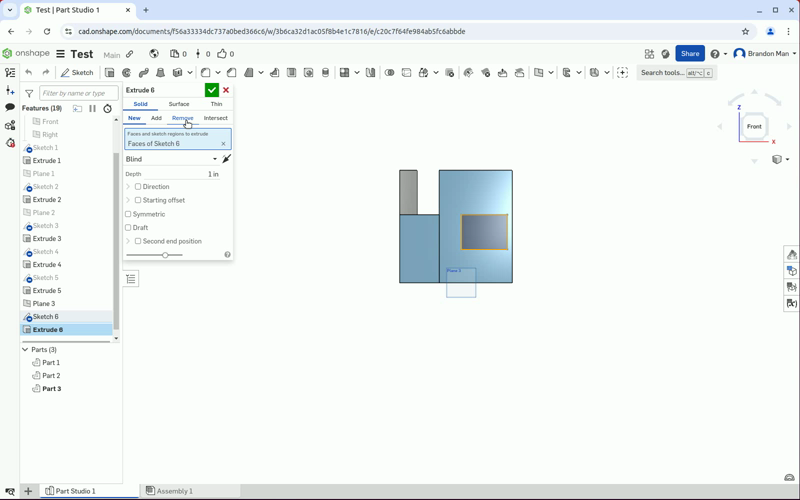
click(186, 120)
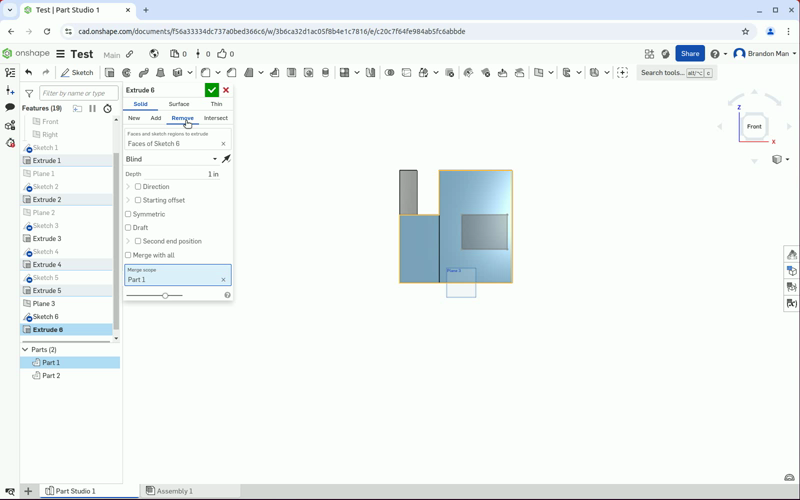
key(tab, 4)
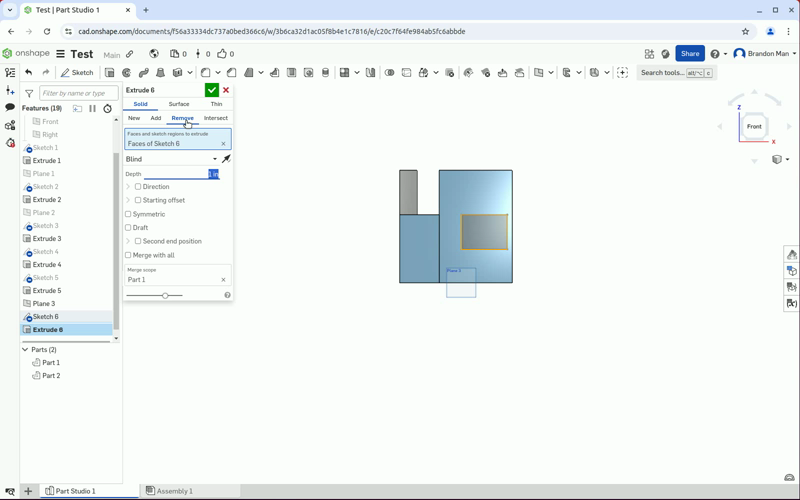
text(2.407)
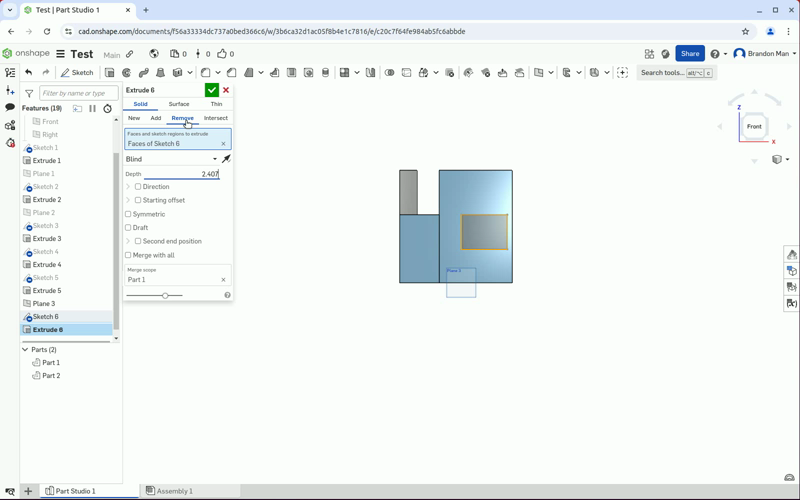
key(tab, 6)
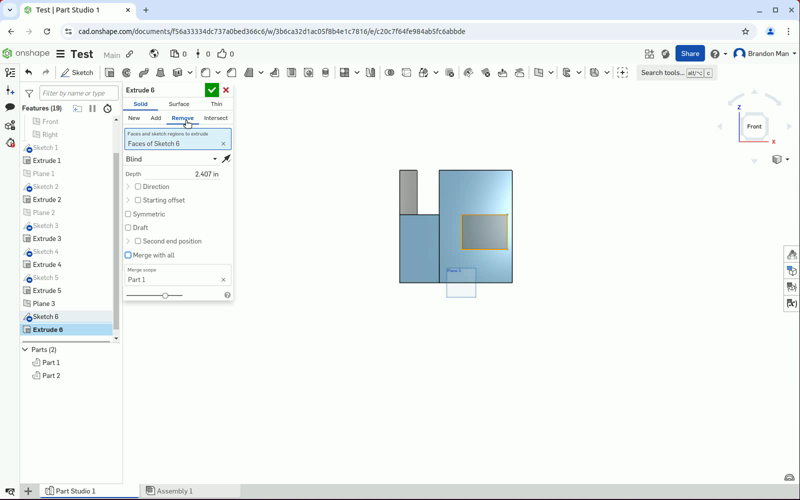
key(space)
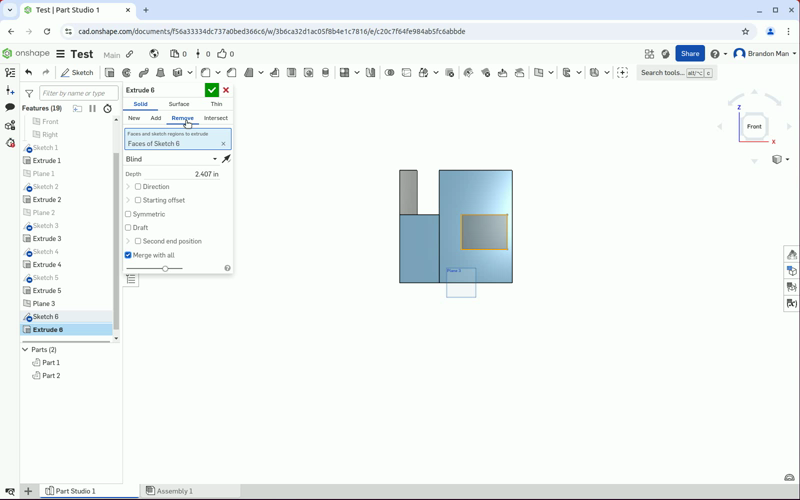
key(enter)
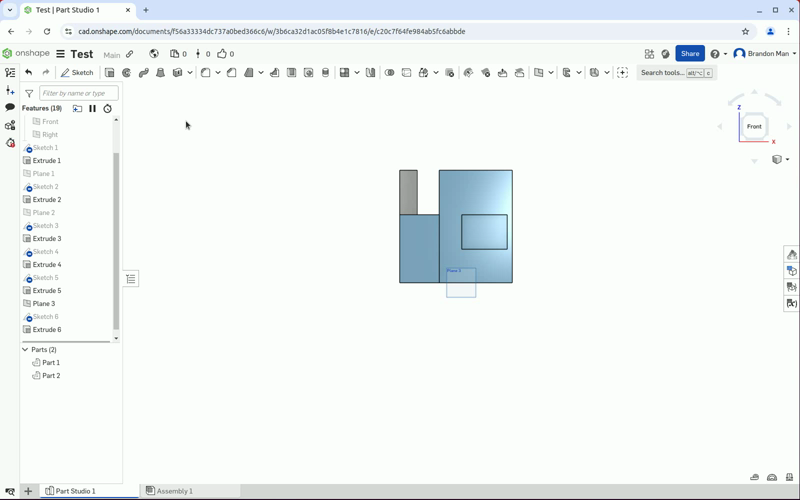
key(shift+h)
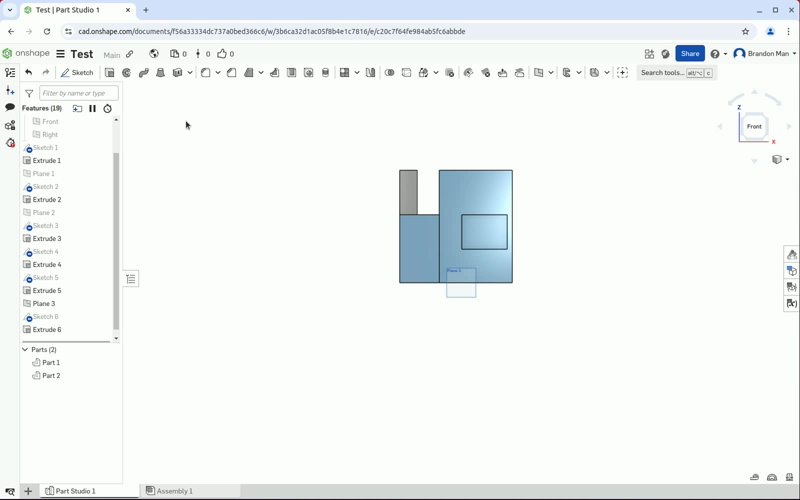
key(shift+h)
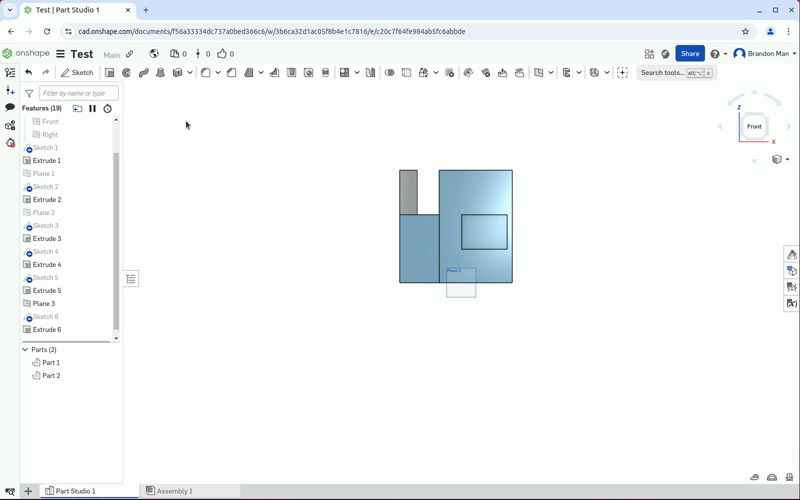
mouse_move(69, 150)
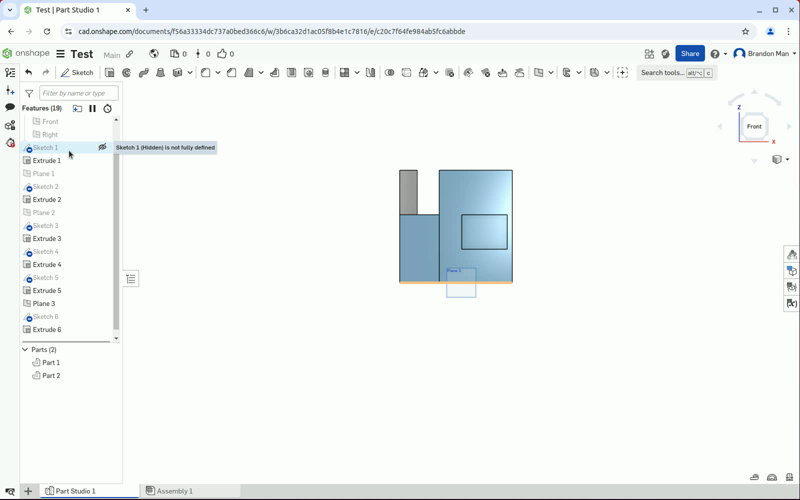
click(69, 150)
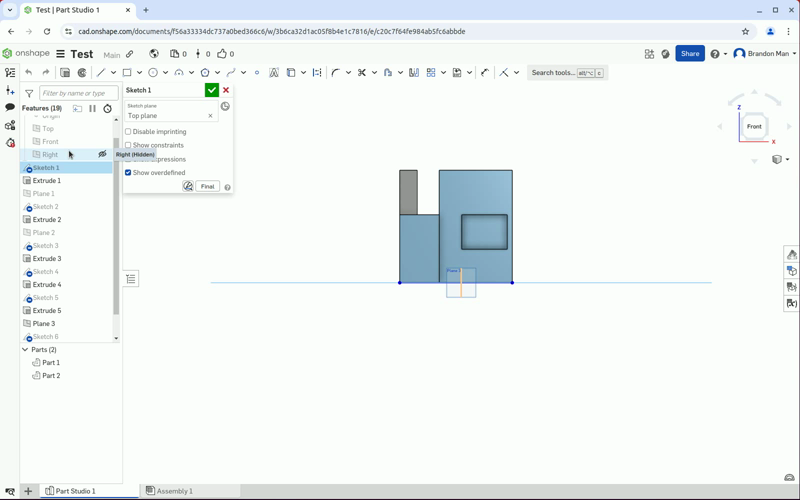
mouse_move(229, 92)
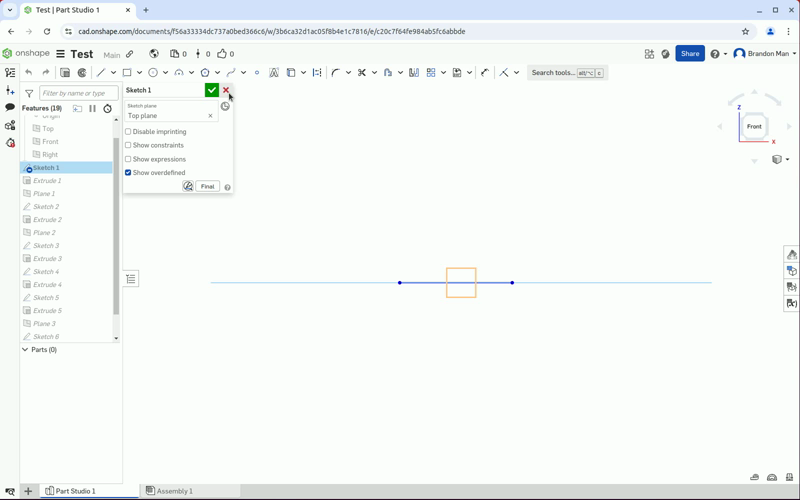
click(229, 92)
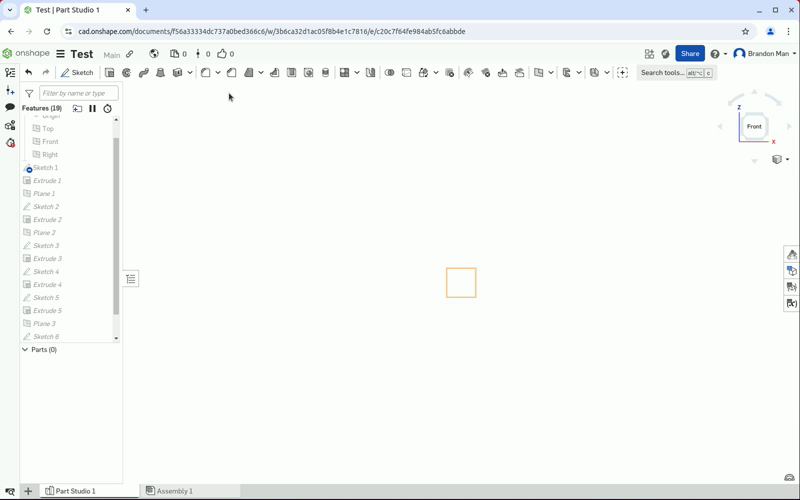
mouse_move(73, 352)
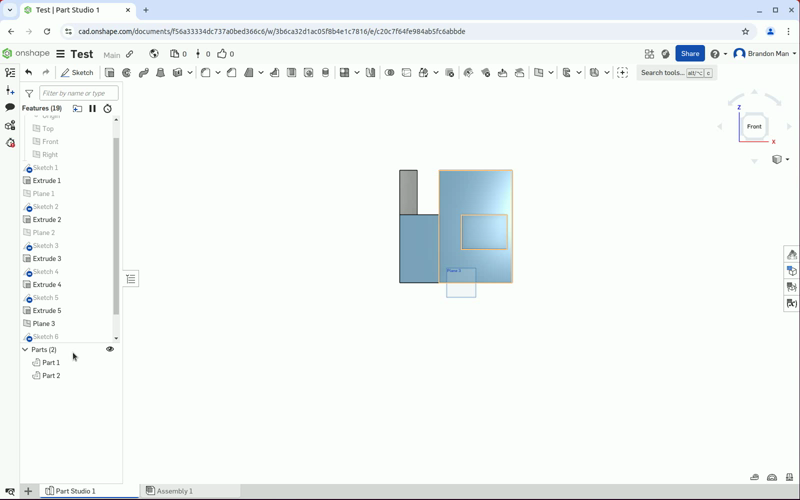
key(y)
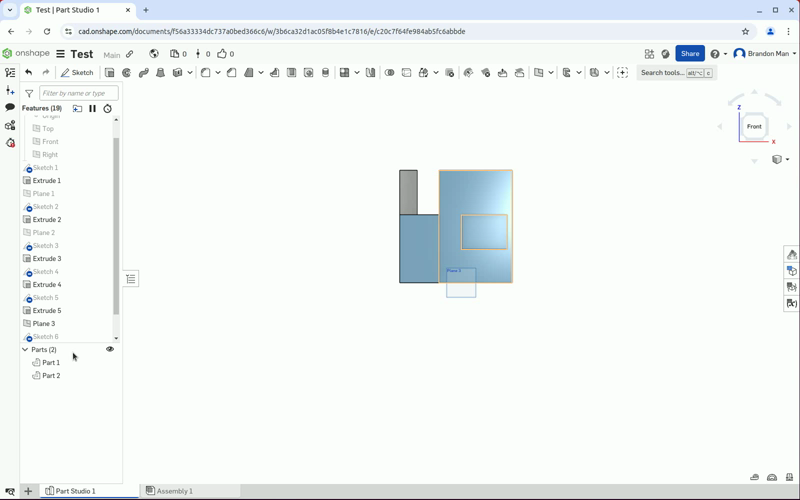
key(shift+p)
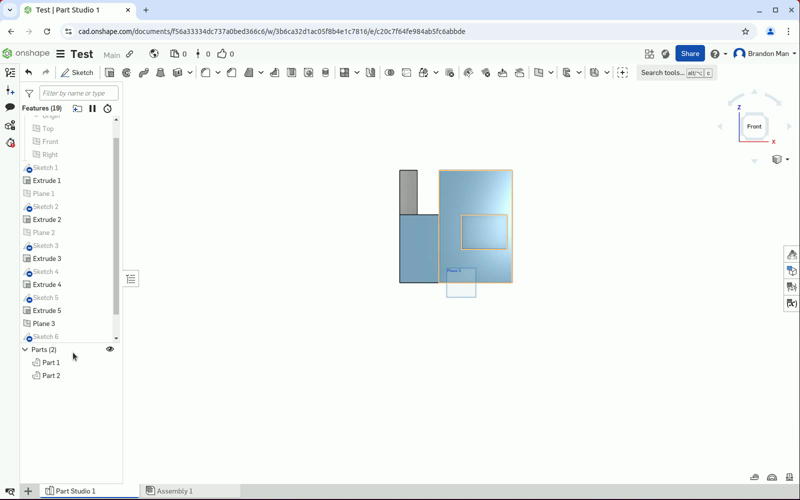
key(space)
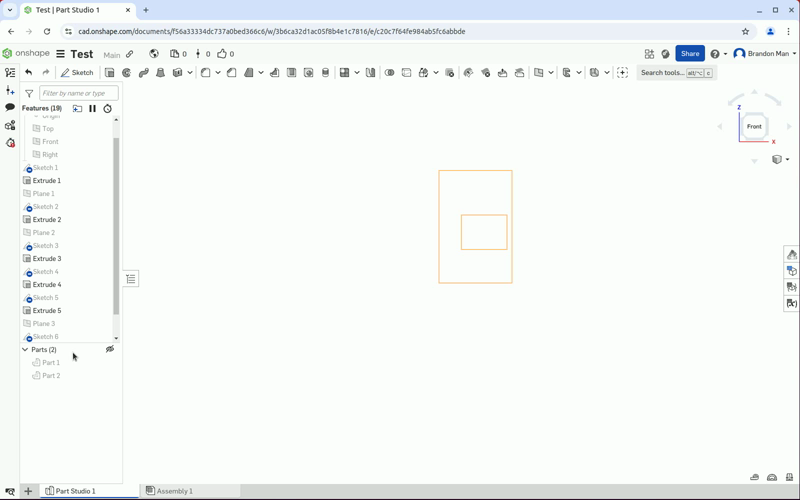
key_down(shift)
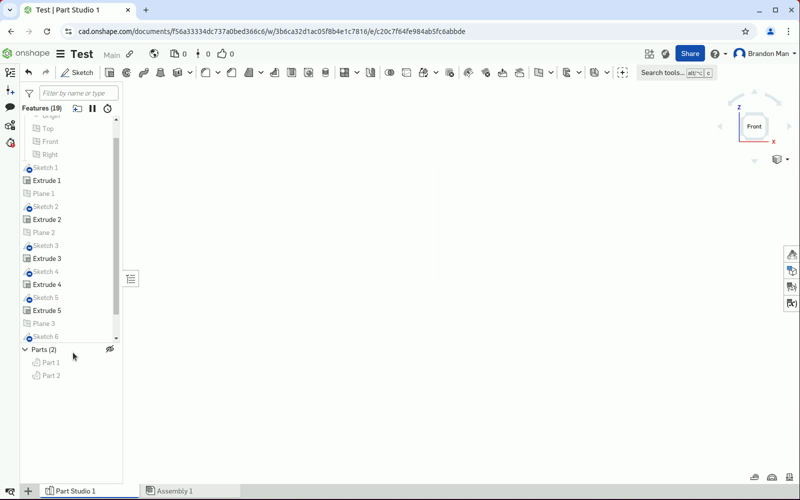
key(down)
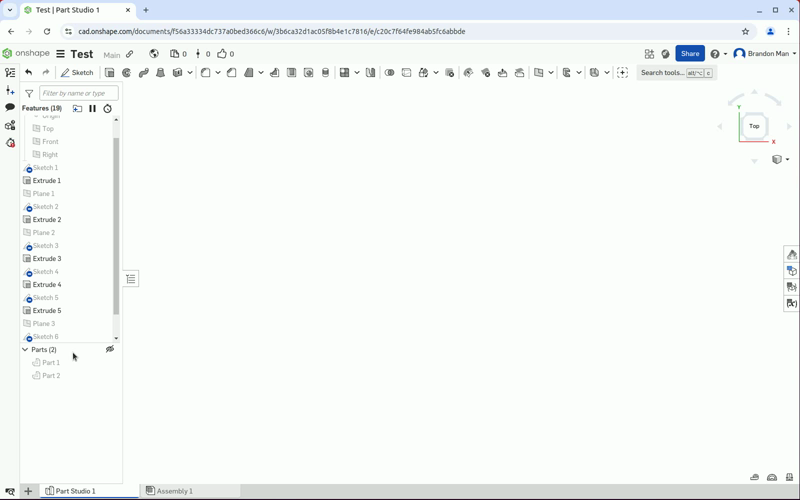
key_up(shift)
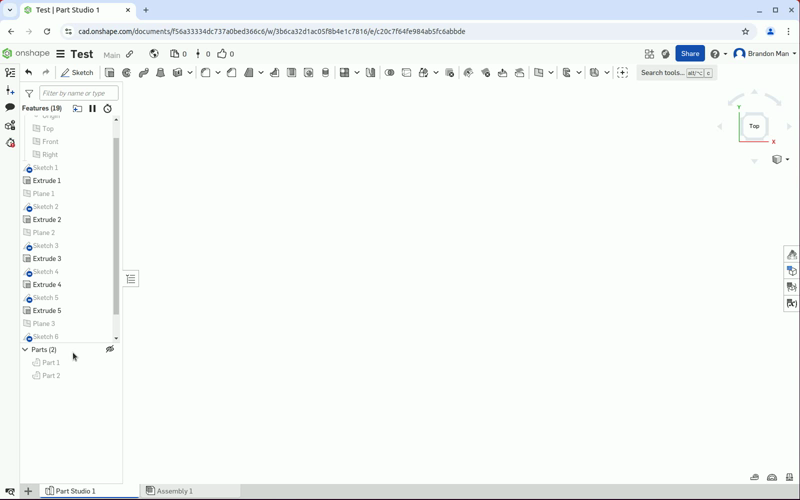
mouse_move(73, 352)
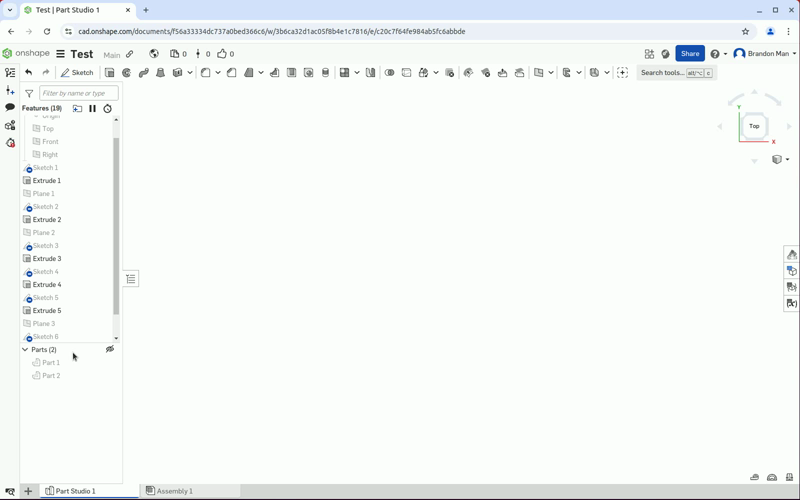
key(shift+y)
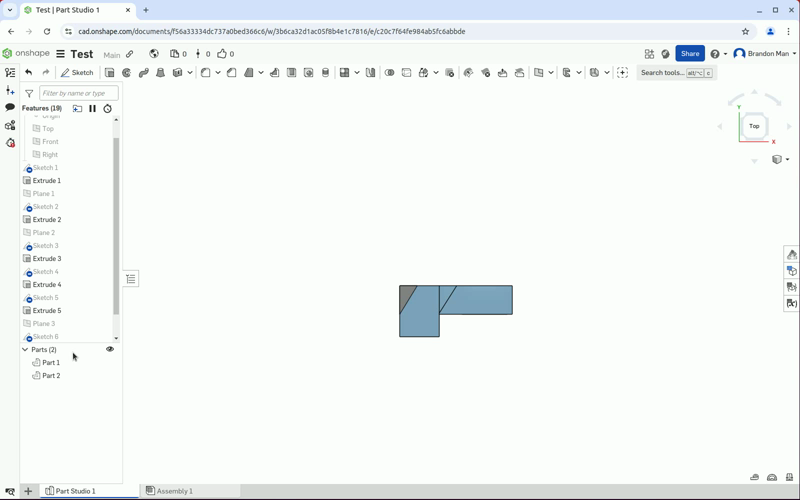
key(shift+s)
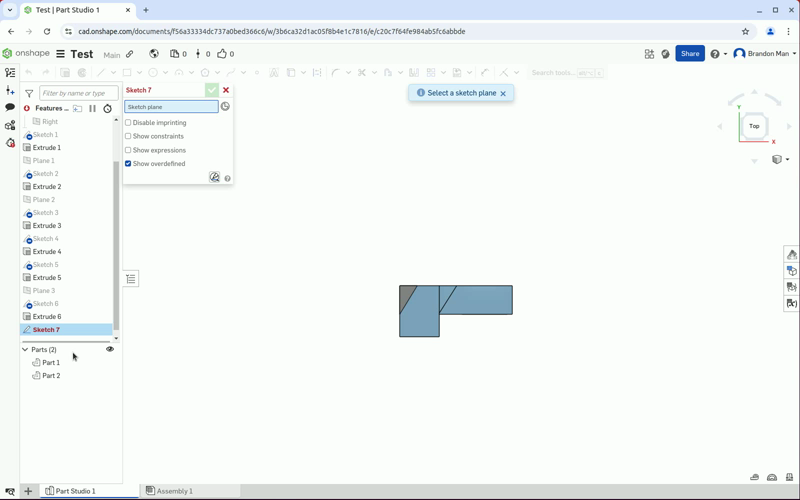
mouse_move(69, 163)
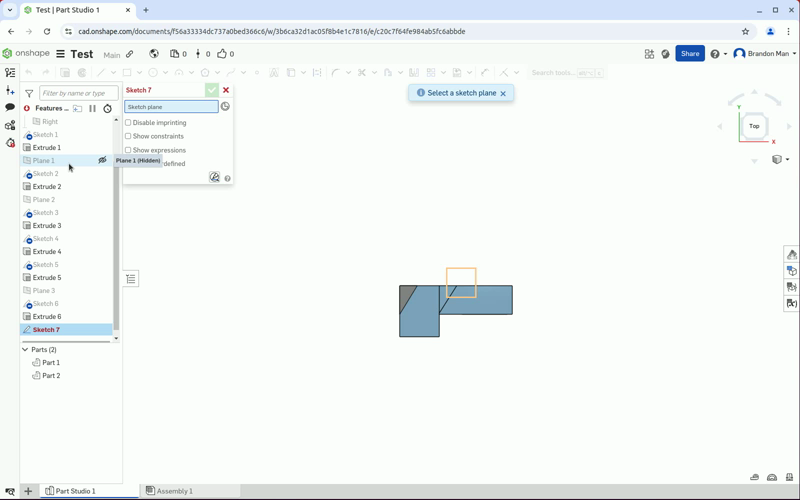
click(69, 163)
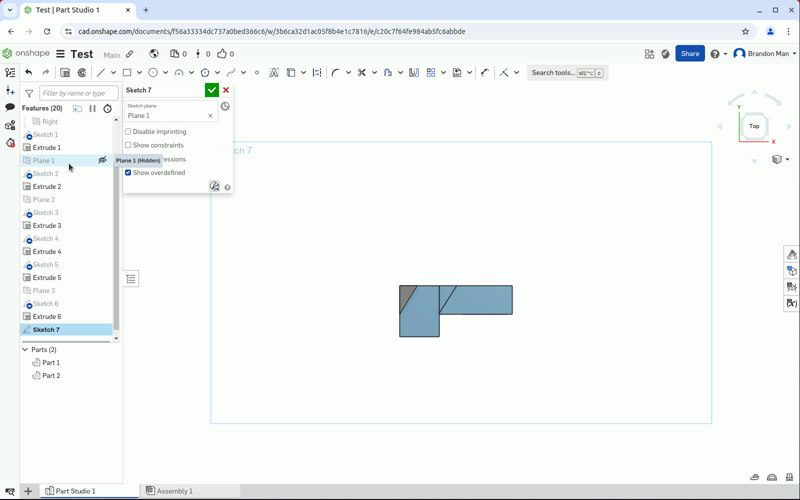
mouse_move(73, 352)
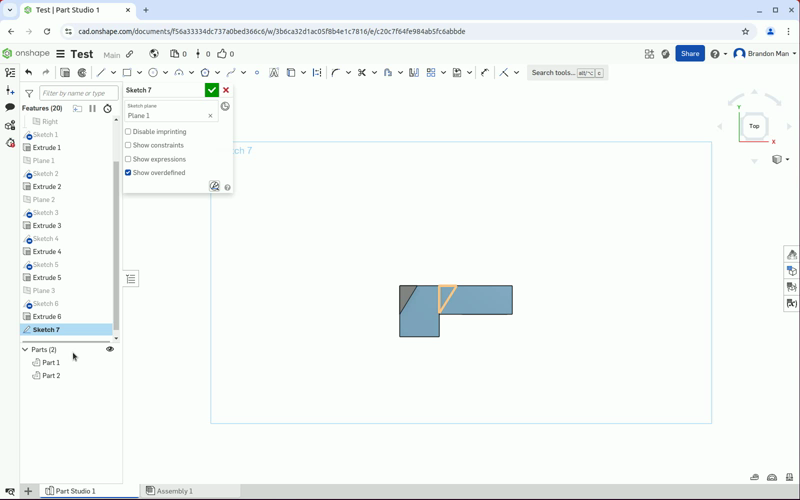
key(y)
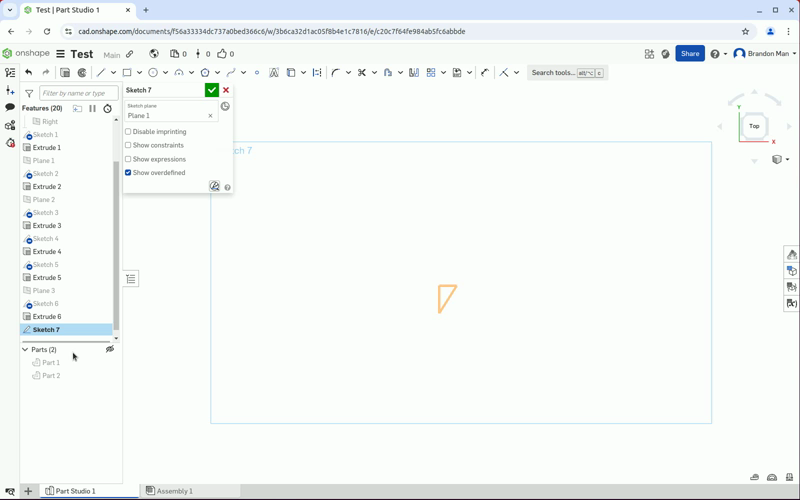
key(l)
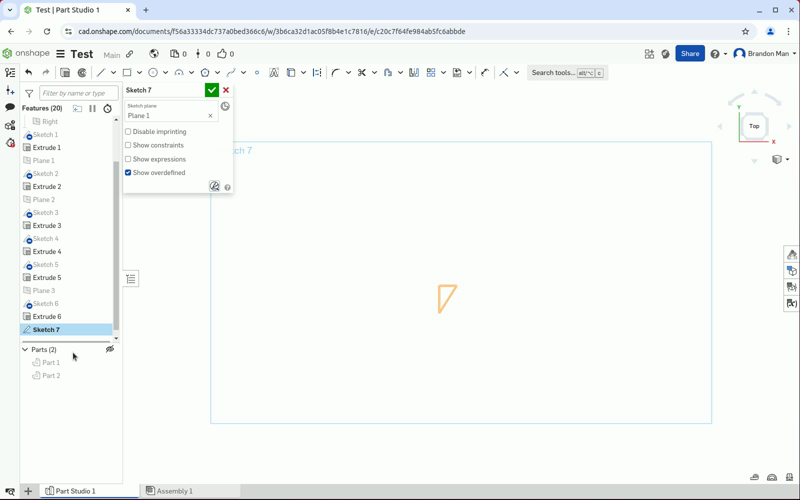
key_down(shift)
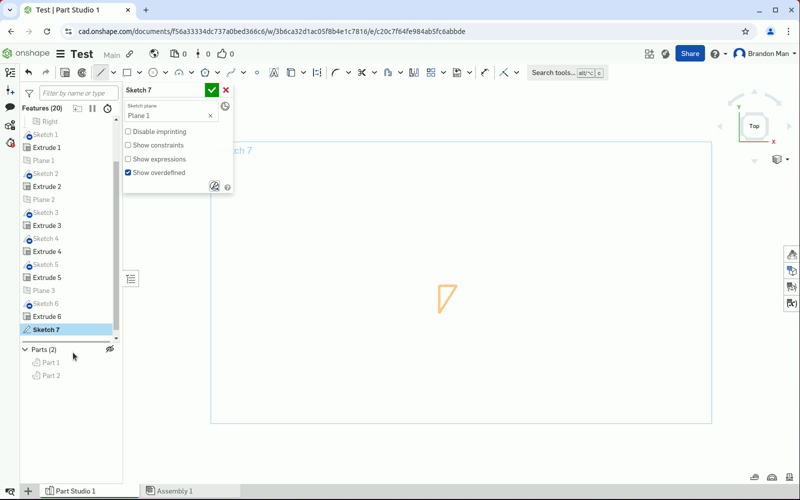
mouse_move(489, 314)
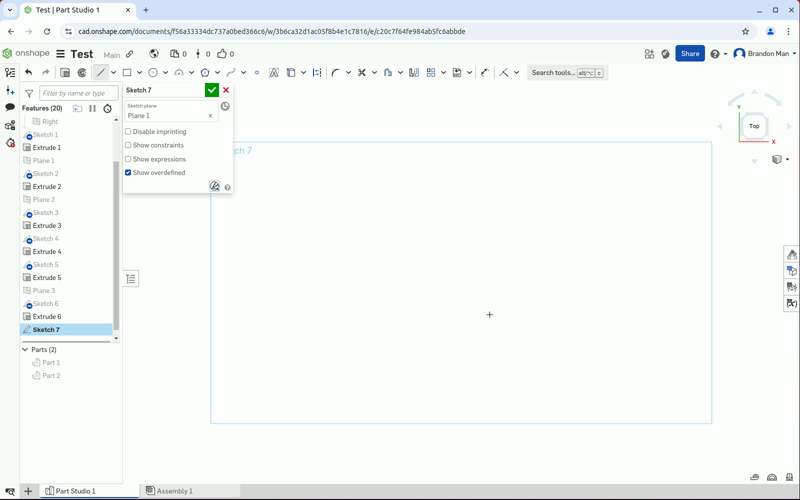
click(489, 314)
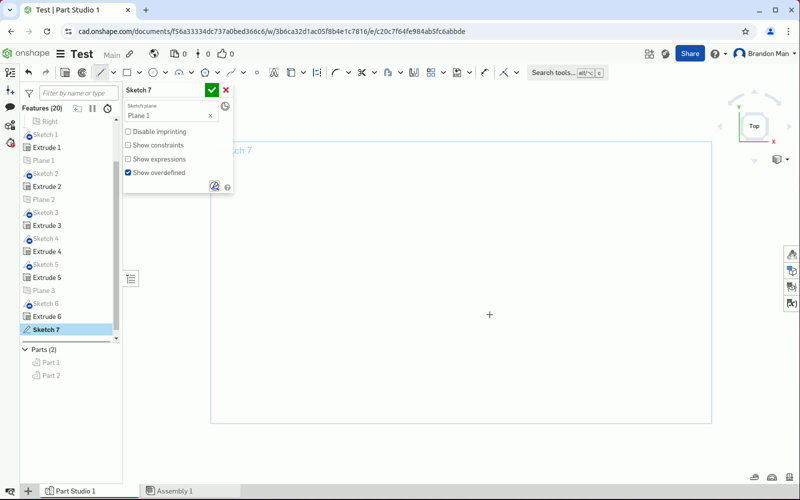
key_up(shift)
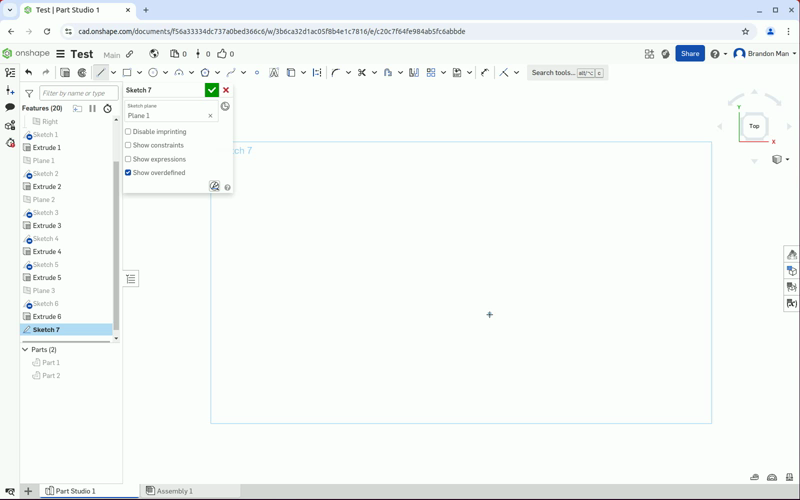
key_down(shift)
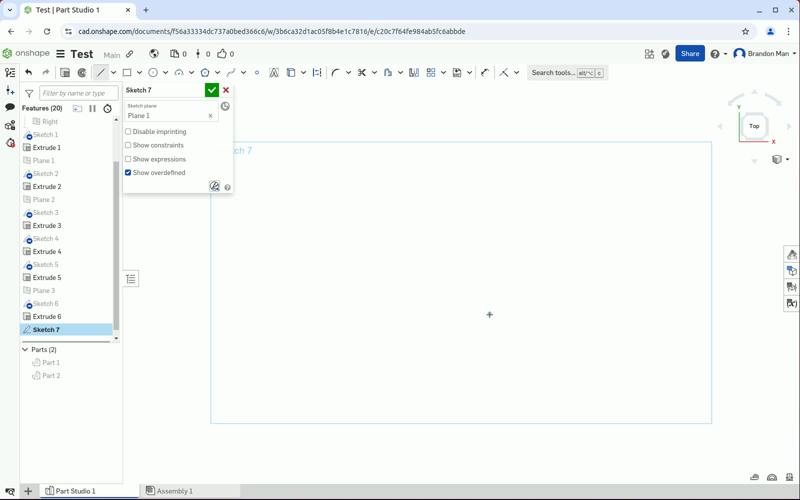
mouse_move(519, 314)
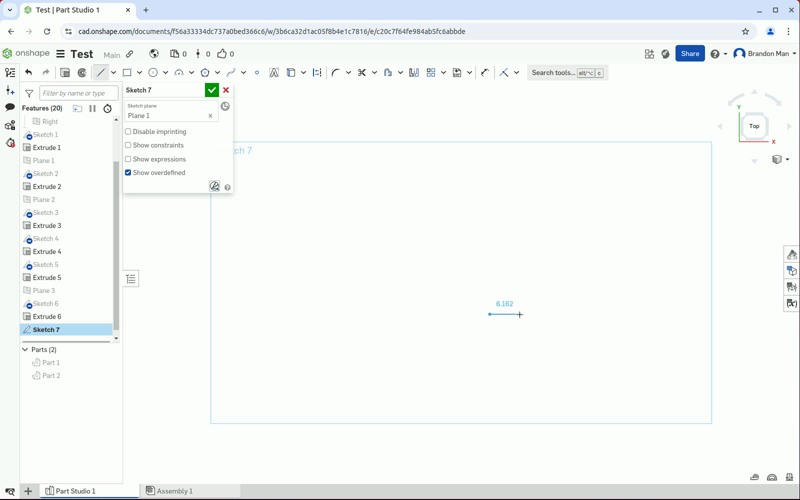
mouse_move(513, 314)
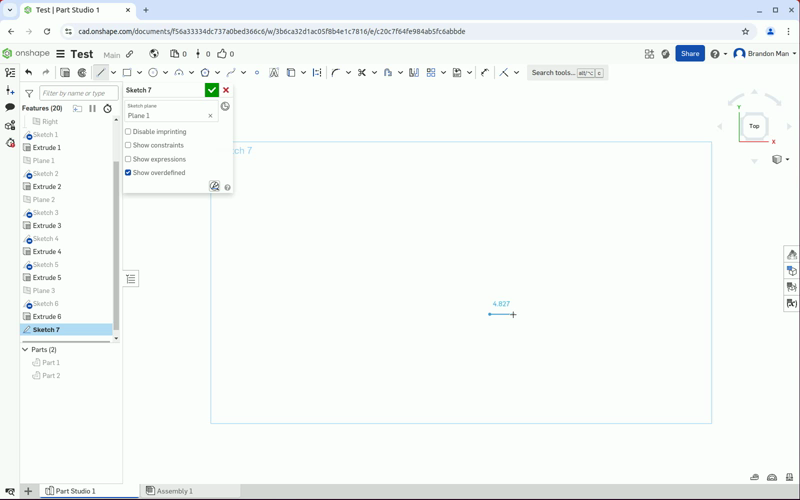
click(513, 314)
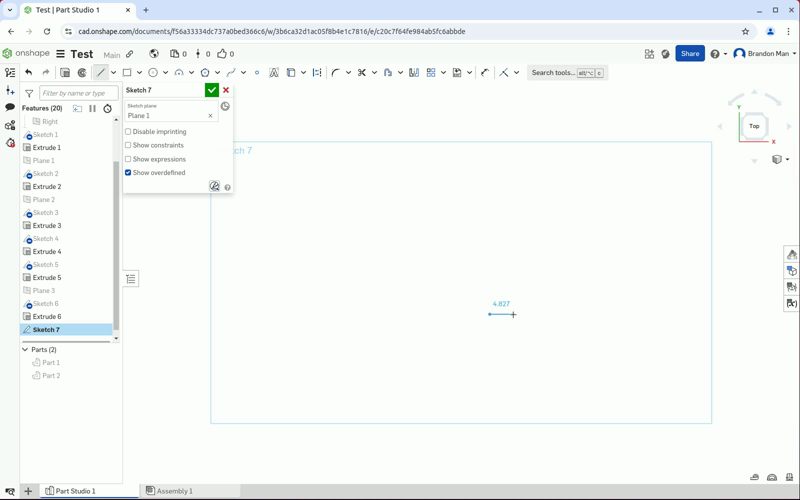
key_up(shift)
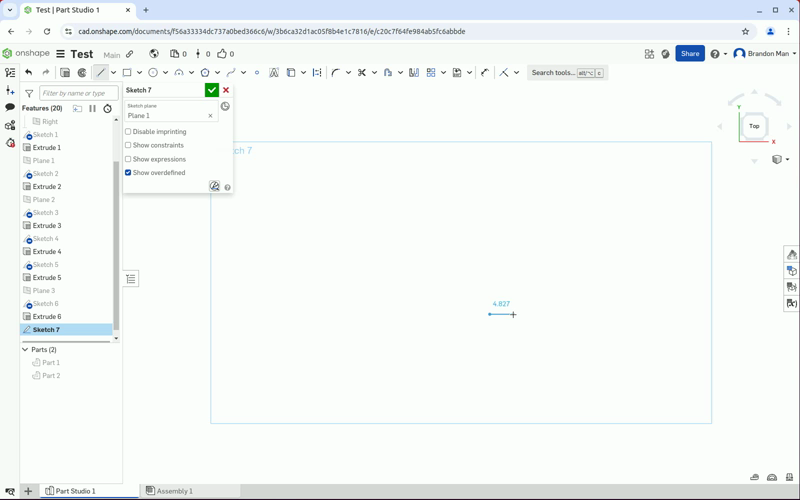
key_down(shift)
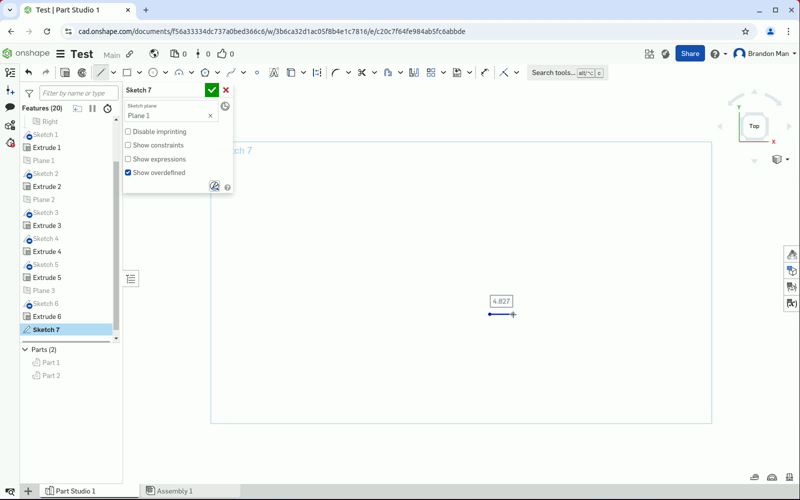
mouse_move(543, 314)
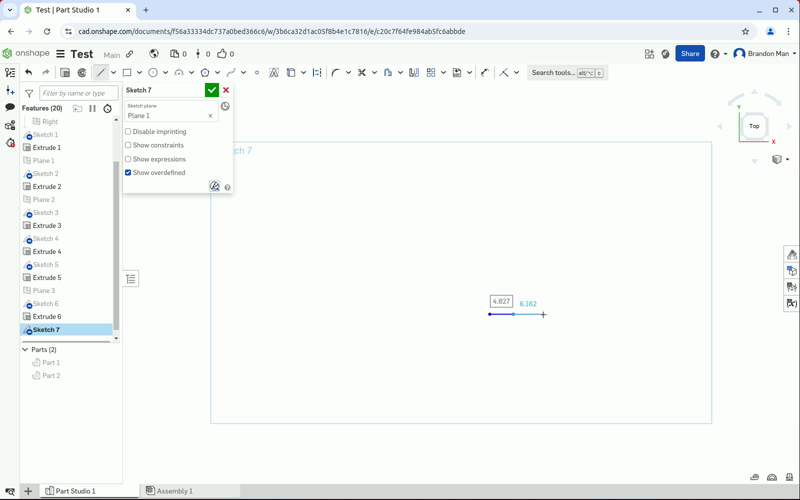
mouse_move(513, 285)
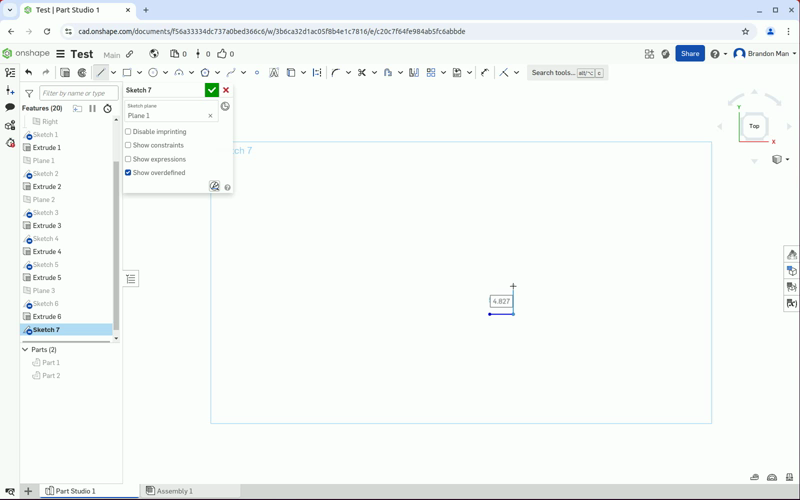
click(513, 285)
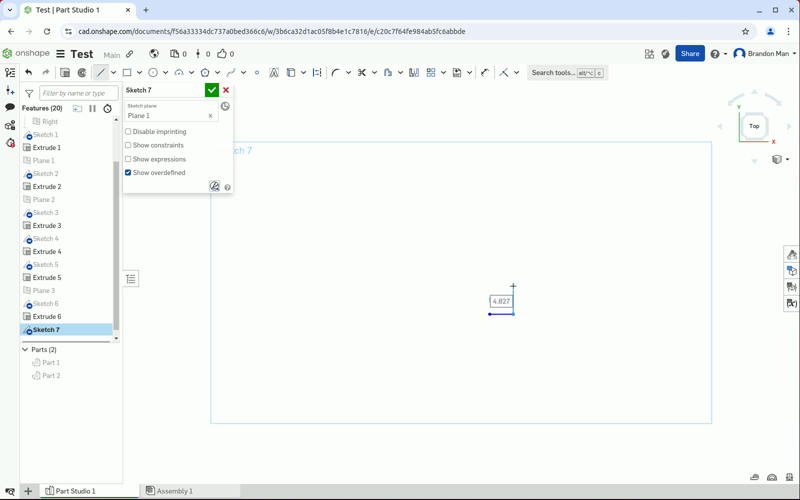
key_up(shift)
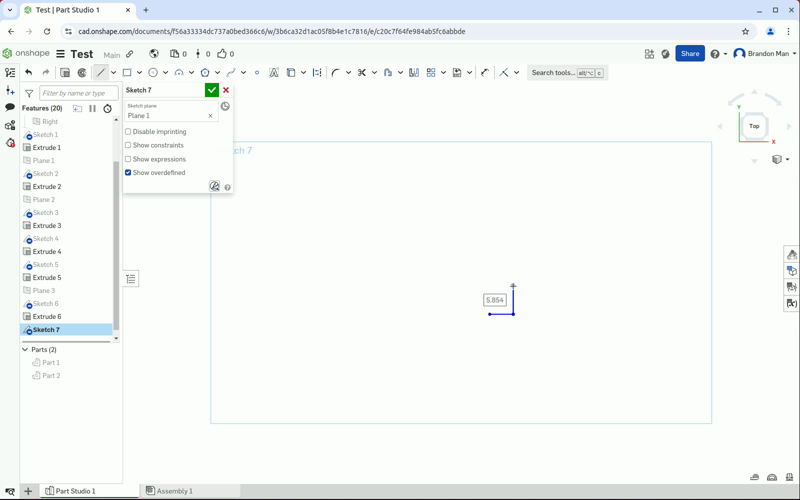
mouse_move(543, 285)
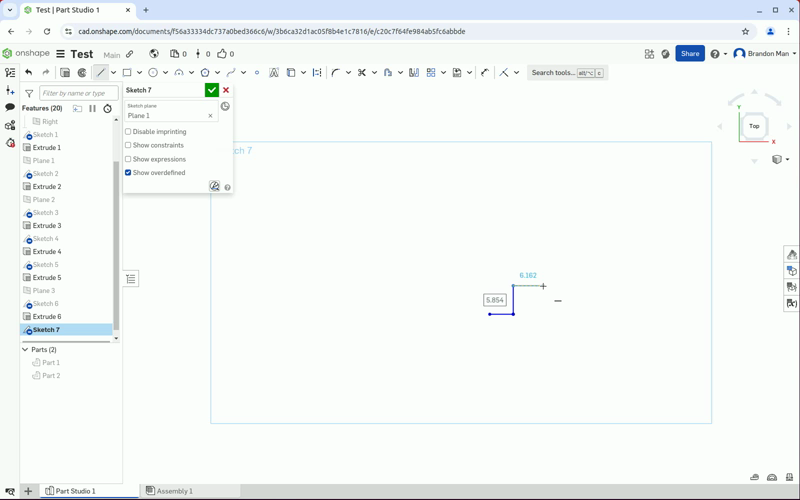
key_down(shift)
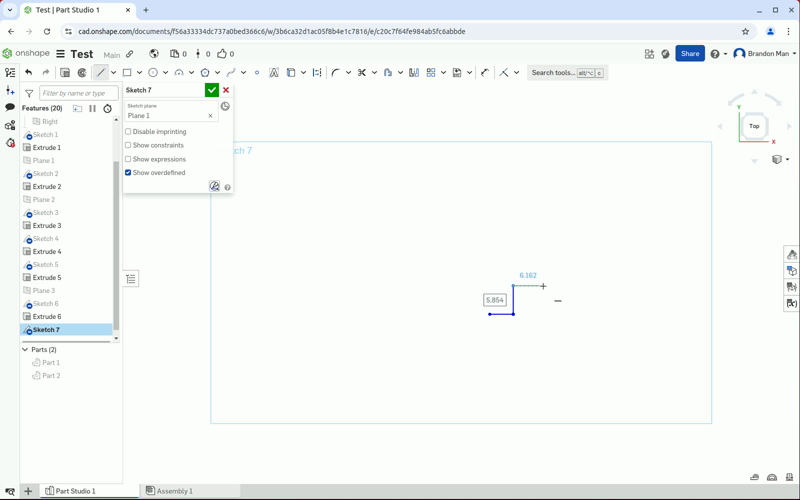
mouse_move(489, 314)
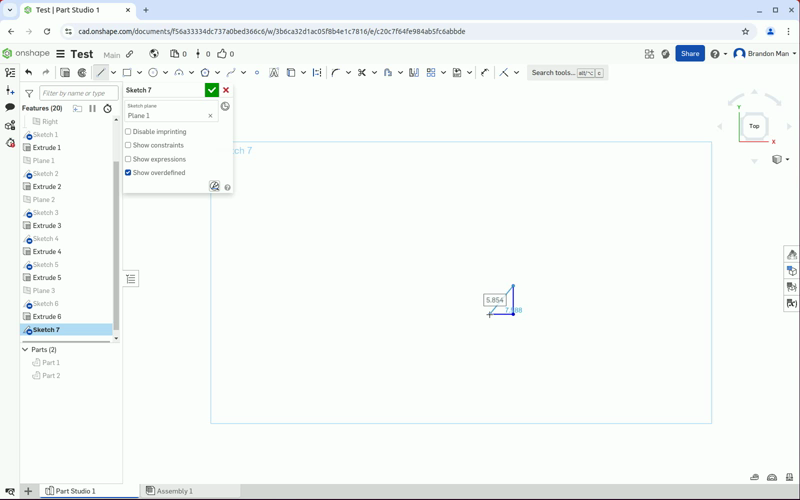
key_up(shift)
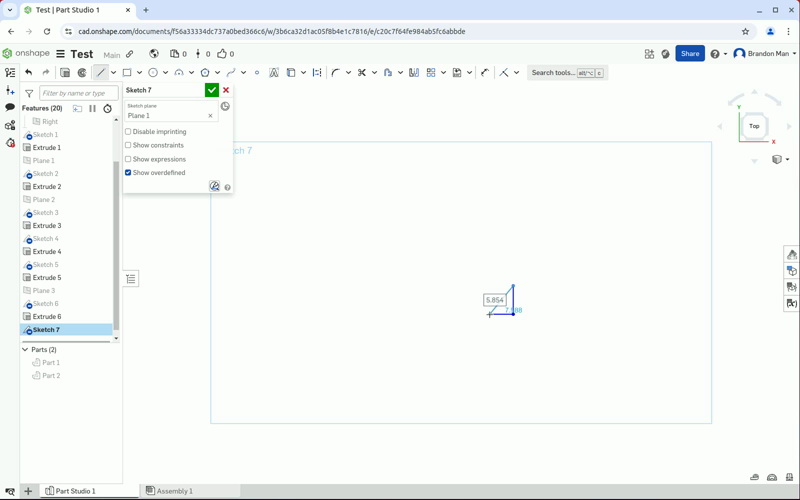
click(489, 314)
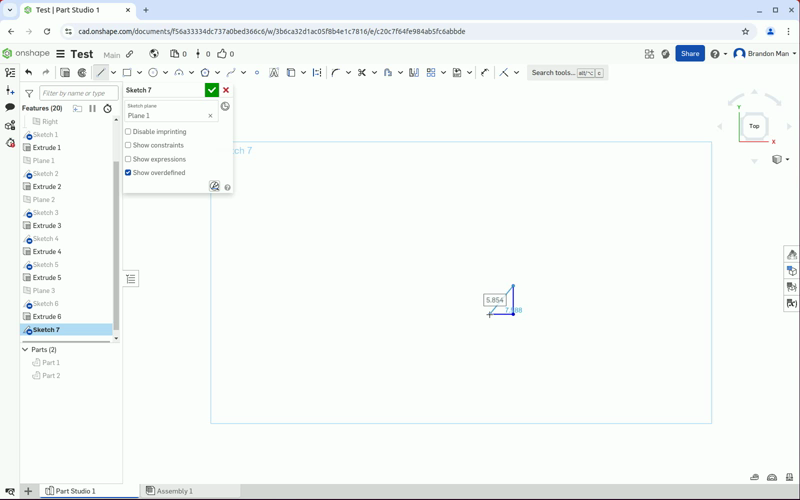
key(esc)
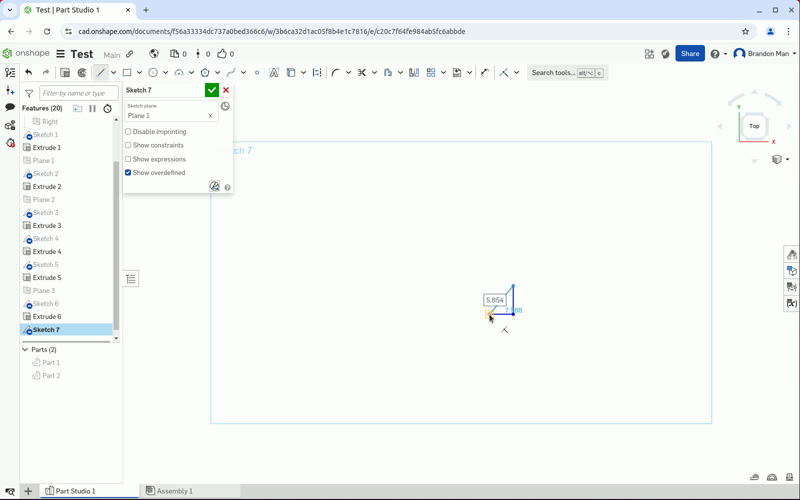
mouse_move(507, 313)
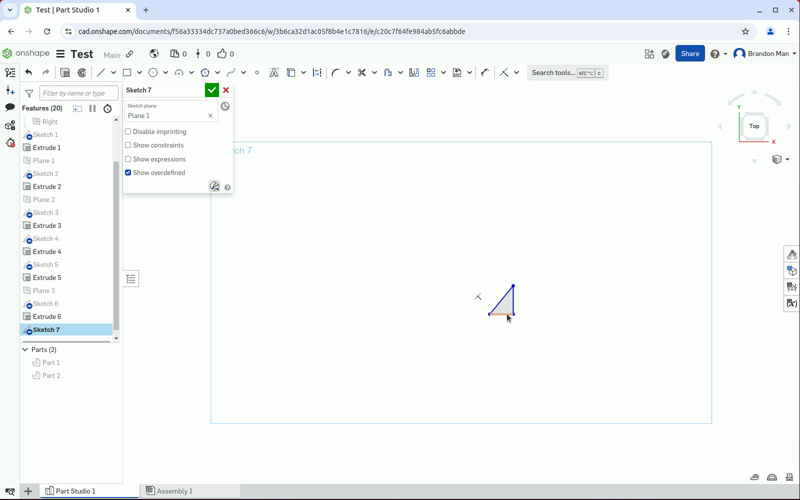
scroll(6)
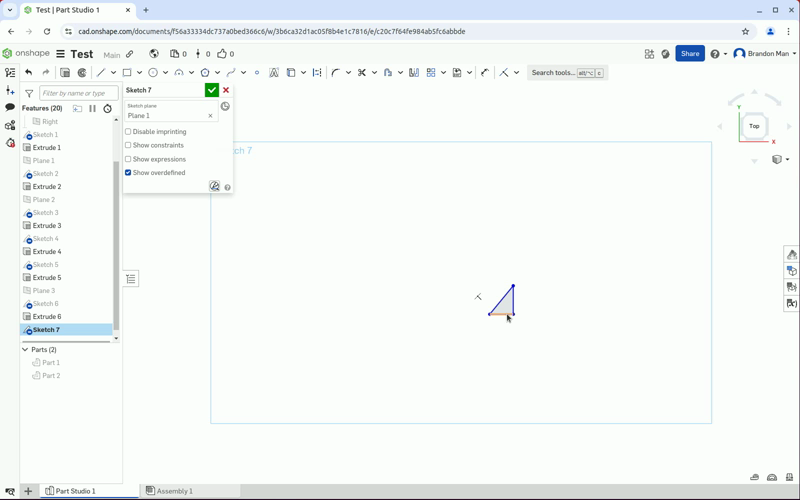
scroll(6)
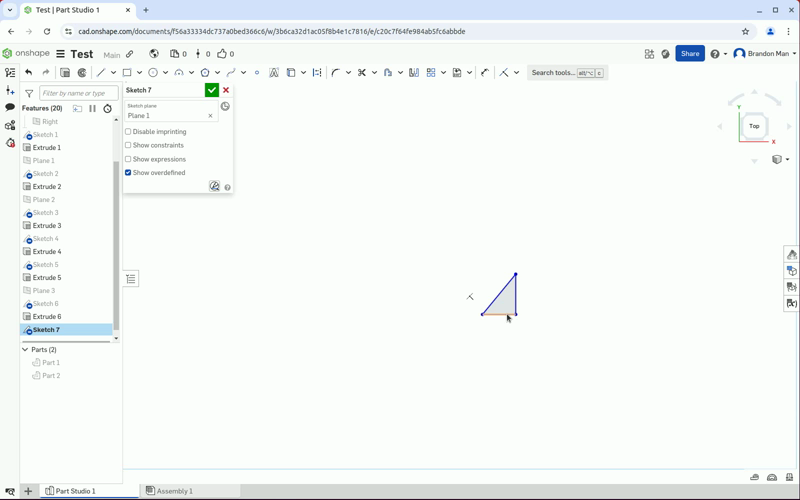
scroll(6)
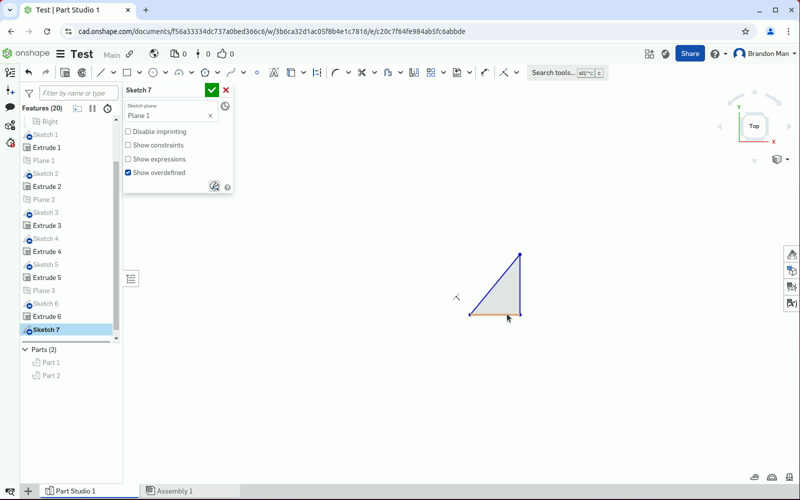
scroll(6)
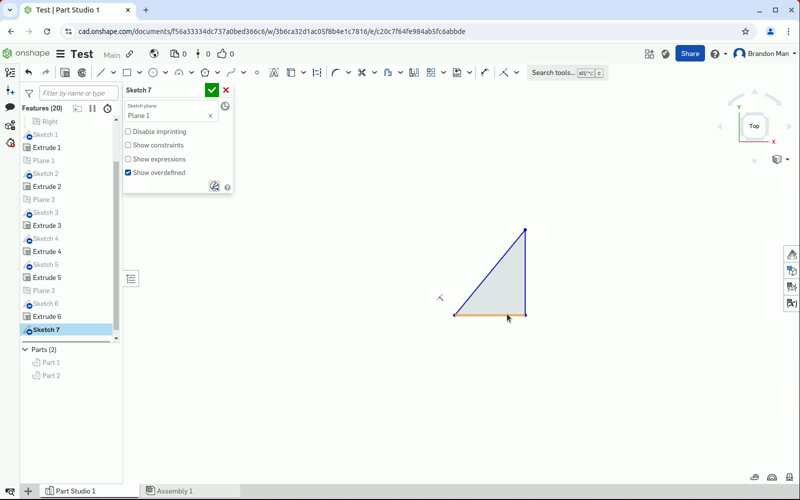
scroll(6)
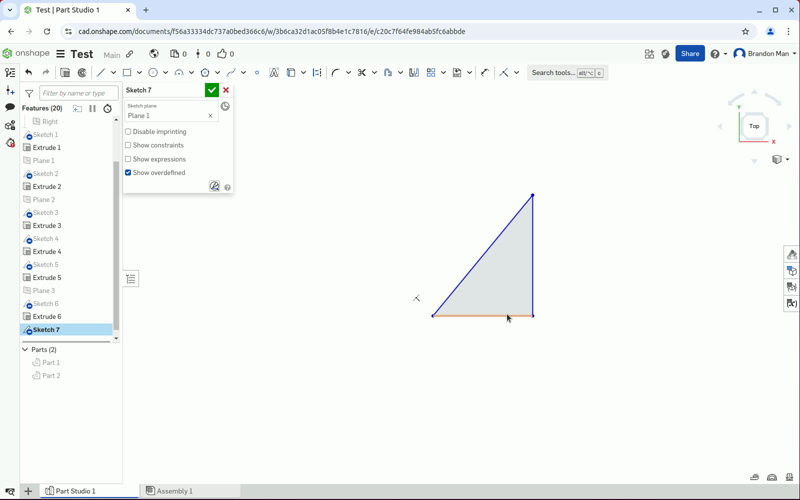
scroll(6)
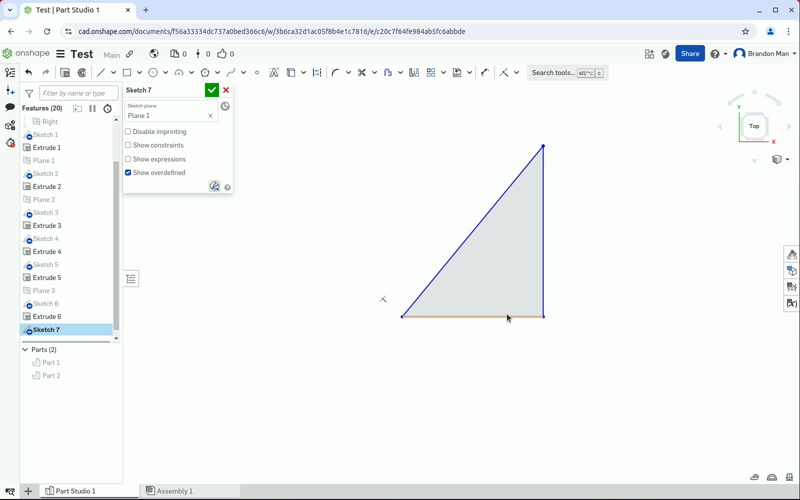
scroll(6)
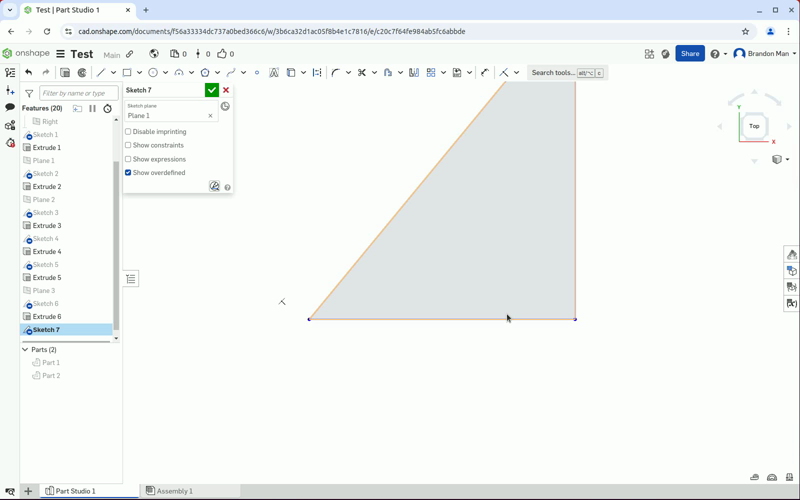
click(507, 313)
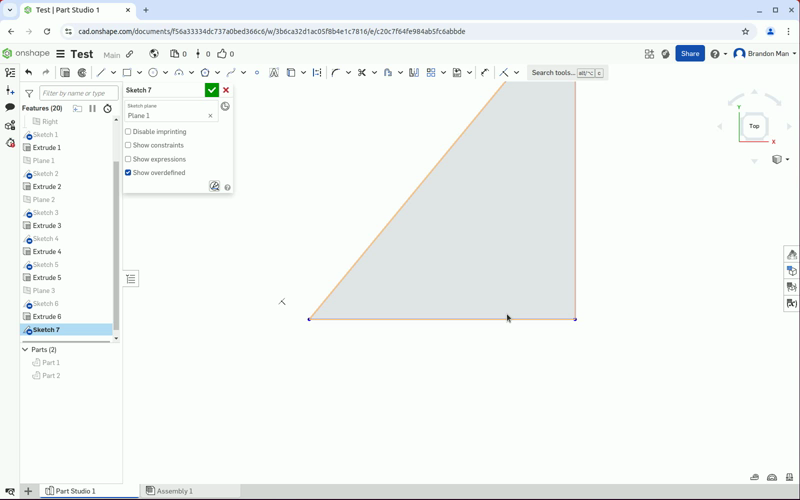
scroll(-6)
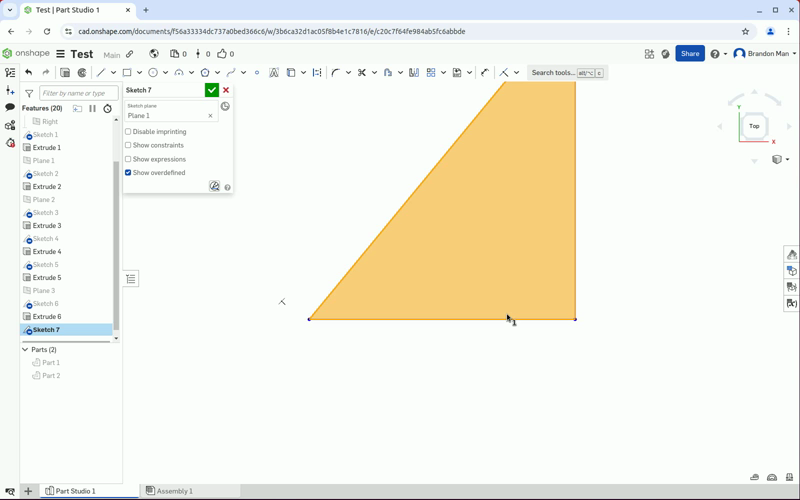
scroll(-6)
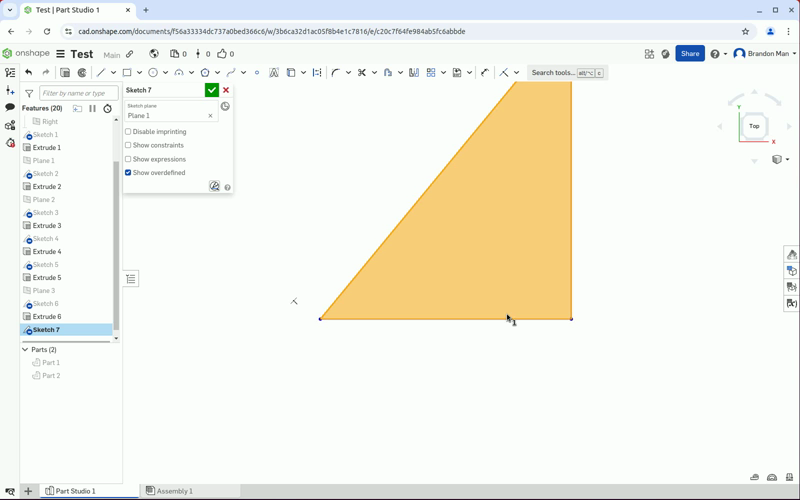
scroll(-6)
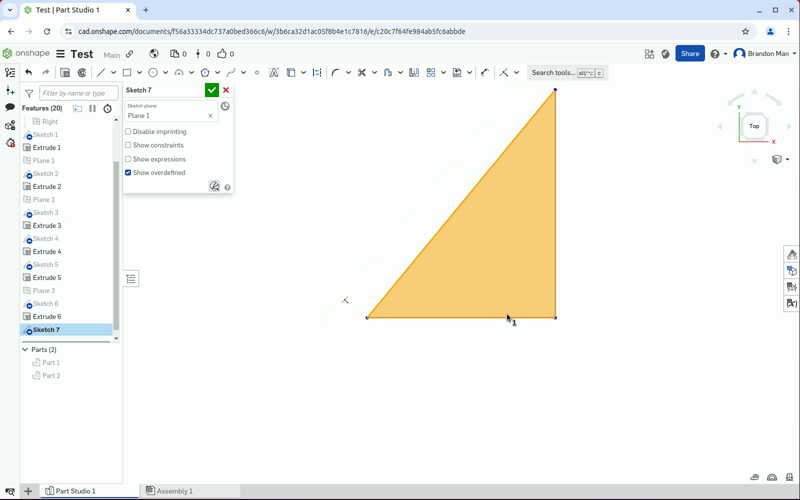
scroll(-6)
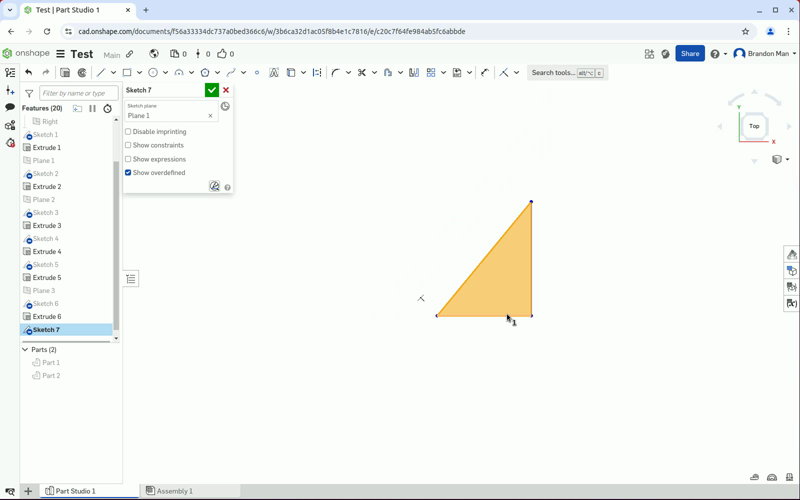
scroll(-6)
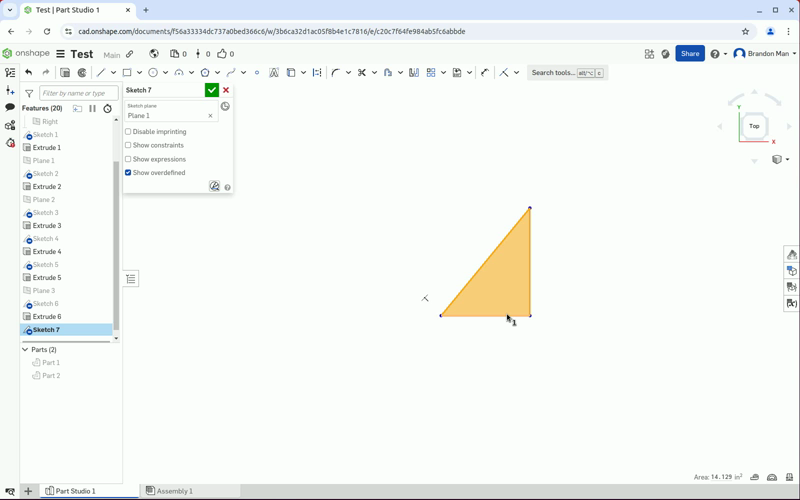
scroll(-6)
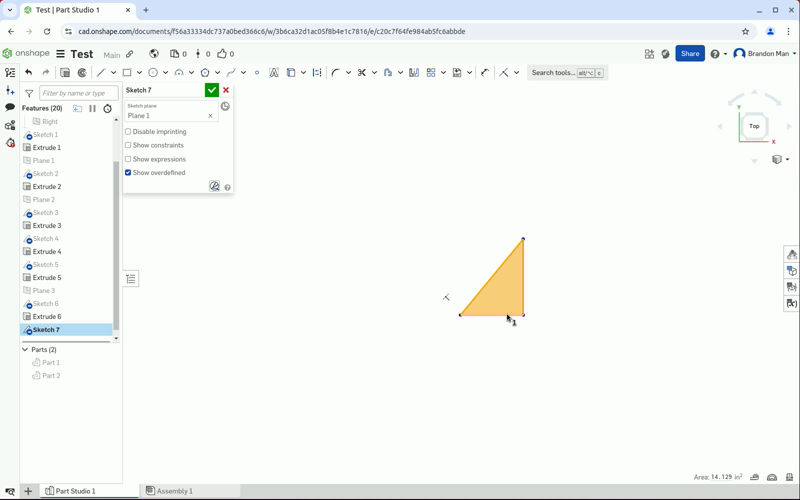
scroll(-6)
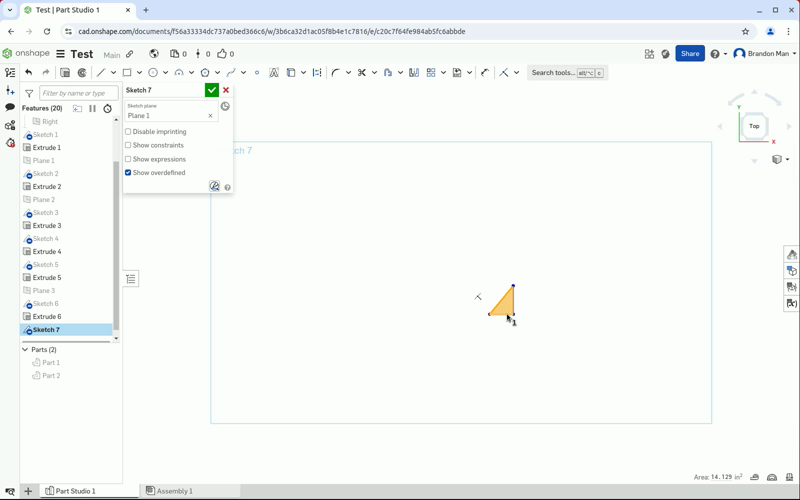
mouse_move(73, 352)
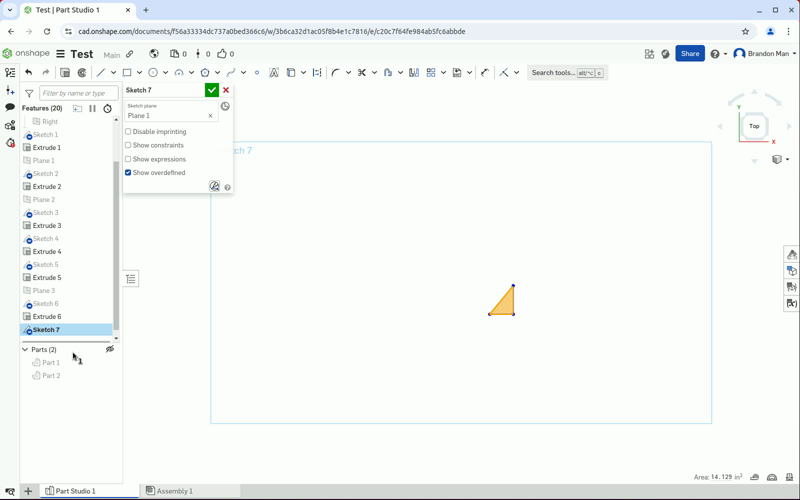
key(shift+y)
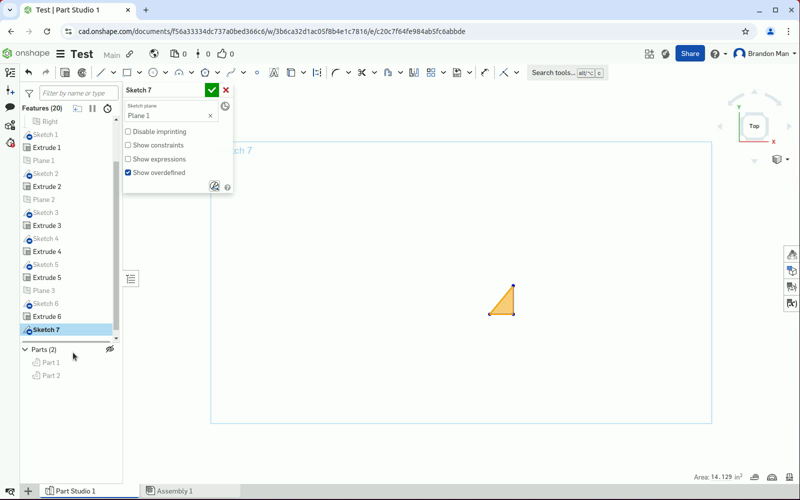
key(shift+e)
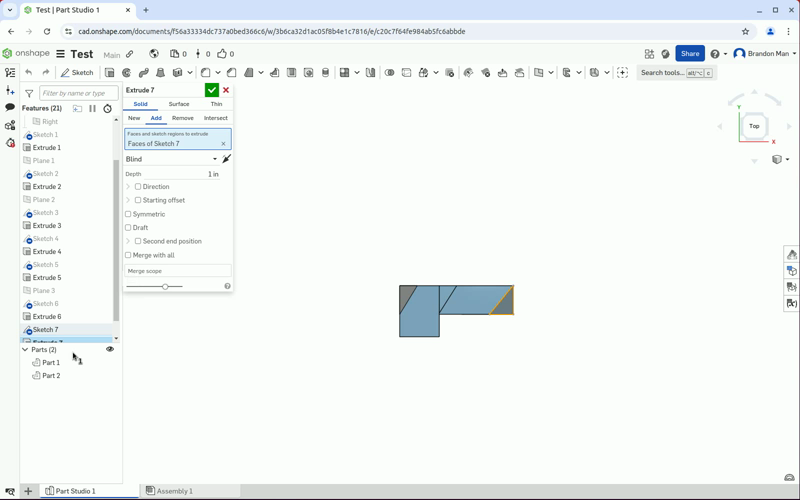
mouse_move(143, 106)
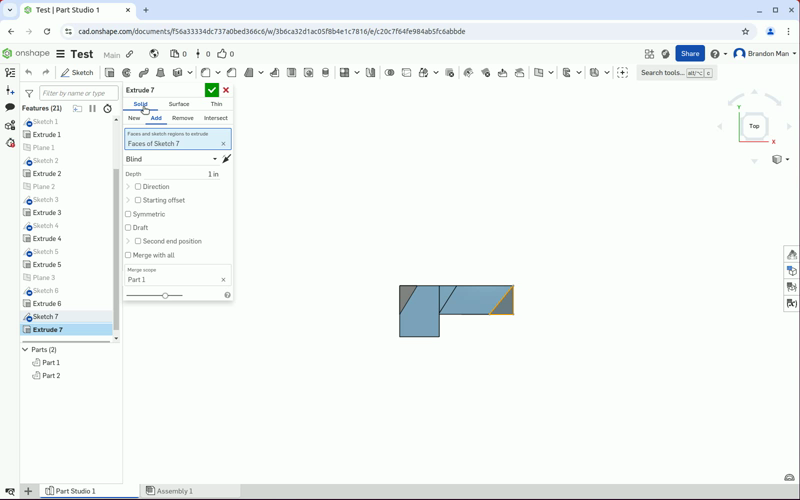
click(143, 106)
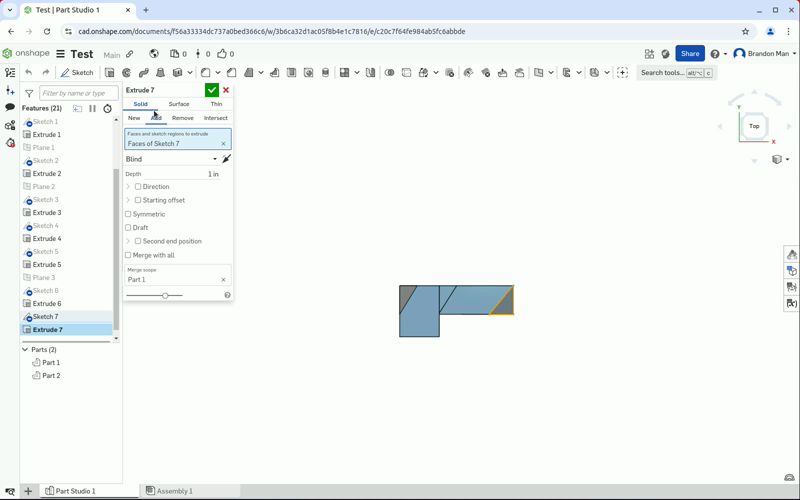
mouse_move(186, 120)
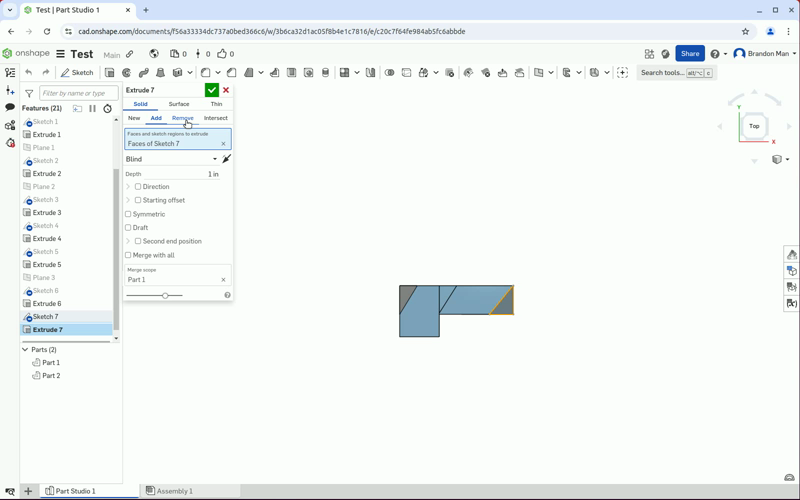
click(186, 120)
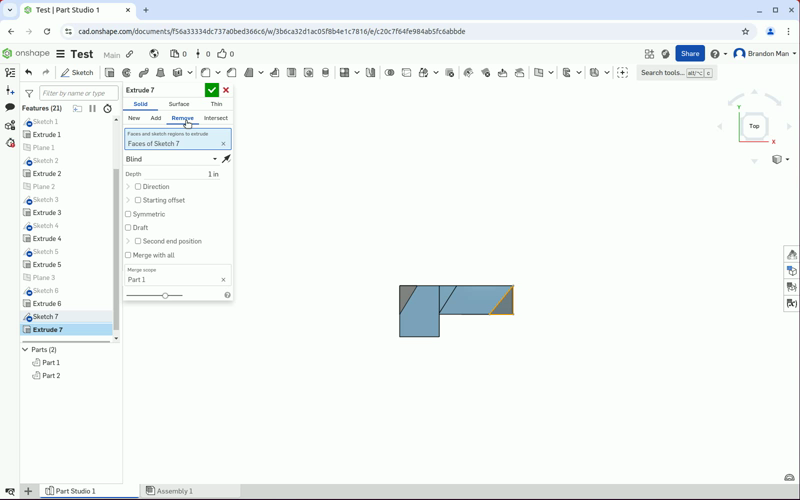
key(tab, 4)
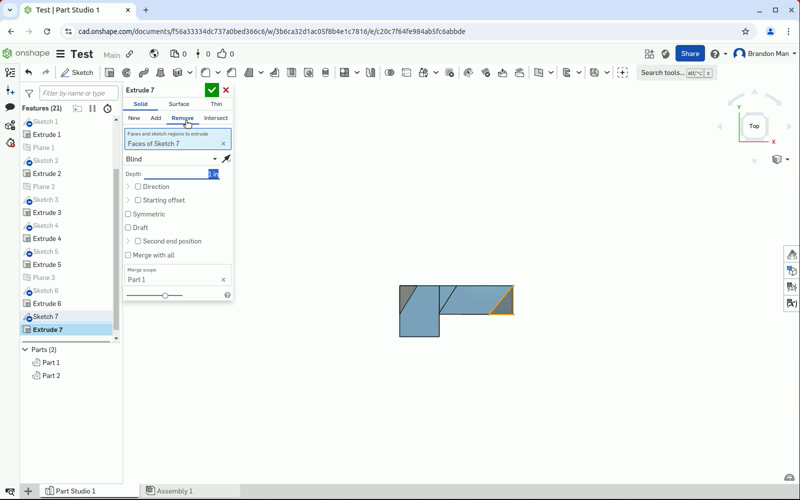
text(23.108)
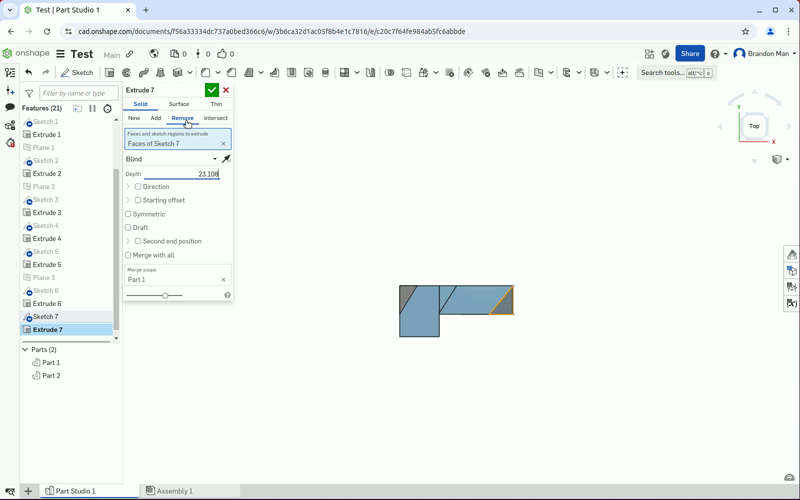
key(tab, 6)
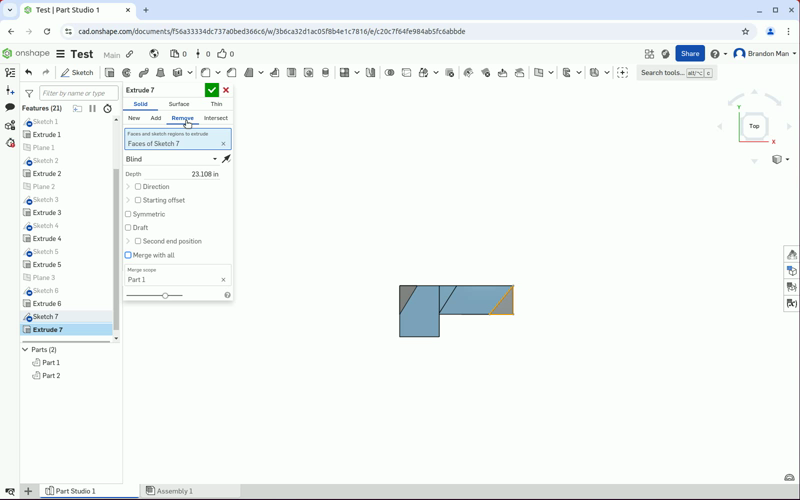
key(space)
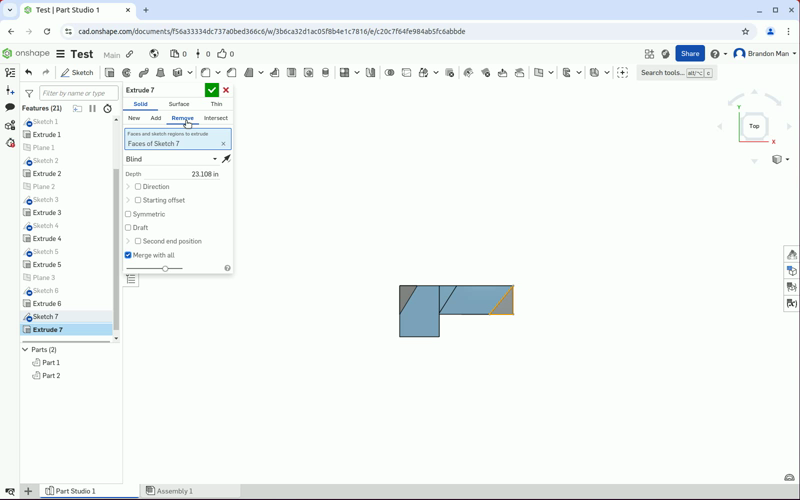
key(enter)
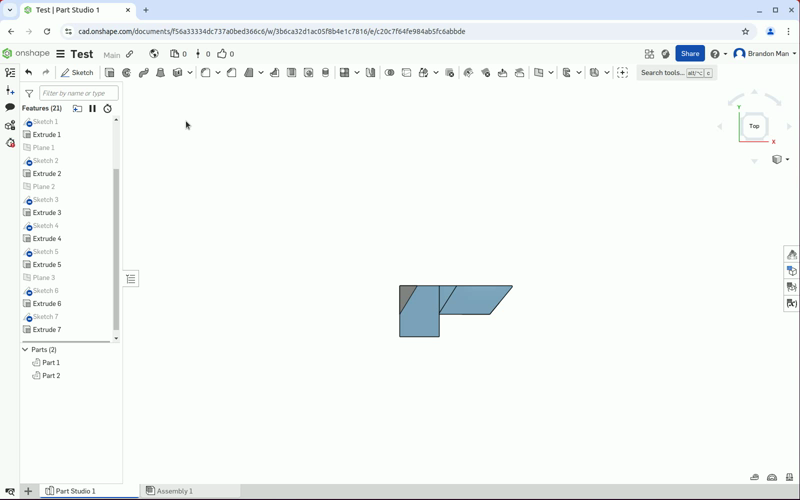
key(shift+h)
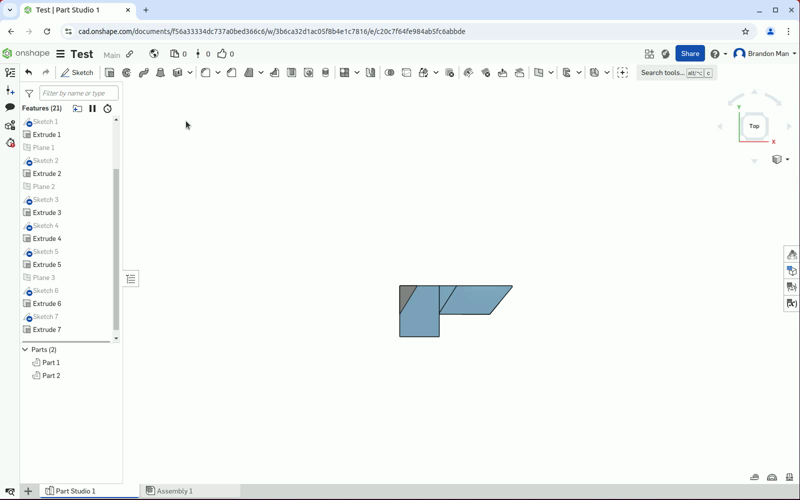
key(shift+h)
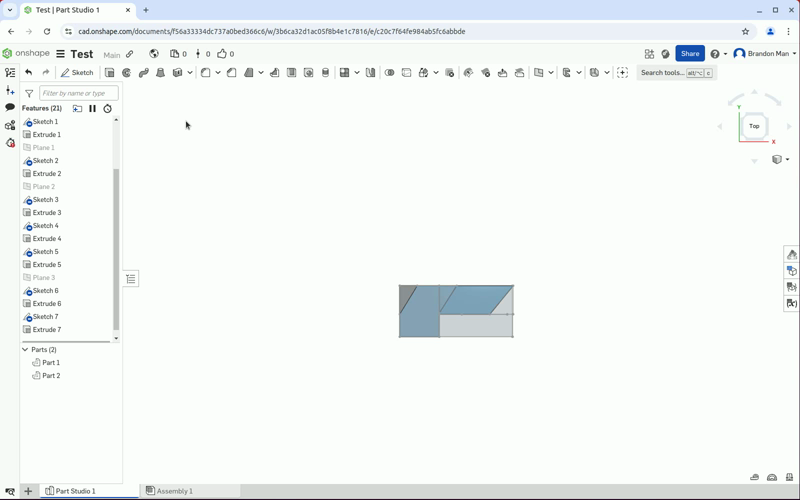
key(shift+7)
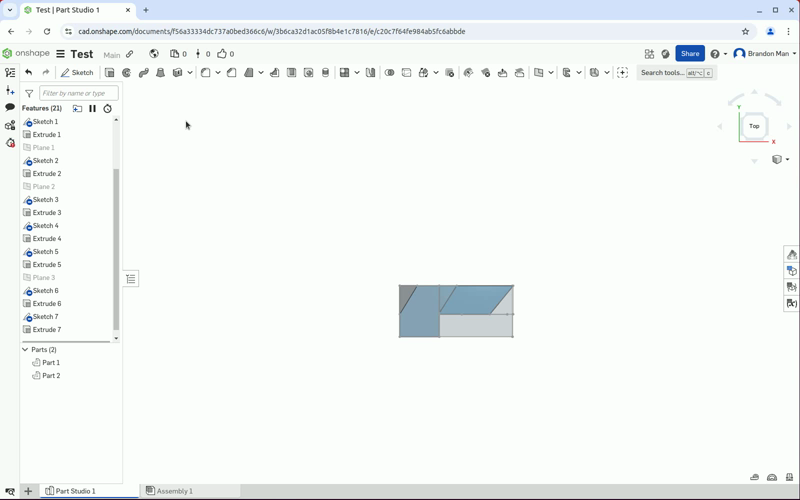
key(up, 3)
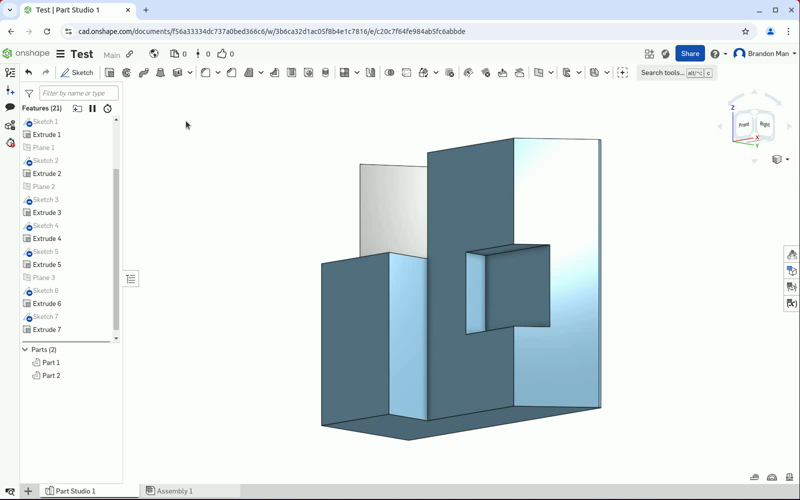
key(left, 3)
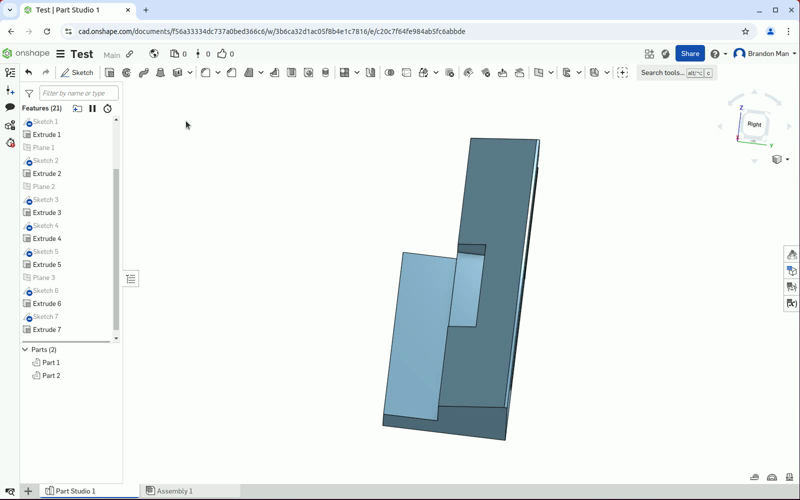
key(right, 3)
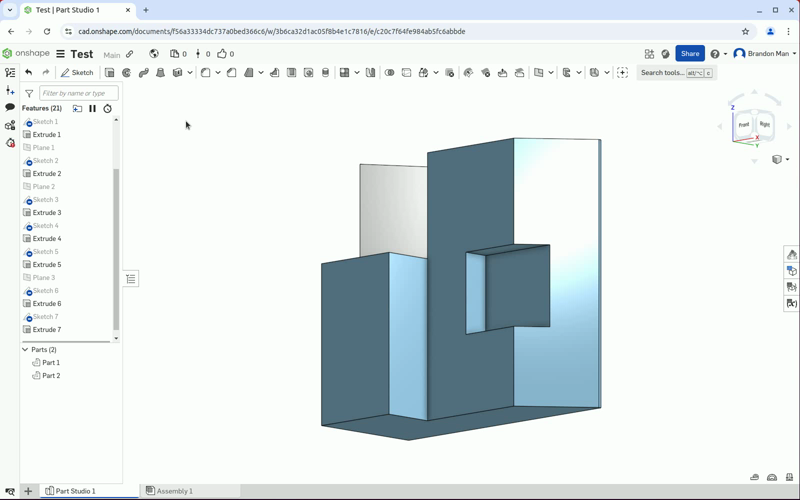
key(down, 3)
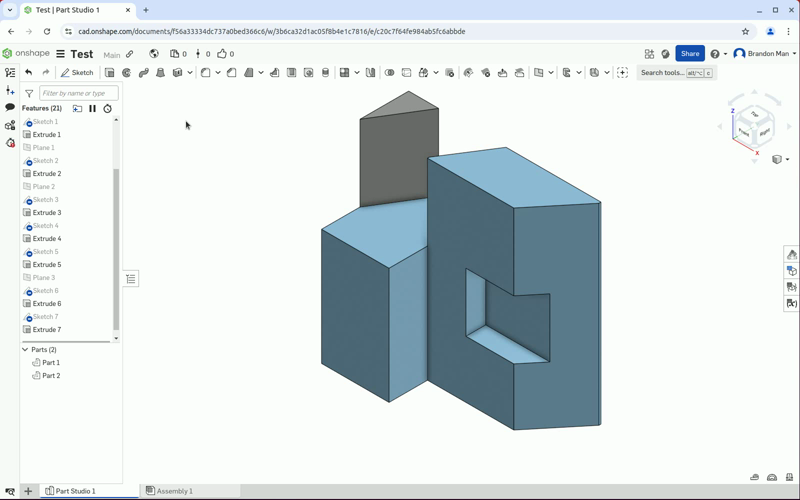
mouse_move(69, 124)
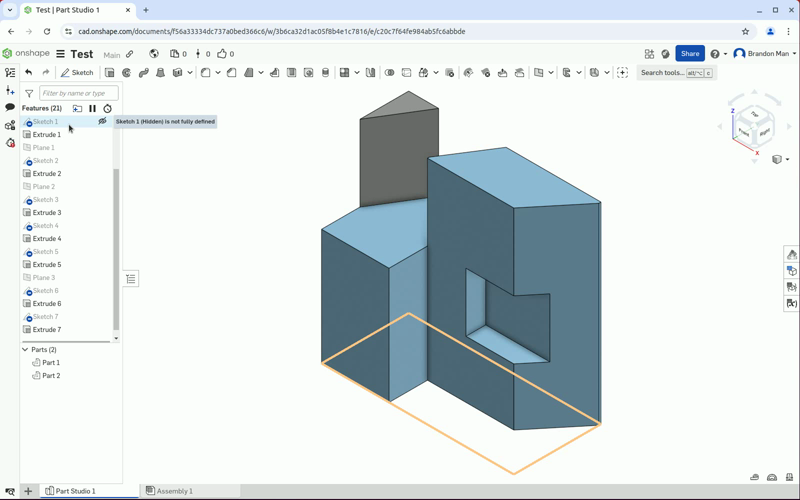
click(69, 124)